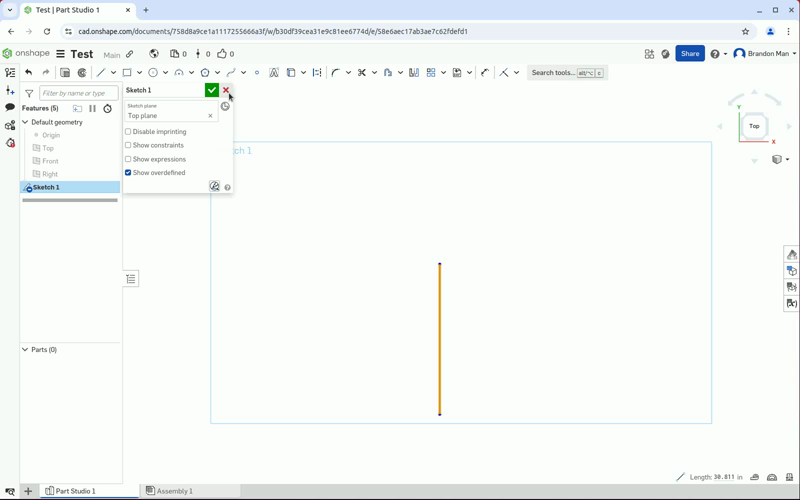
key(shift+h)
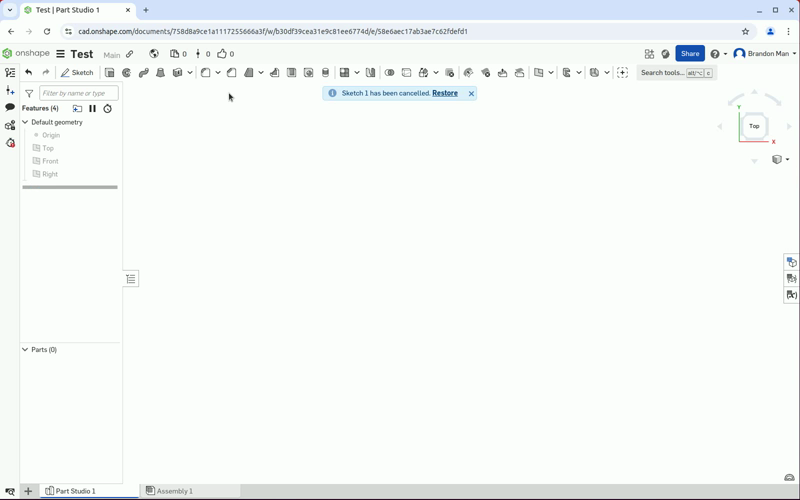
mouse_move(73, 352)
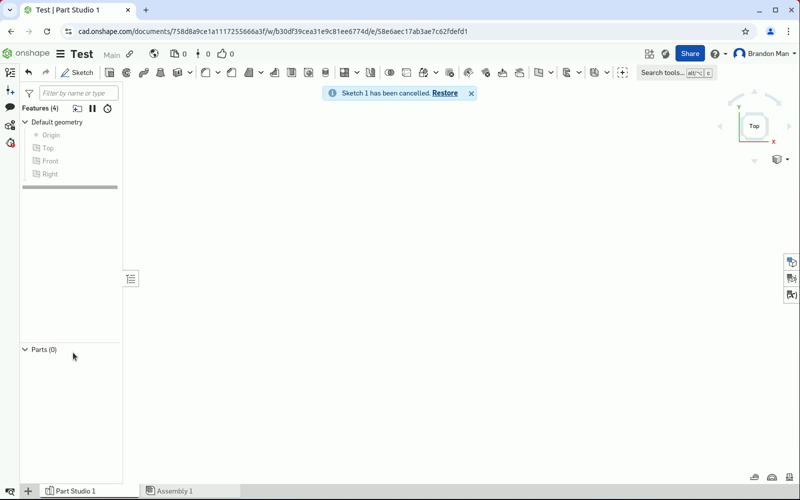
key(y)
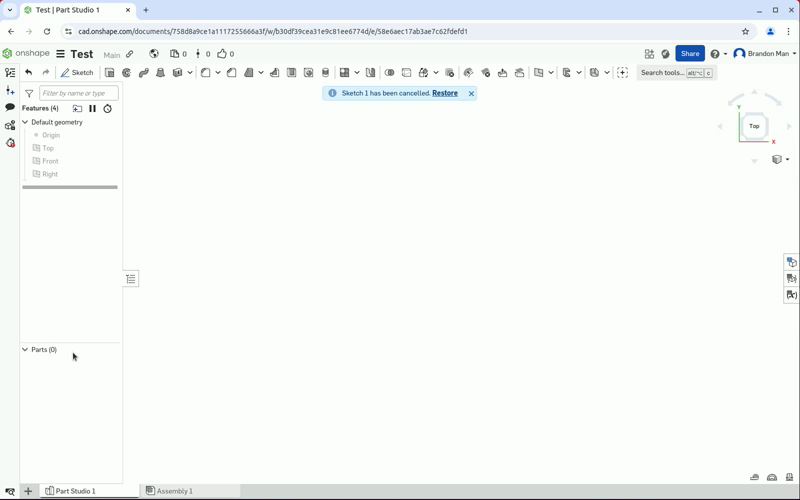
key(shift+p)
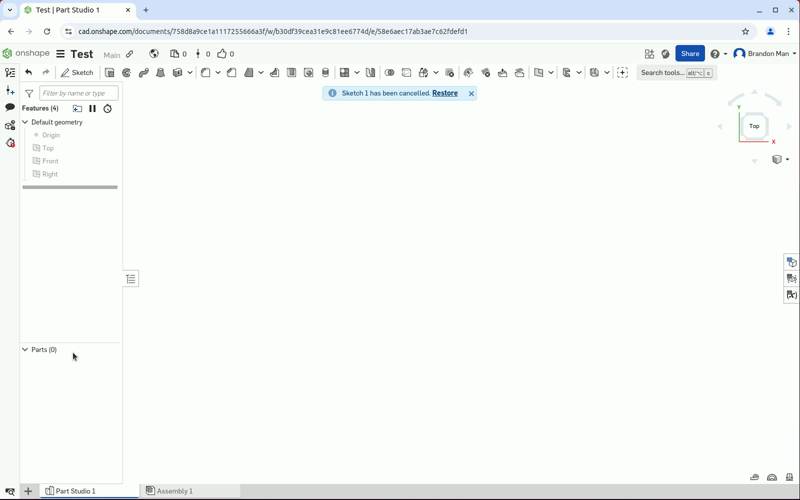
key(space)
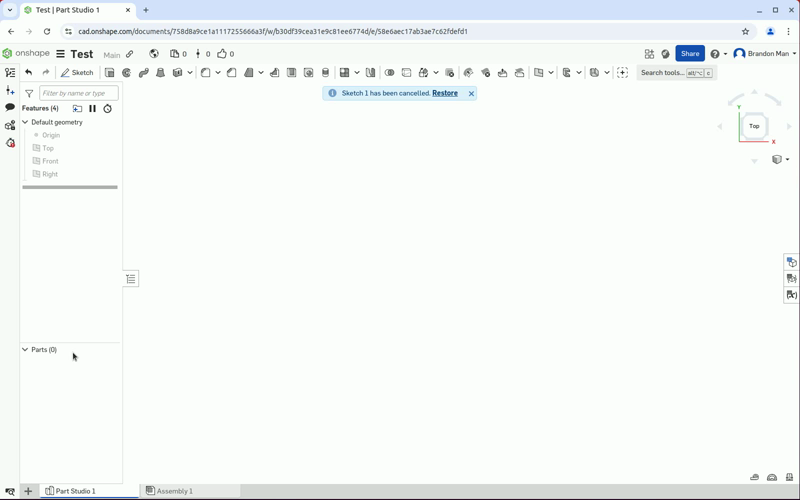
key_down(shift)
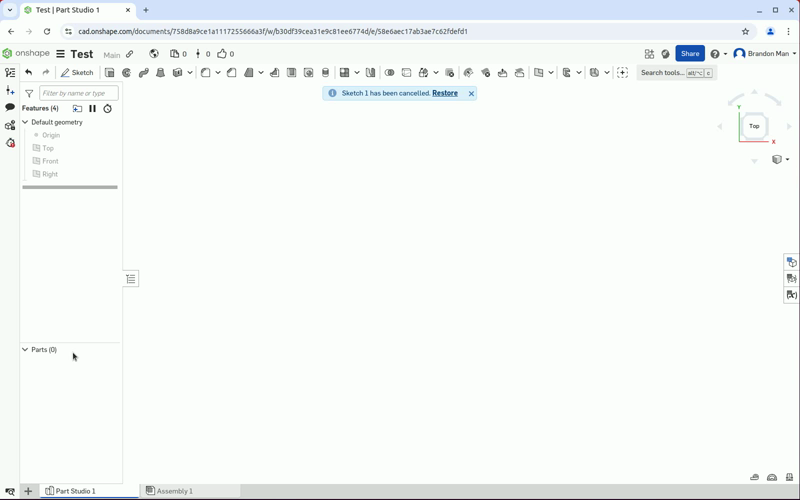
key(up)
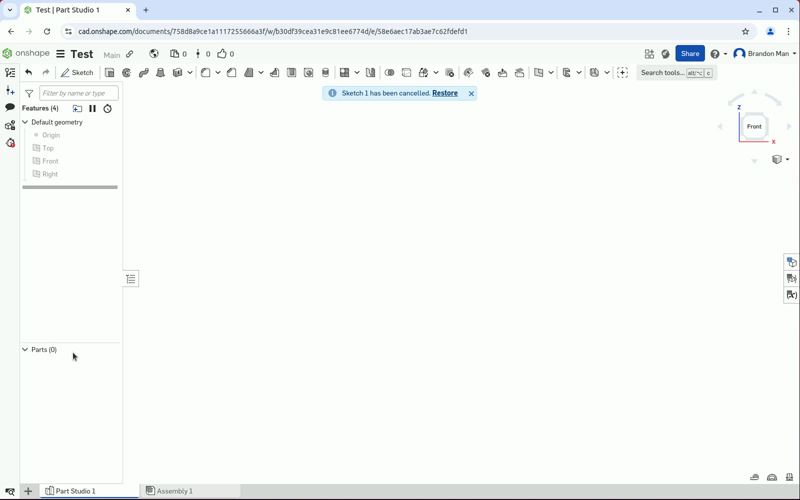
key_up(shift)
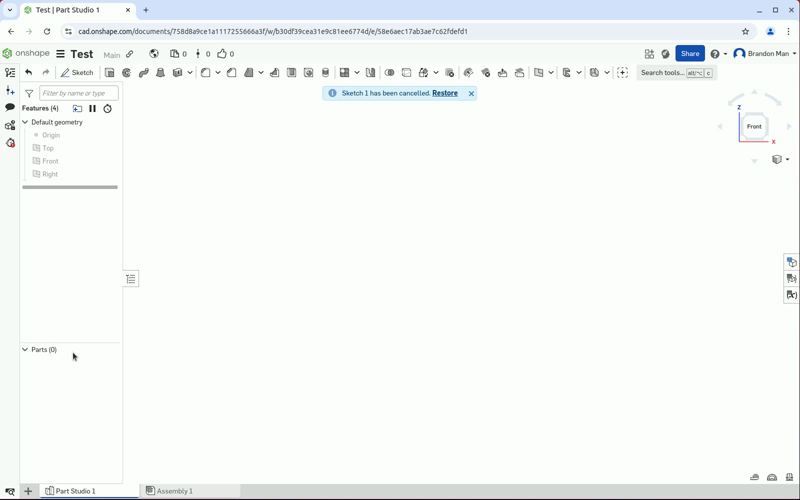
key(space)
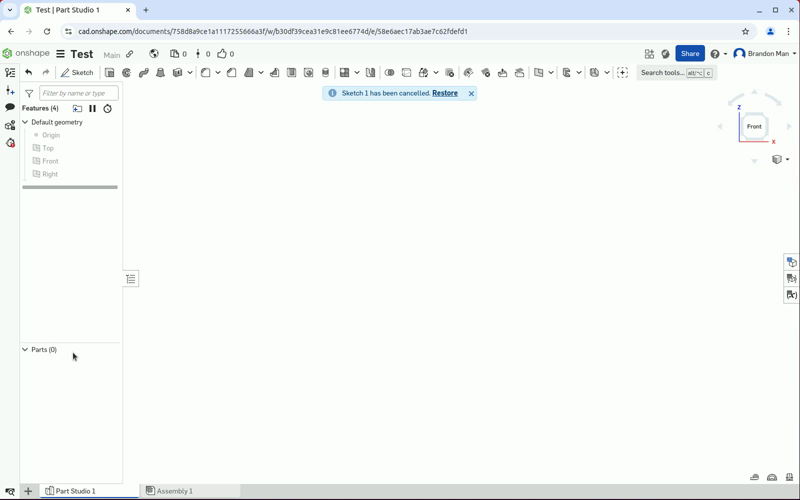
key_down(shift)
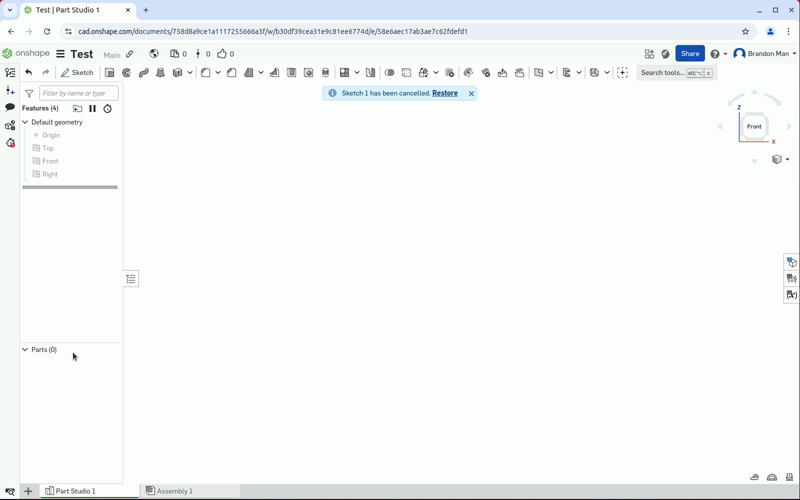
key(left)
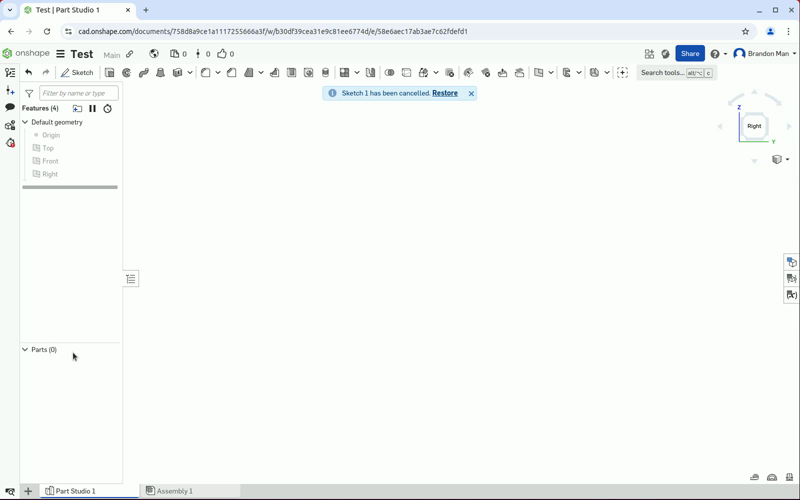
key_up(shift)
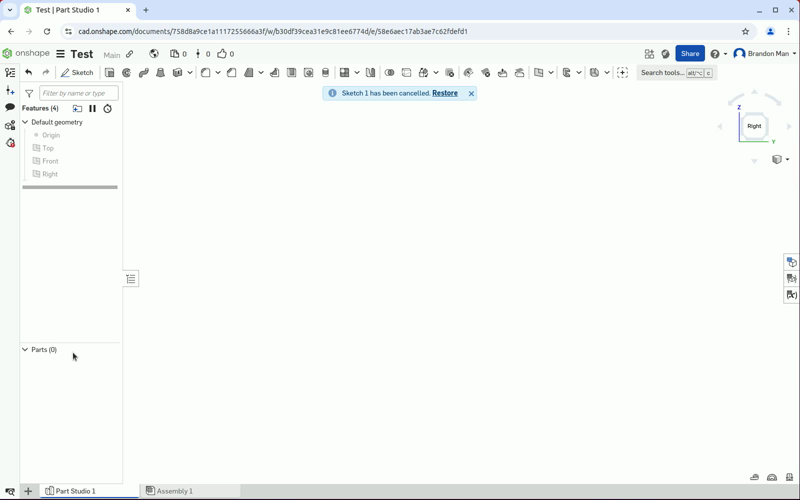
mouse_move(73, 352)
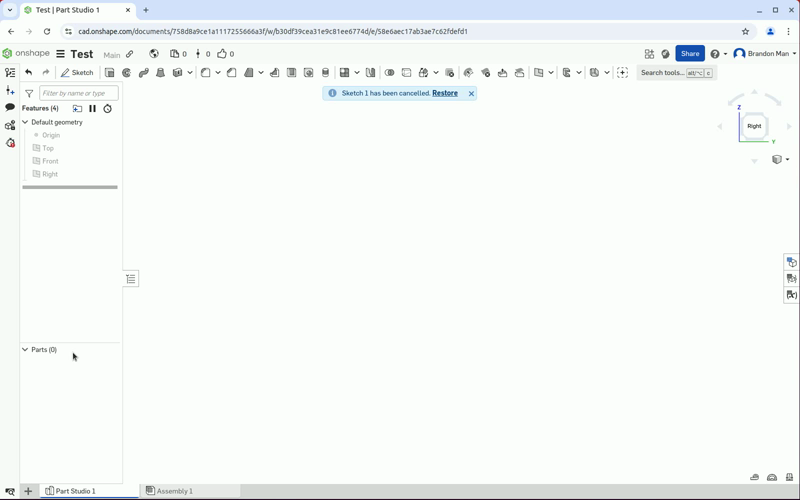
key(shift+y)
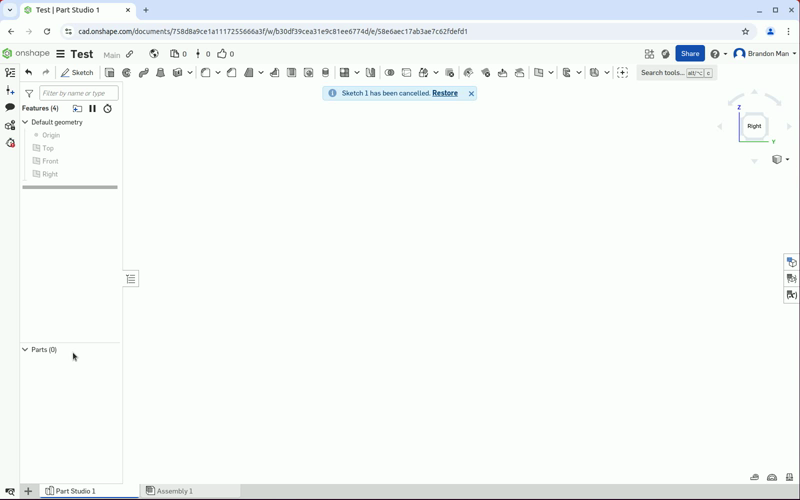
key(shift+s)
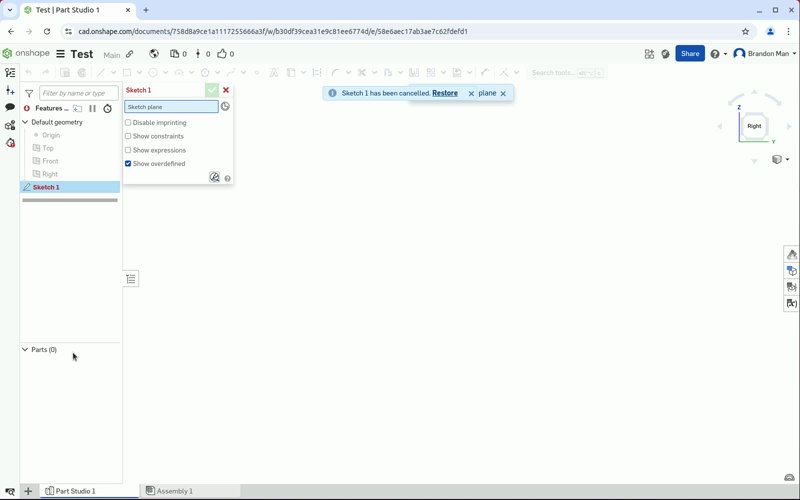
mouse_move(73, 176)
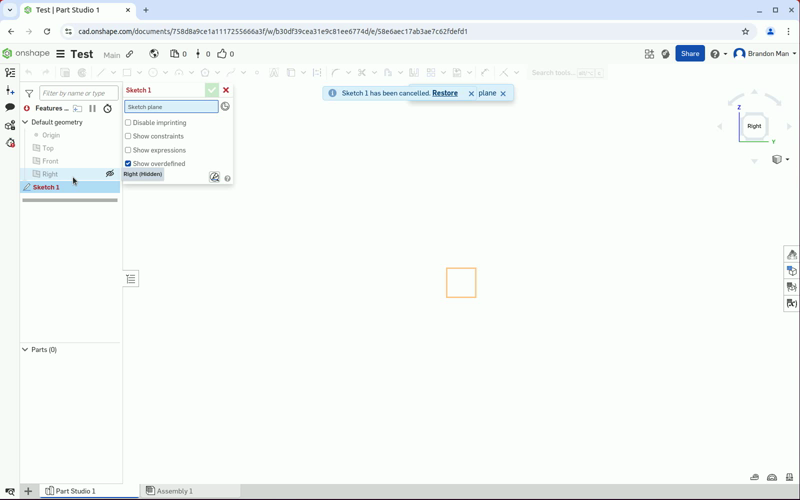
click(73, 176)
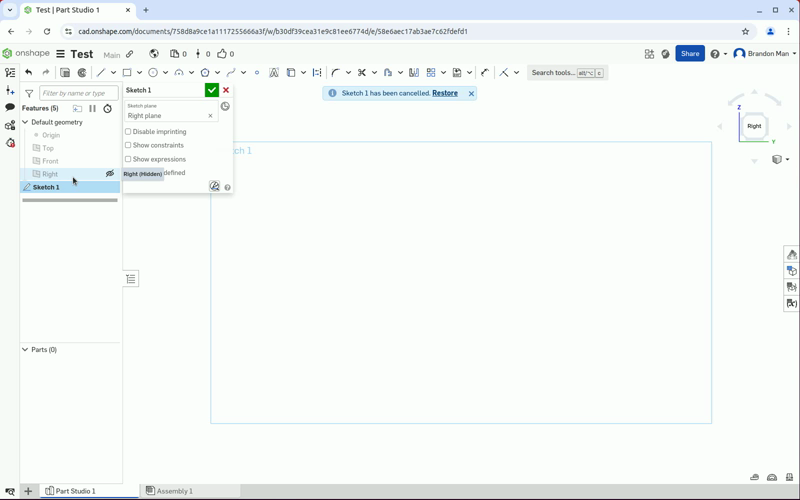
mouse_move(73, 352)
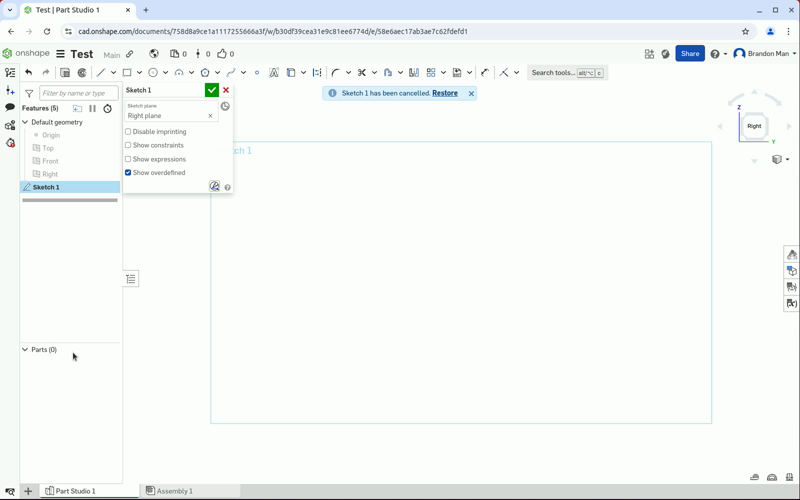
key(y)
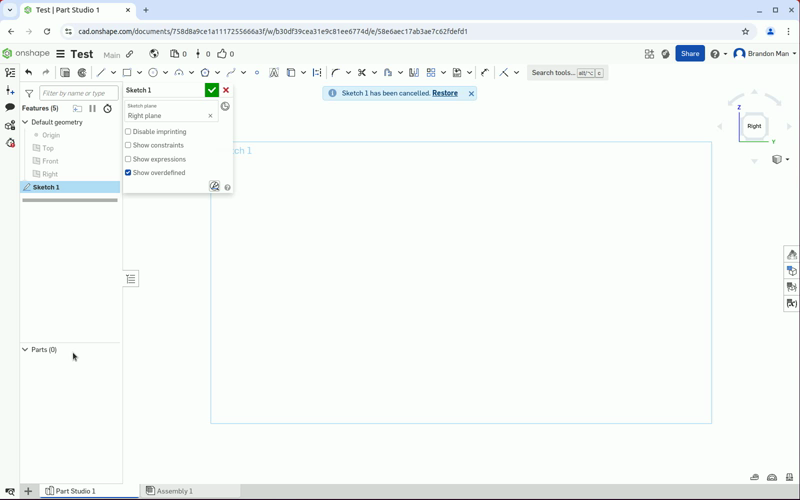
key(l)
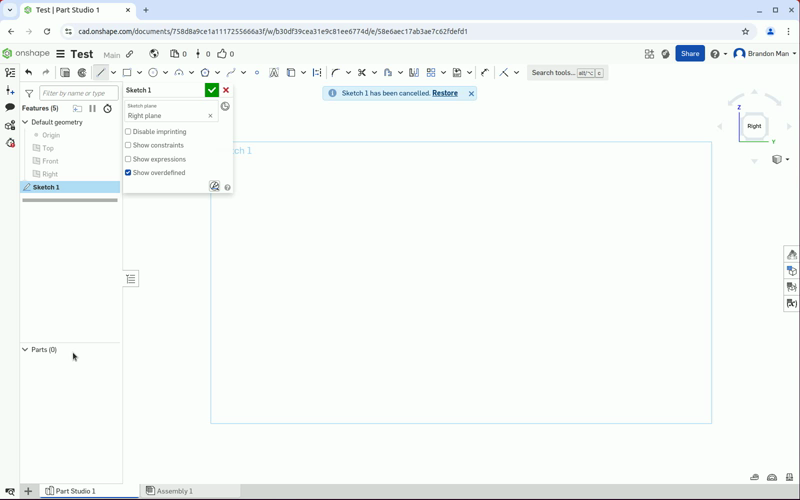
key_down(shift)
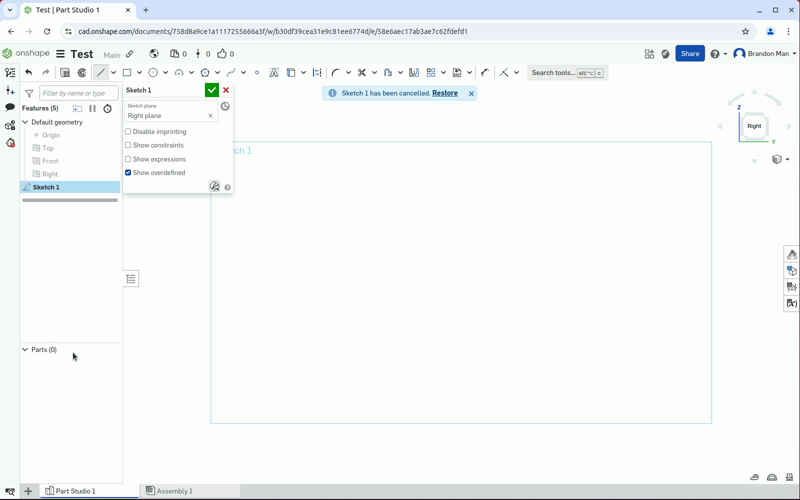
mouse_move(398, 333)
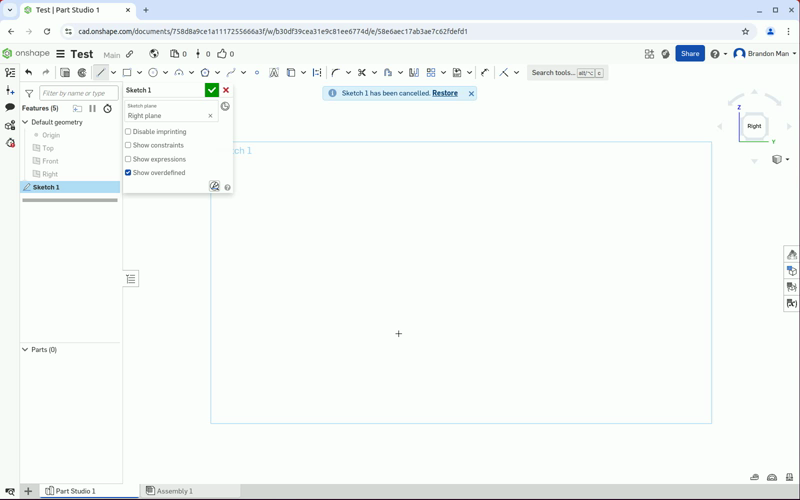
click(398, 333)
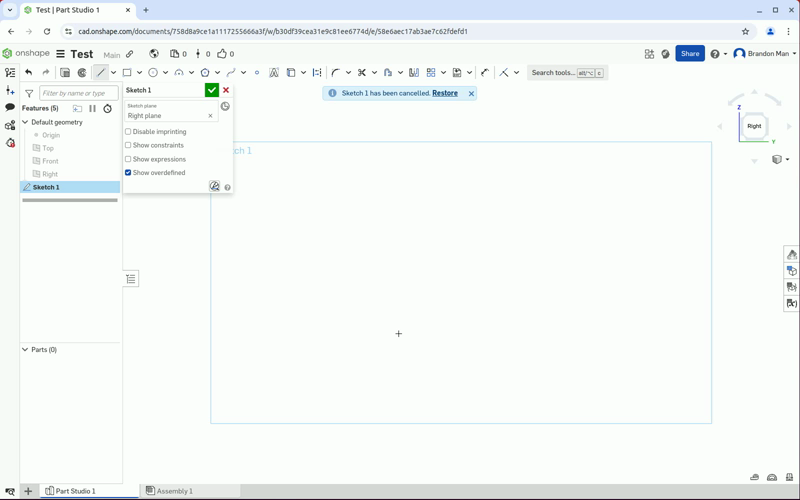
key_up(shift)
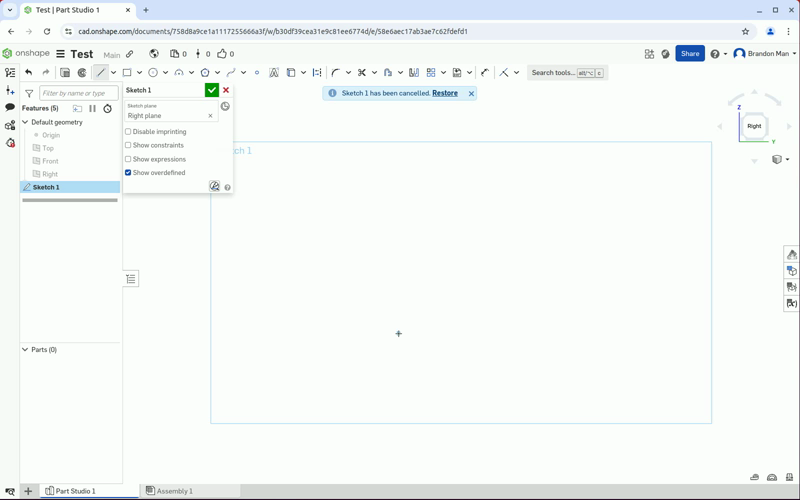
key_down(shift)
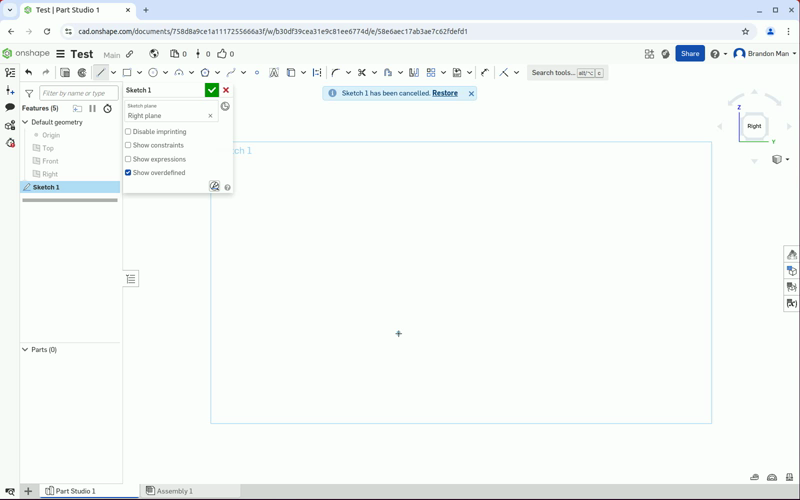
mouse_move(521, 333)
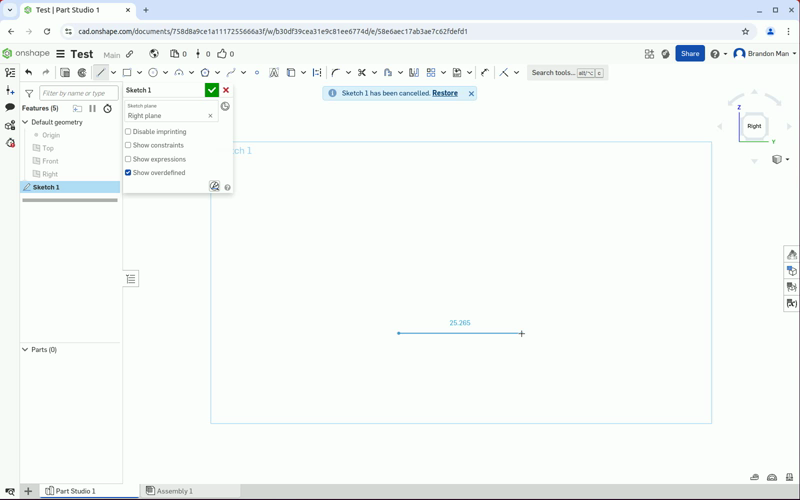
click(521, 333)
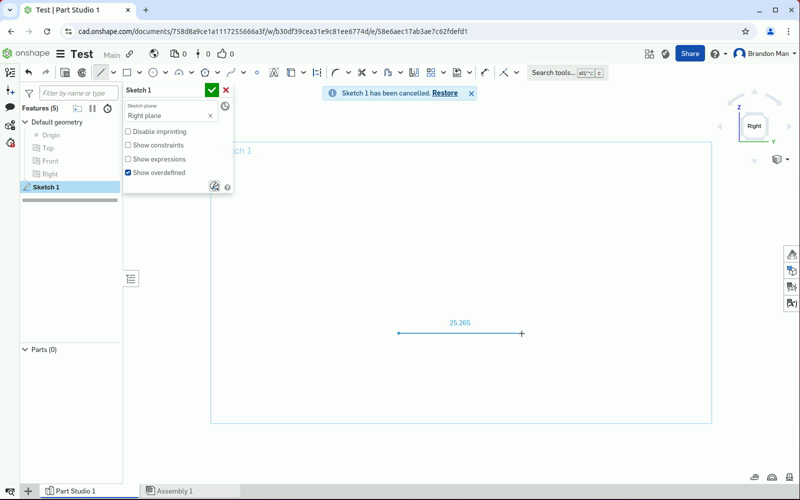
key_up(shift)
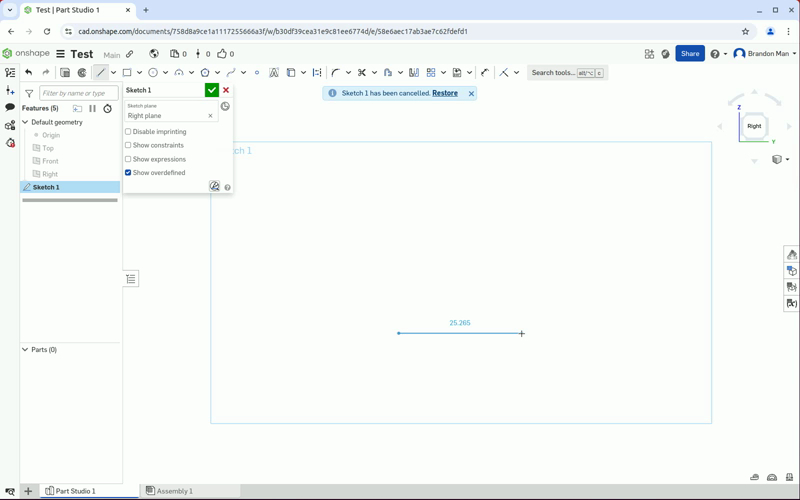
key_down(shift)
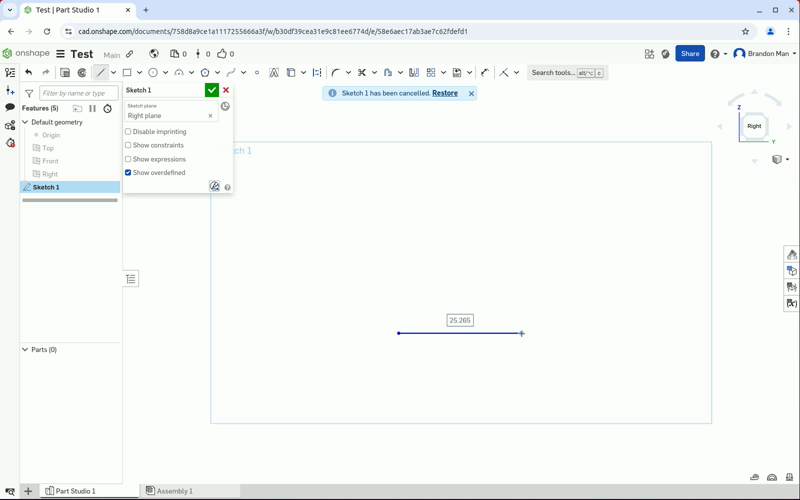
mouse_move(521, 259)
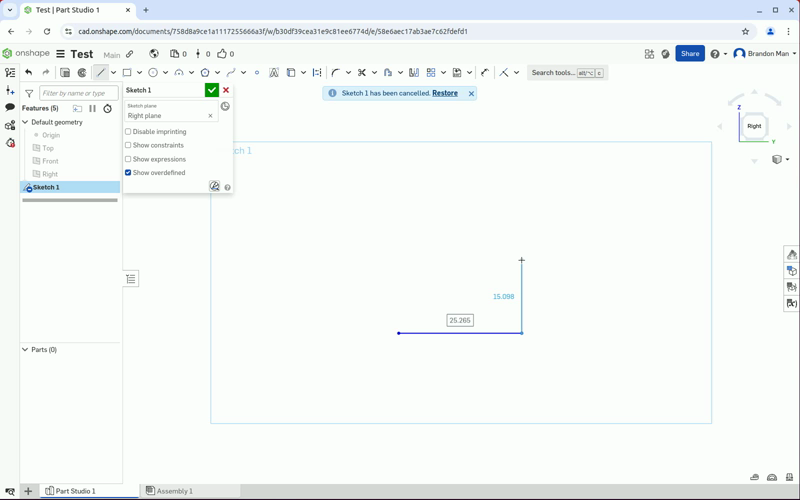
click(521, 259)
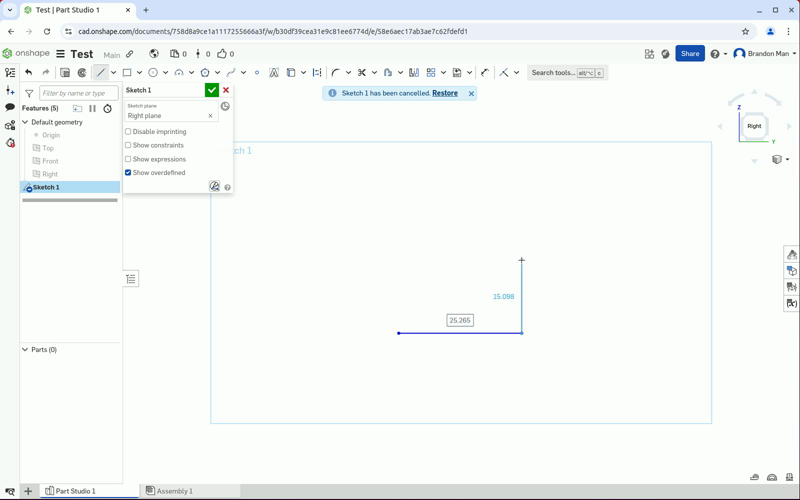
key_up(shift)
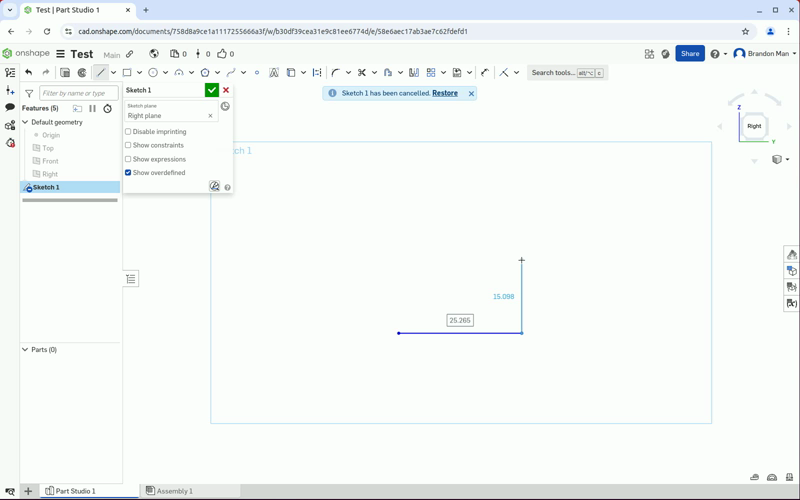
key_down(shift)
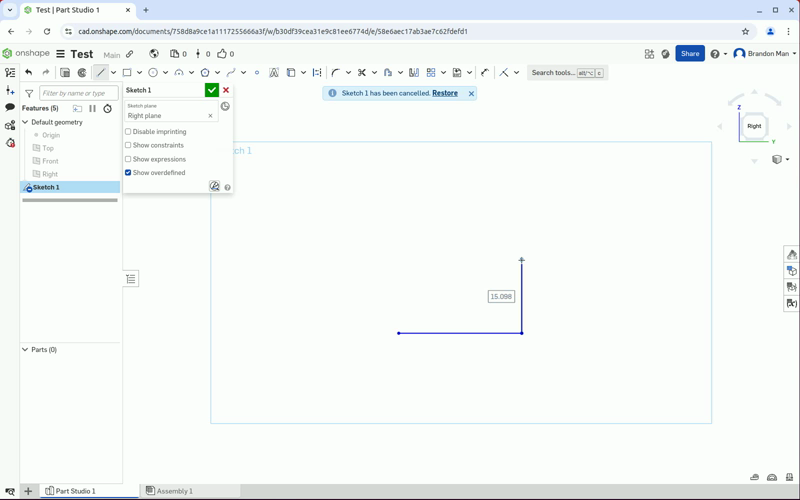
mouse_move(551, 259)
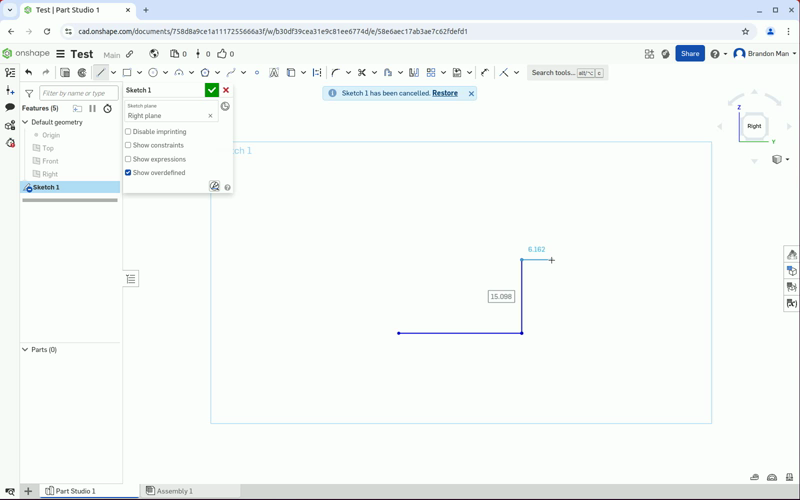
mouse_move(521, 251)
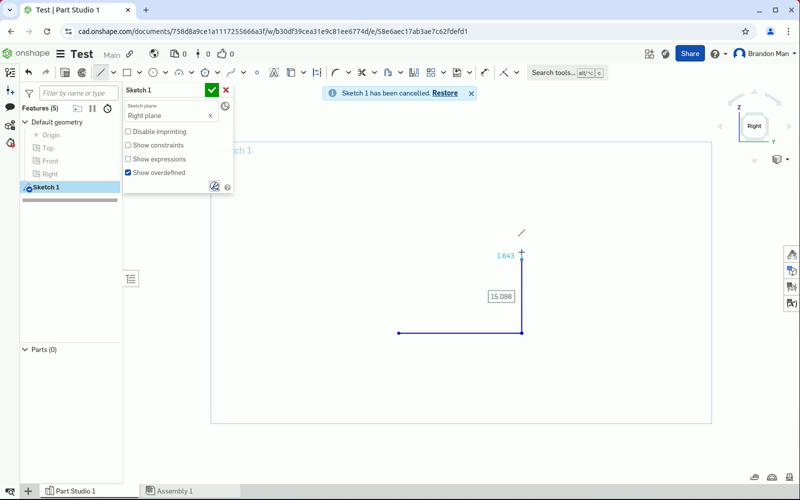
click(521, 251)
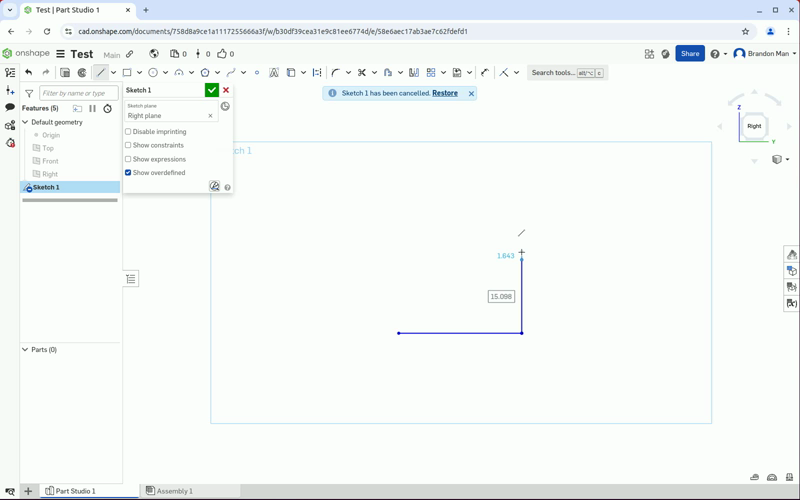
key_up(shift)
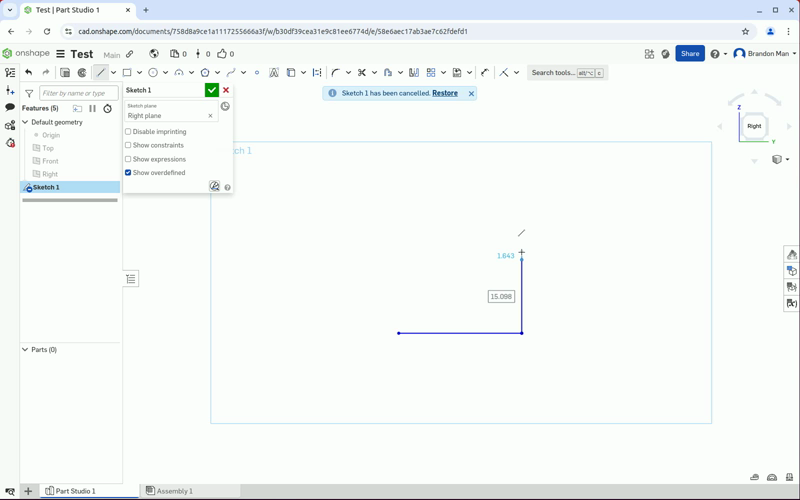
key_down(shift)
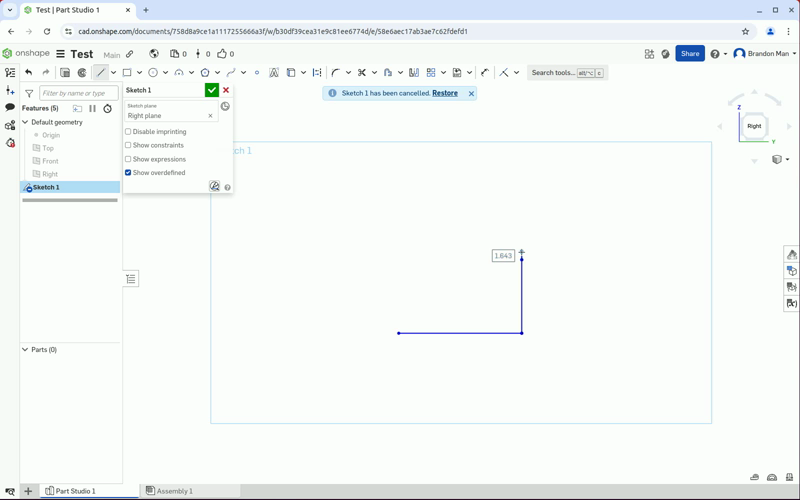
mouse_move(551, 251)
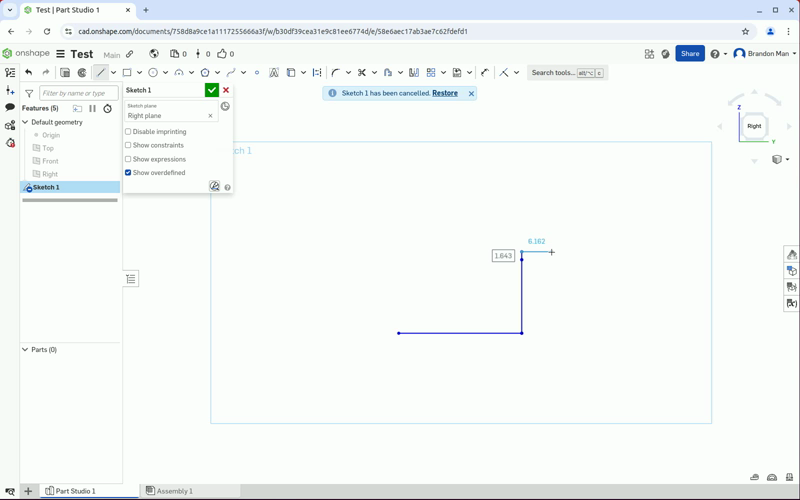
mouse_move(521, 233)
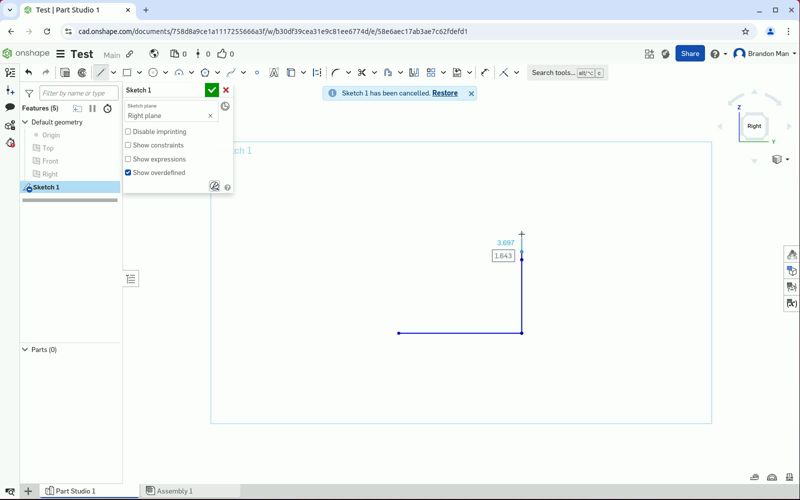
click(521, 233)
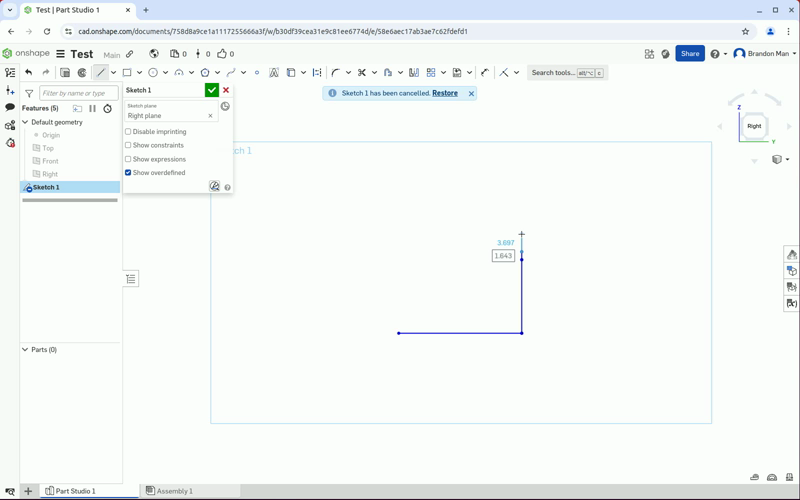
key_up(shift)
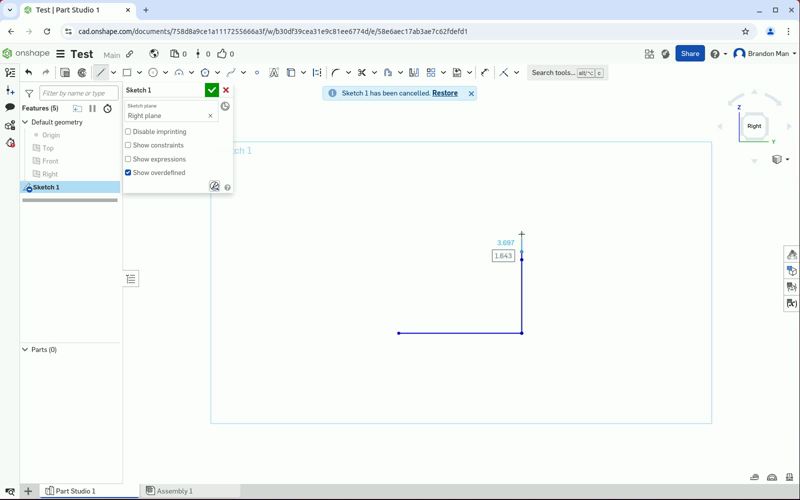
key_down(shift)
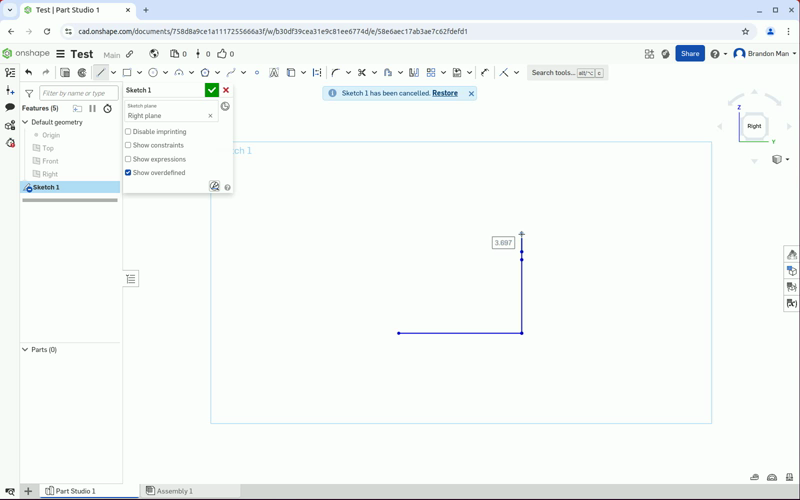
mouse_move(449, 233)
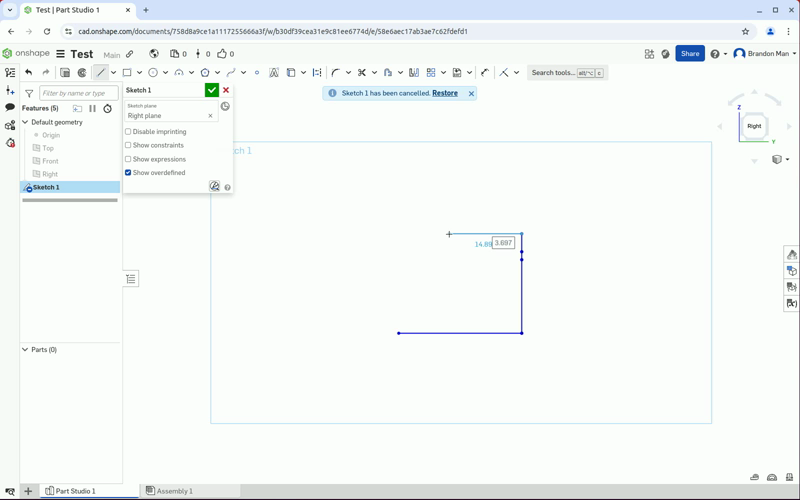
click(449, 233)
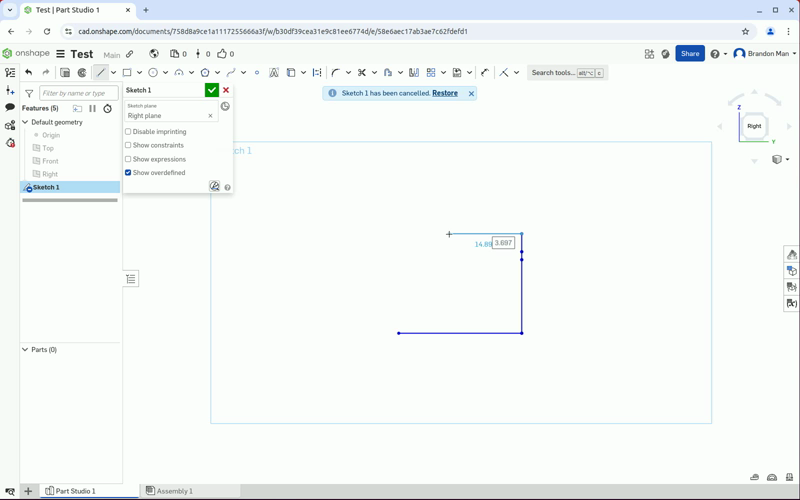
key_up(shift)
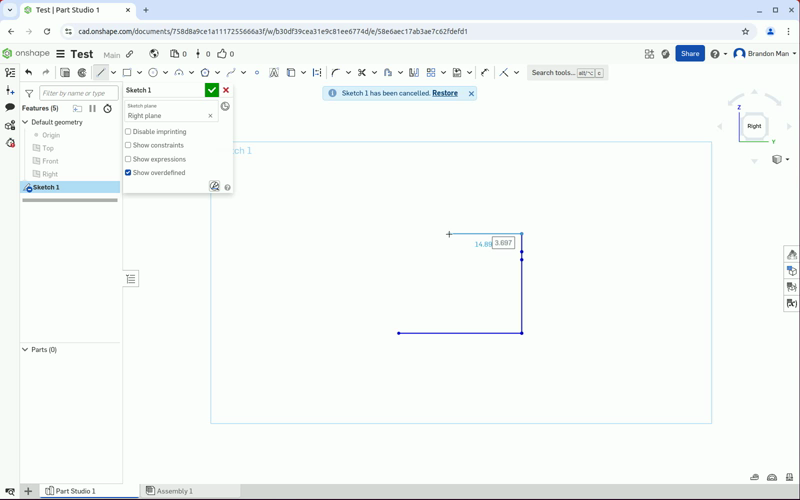
key_down(shift)
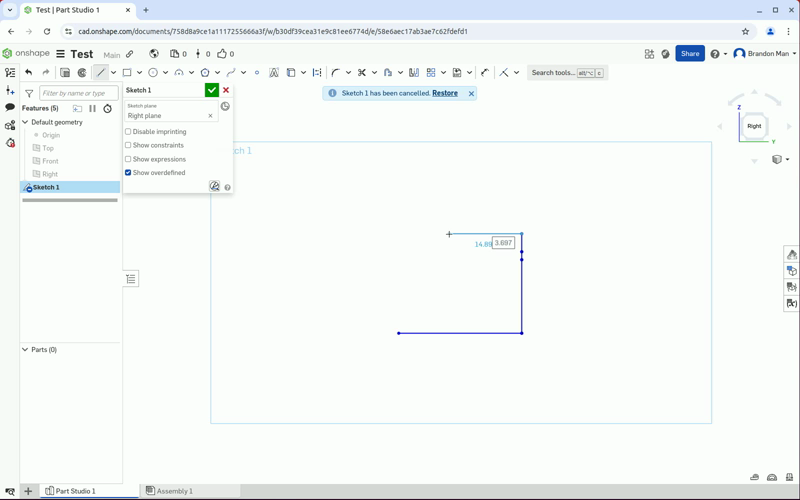
mouse_move(479, 233)
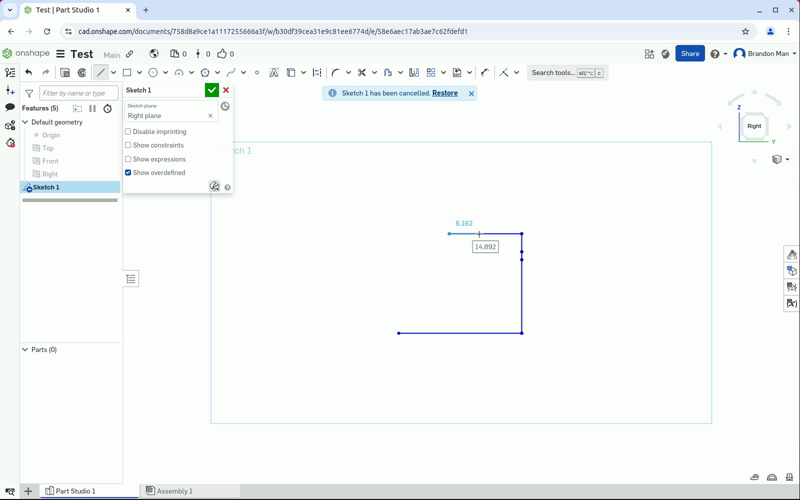
mouse_move(398, 233)
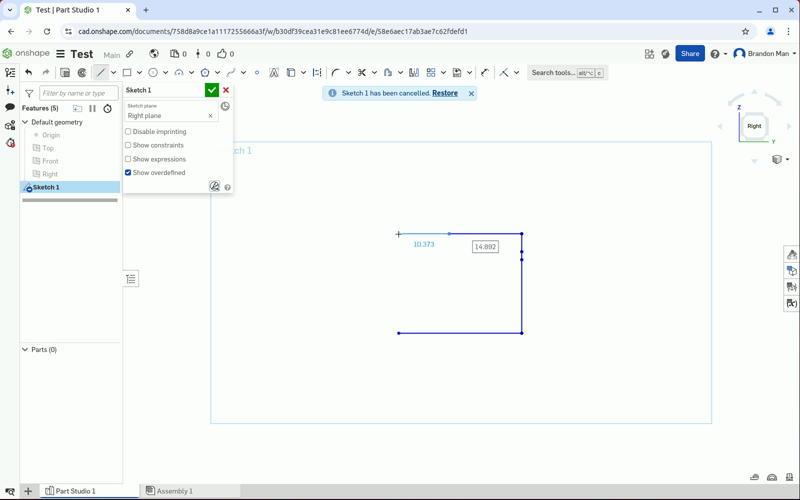
click(398, 233)
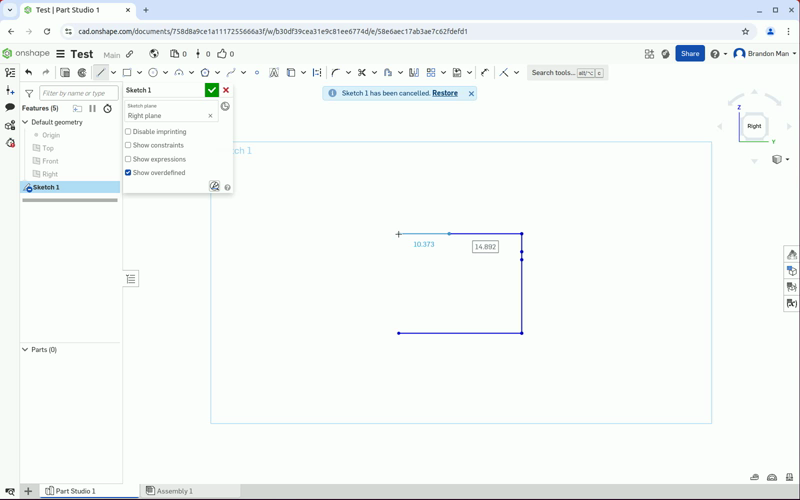
key_up(shift)
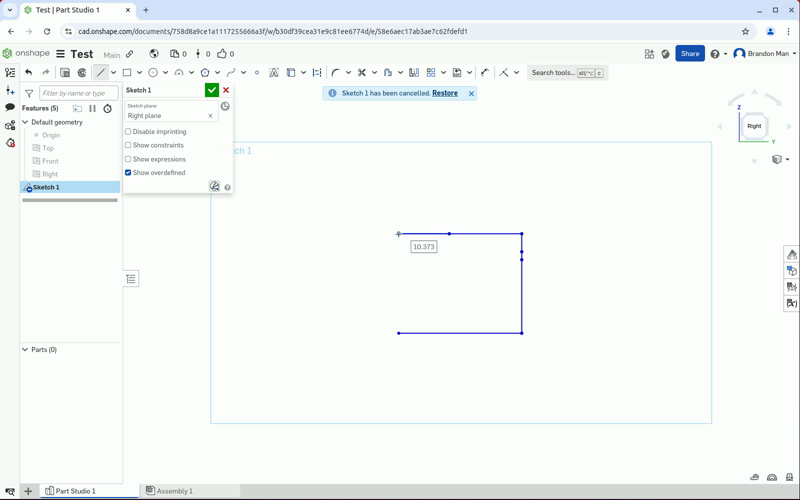
key_down(shift)
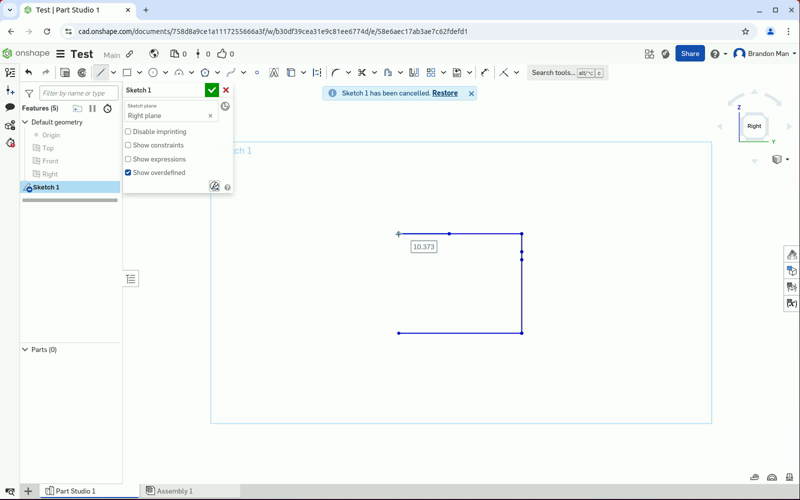
mouse_move(428, 233)
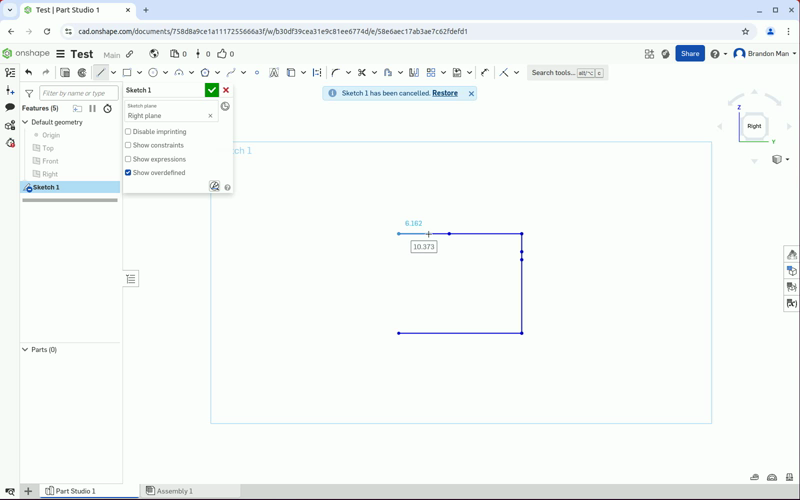
mouse_move(398, 251)
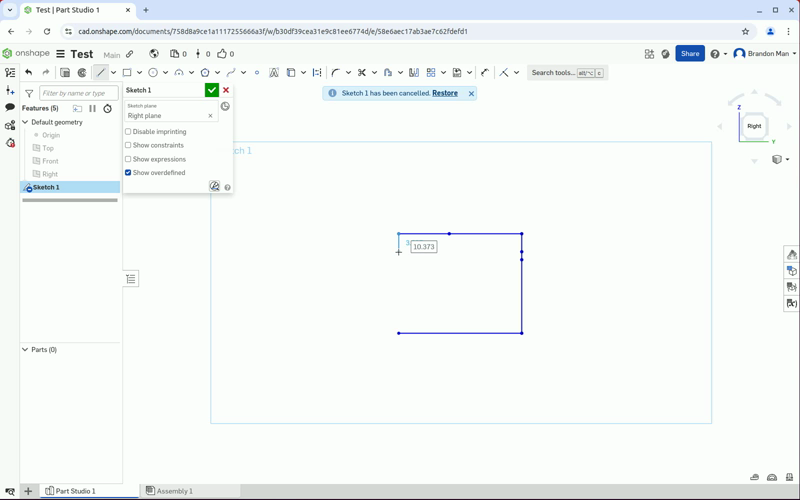
click(398, 251)
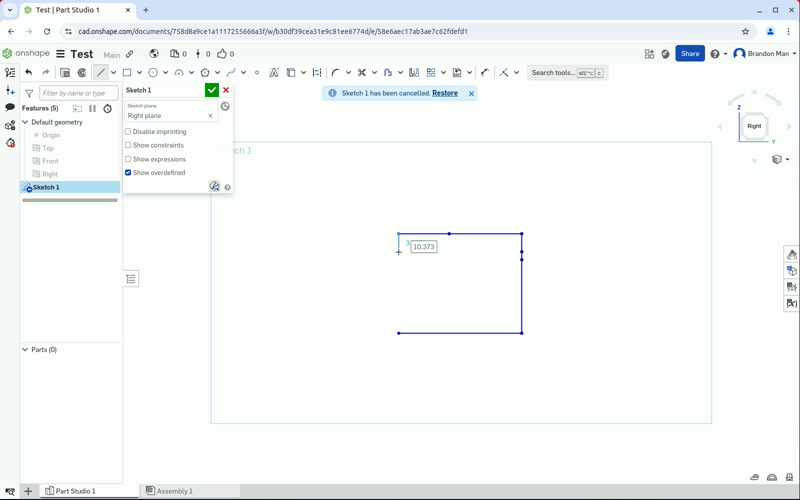
key_up(shift)
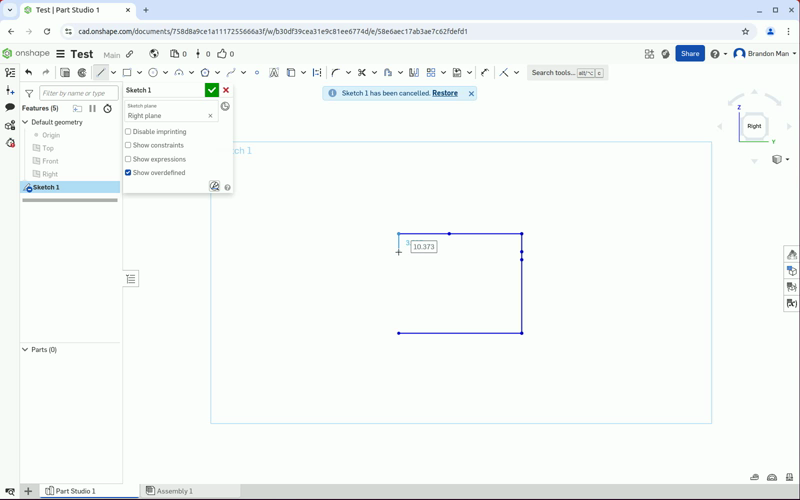
key_down(shift)
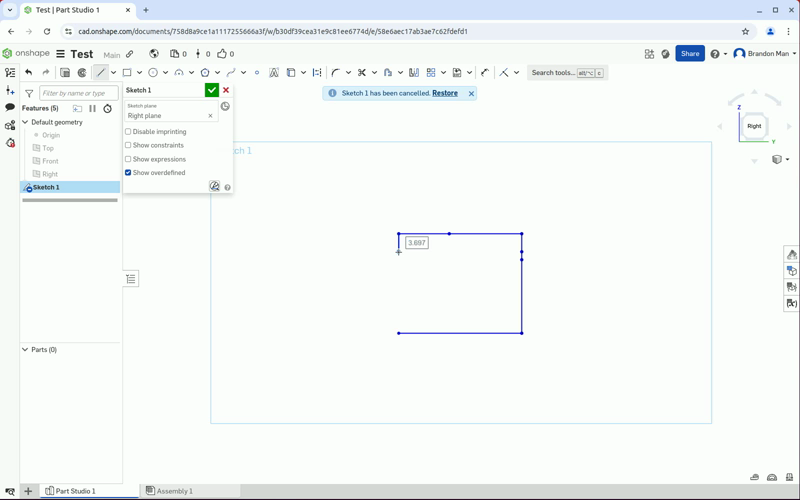
mouse_move(428, 251)
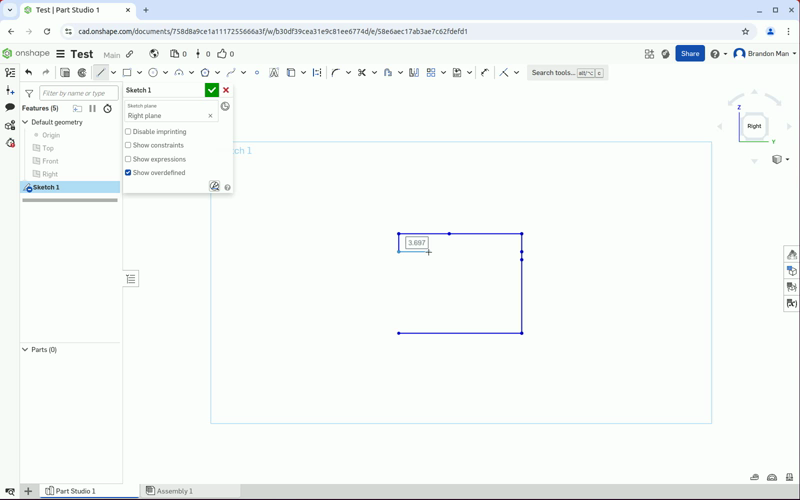
mouse_move(398, 259)
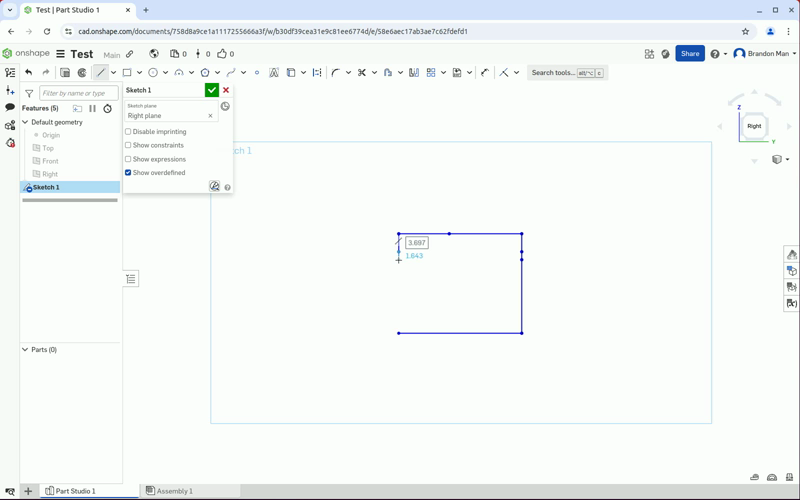
click(398, 259)
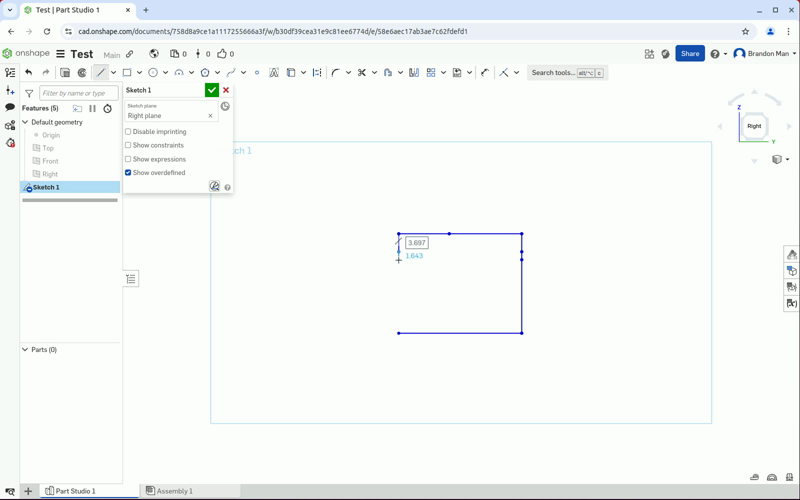
key_up(shift)
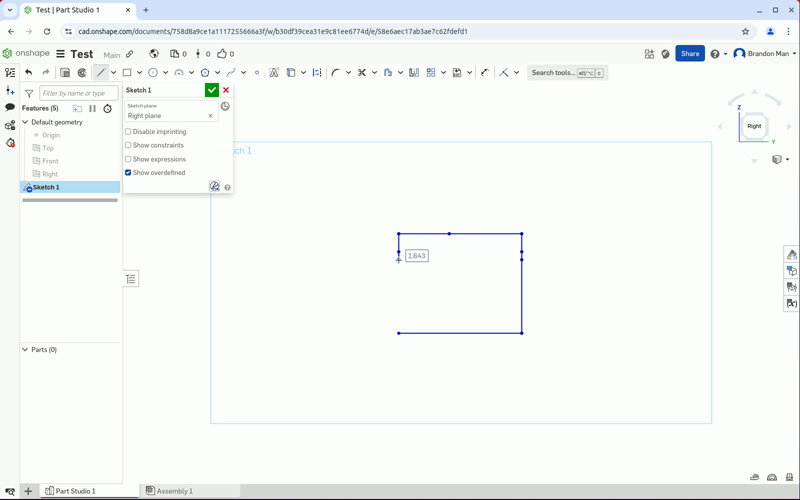
key_down(shift)
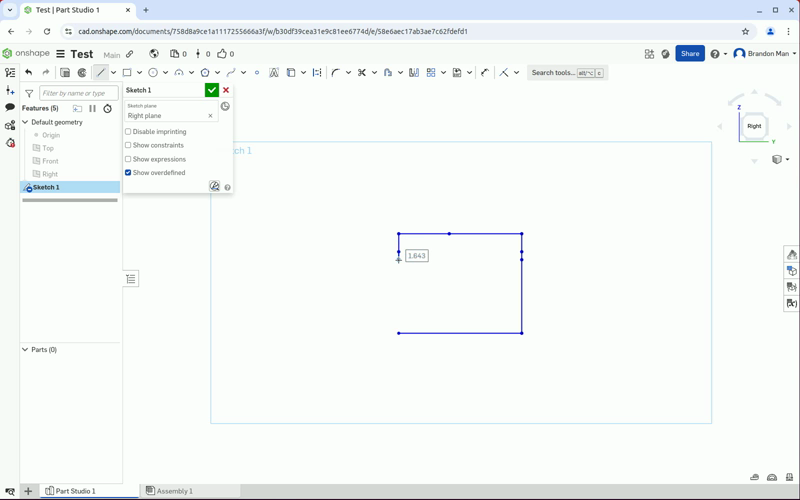
mouse_move(398, 333)
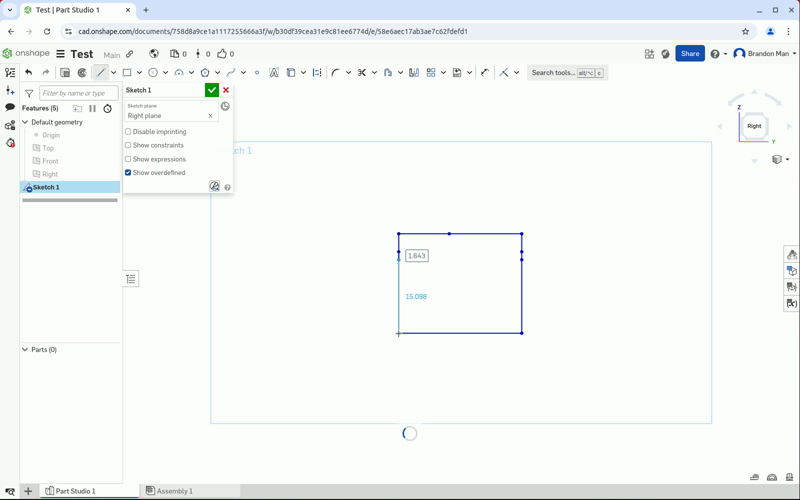
key_up(shift)
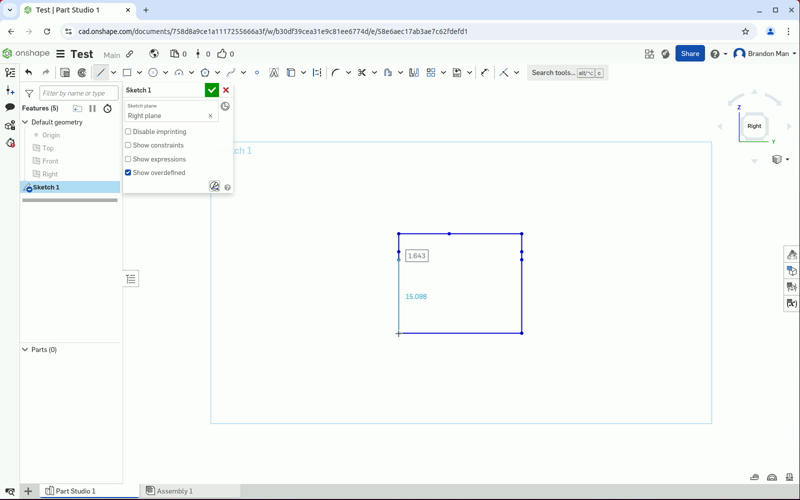
click(398, 333)
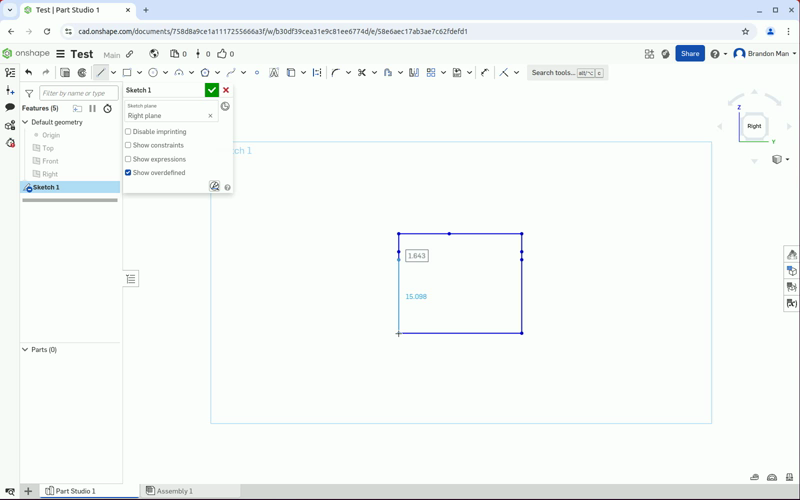
key(esc)
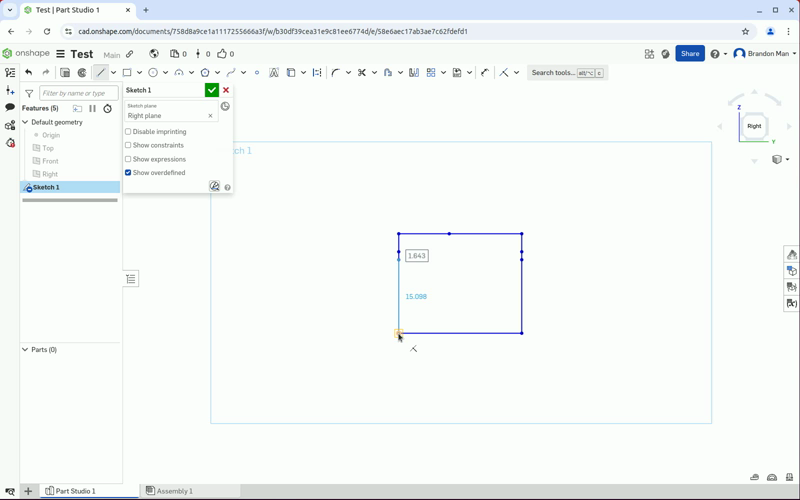
mouse_move(467, 320)
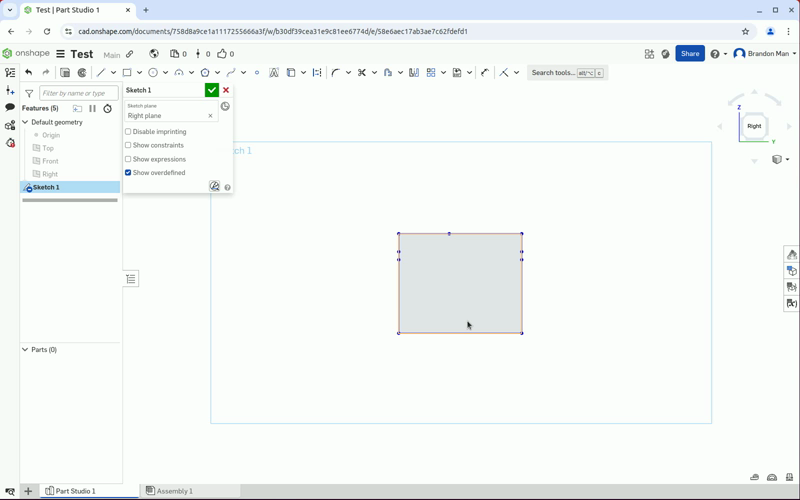
click(467, 320)
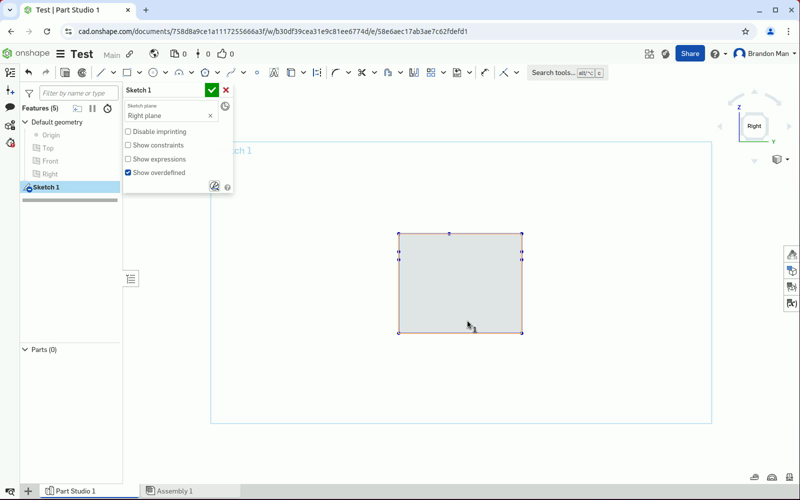
mouse_move(73, 352)
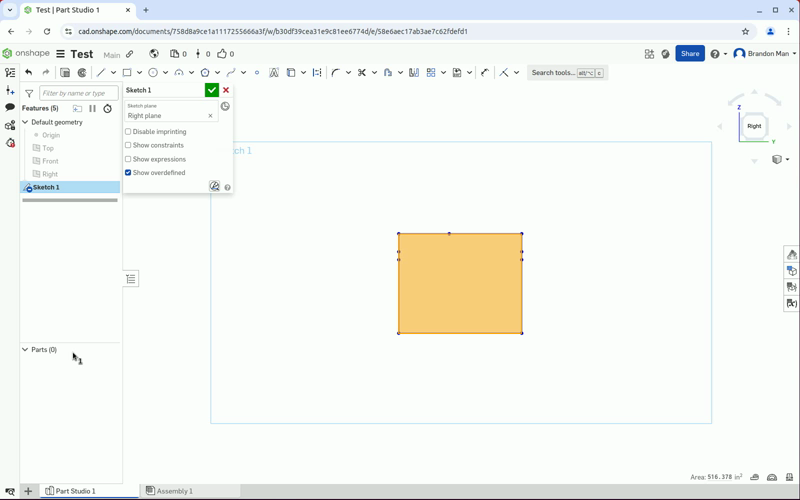
key(shift+y)
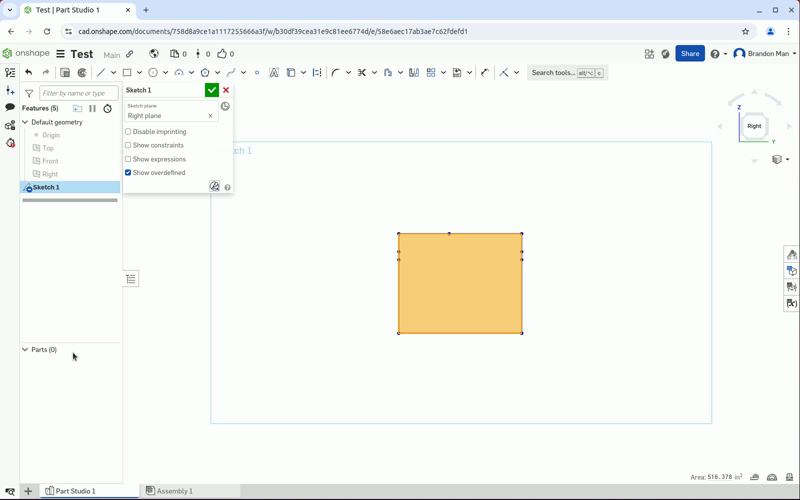
key(shift+e)
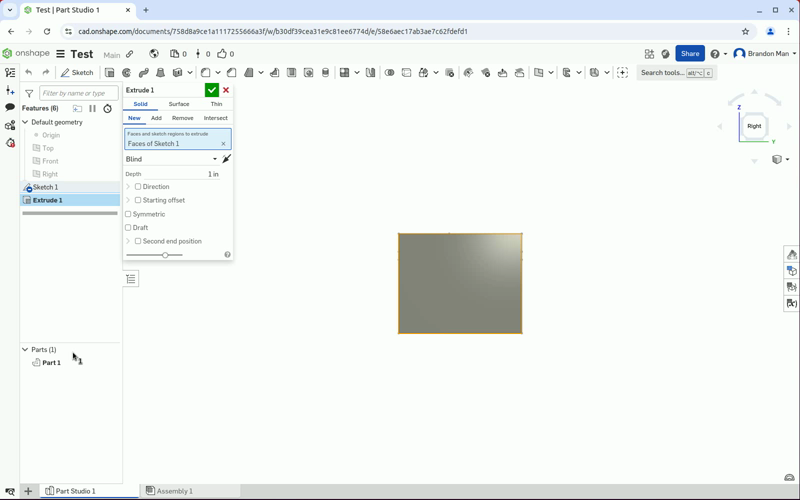
mouse_move(143, 106)
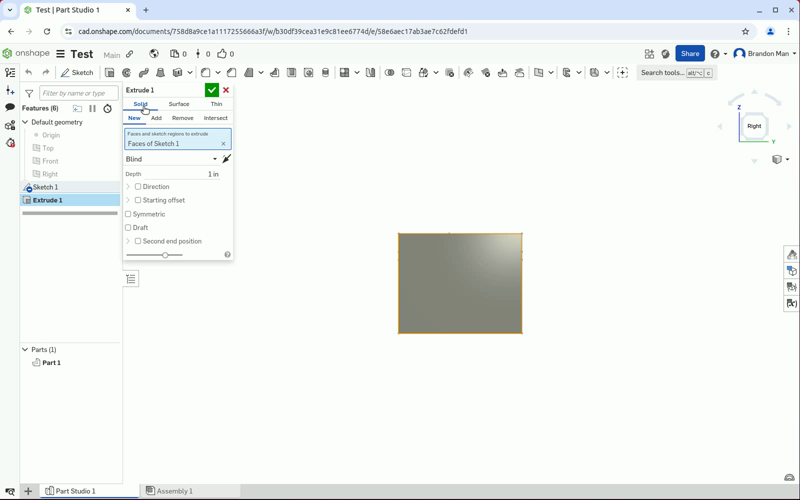
click(143, 106)
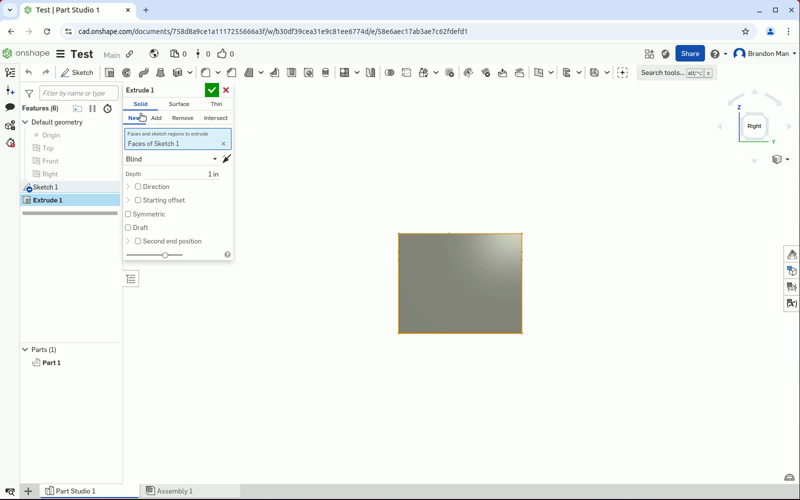
mouse_move(137, 120)
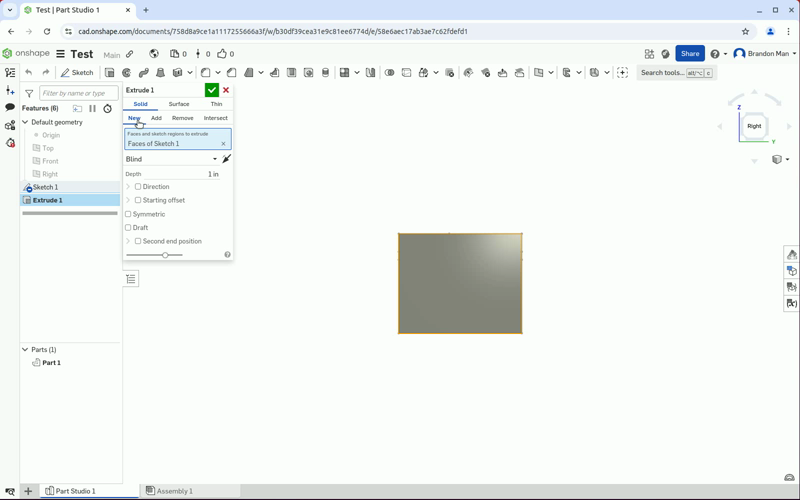
click(137, 120)
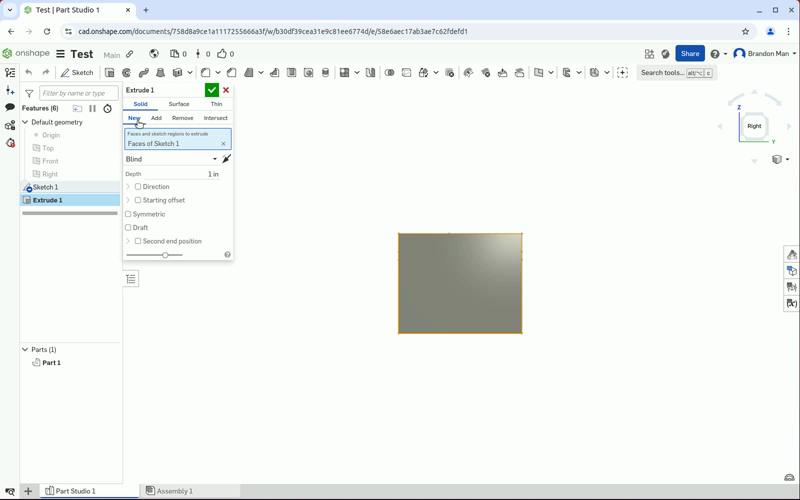
key(tab, 4)
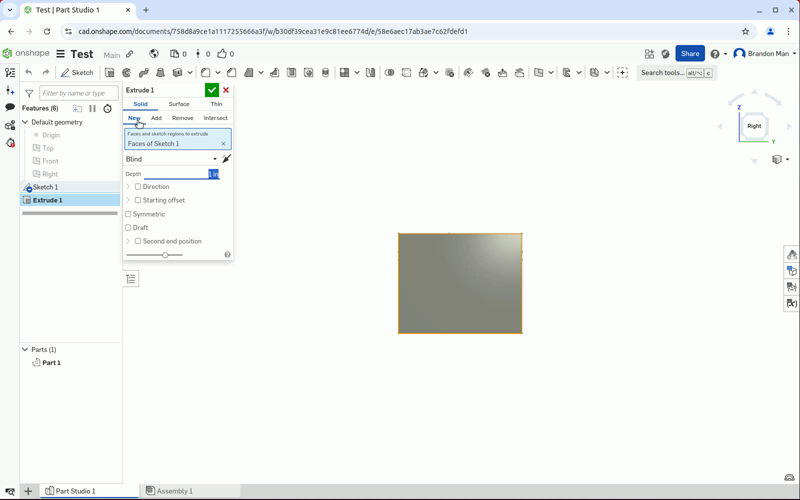
text(11.554)
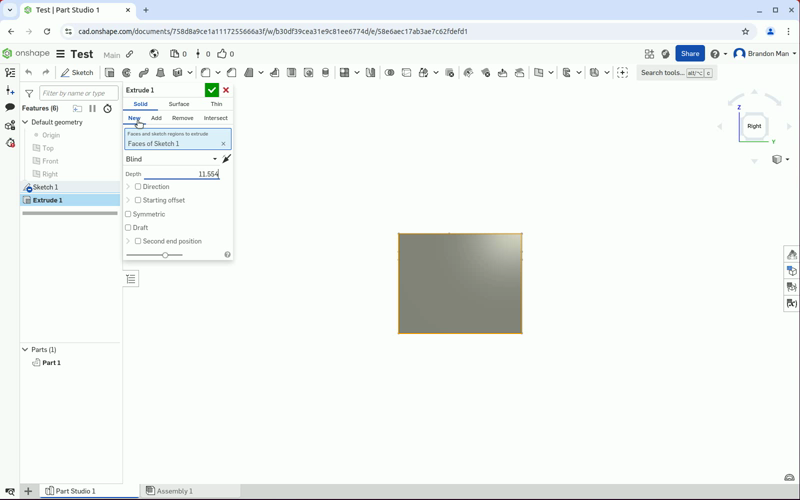
key(tab, 3)
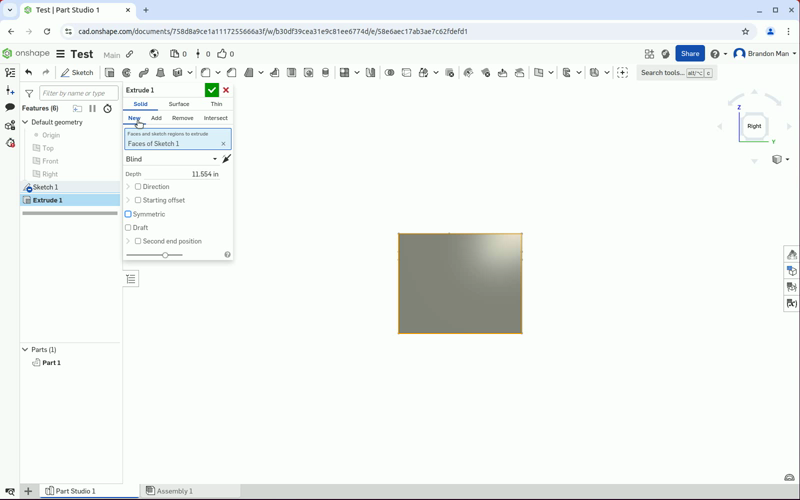
key(space)
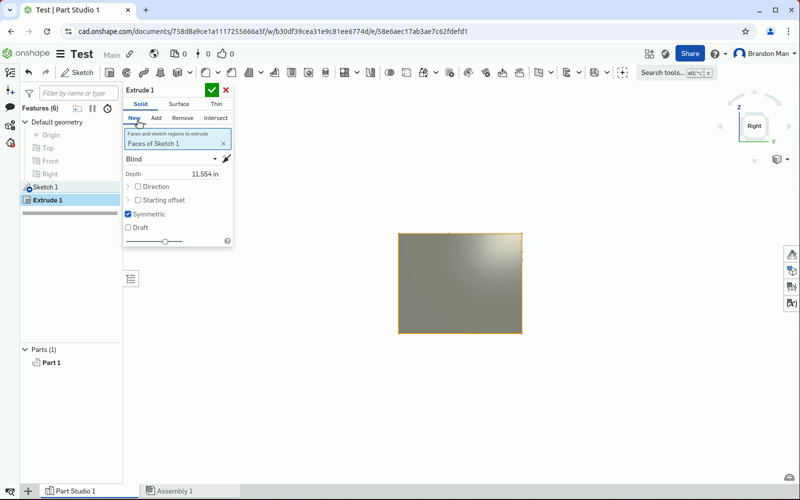
key(enter)
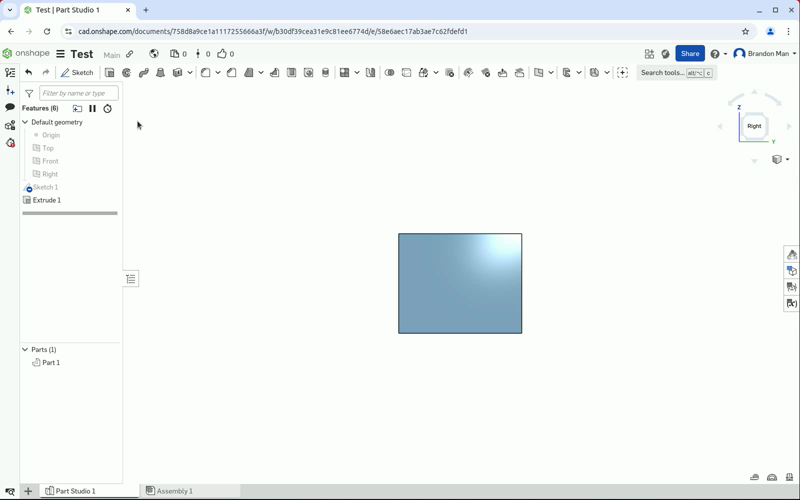
key(shift+h)
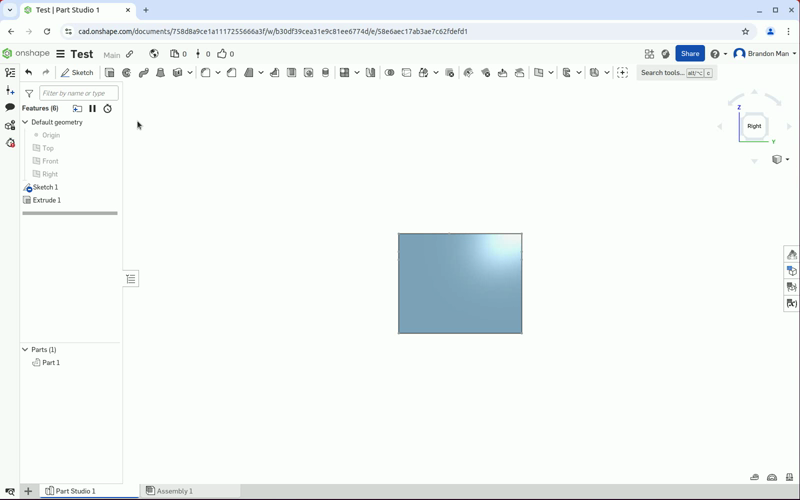
key(shift+h)
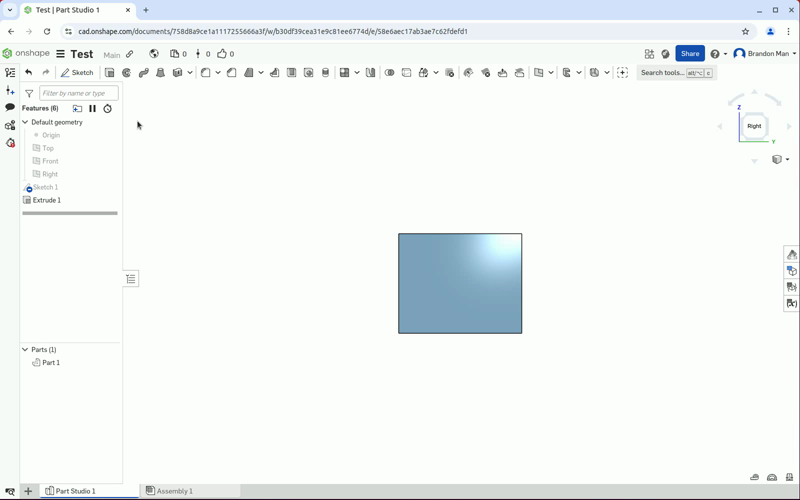
mouse_move(73, 189)
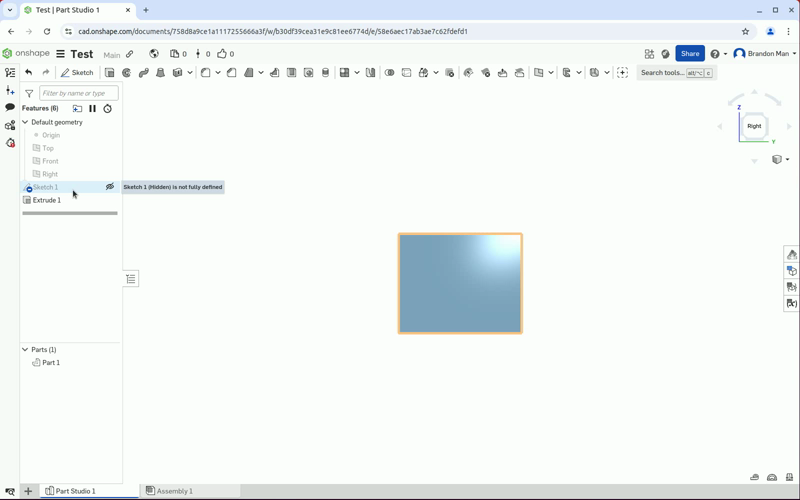
click(73, 189)
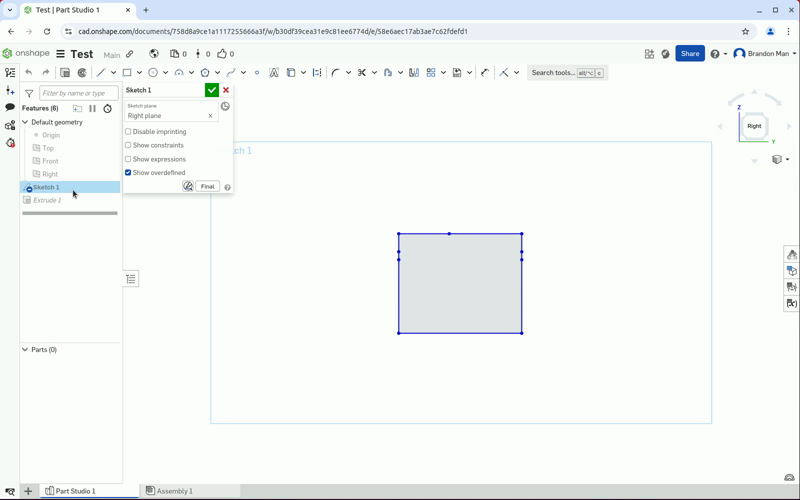
mouse_move(229, 92)
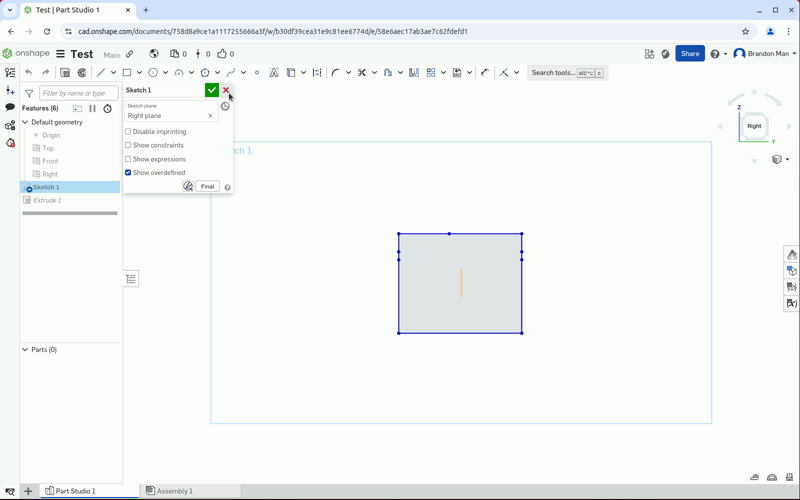
click(229, 92)
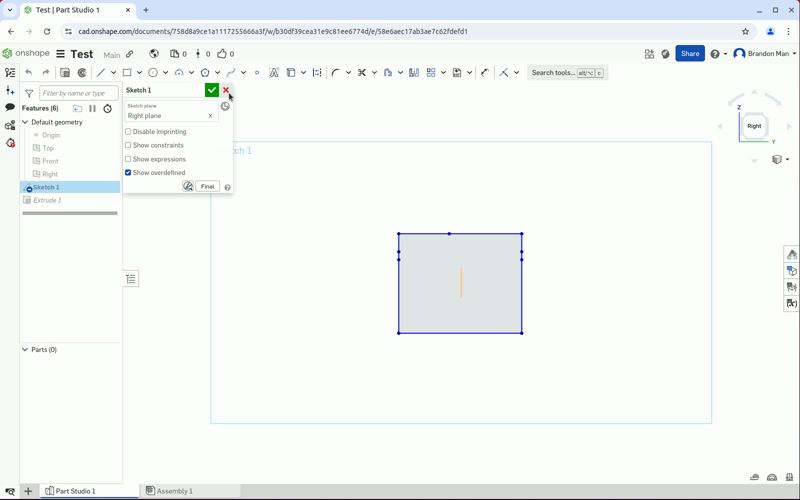
key(shift+s)
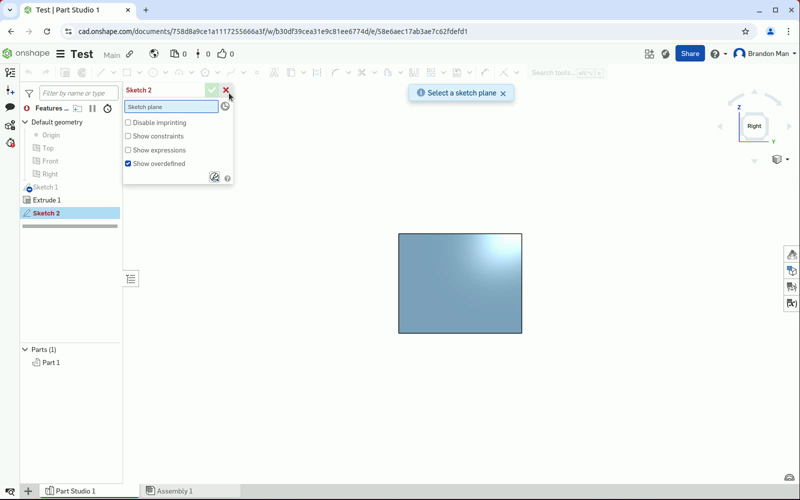
mouse_move(73, 176)
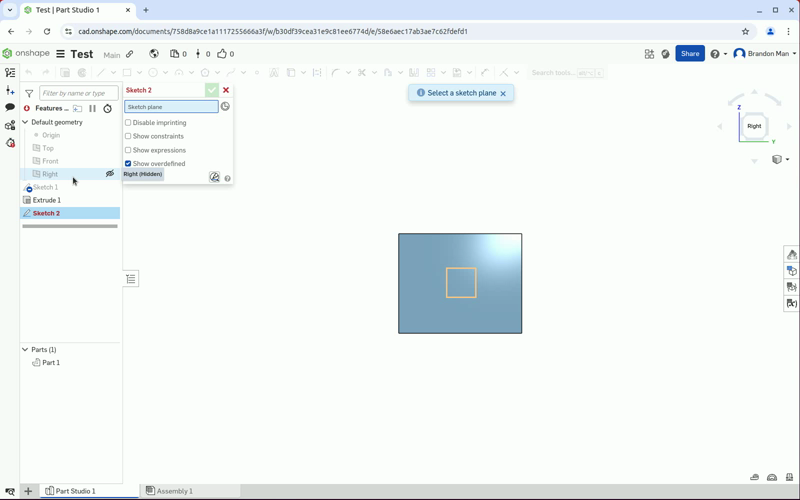
click(73, 176)
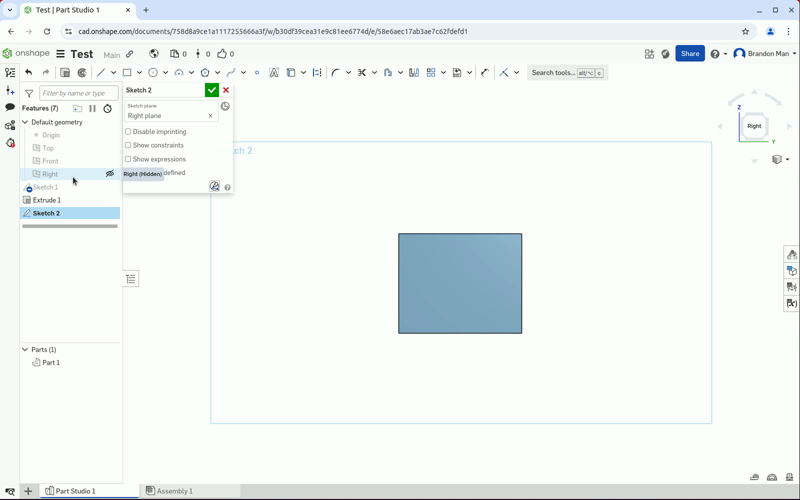
mouse_move(73, 352)
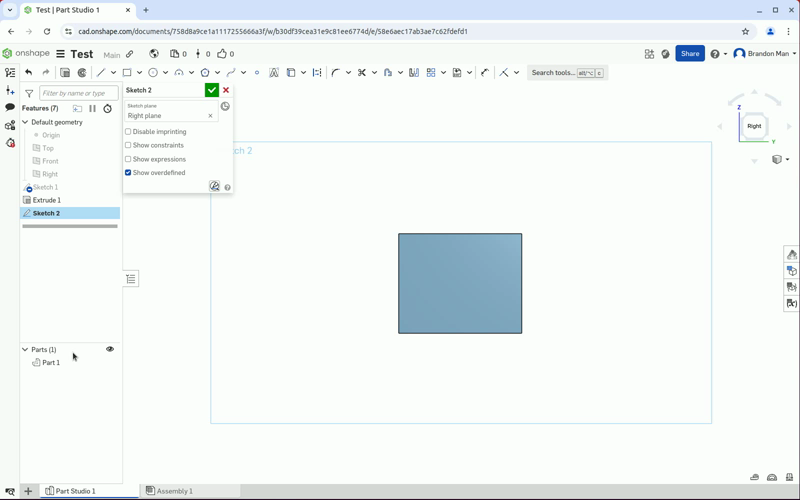
key(y)
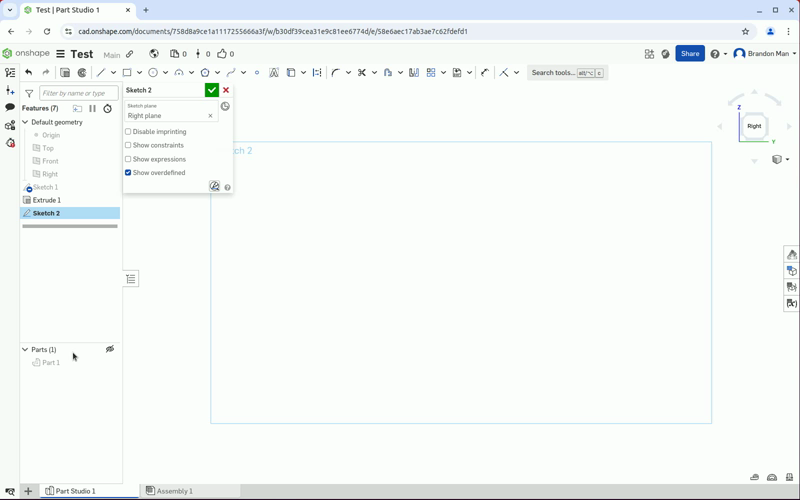
key(l)
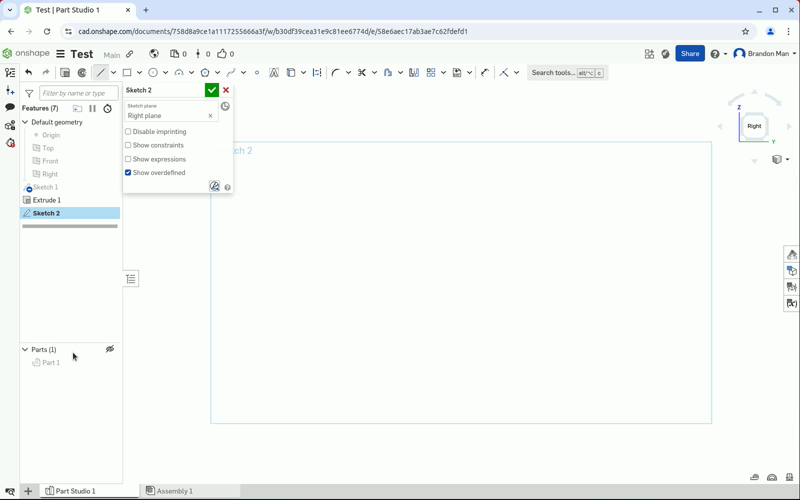
key_down(shift)
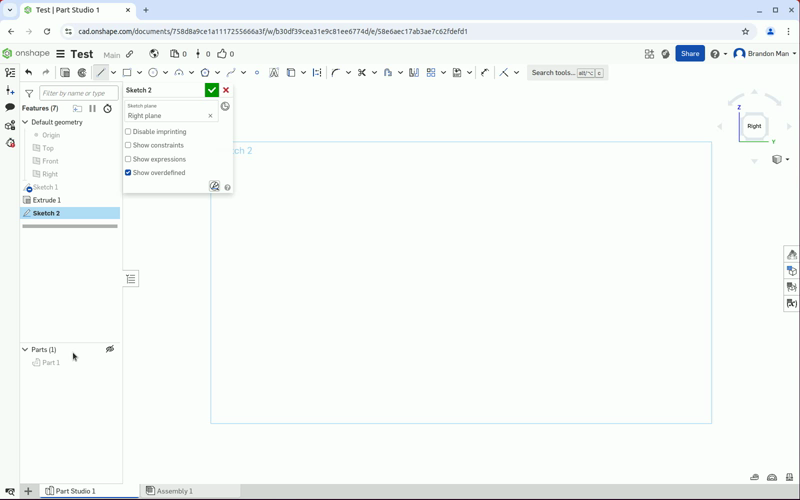
mouse_move(383, 259)
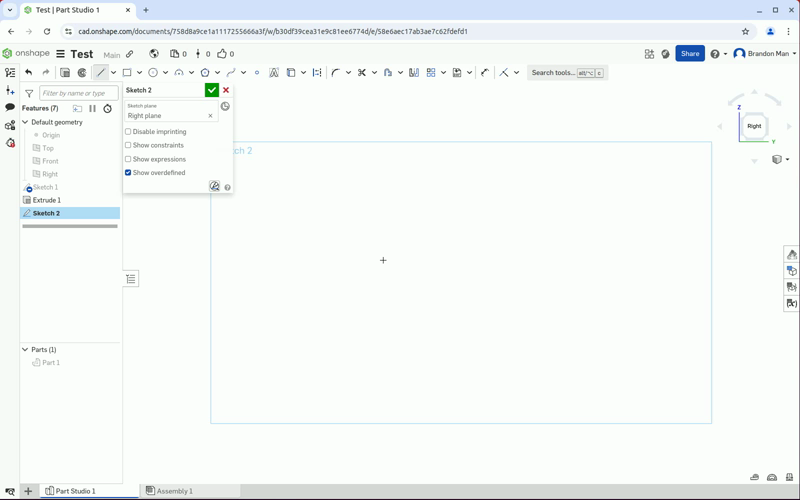
click(383, 259)
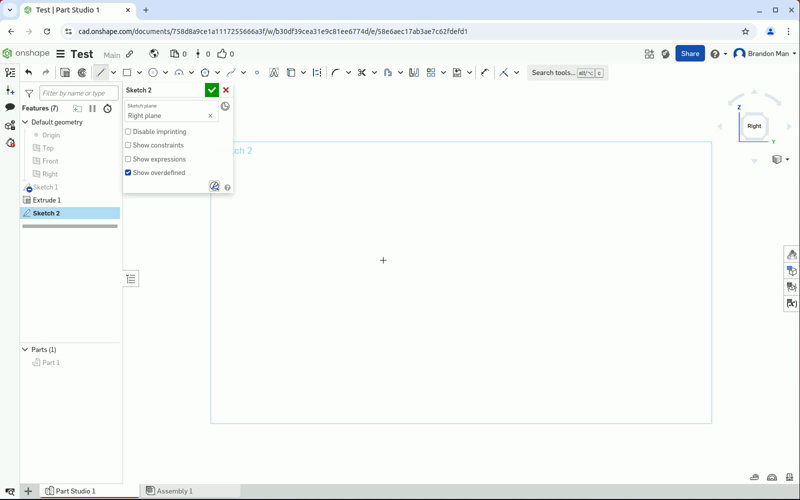
key_up(shift)
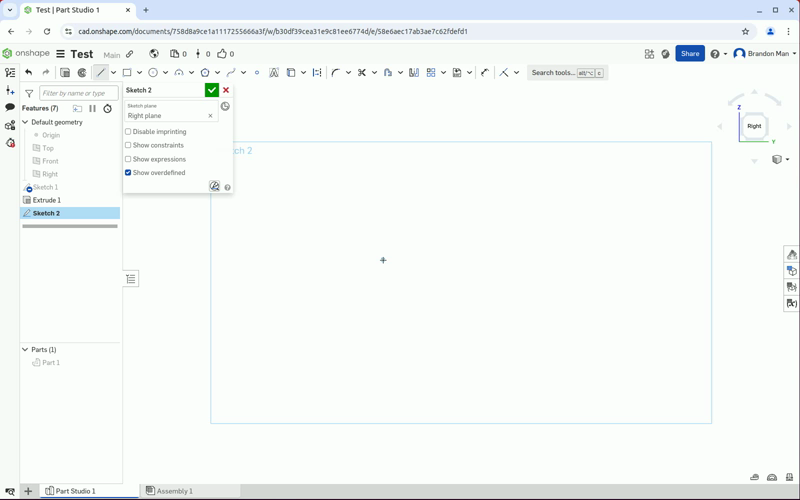
key_down(shift)
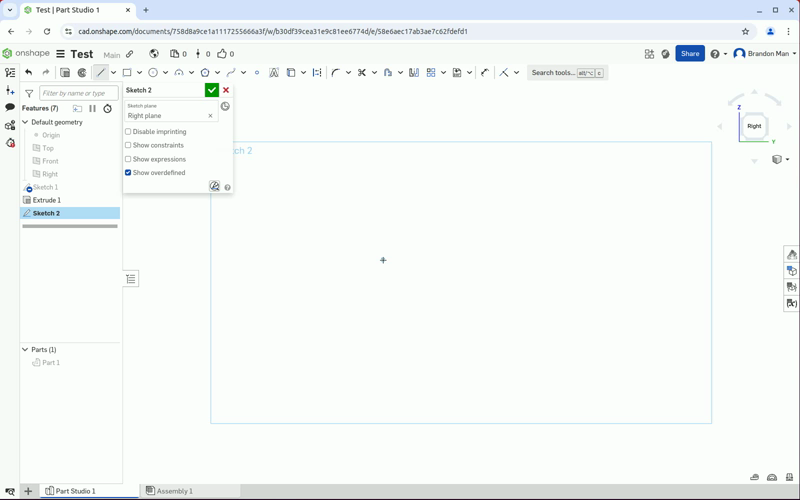
mouse_move(413, 259)
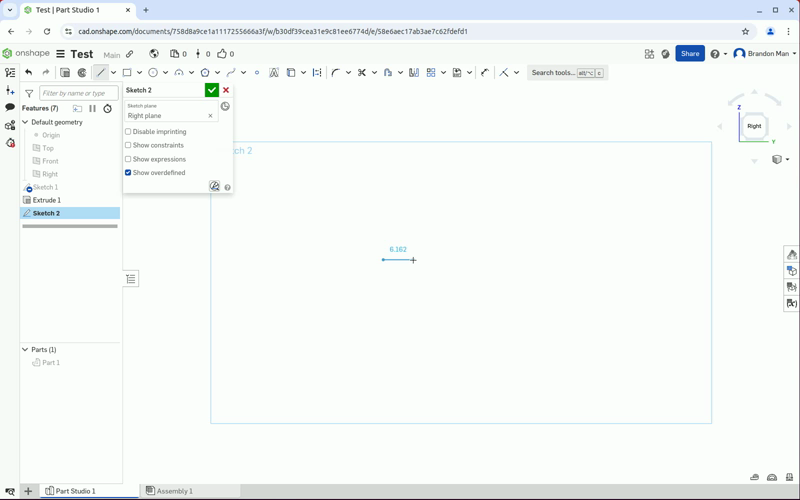
mouse_move(400, 259)
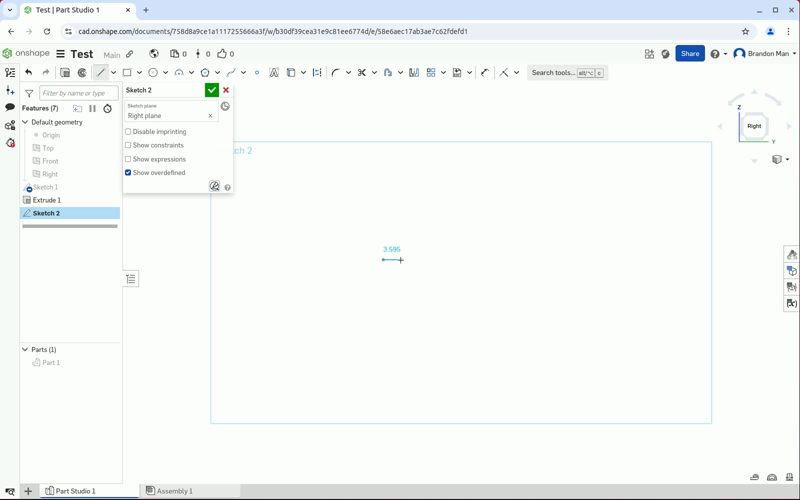
click(400, 259)
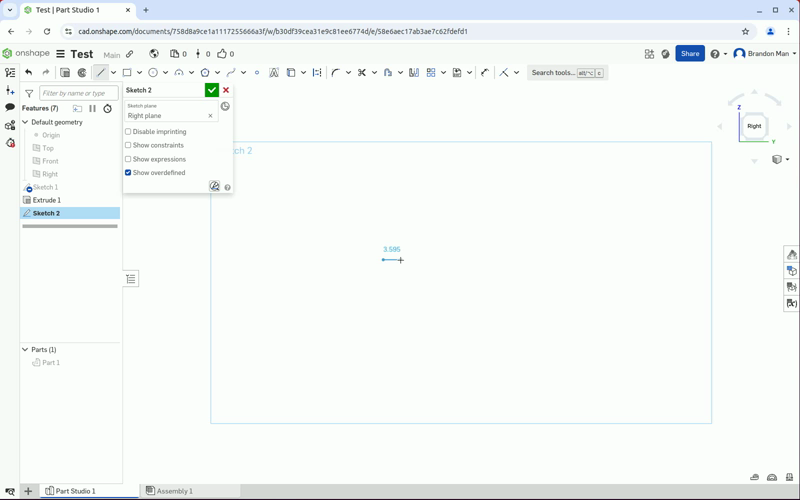
key_up(shift)
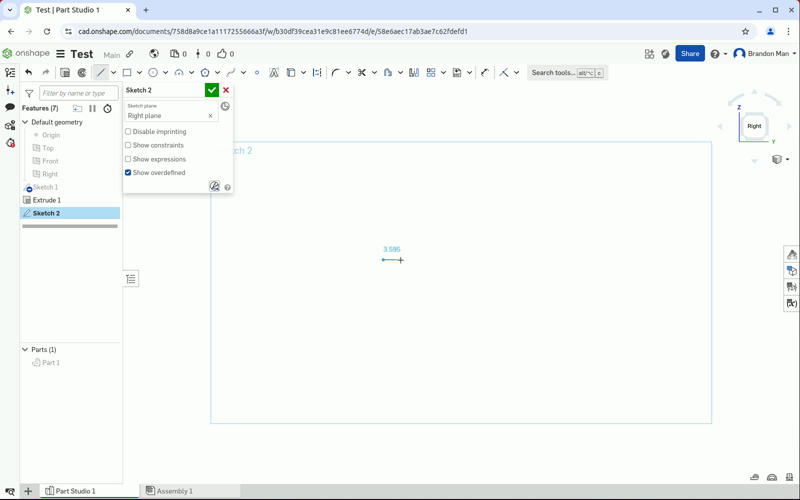
key_down(shift)
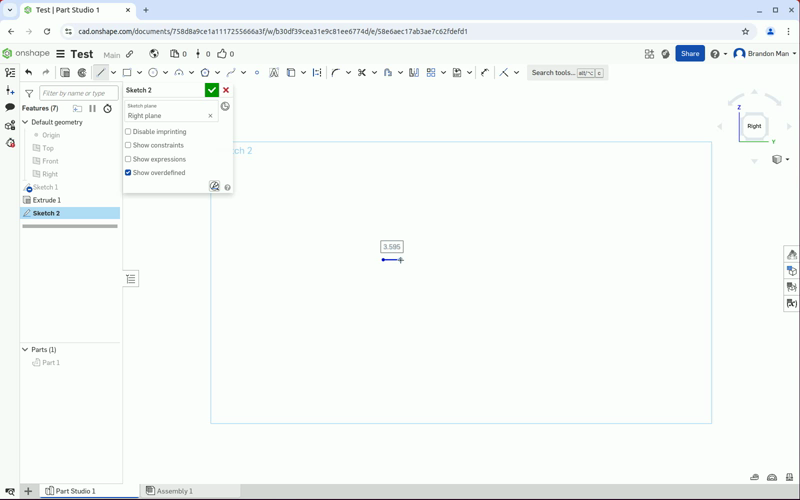
mouse_move(430, 259)
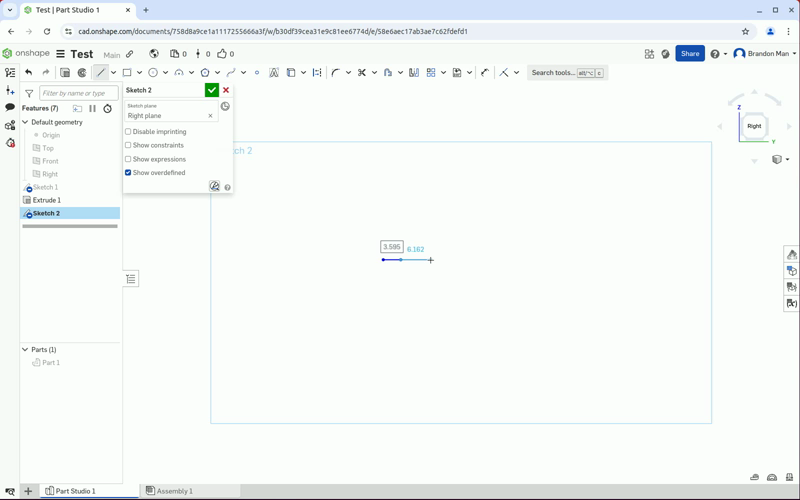
mouse_move(400, 250)
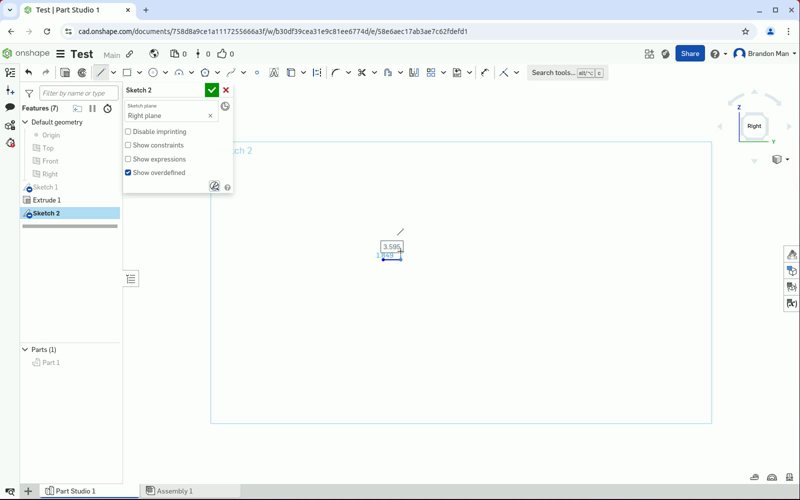
click(400, 250)
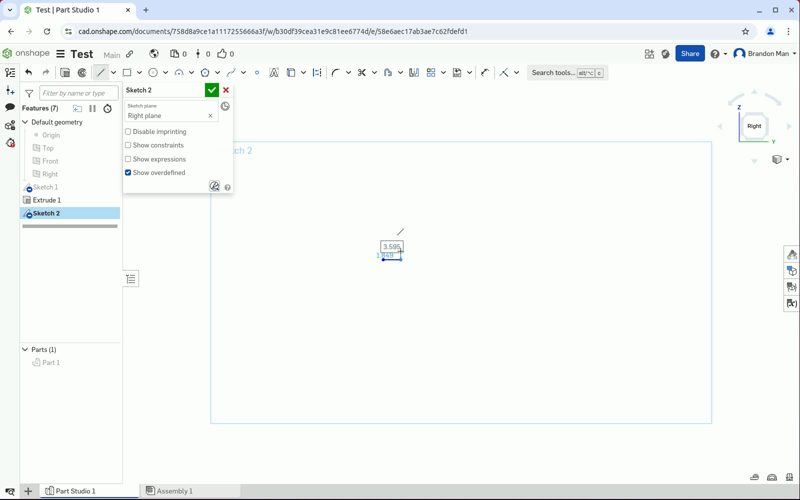
key_up(shift)
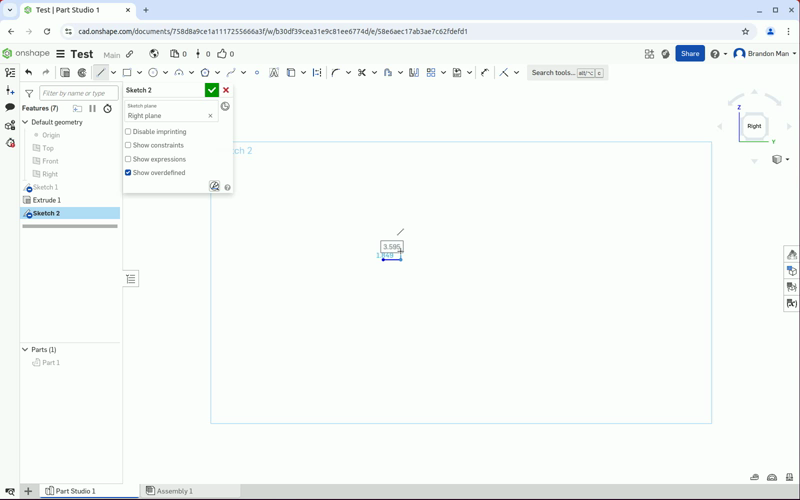
key_down(shift)
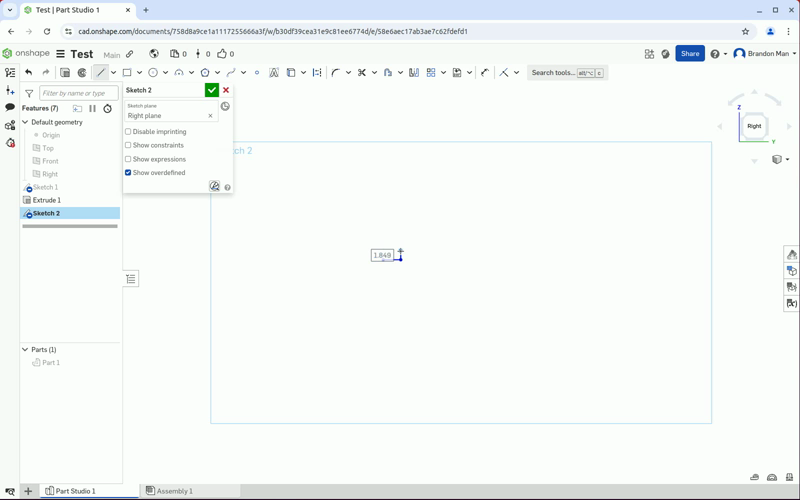
mouse_move(430, 250)
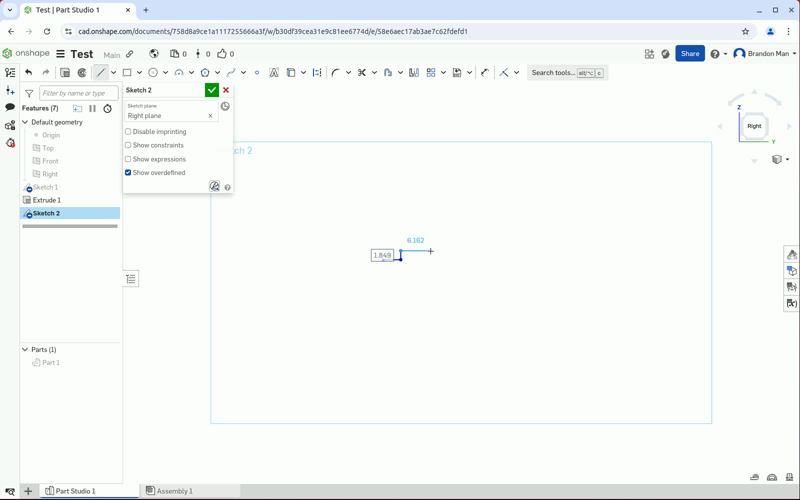
mouse_move(383, 250)
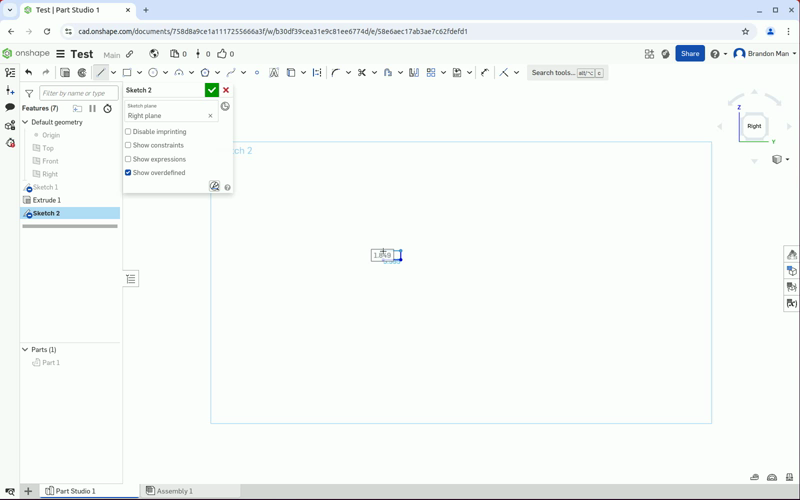
click(383, 250)
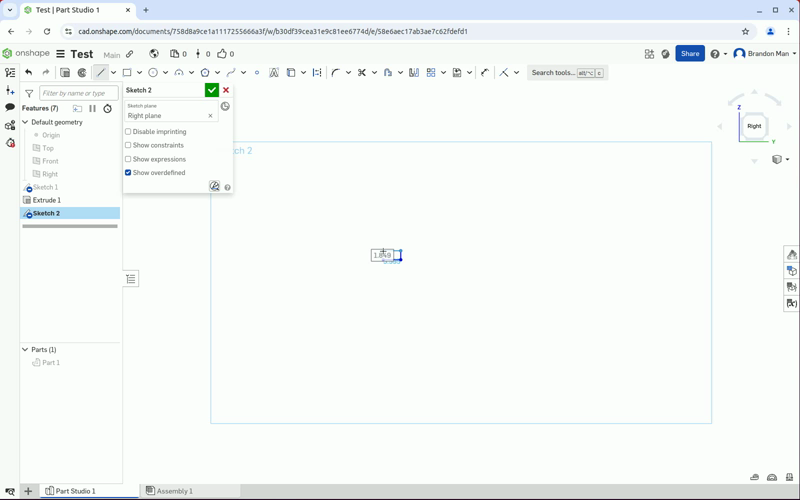
key_up(shift)
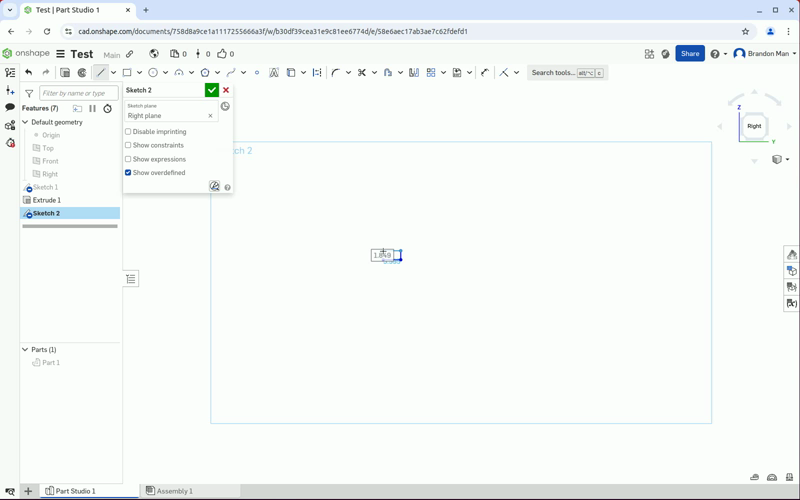
mouse_move(413, 250)
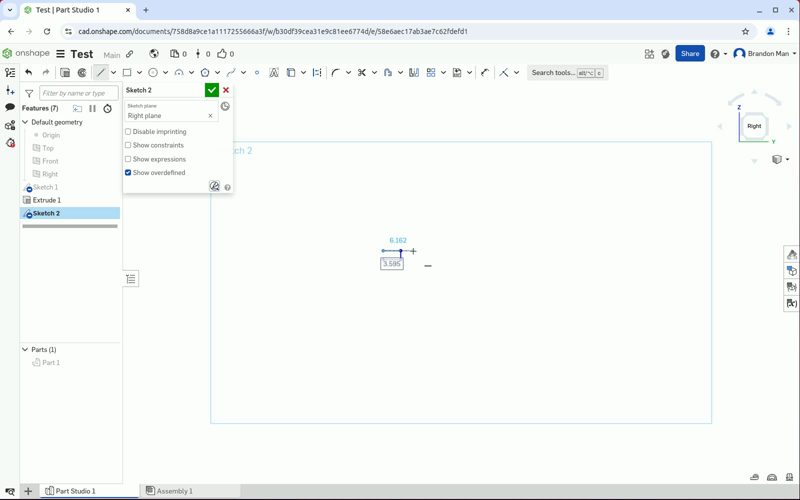
key_down(shift)
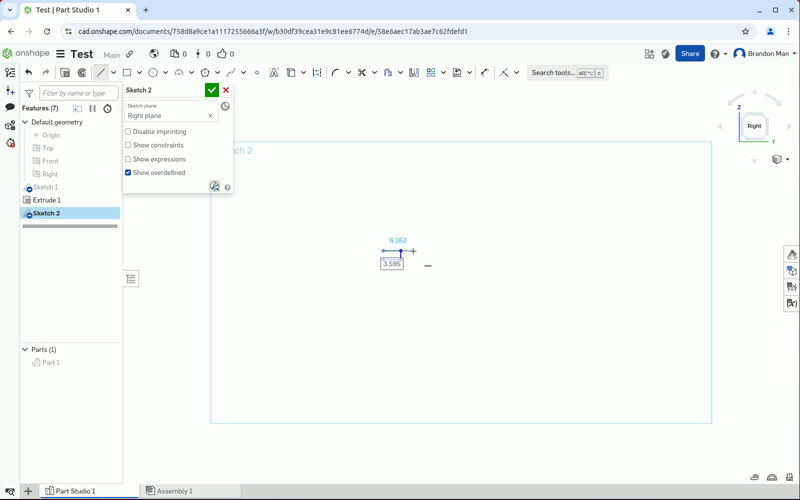
mouse_move(383, 259)
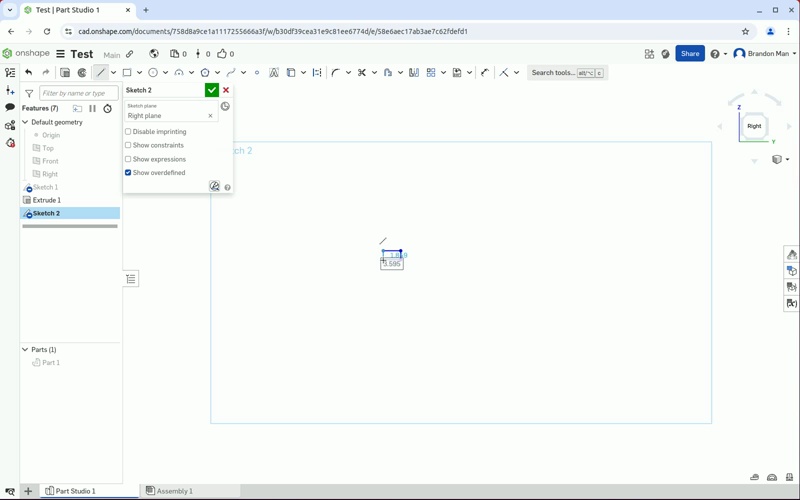
key_up(shift)
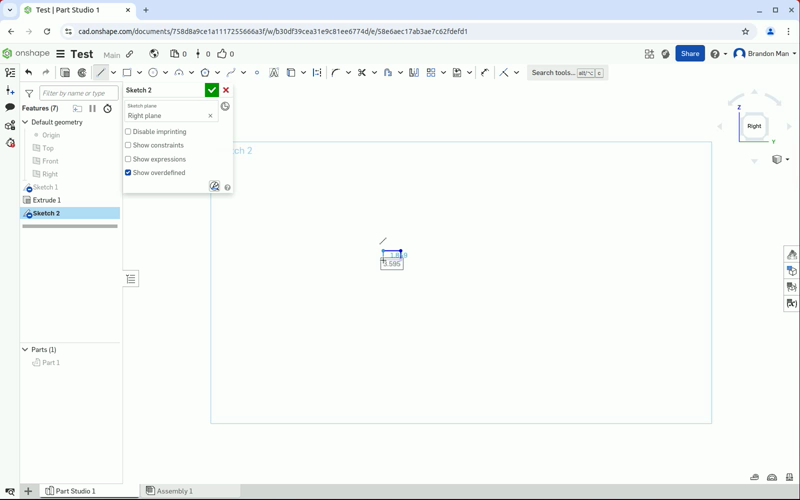
click(383, 259)
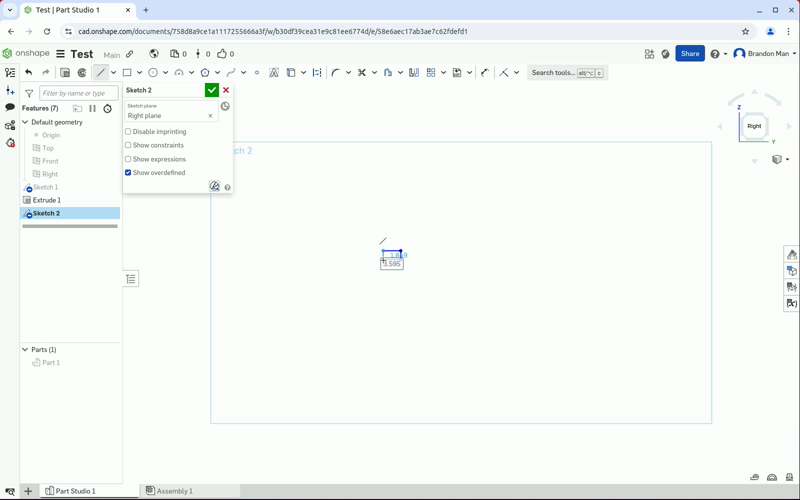
key(esc)
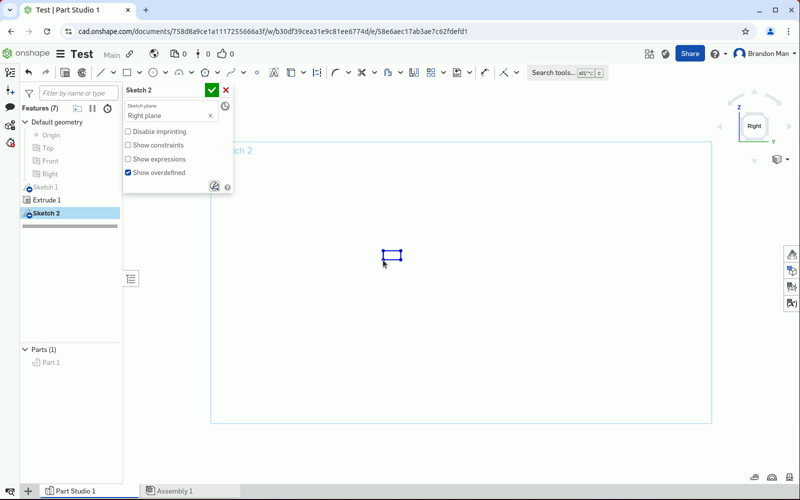
mouse_move(392, 257)
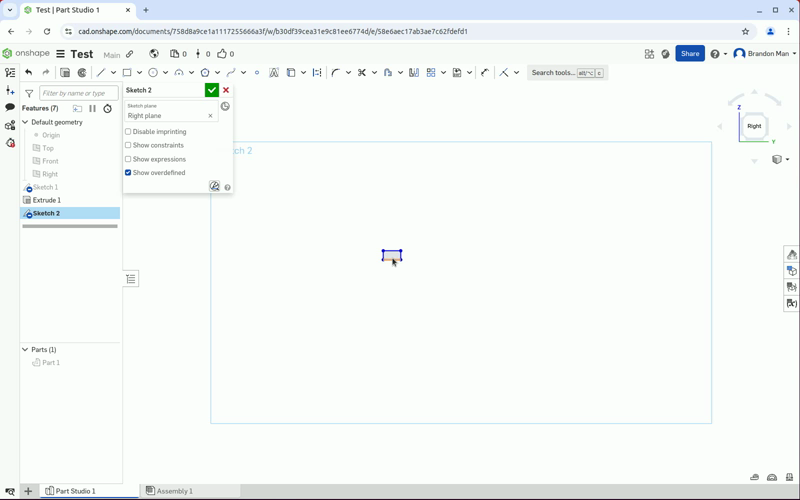
scroll(6)
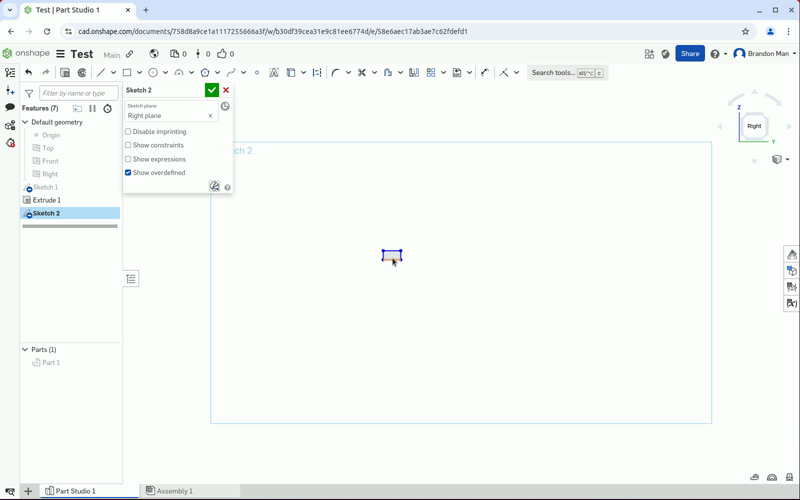
scroll(6)
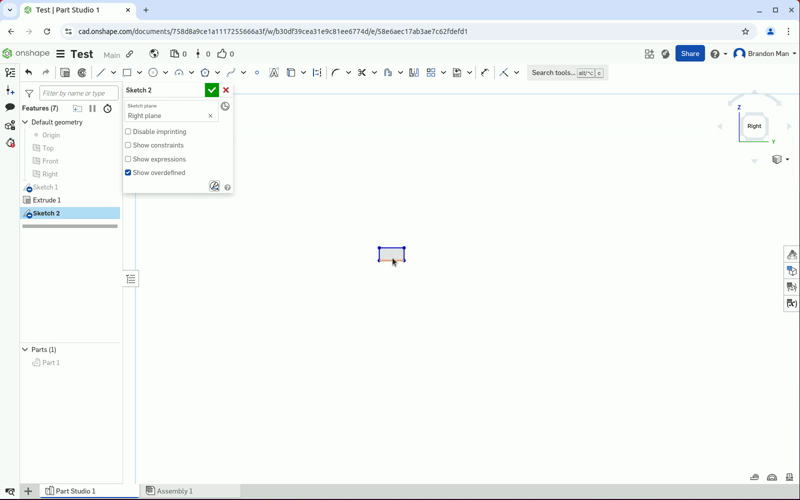
scroll(6)
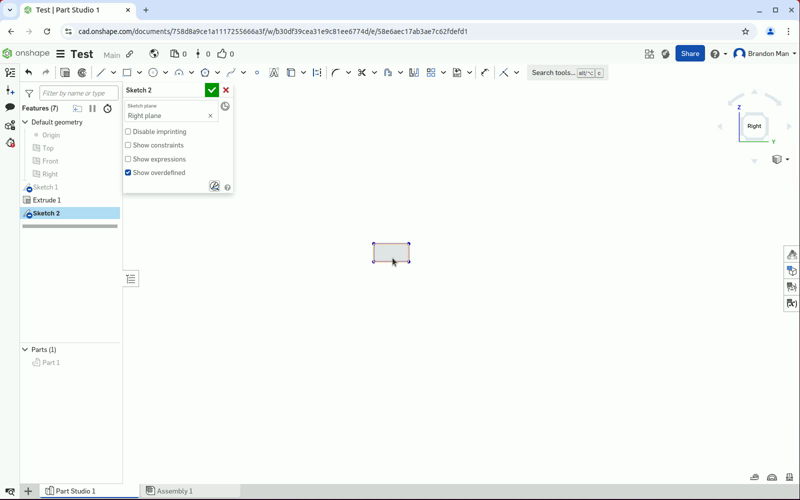
scroll(6)
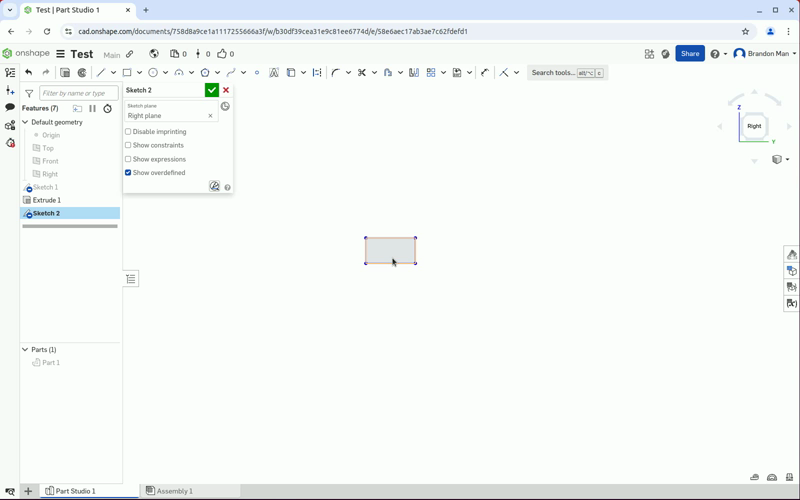
scroll(6)
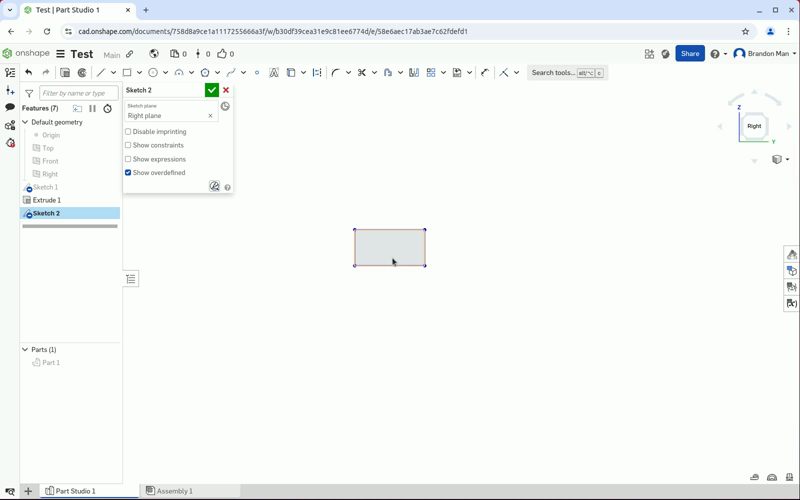
scroll(6)
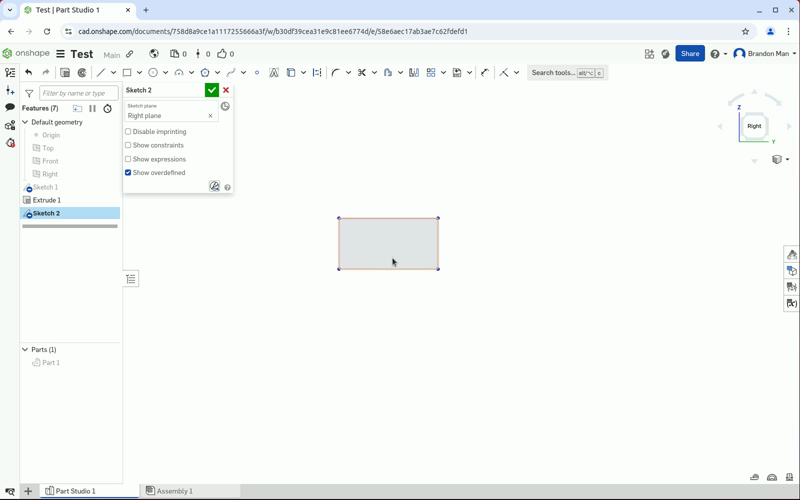
scroll(6)
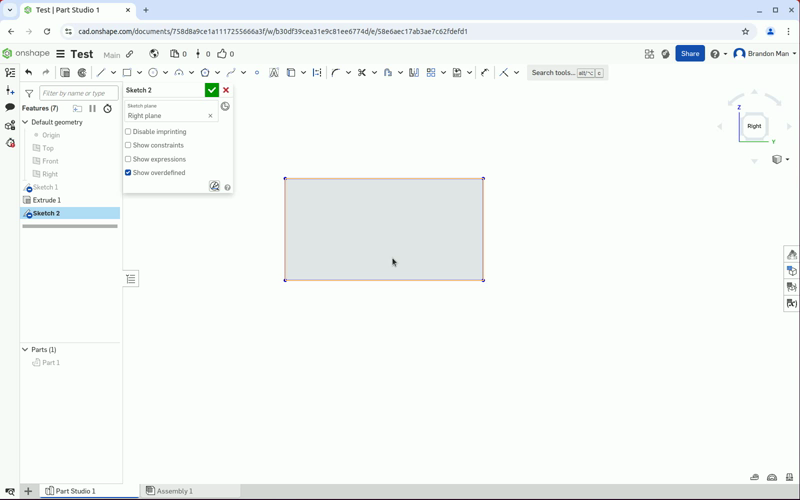
click(392, 257)
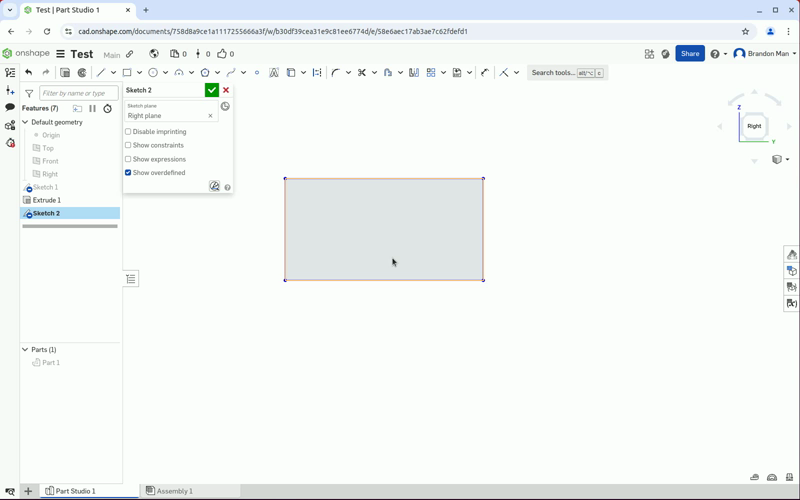
scroll(-6)
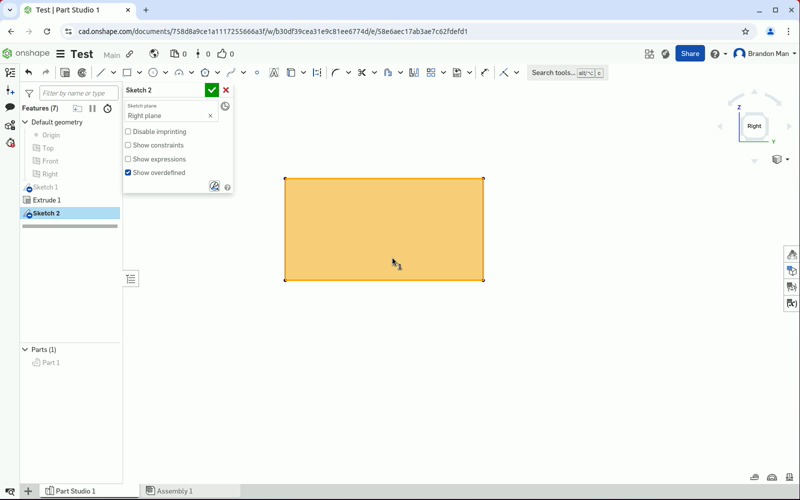
scroll(-6)
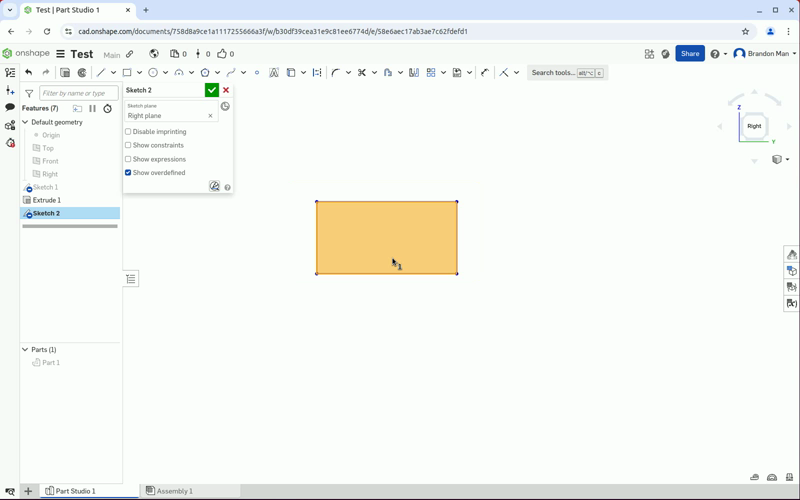
scroll(-6)
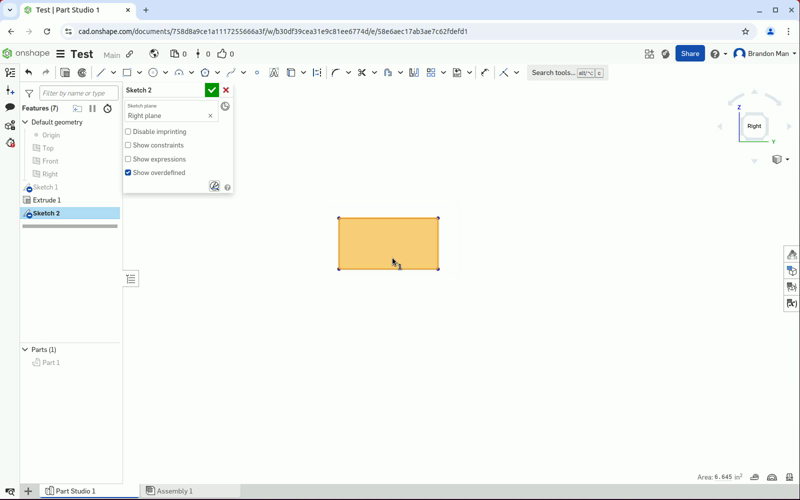
scroll(-6)
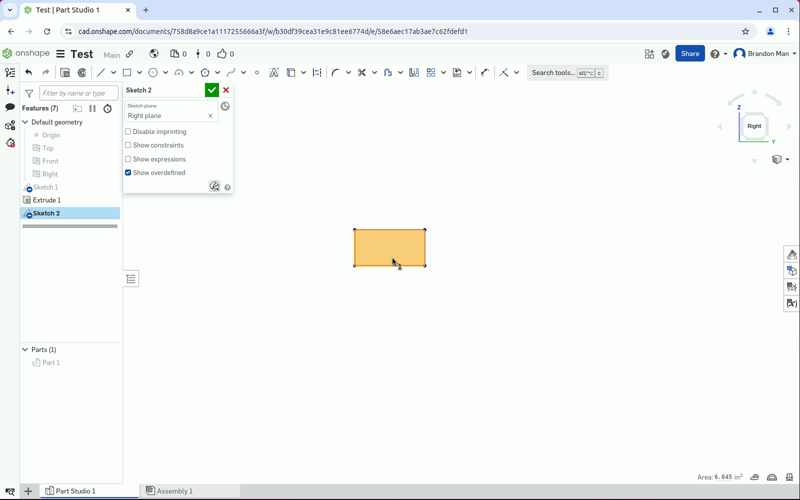
scroll(-6)
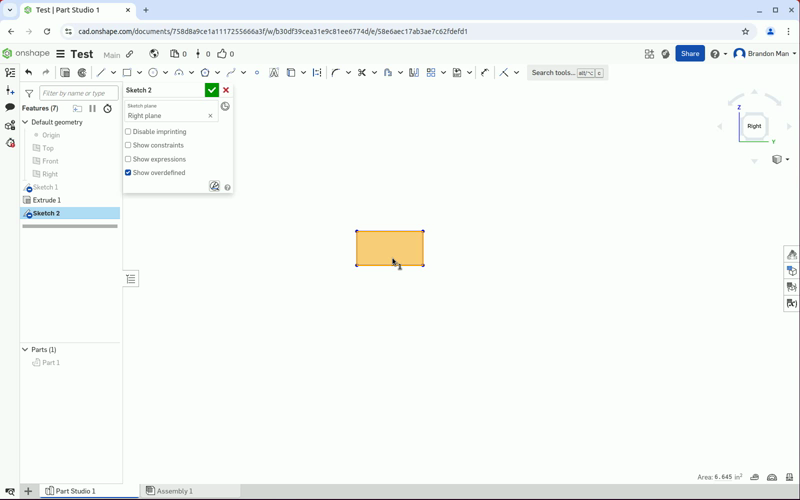
scroll(-6)
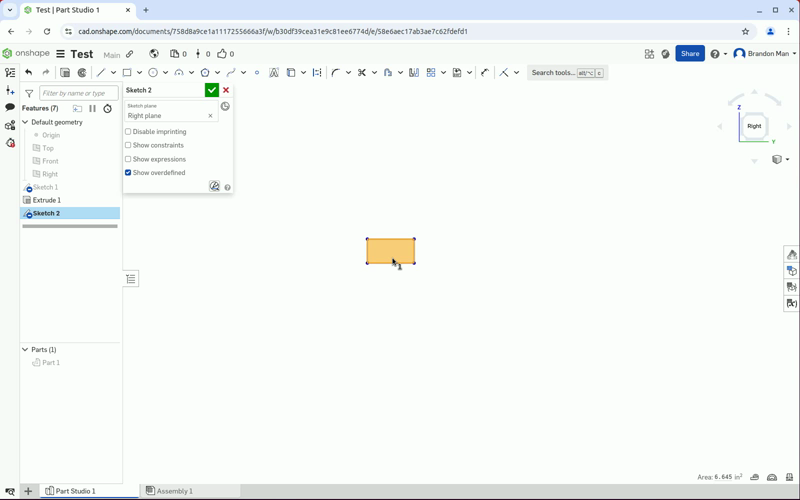
scroll(-6)
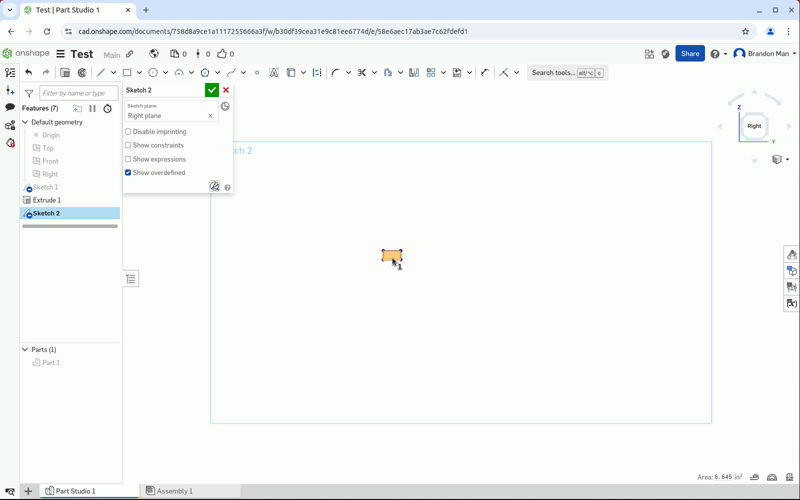
mouse_move(73, 352)
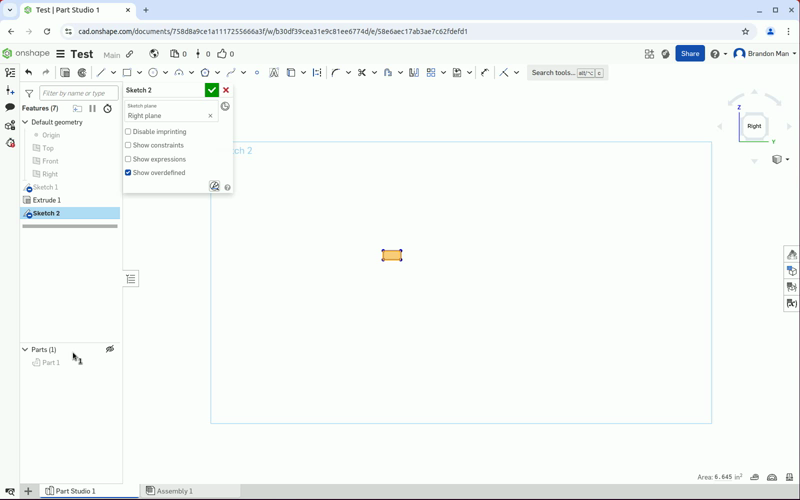
key(shift+y)
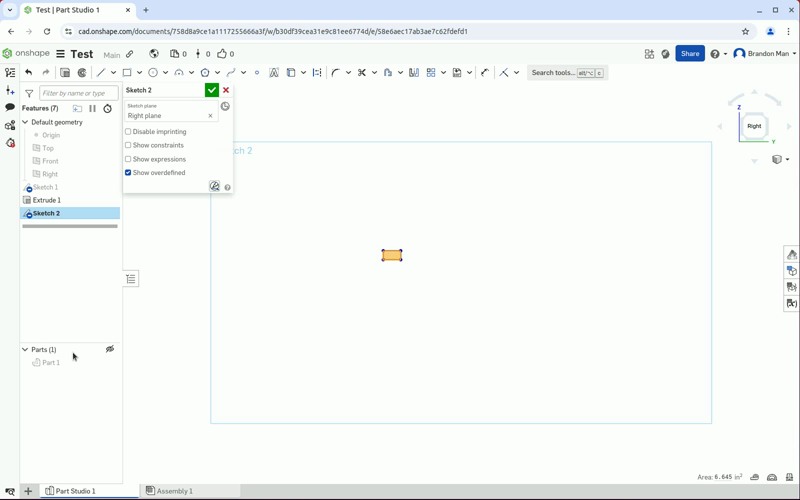
key(shift+e)
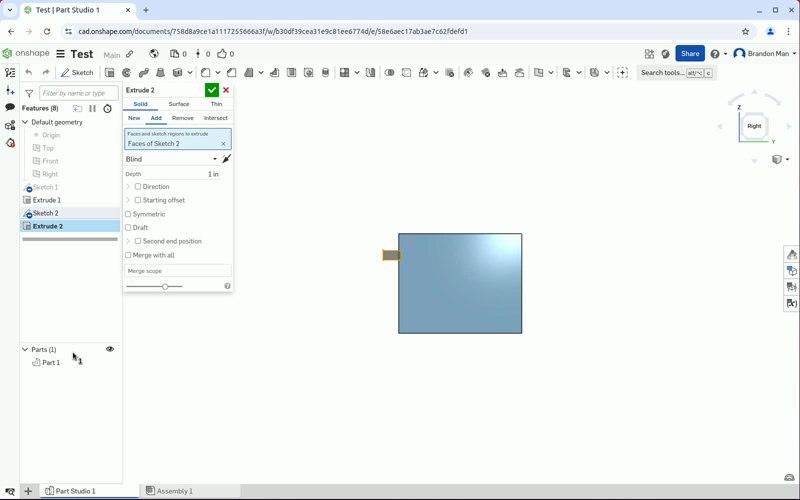
mouse_move(143, 106)
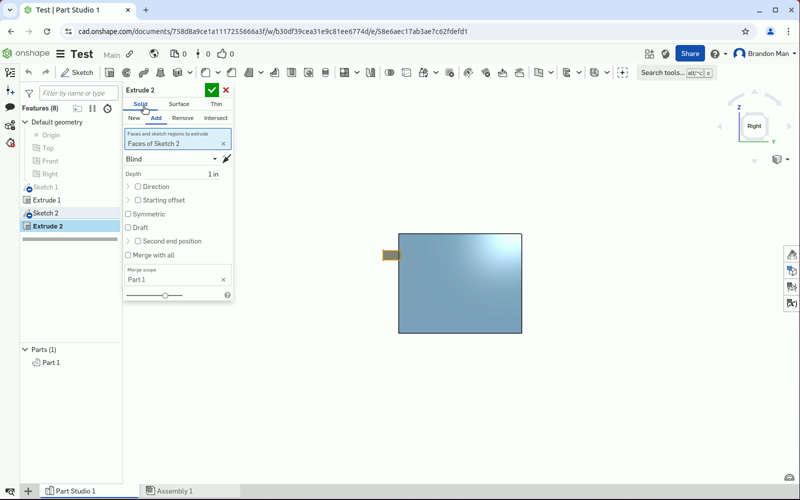
click(143, 106)
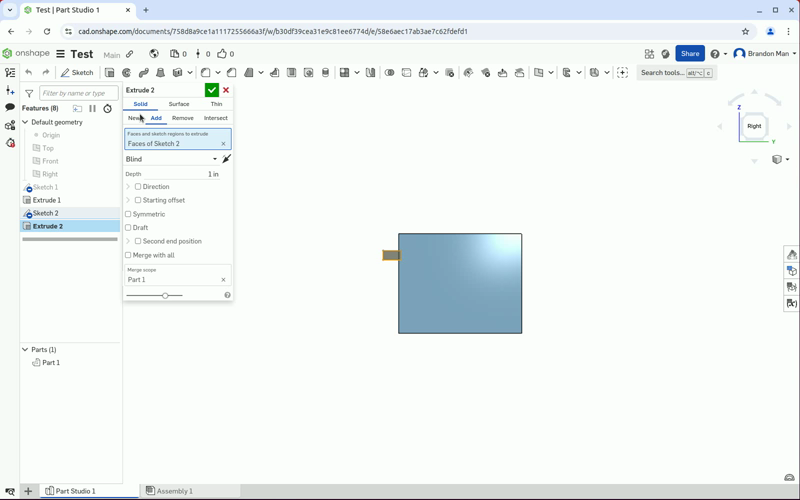
mouse_move(137, 120)
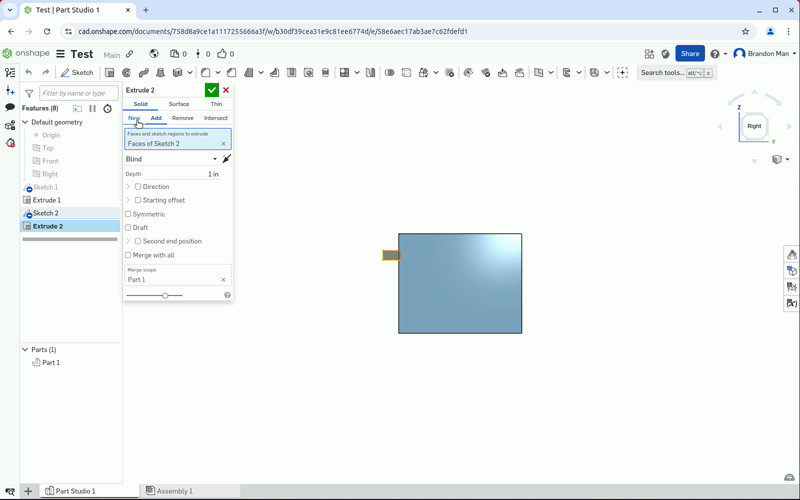
click(137, 120)
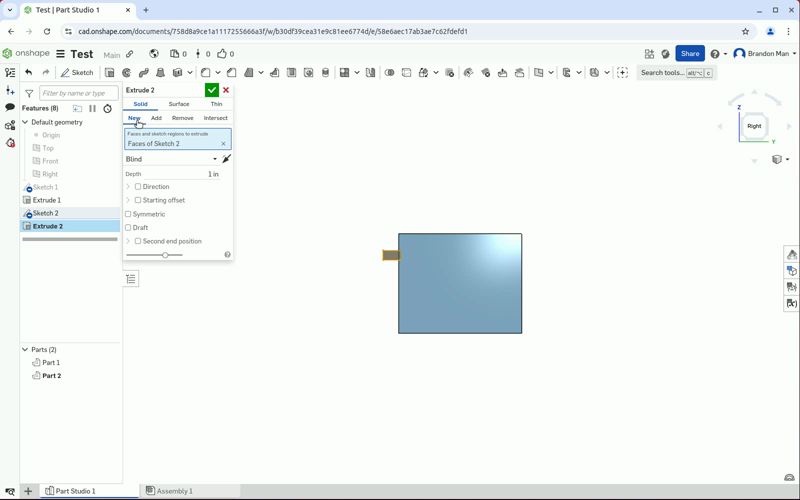
key(tab, 4)
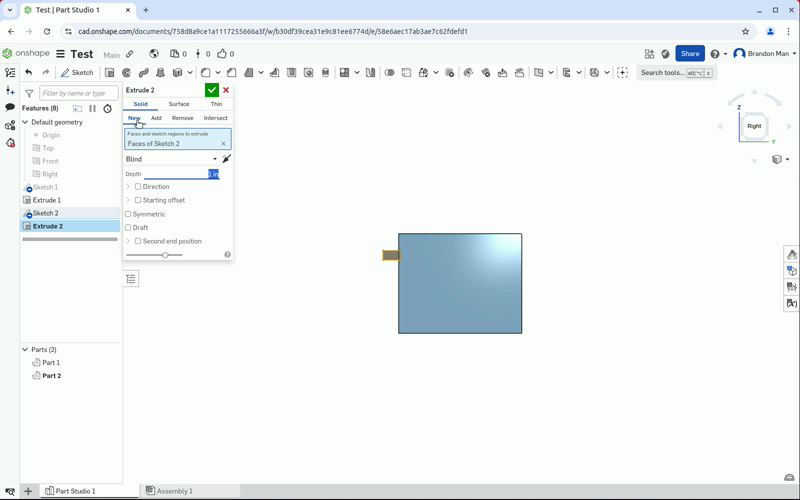
text(11.554)
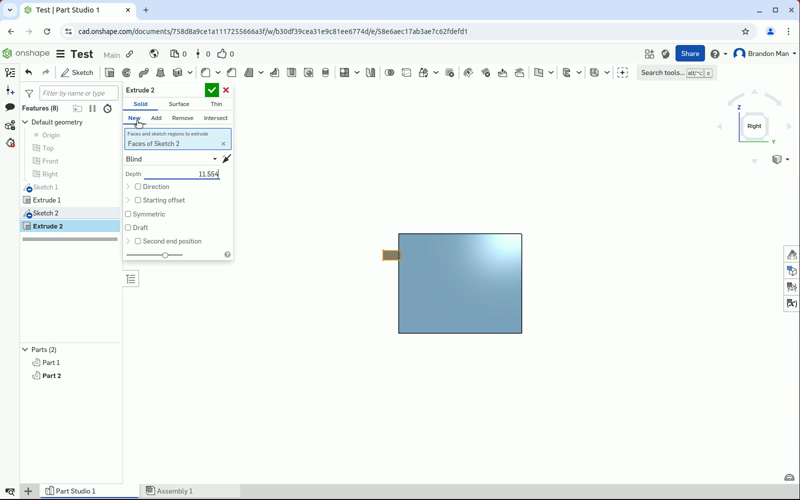
key(tab, 3)
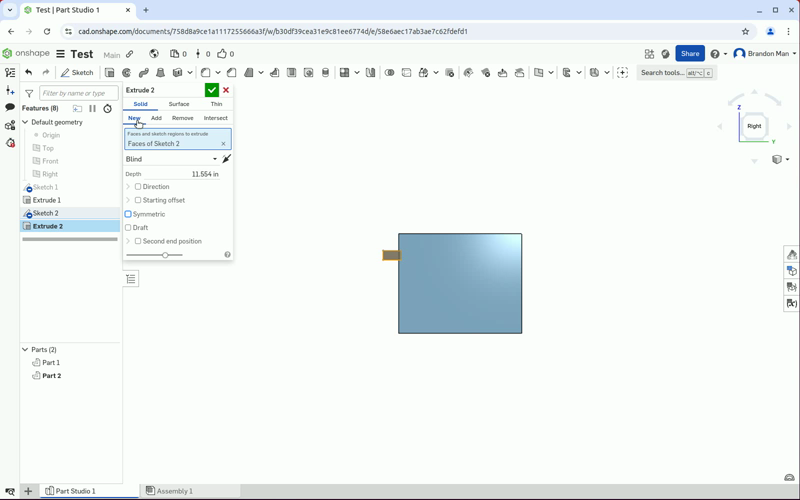
key(space)
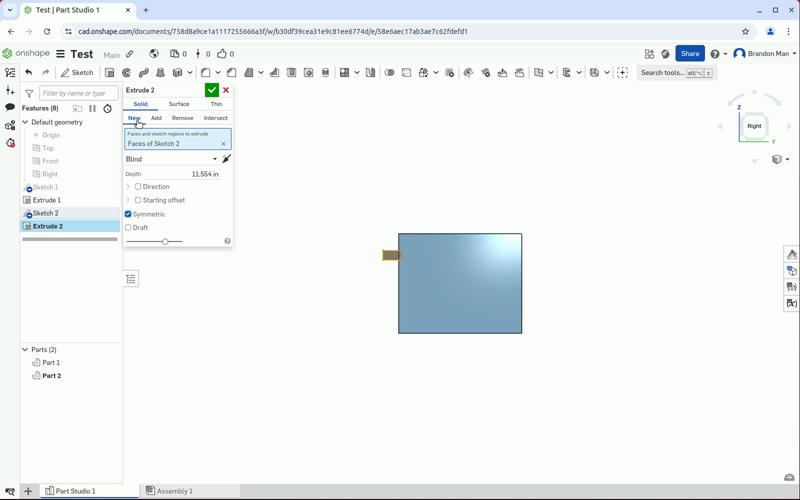
key(enter)
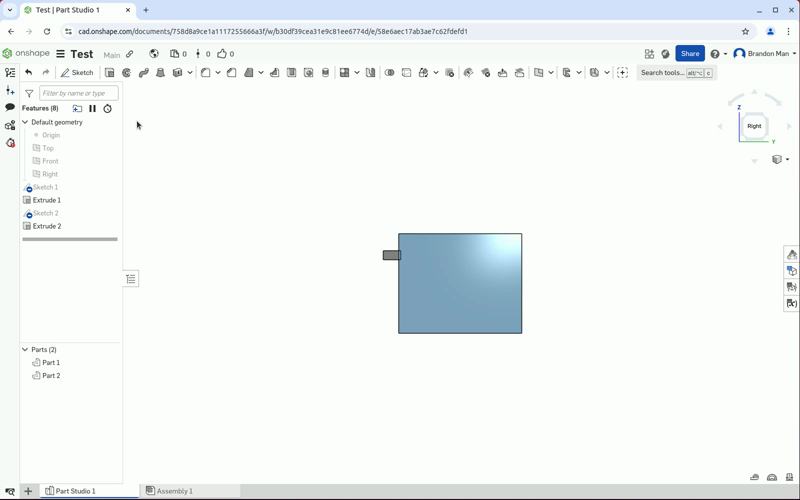
key(shift+h)
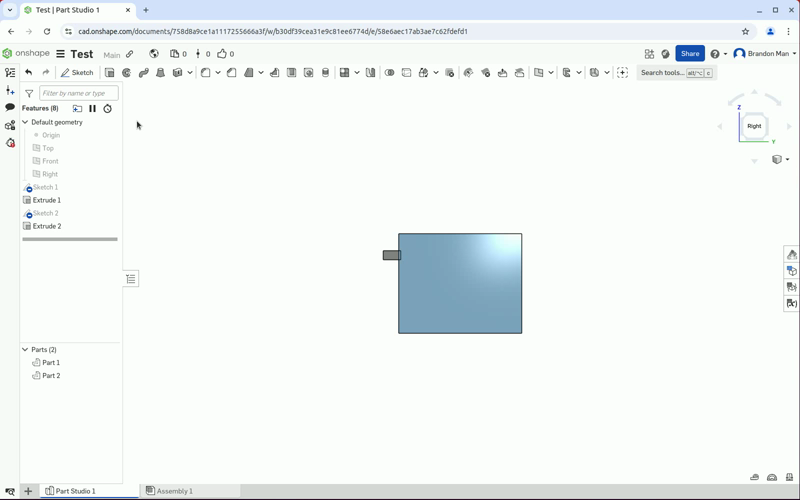
key(shift+h)
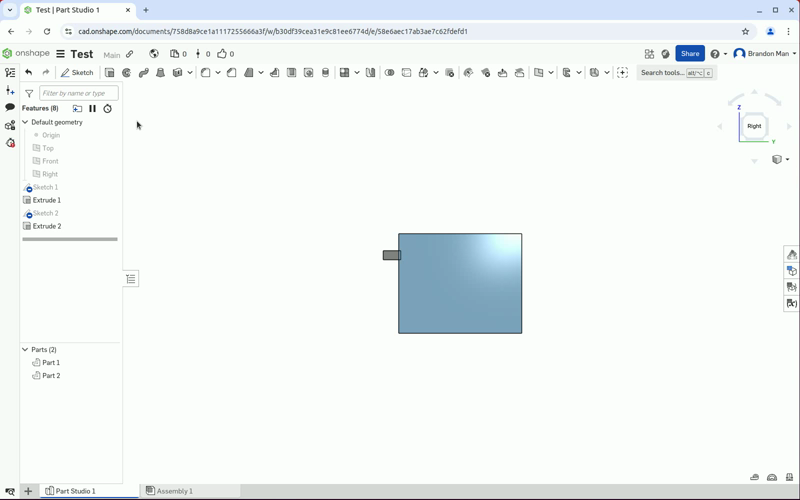
mouse_move(73, 189)
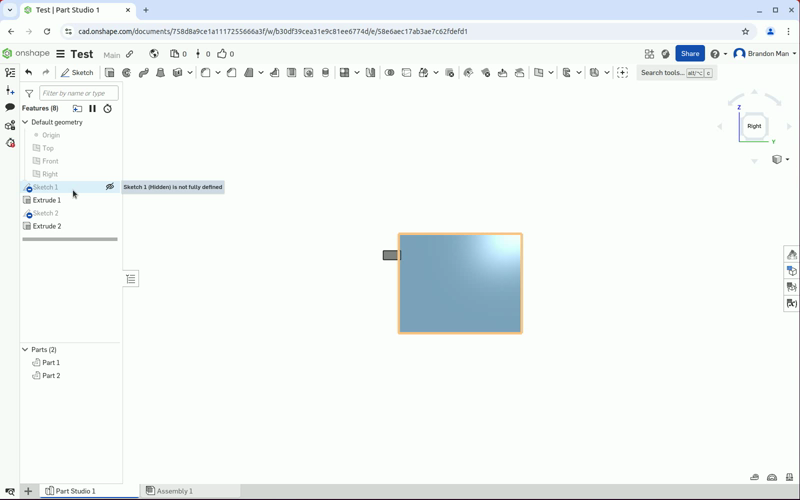
click(73, 189)
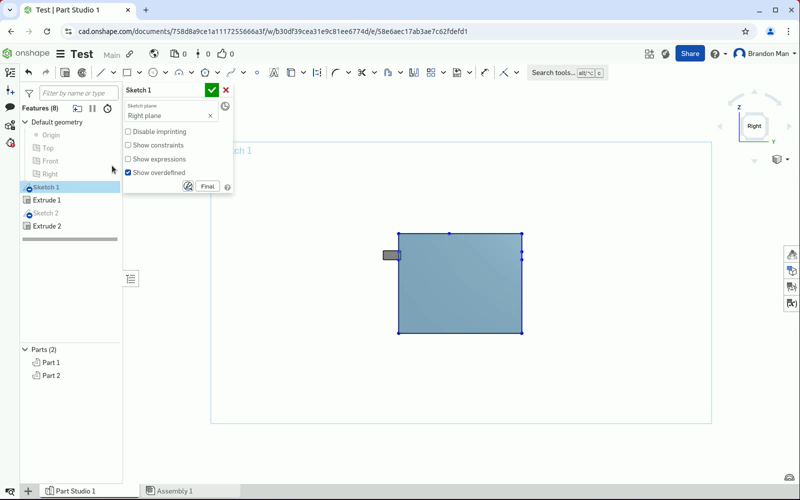
mouse_move(229, 92)
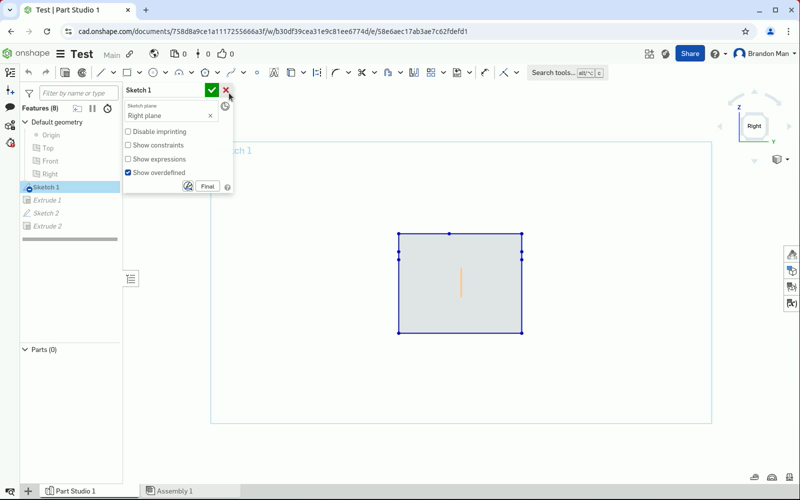
click(229, 92)
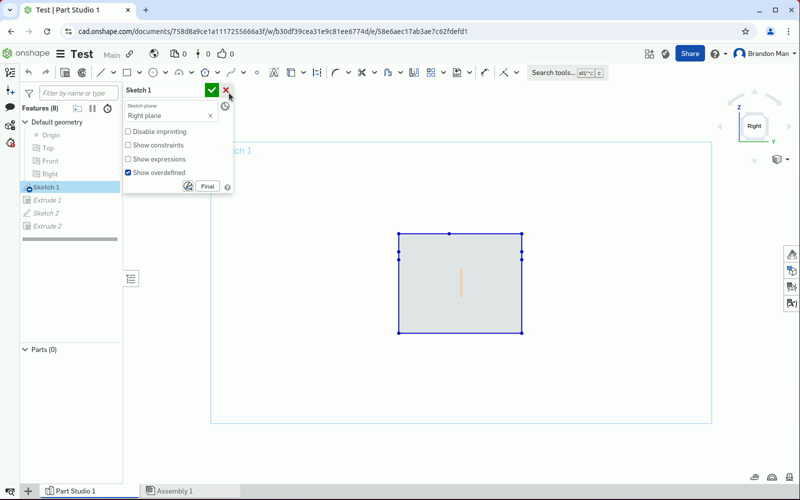
key(shift+s)
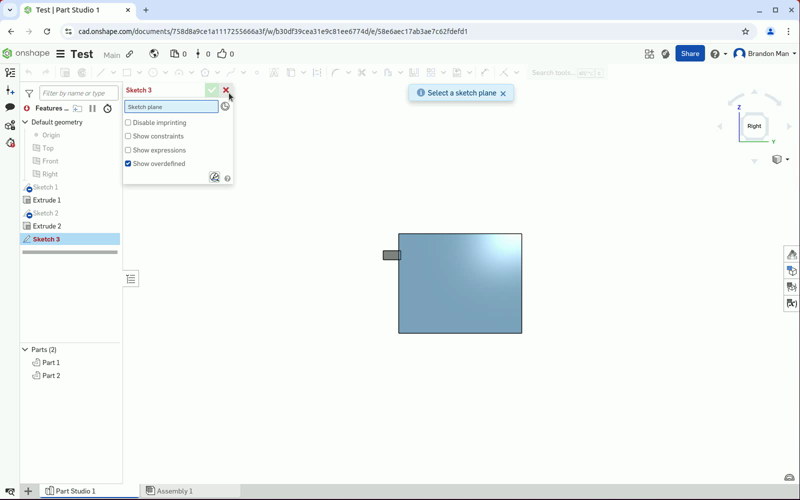
mouse_move(73, 176)
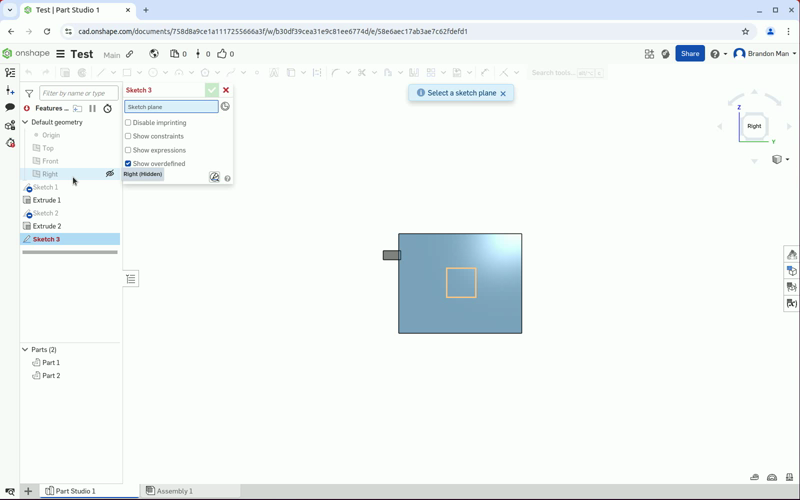
click(73, 176)
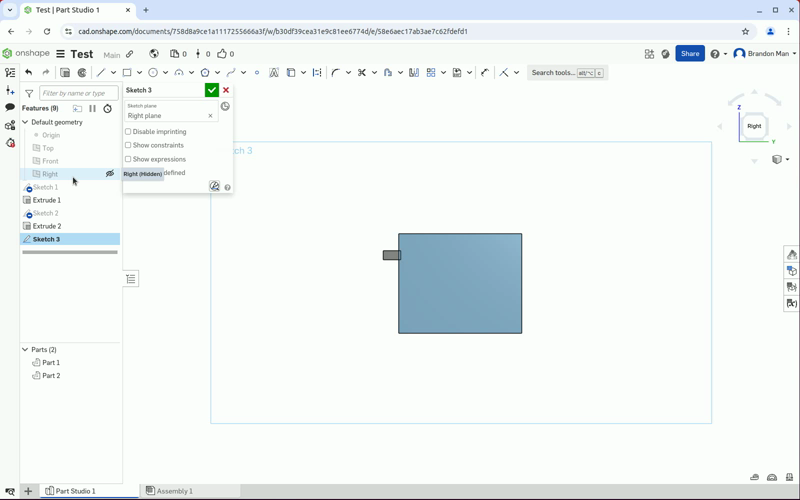
mouse_move(73, 352)
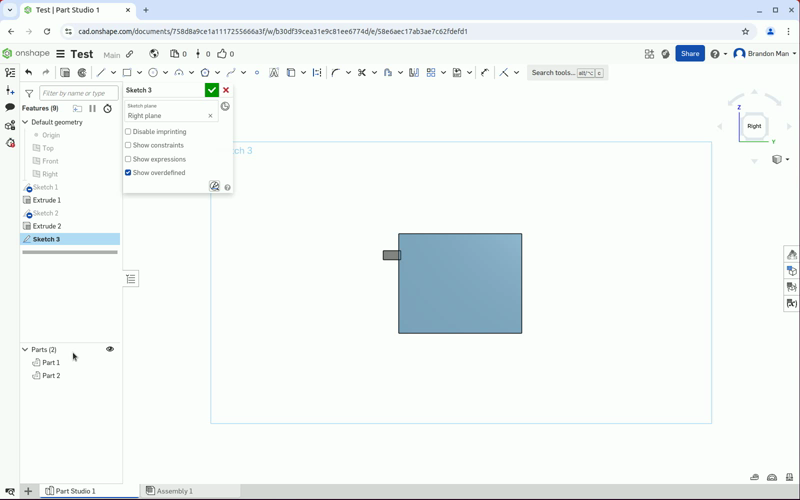
key(y)
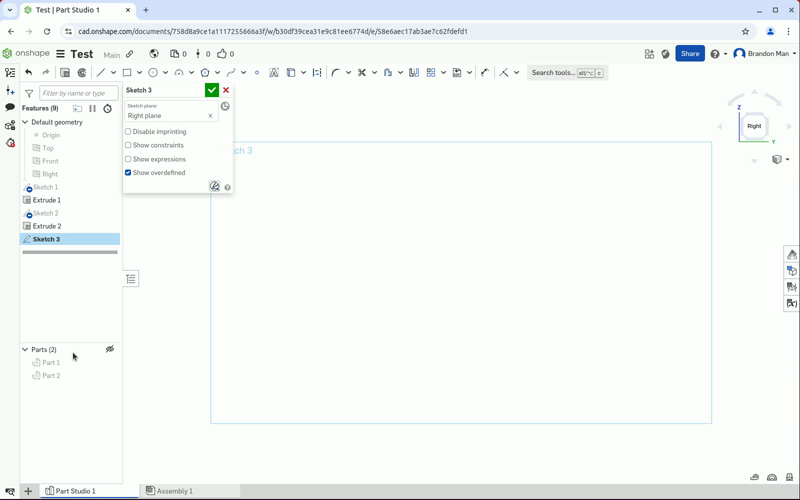
key(l)
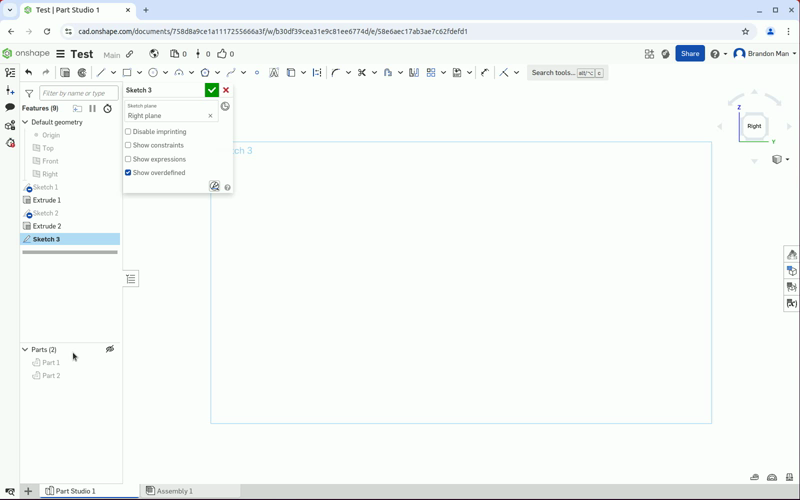
key_down(shift)
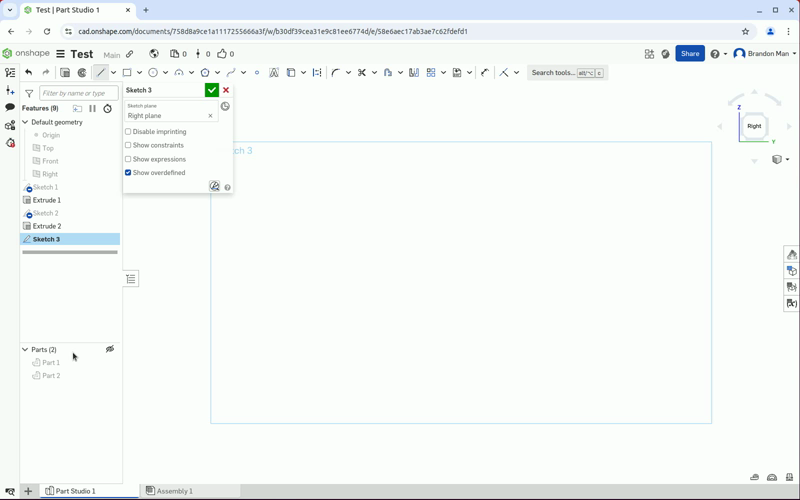
mouse_move(449, 232)
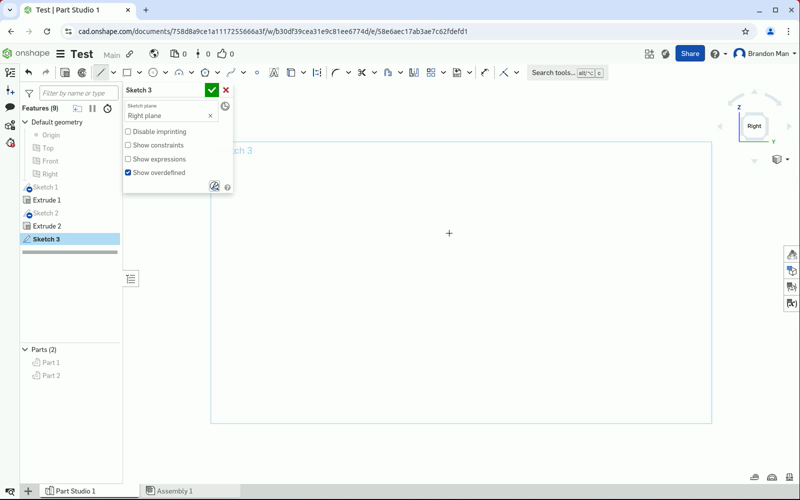
click(449, 232)
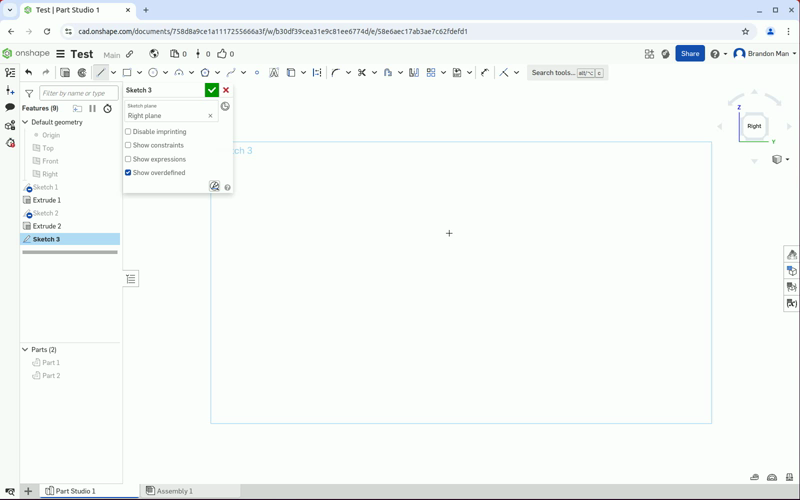
key_up(shift)
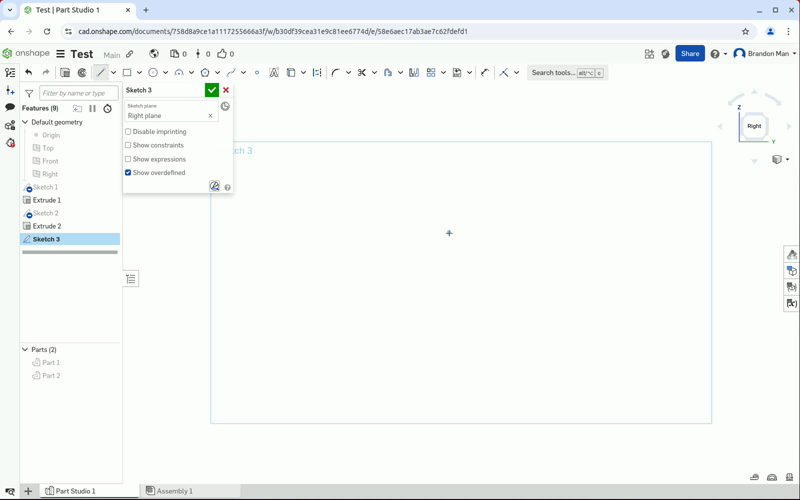
key_down(shift)
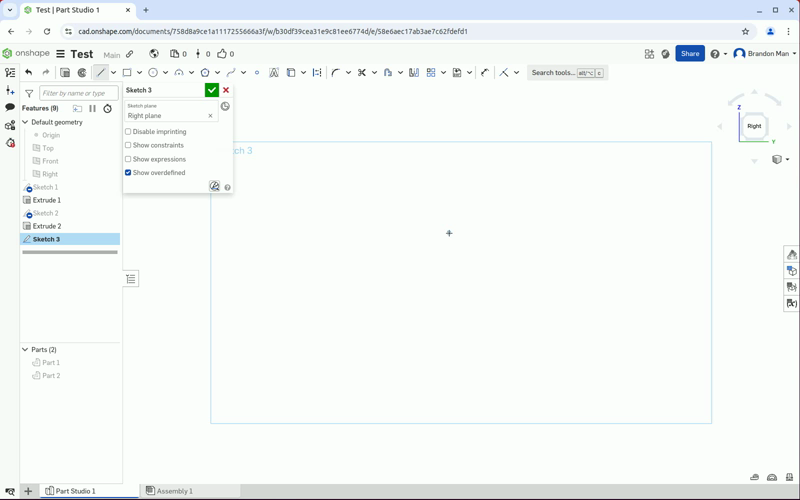
mouse_move(522, 232)
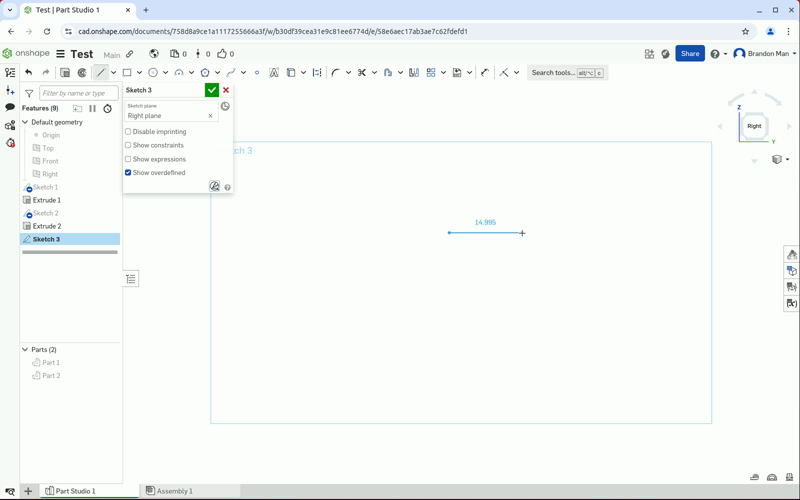
click(522, 232)
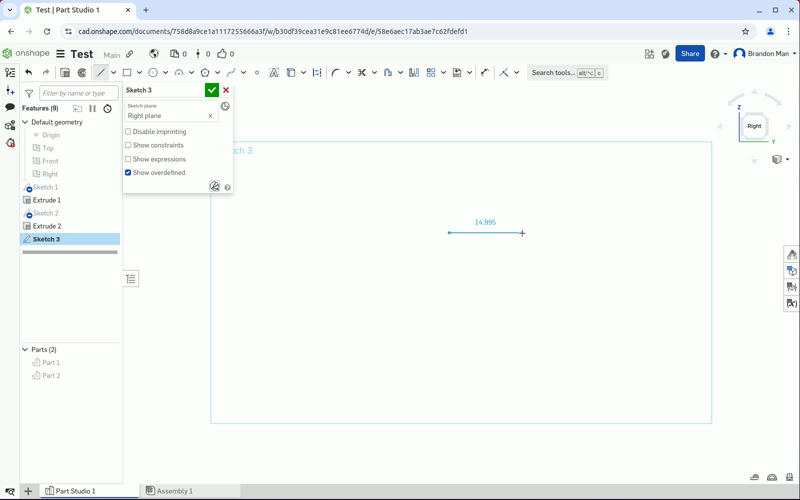
key_up(shift)
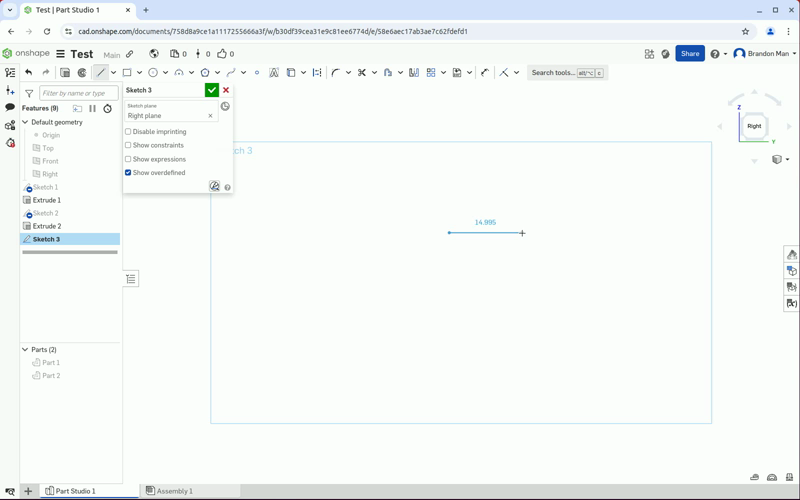
key_down(shift)
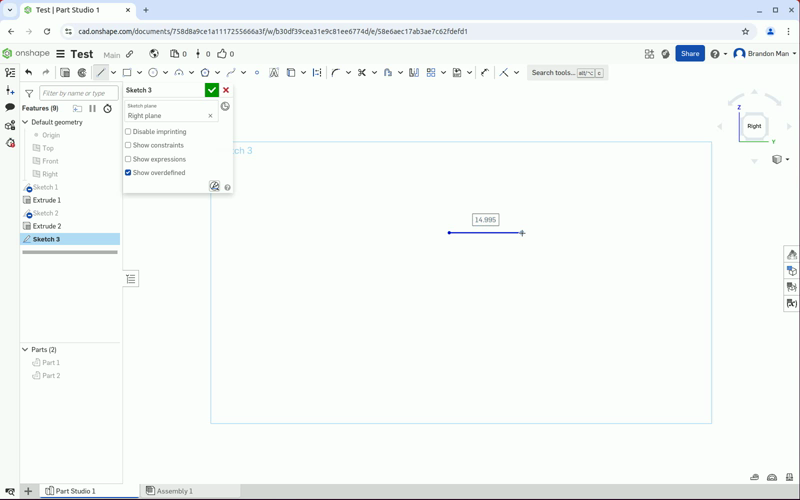
mouse_move(552, 232)
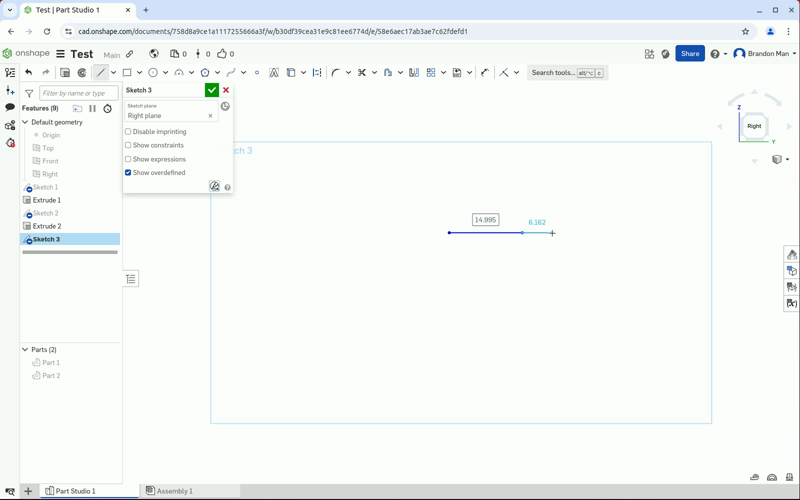
mouse_move(522, 215)
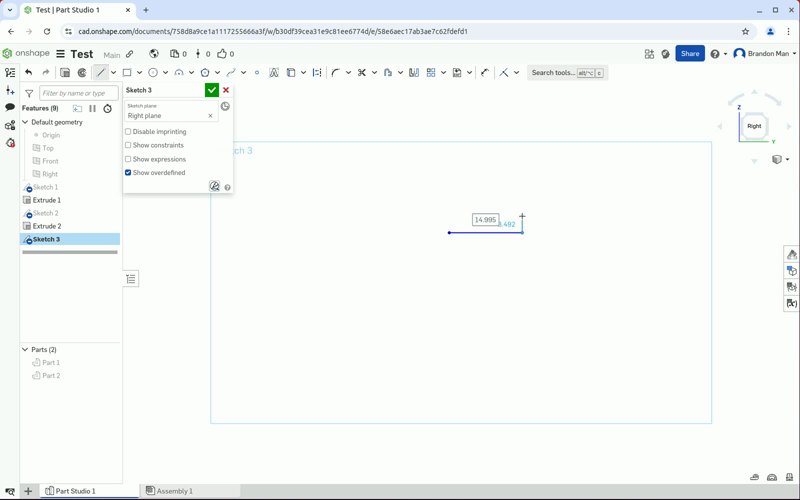
click(522, 215)
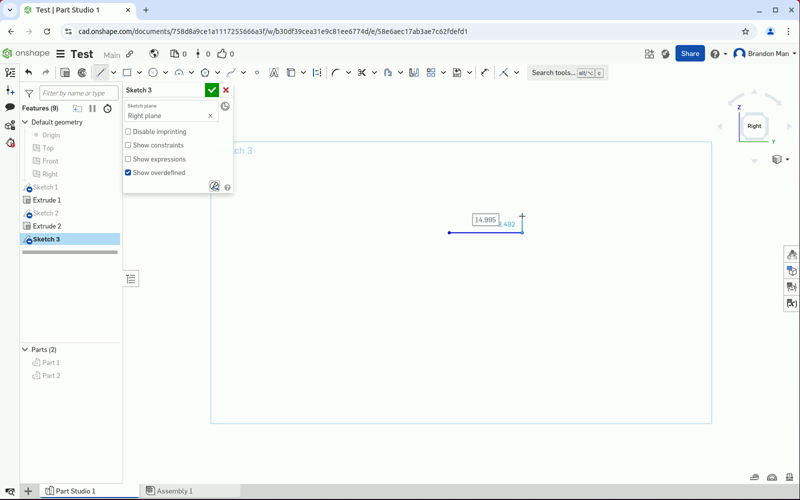
key_up(shift)
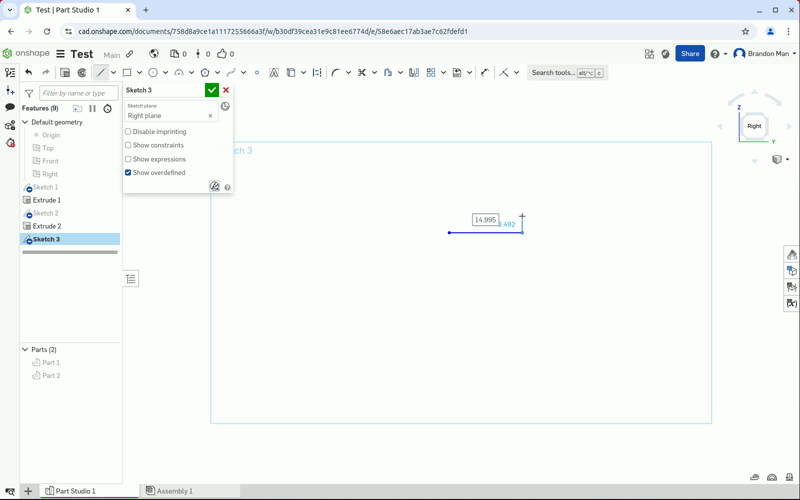
key_down(shift)
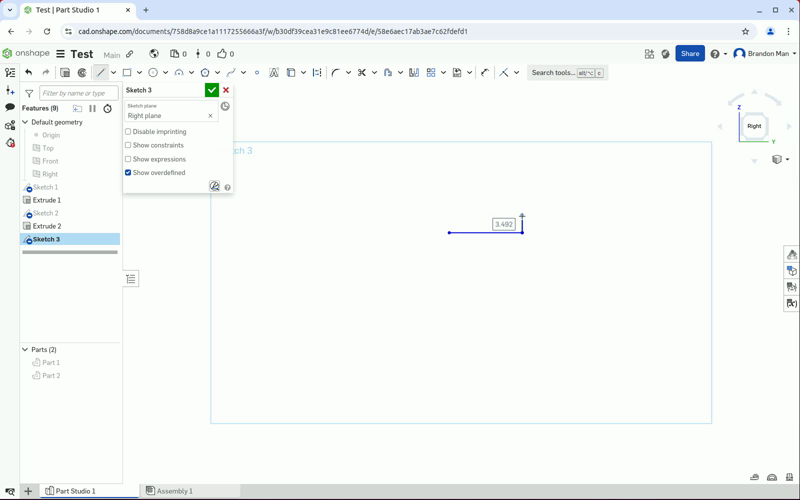
mouse_move(449, 215)
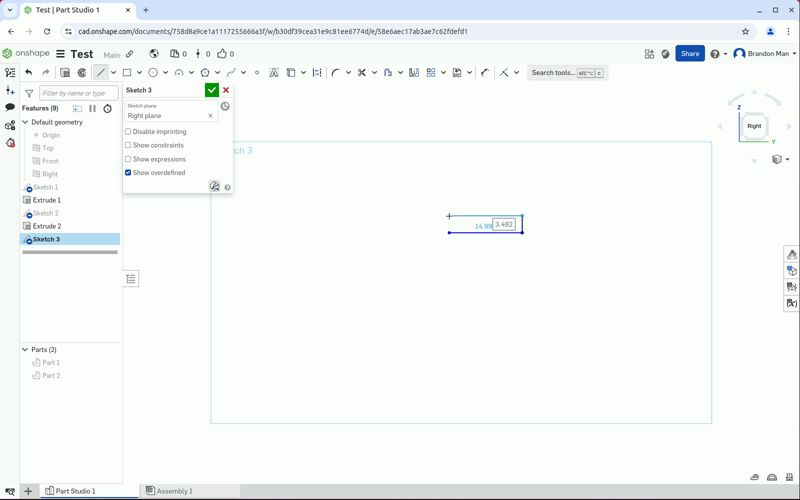
click(449, 215)
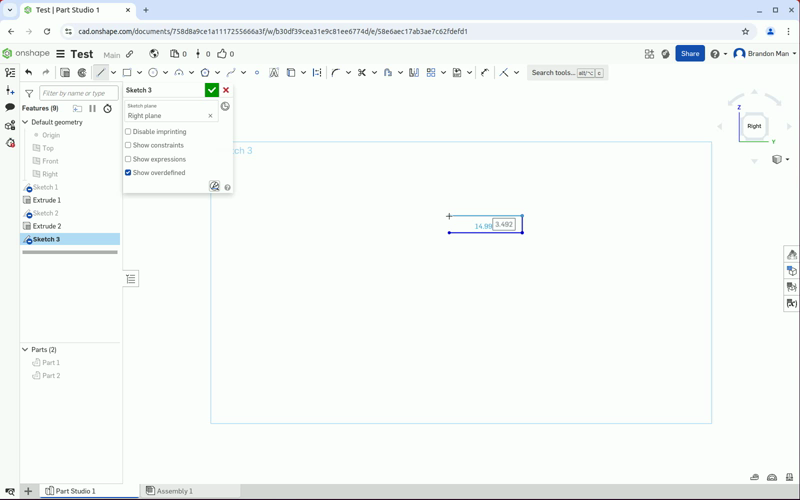
key_up(shift)
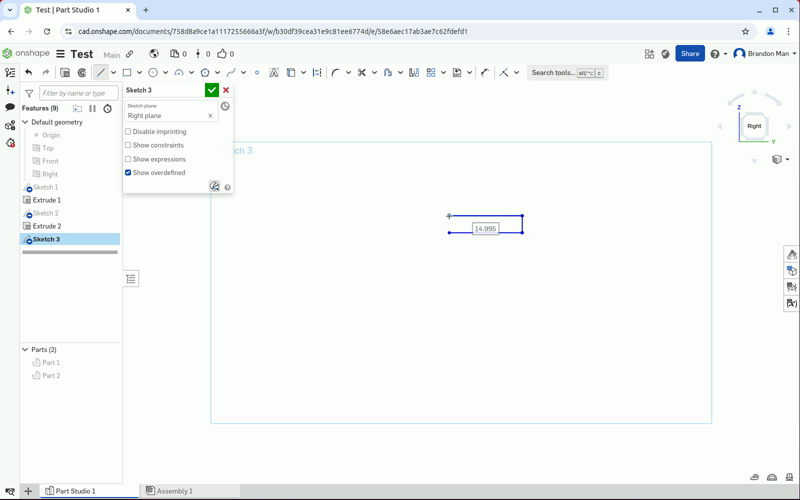
mouse_move(479, 215)
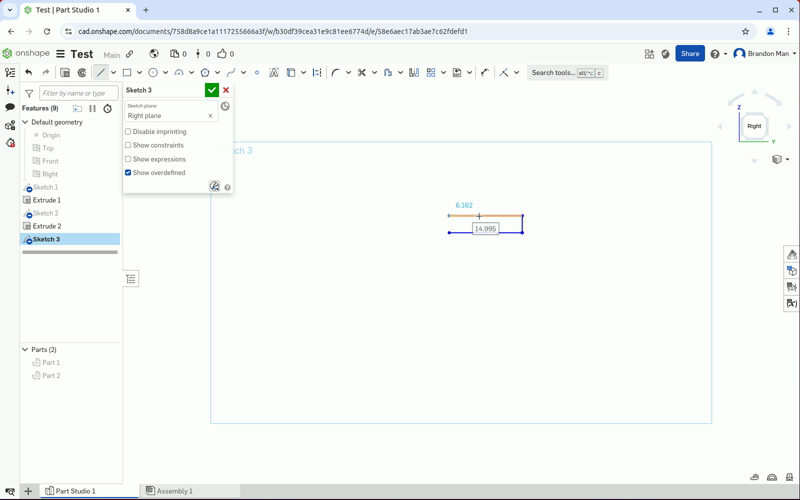
key_down(shift)
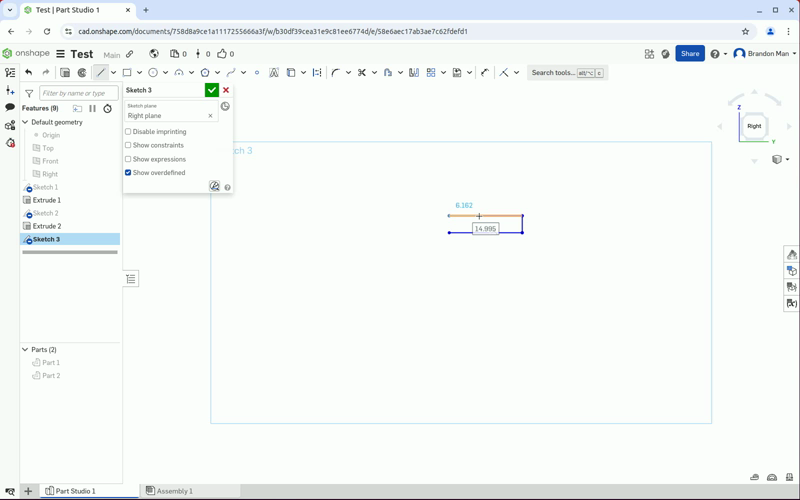
mouse_move(449, 232)
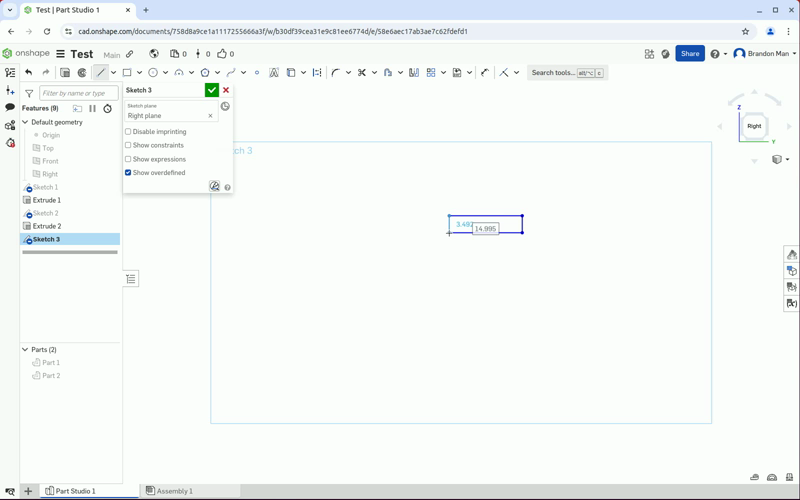
key_up(shift)
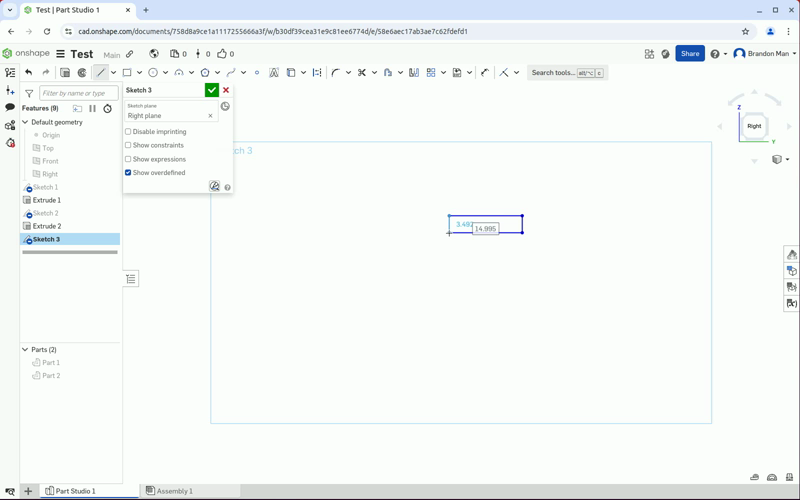
click(449, 232)
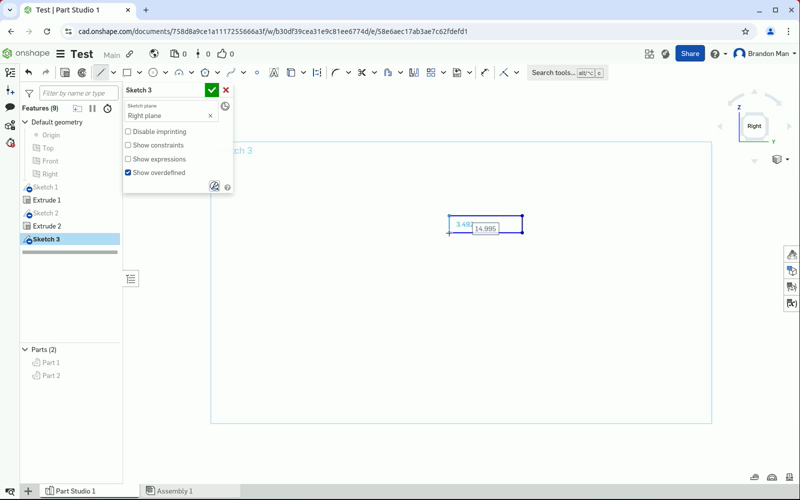
key(esc)
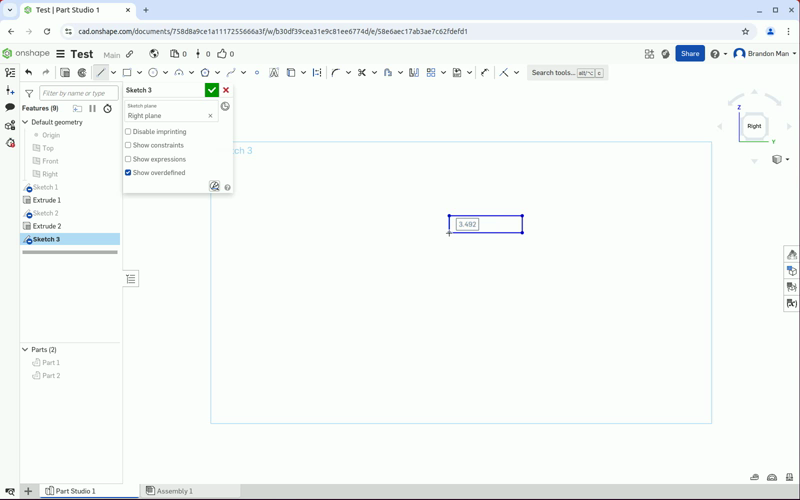
mouse_move(473, 221)
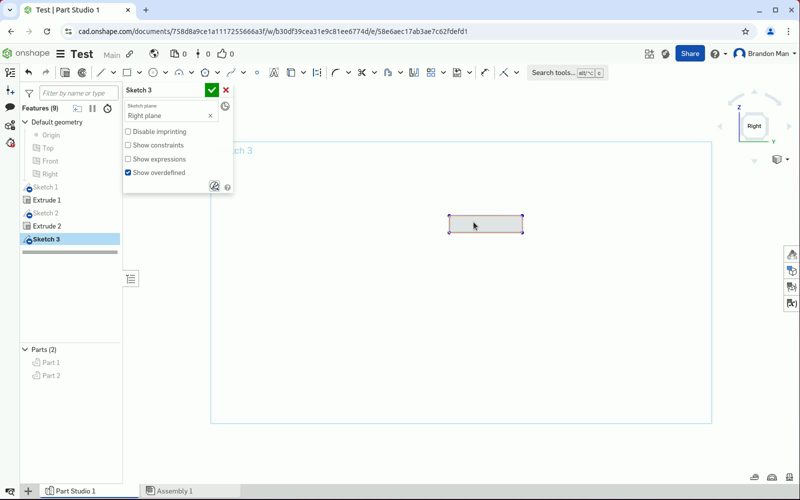
scroll(6)
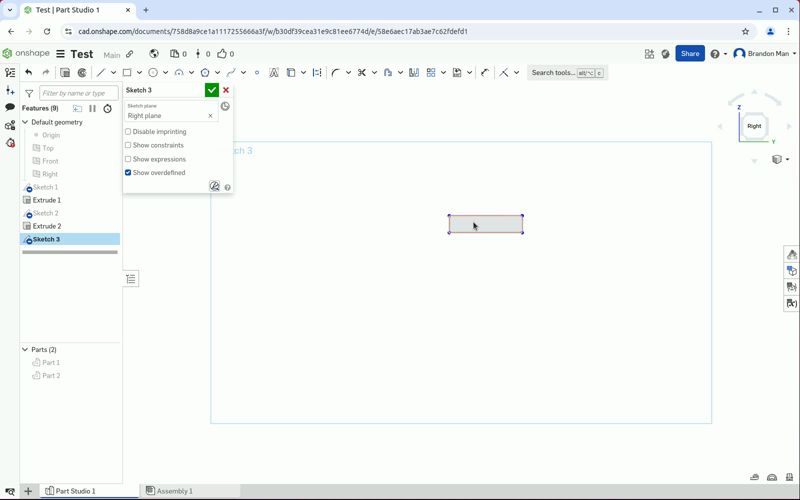
scroll(6)
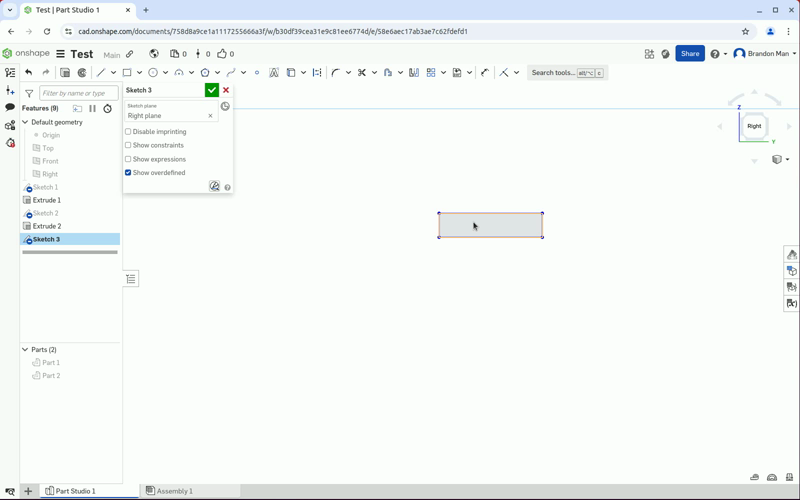
scroll(6)
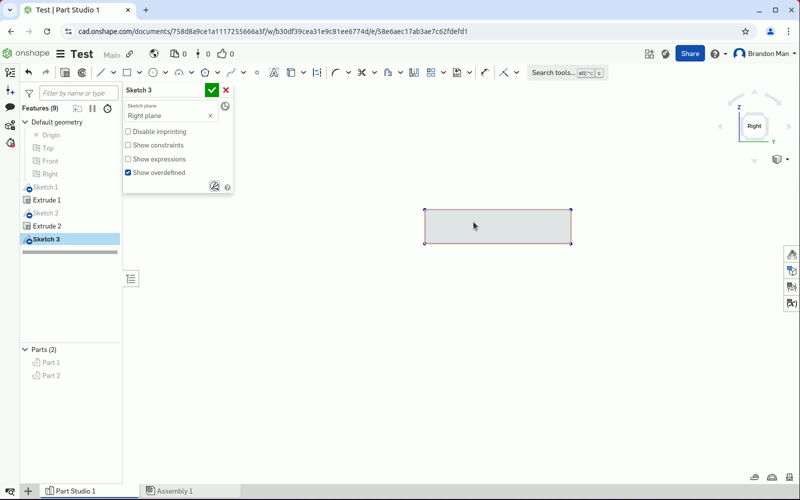
scroll(6)
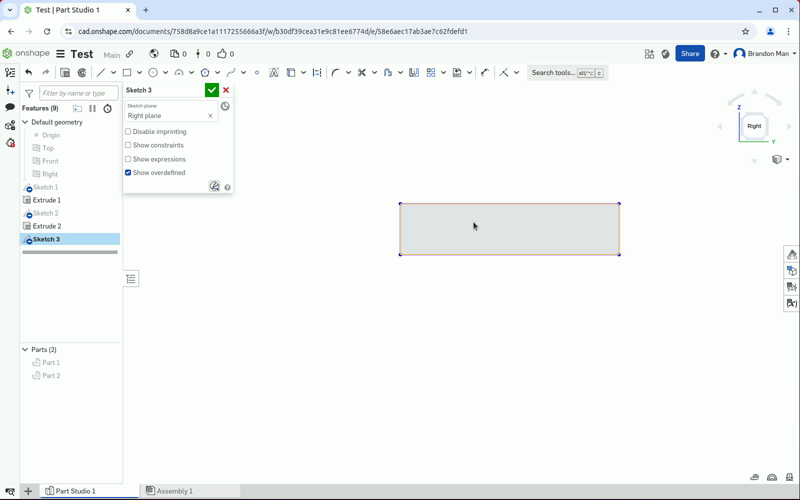
scroll(6)
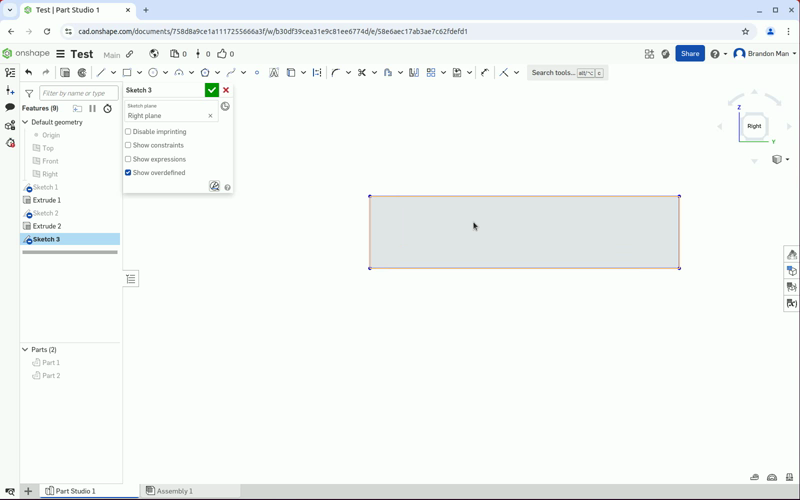
scroll(6)
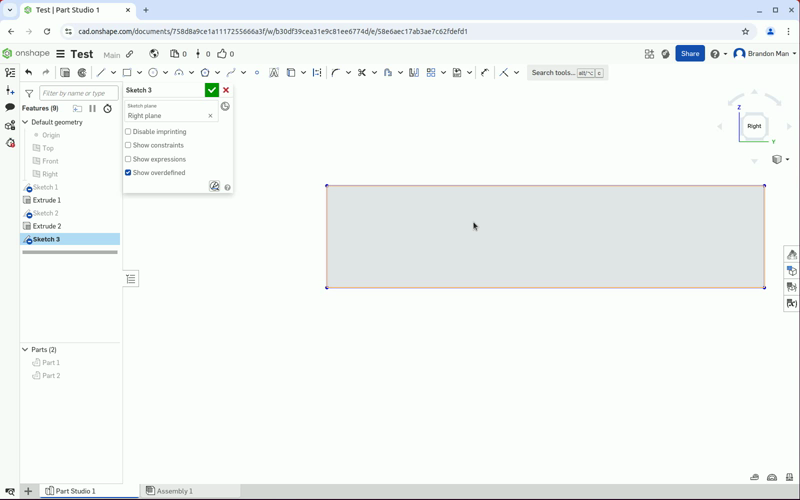
scroll(6)
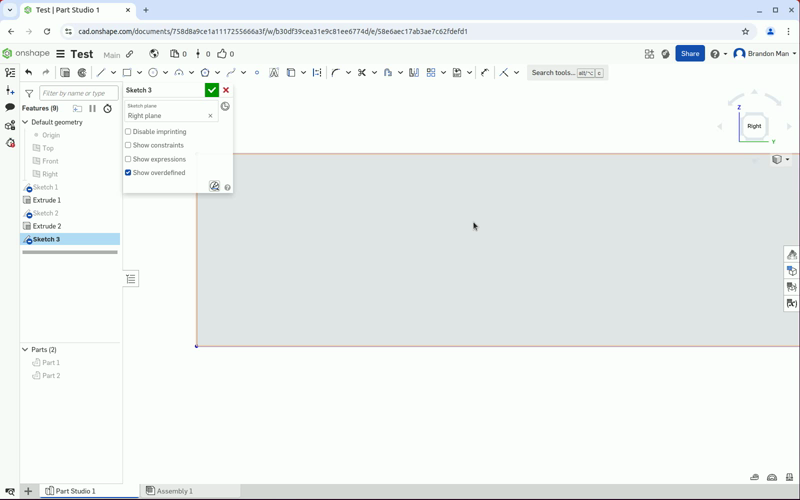
click(473, 221)
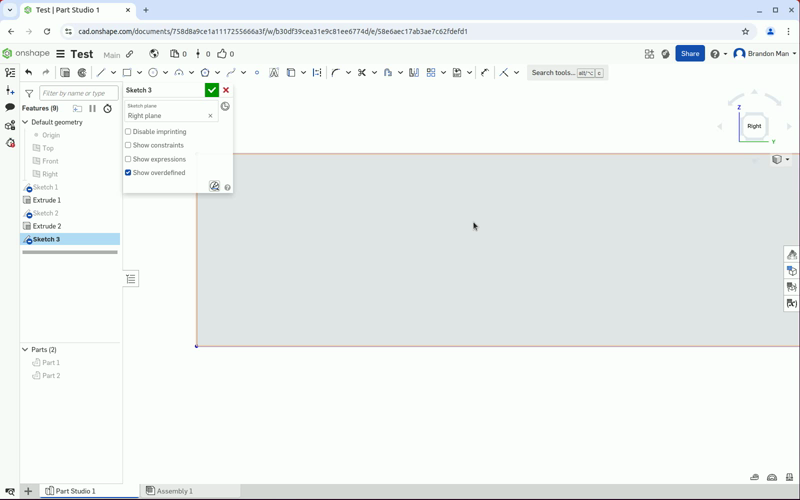
scroll(-6)
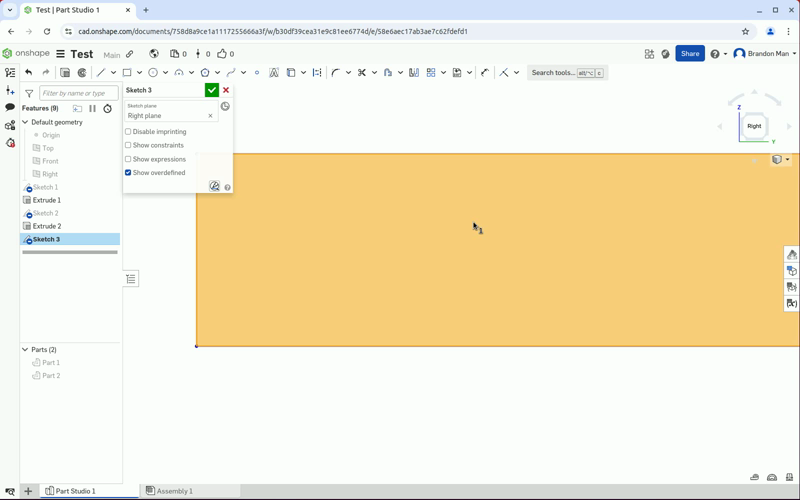
scroll(-6)
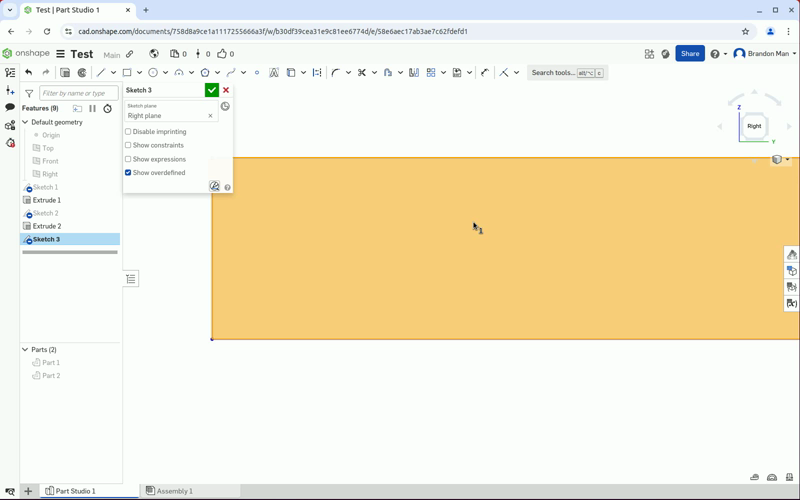
scroll(-6)
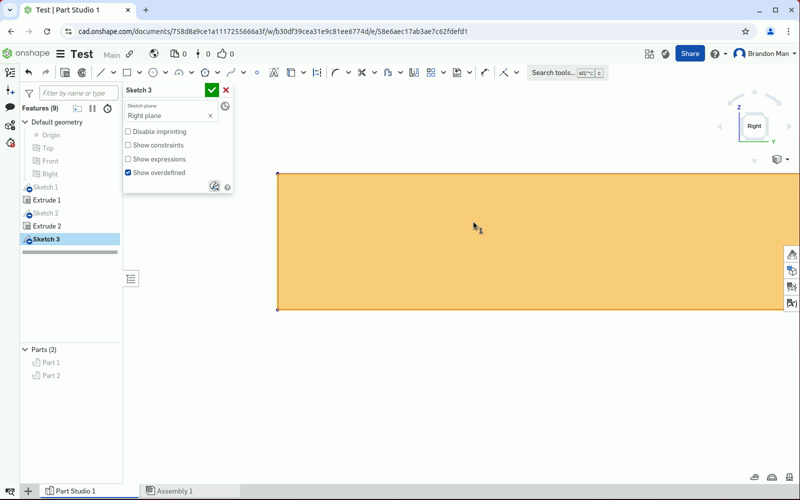
scroll(-6)
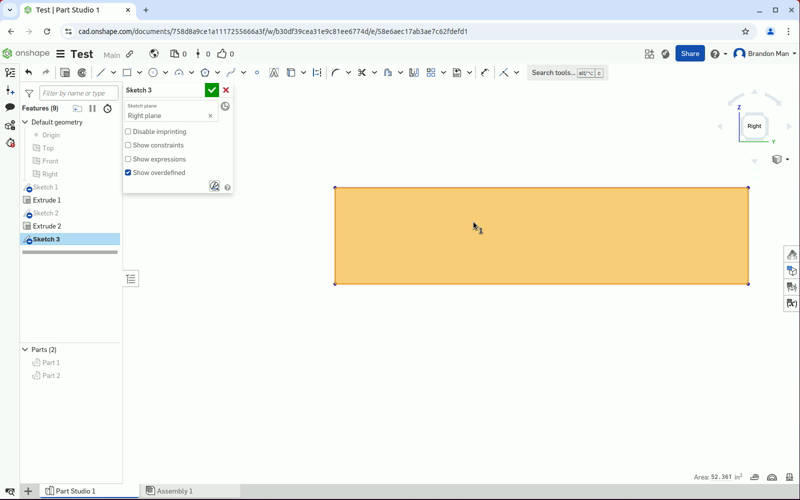
scroll(-6)
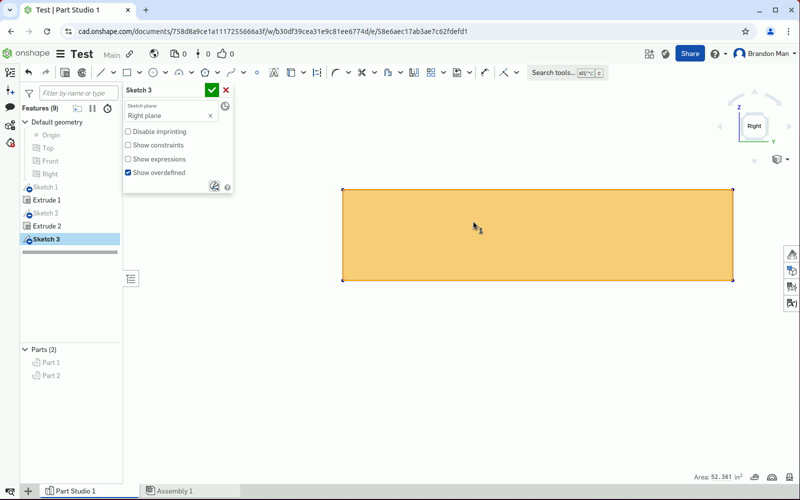
scroll(-6)
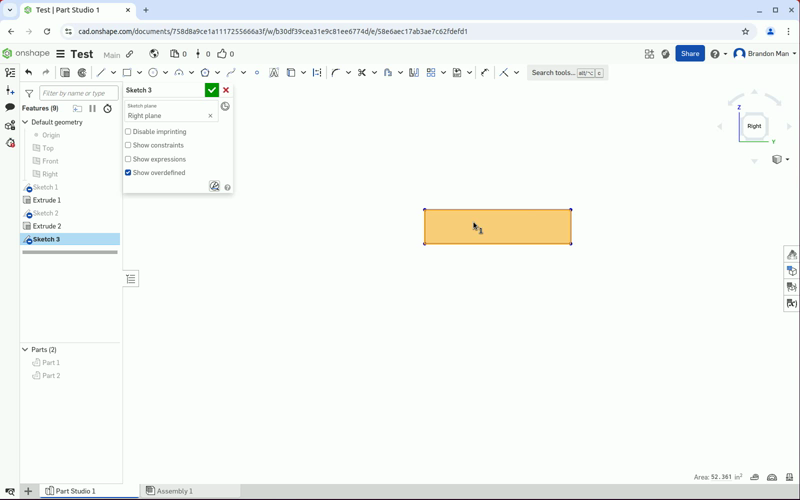
scroll(-6)
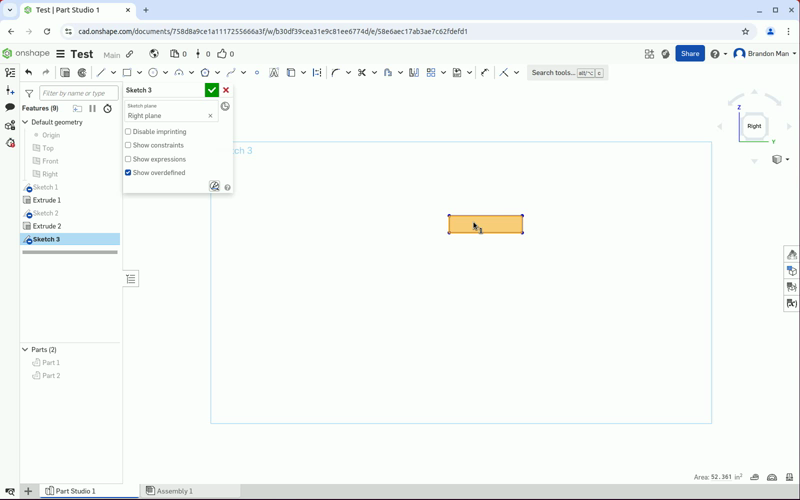
mouse_move(73, 352)
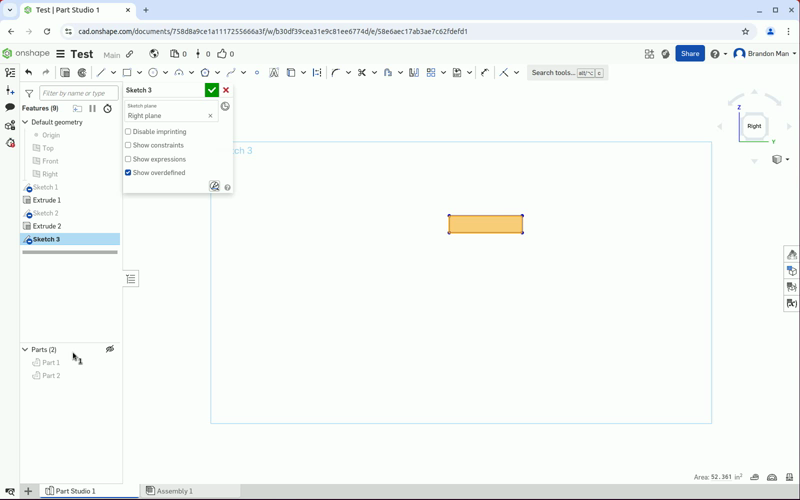
key(shift+y)
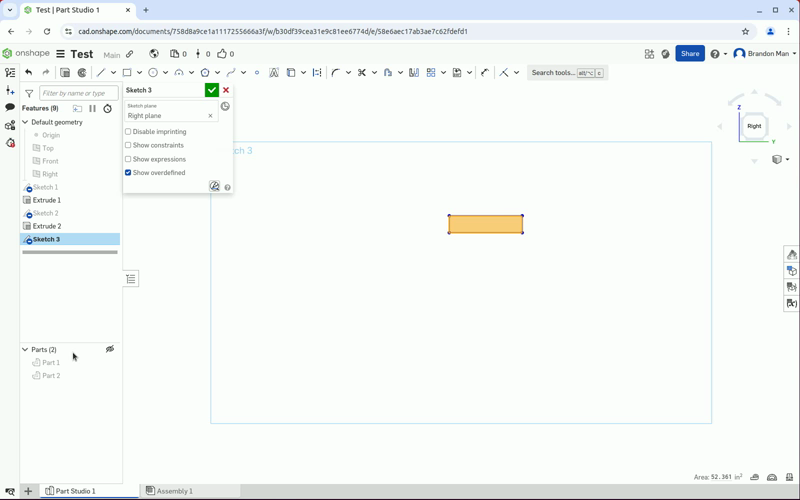
key(shift+e)
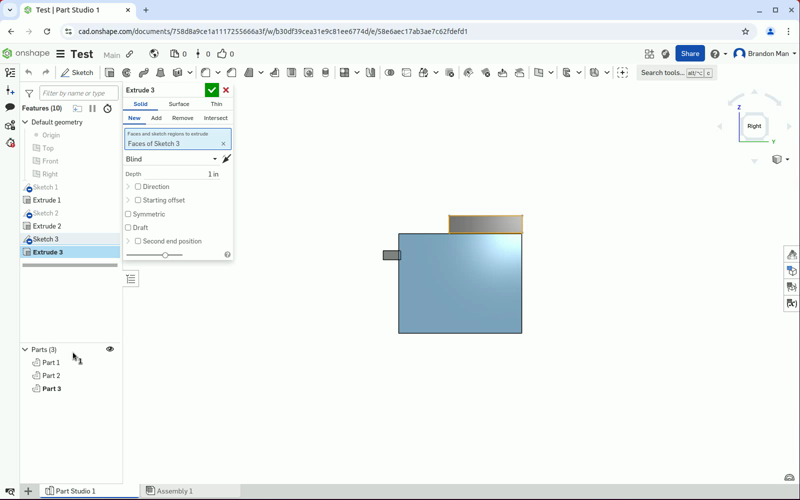
mouse_move(143, 106)
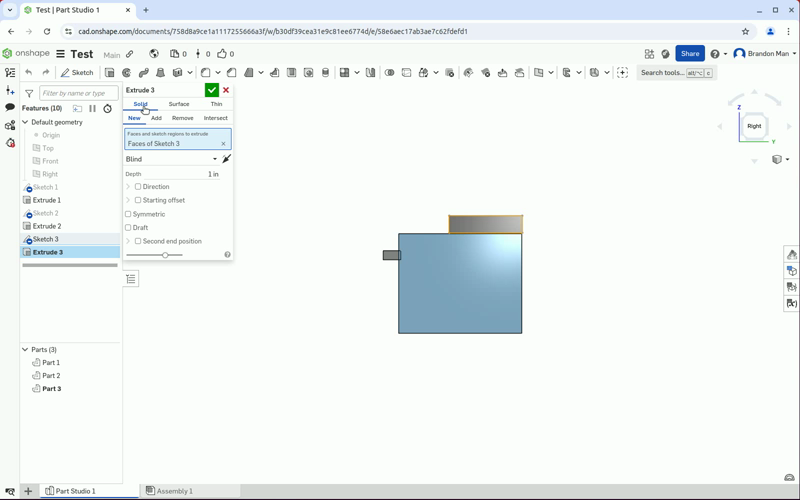
click(143, 106)
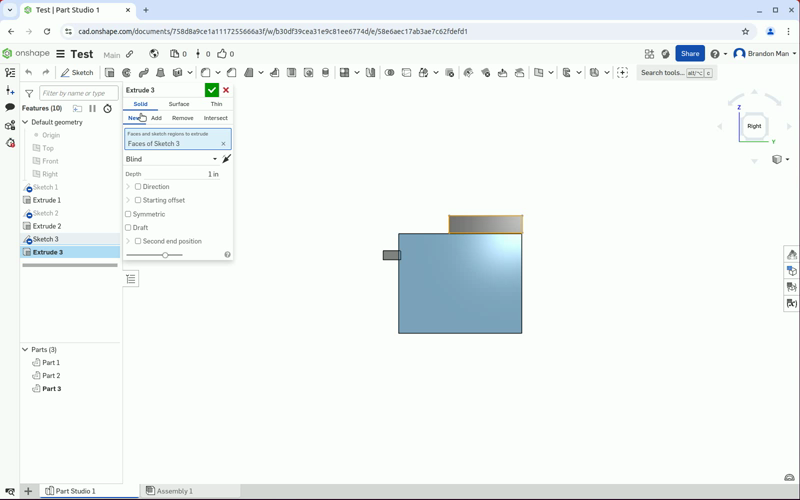
mouse_move(137, 120)
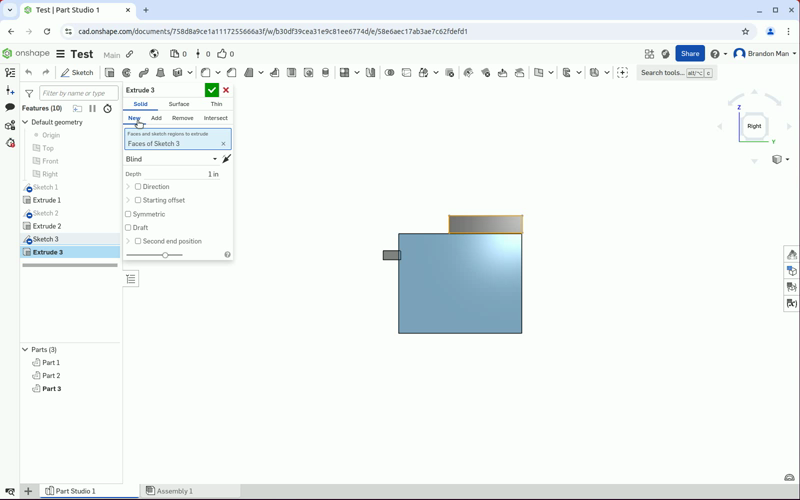
click(137, 120)
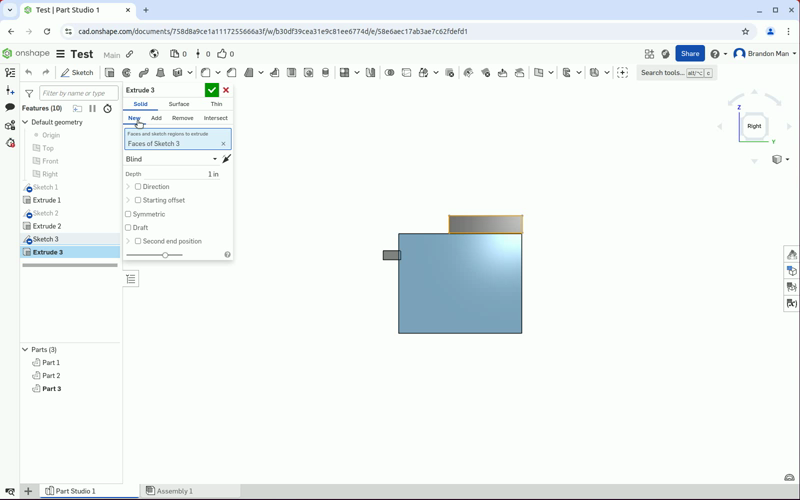
key(tab, 4)
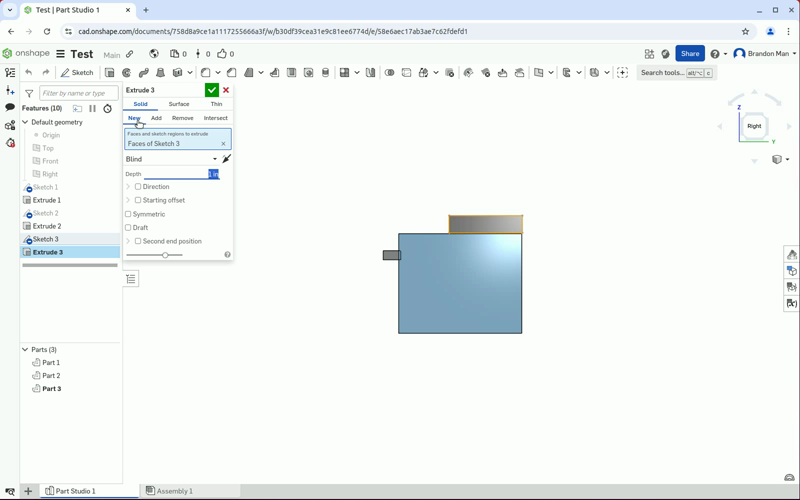
text(11.554)
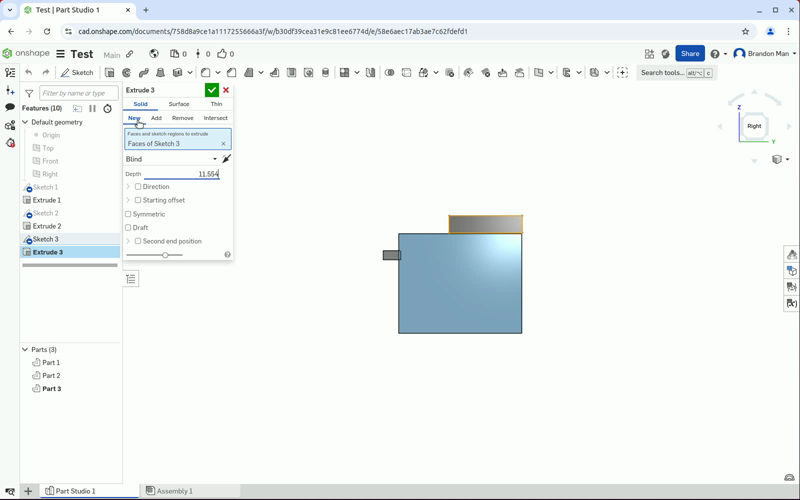
key(tab, 3)
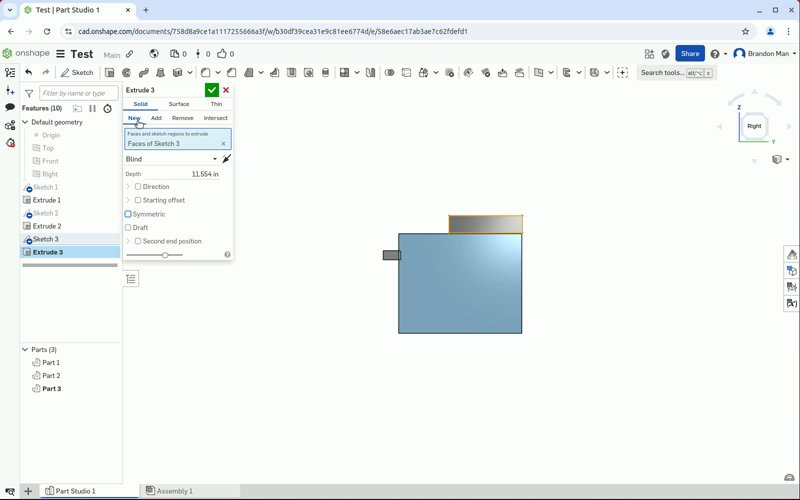
key(space)
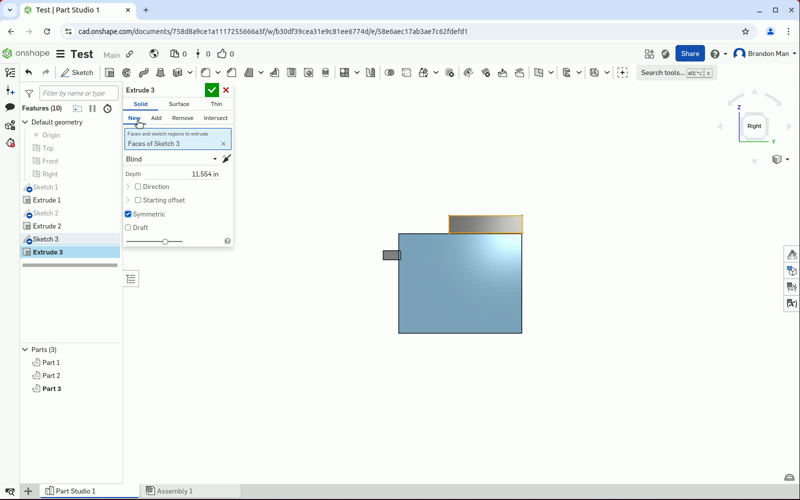
key(enter)
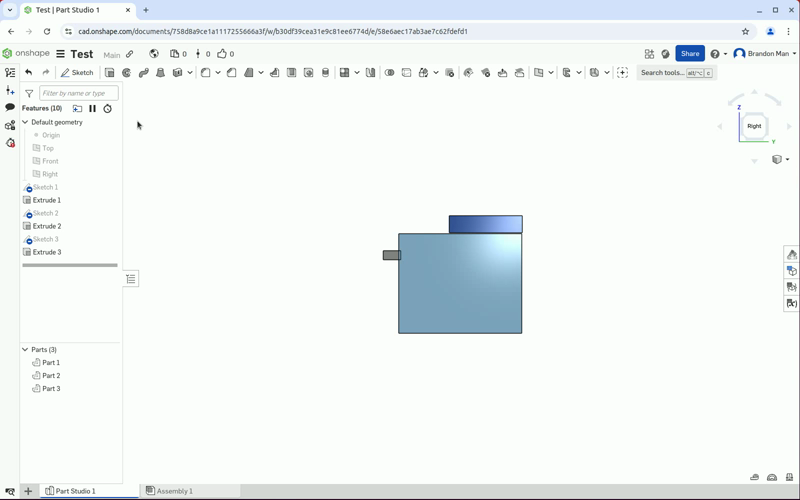
key(shift+h)
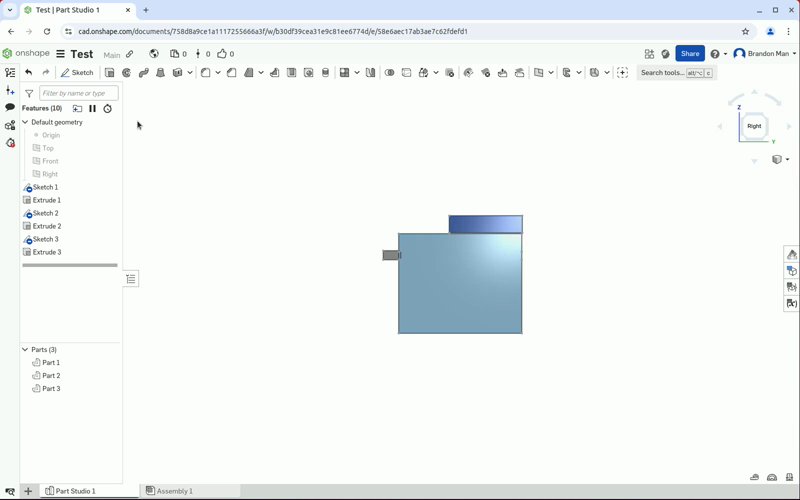
key(shift+h)
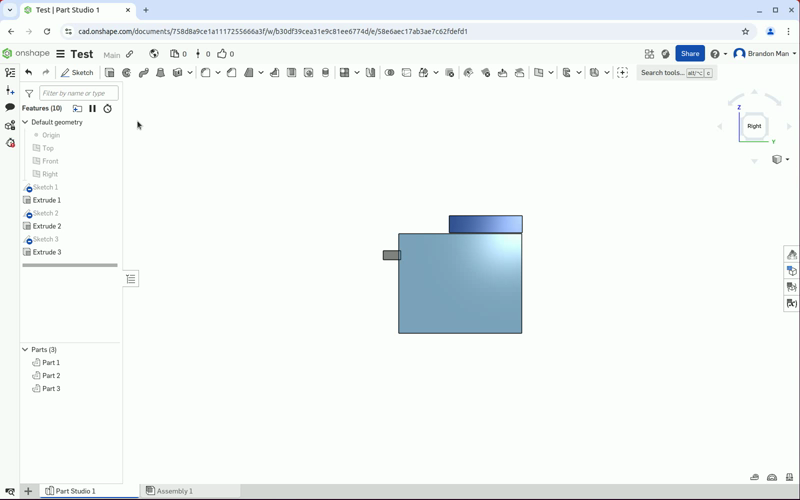
mouse_move(73, 189)
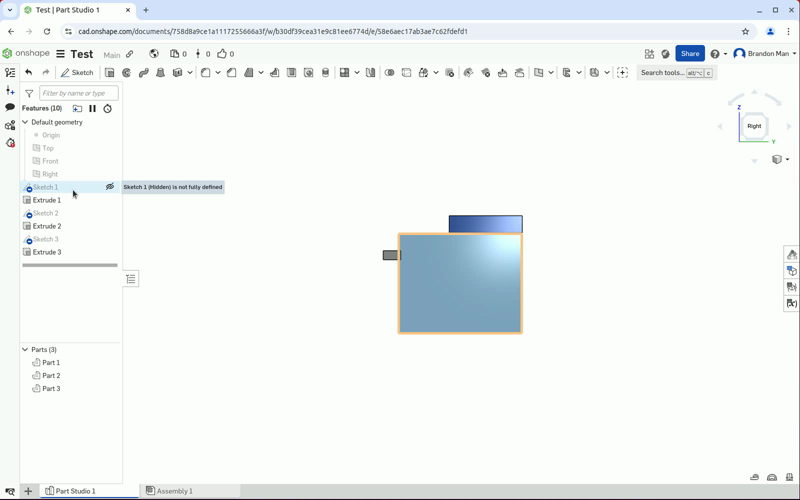
click(73, 189)
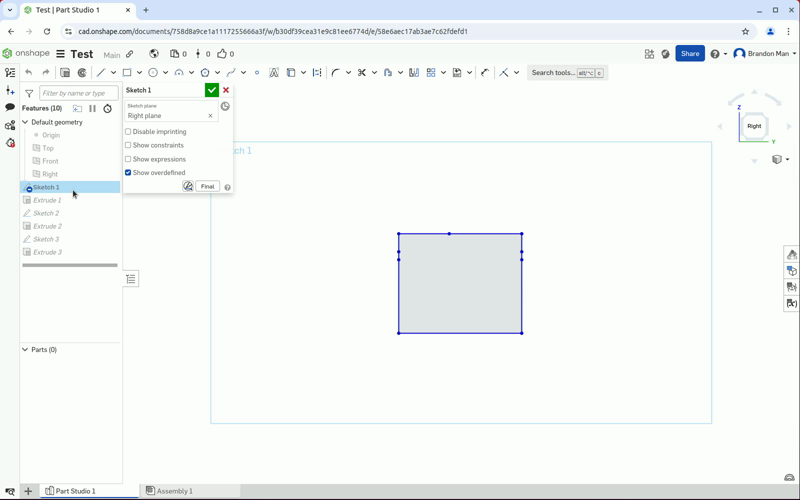
mouse_move(229, 92)
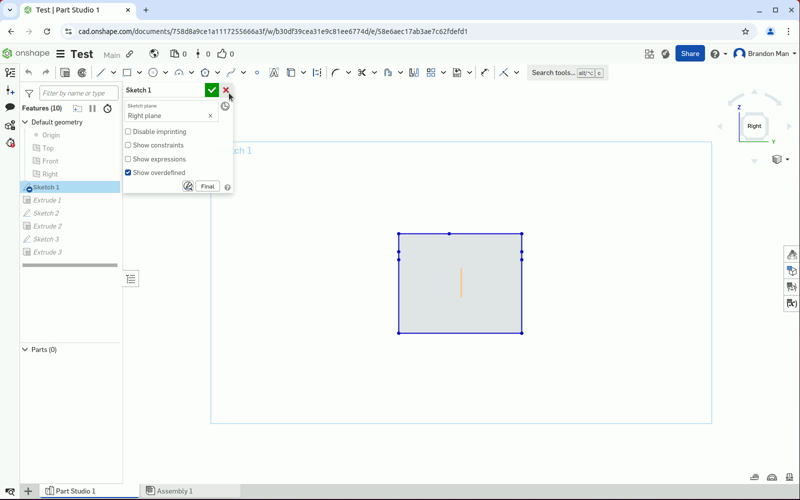
click(229, 92)
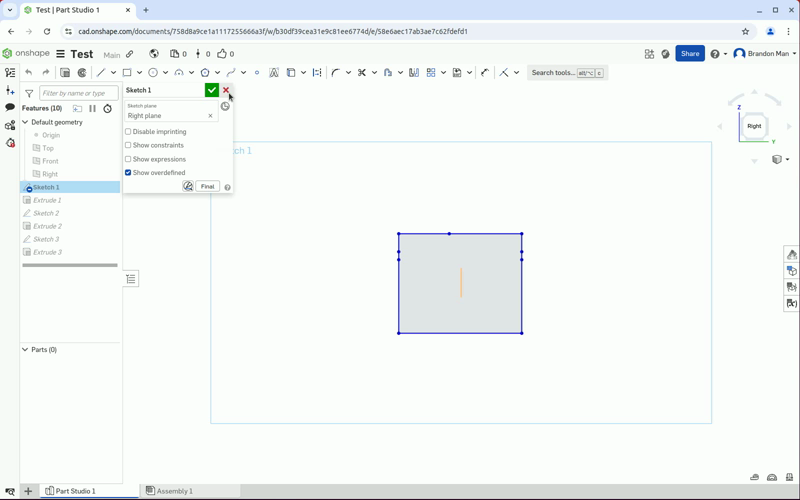
key(shift+s)
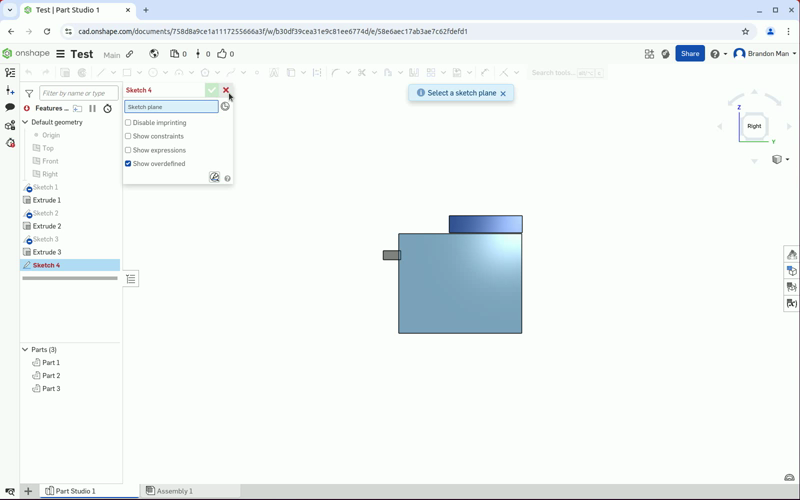
mouse_move(73, 176)
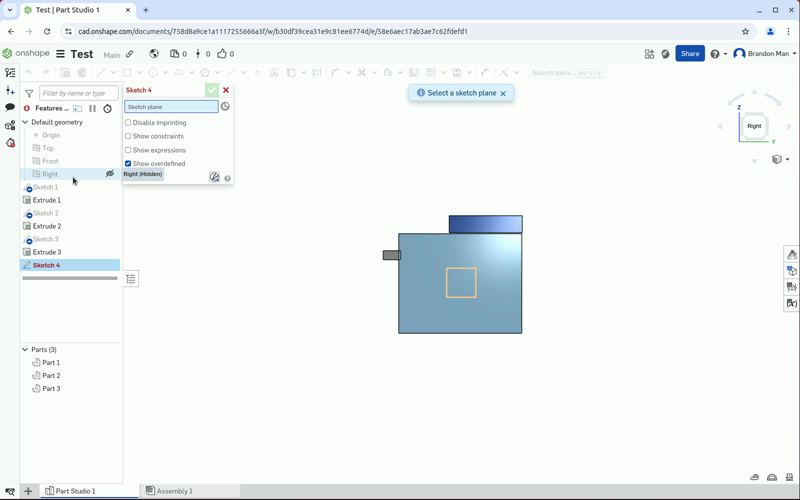
click(73, 176)
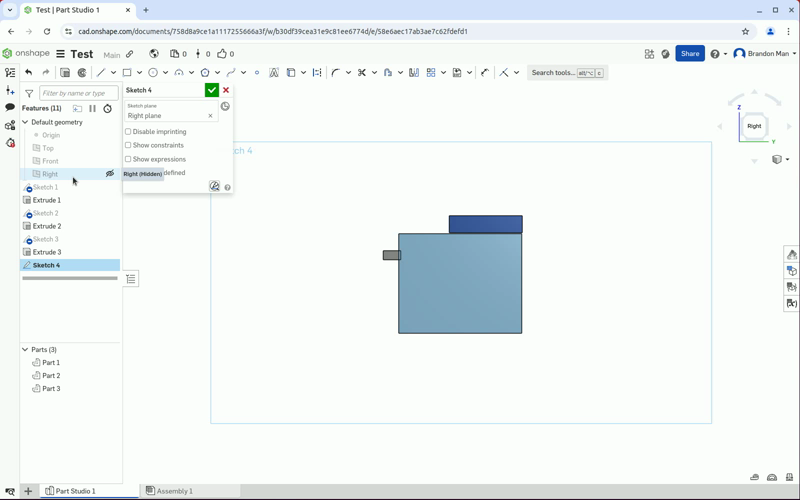
mouse_move(73, 352)
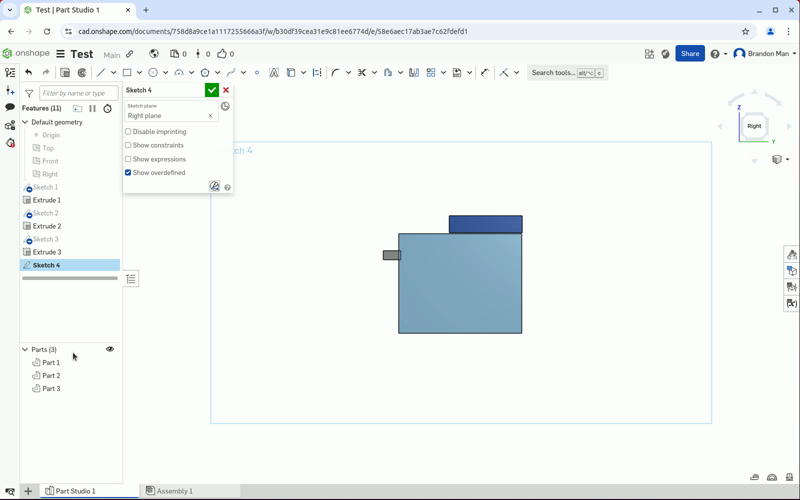
key(y)
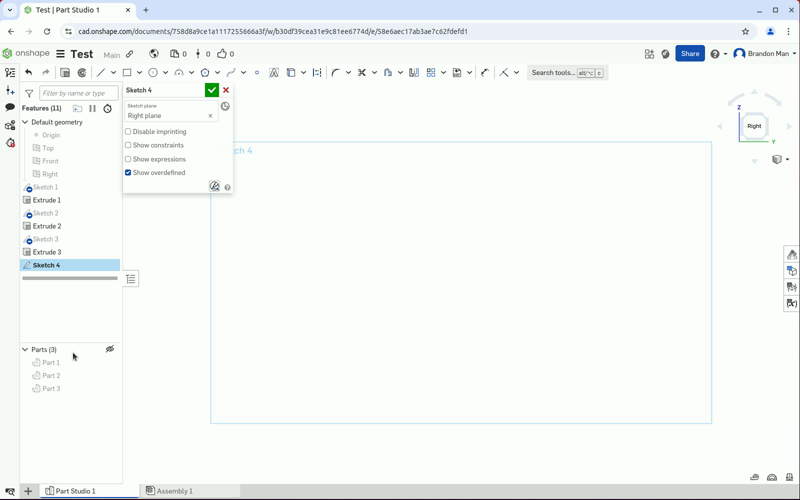
key(l)
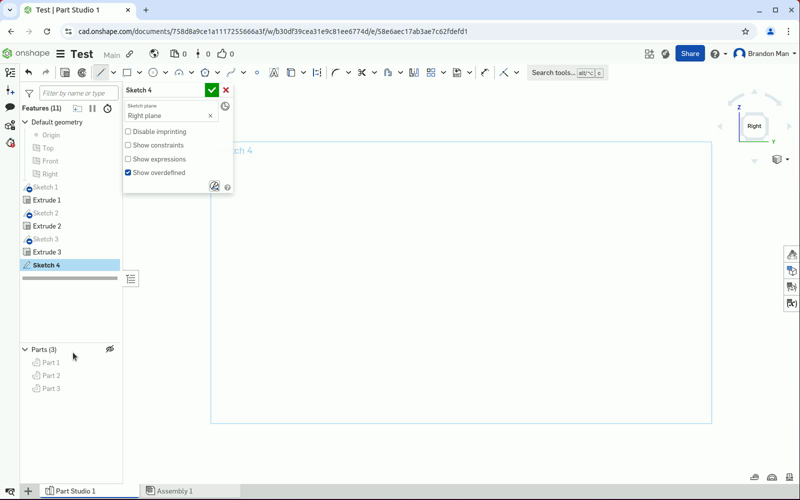
key_down(shift)
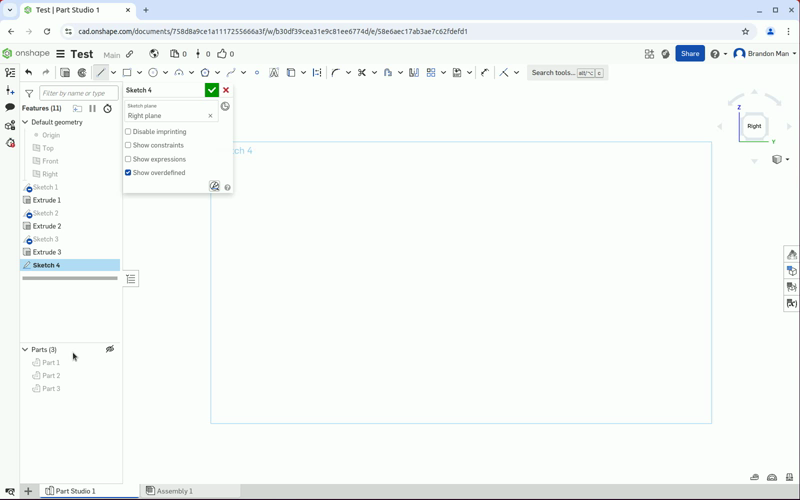
mouse_move(522, 259)
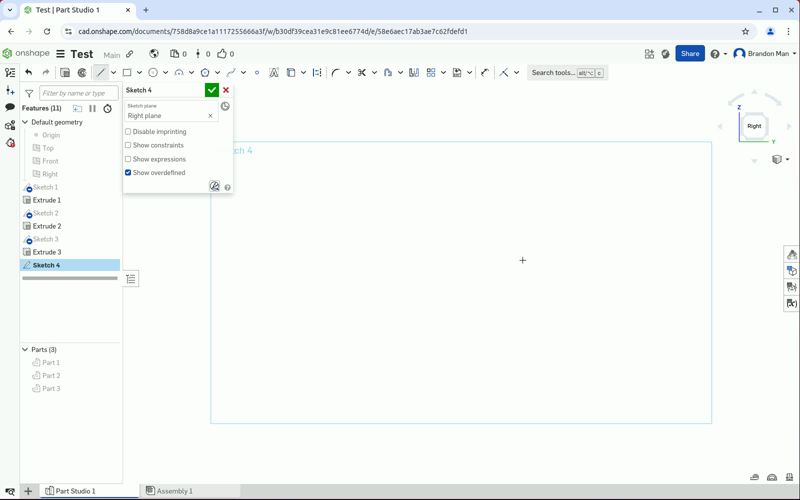
click(522, 259)
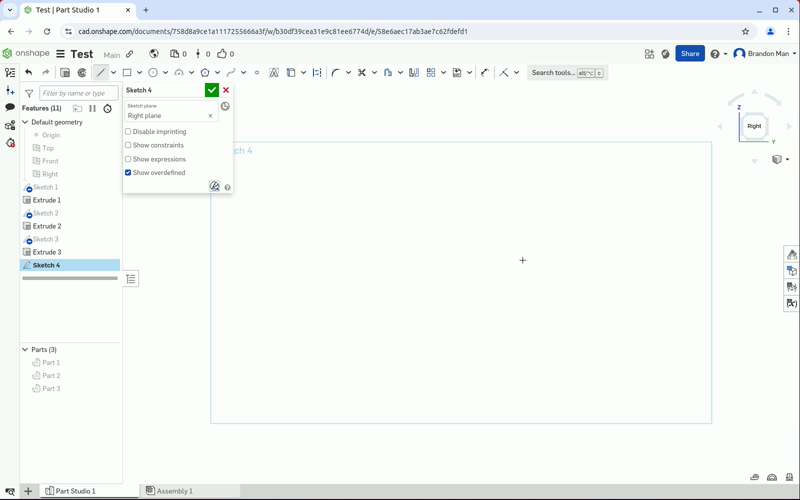
key_up(shift)
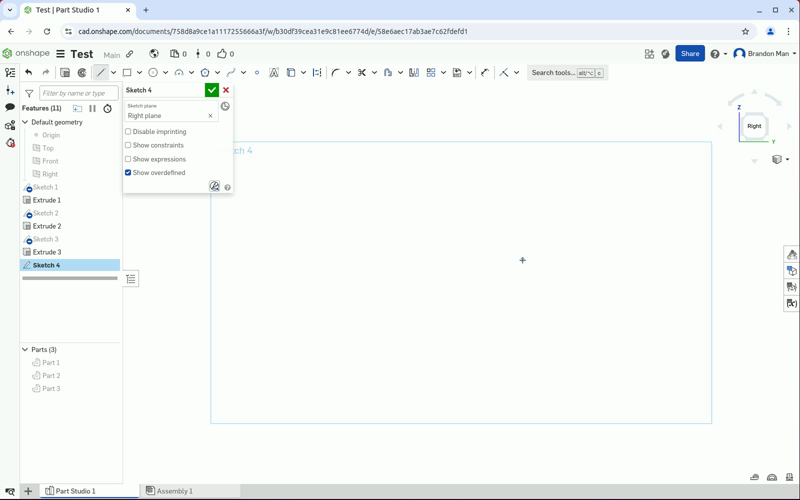
key_down(shift)
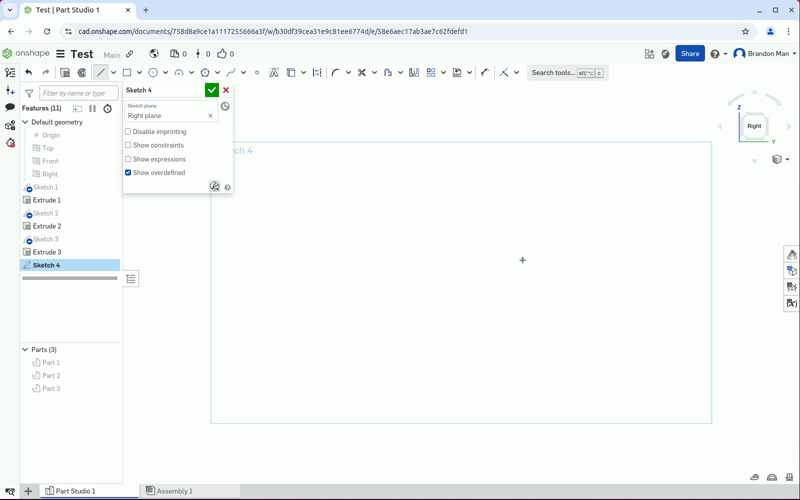
mouse_move(552, 259)
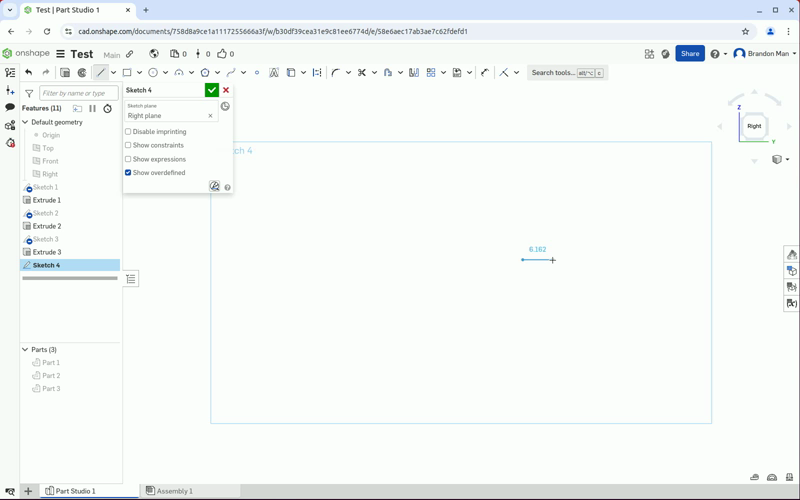
mouse_move(540, 259)
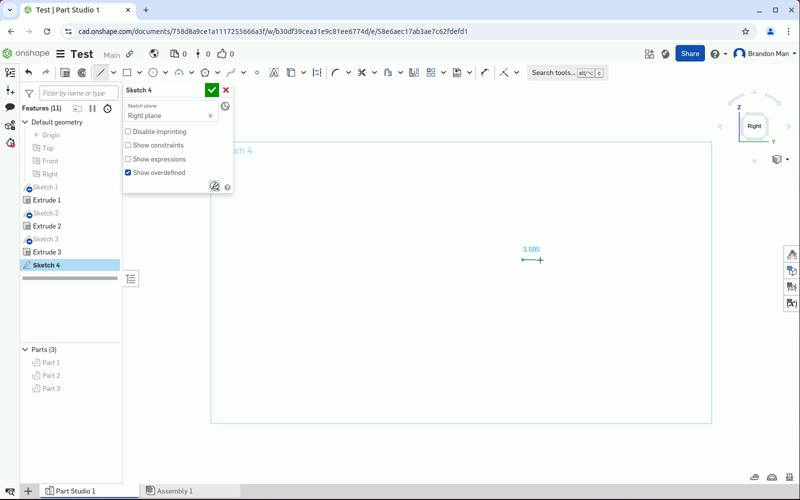
click(540, 259)
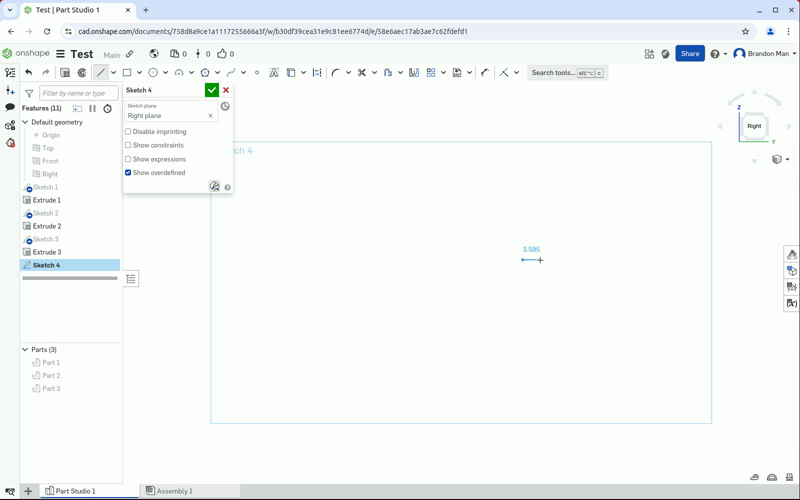
key_up(shift)
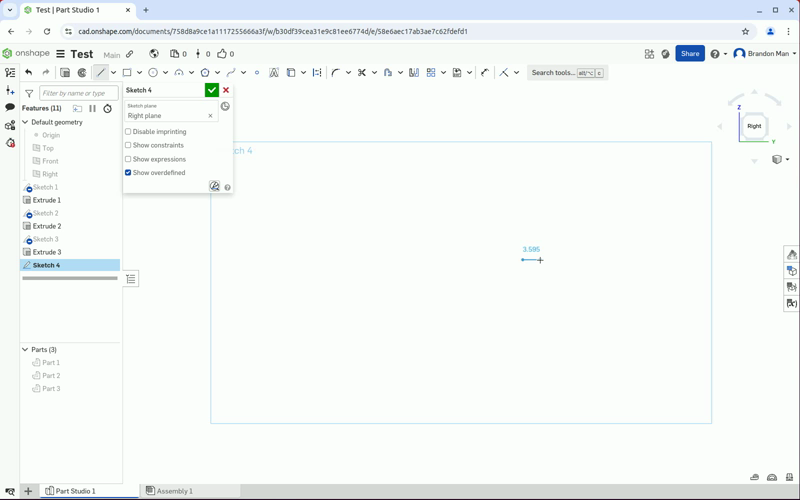
key_down(shift)
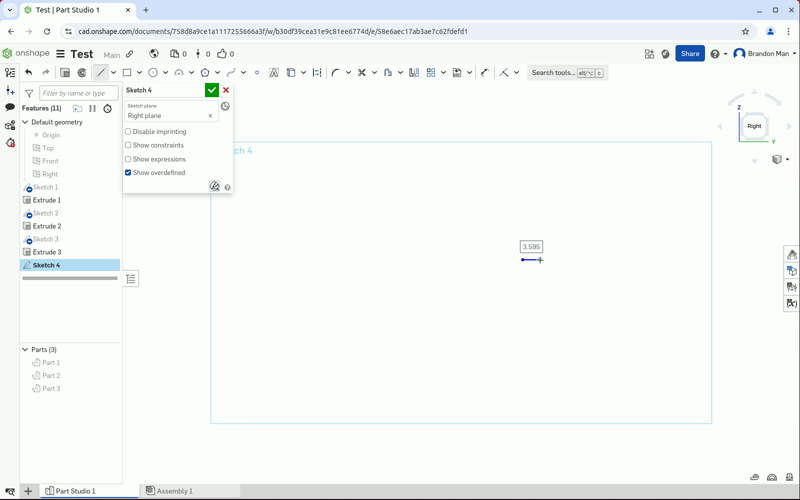
mouse_move(570, 259)
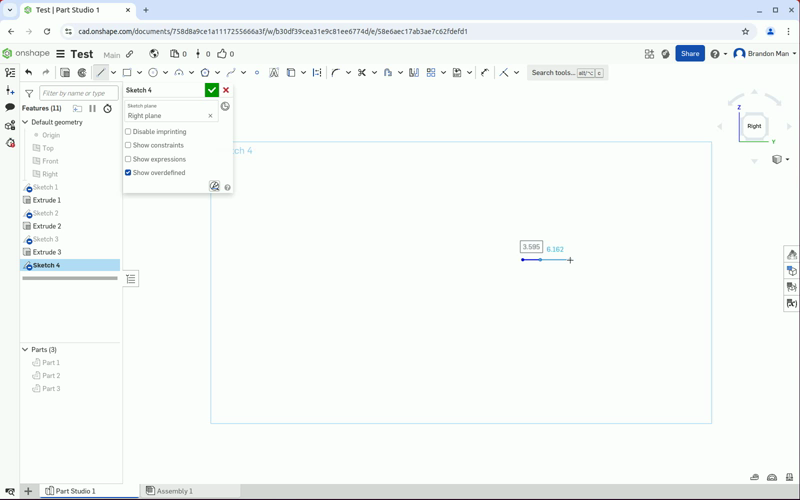
mouse_move(540, 250)
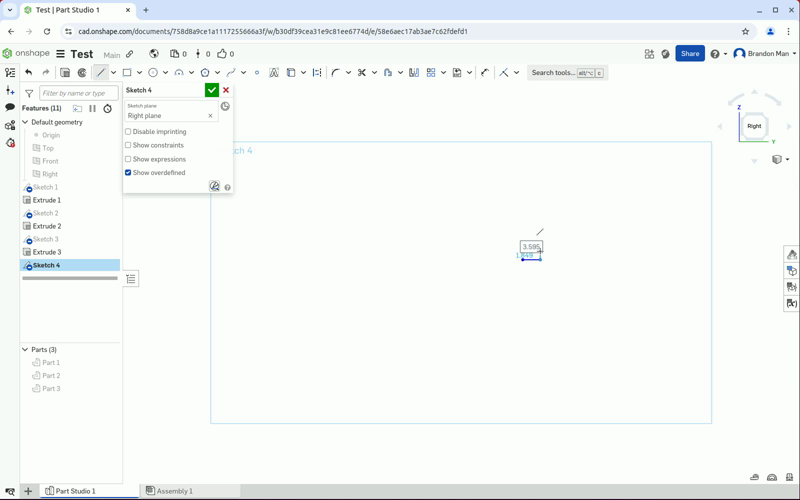
click(540, 250)
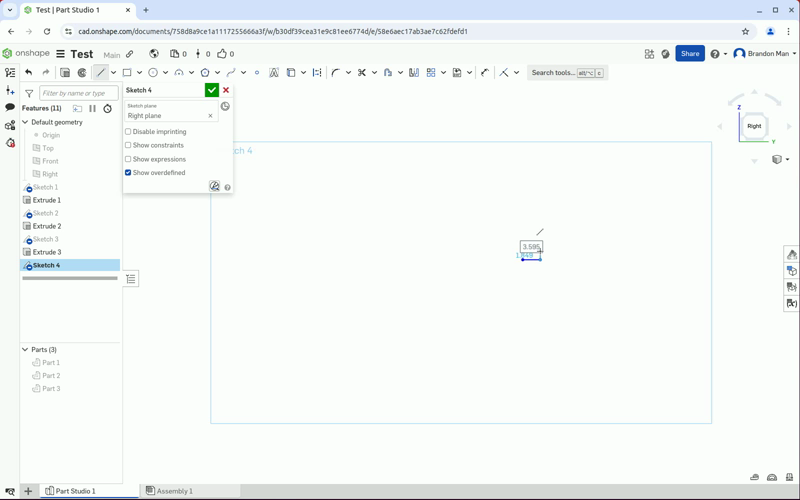
key_up(shift)
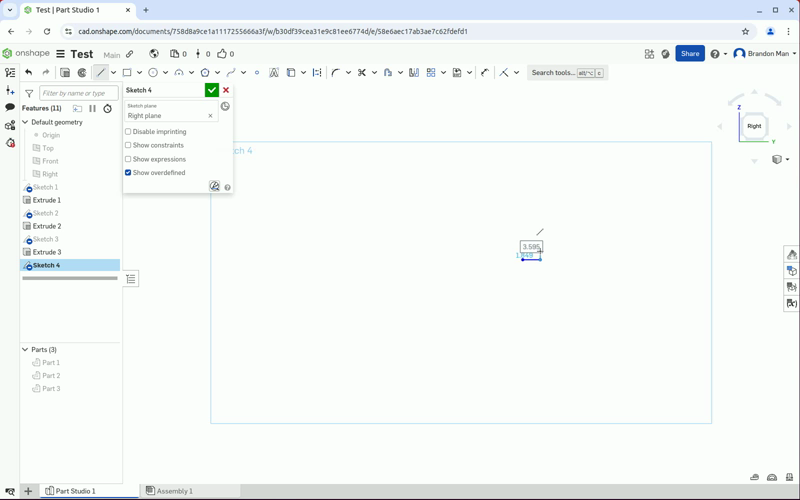
key_down(shift)
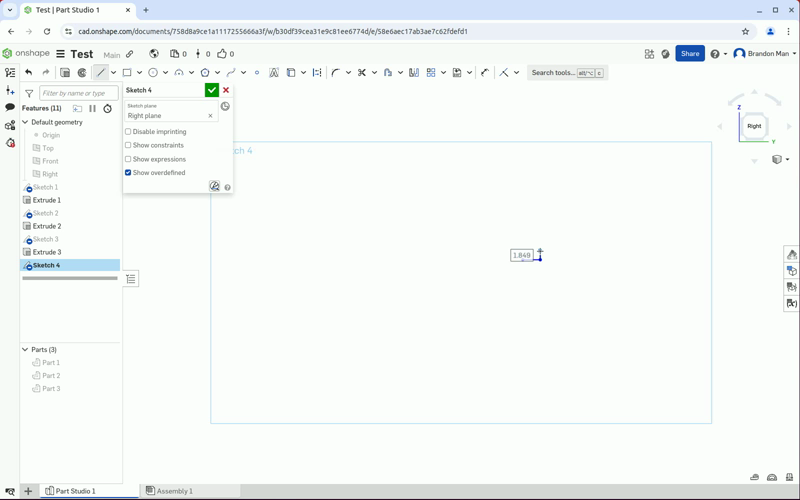
mouse_move(570, 250)
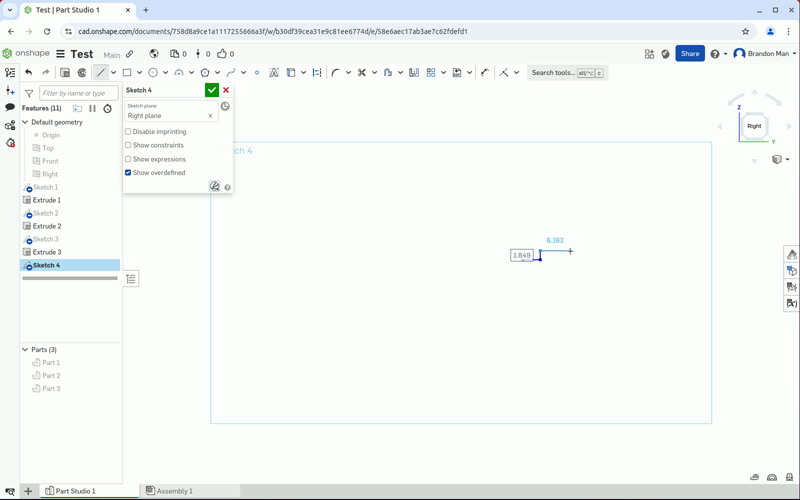
mouse_move(522, 250)
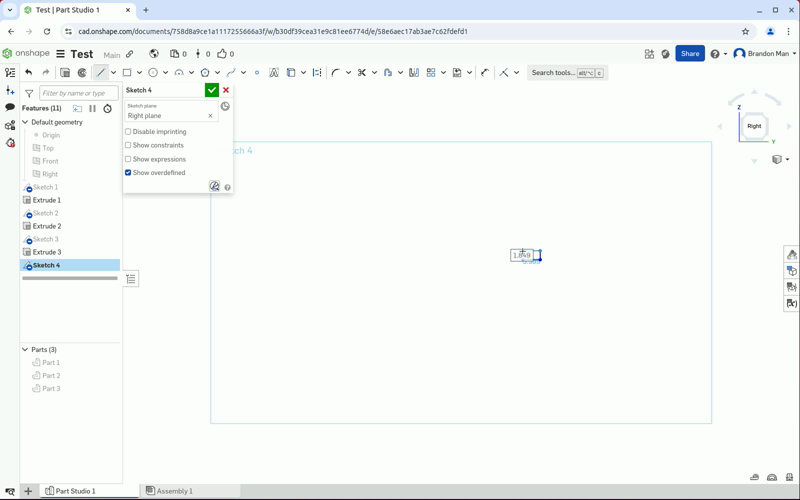
click(522, 250)
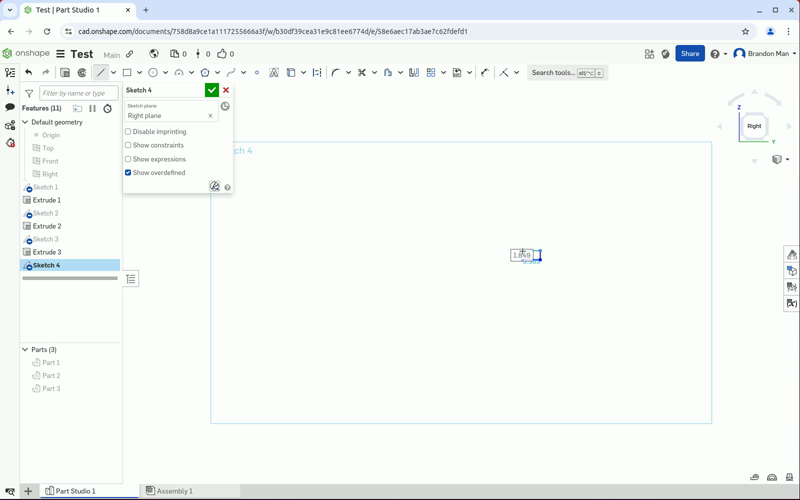
key_up(shift)
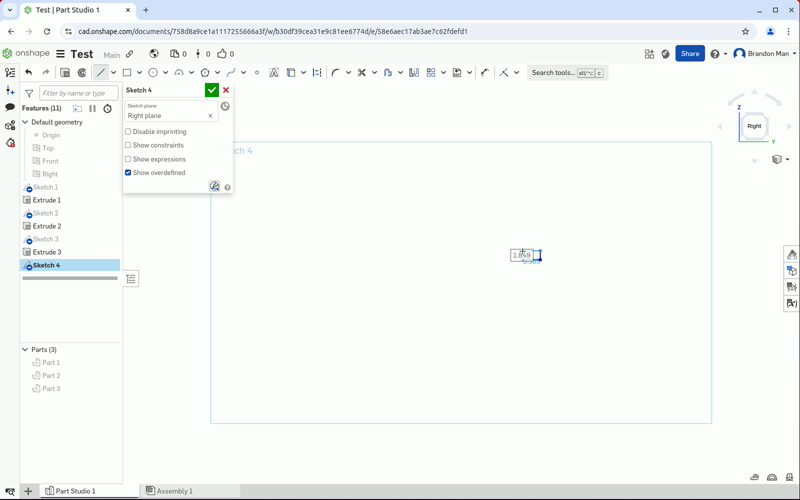
mouse_move(552, 250)
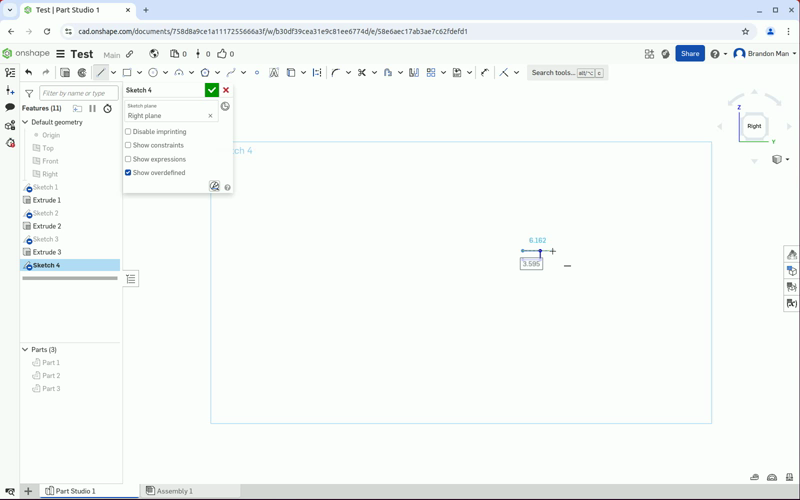
key_down(shift)
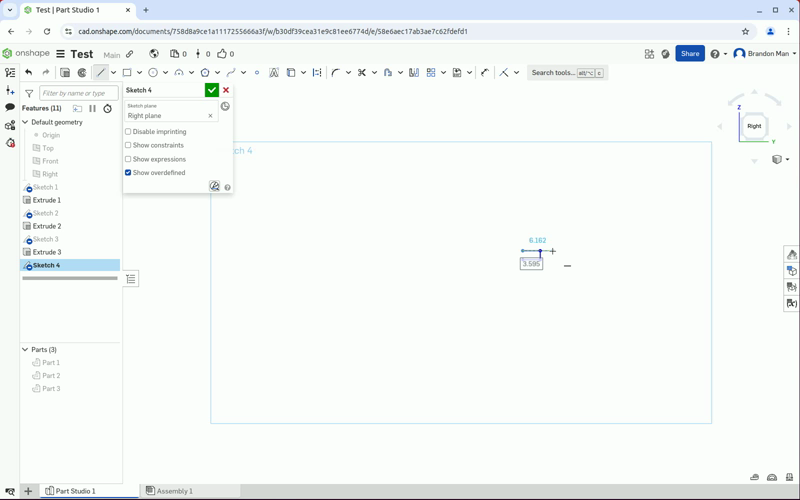
mouse_move(522, 259)
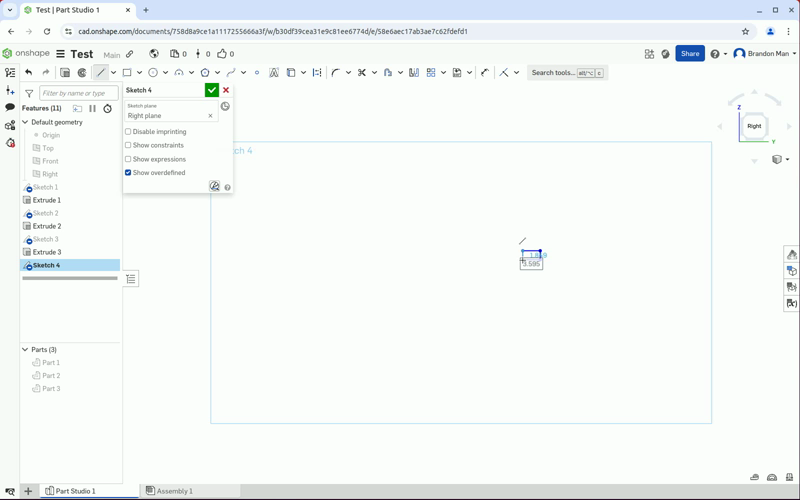
key_up(shift)
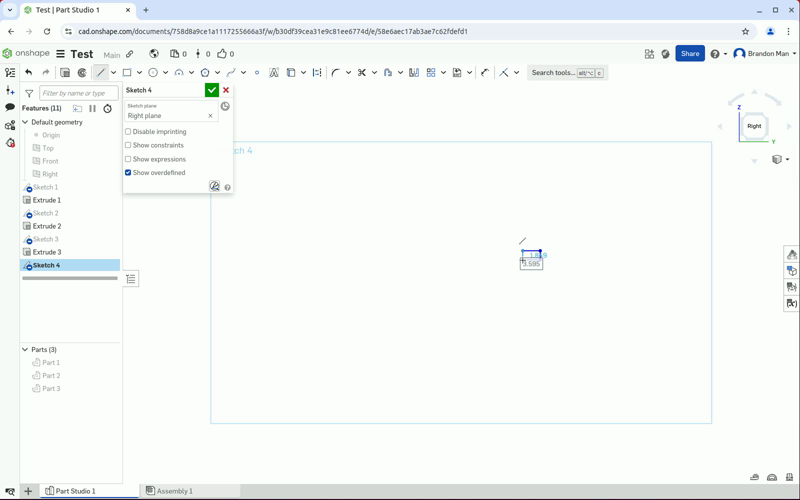
click(522, 259)
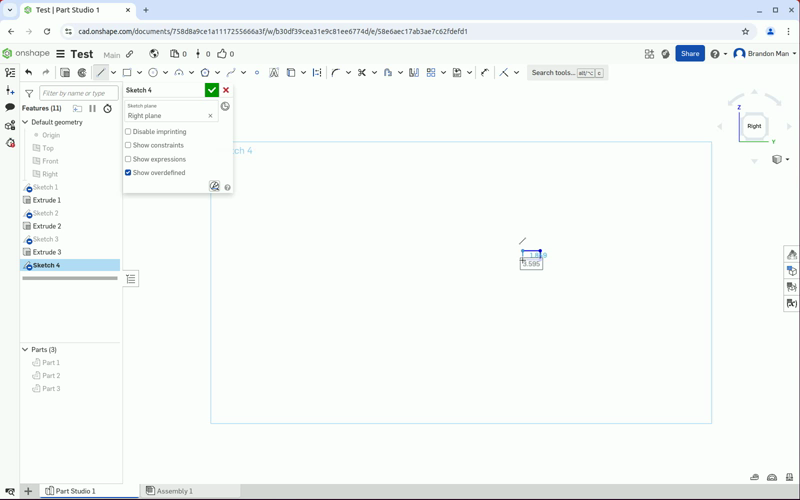
key(esc)
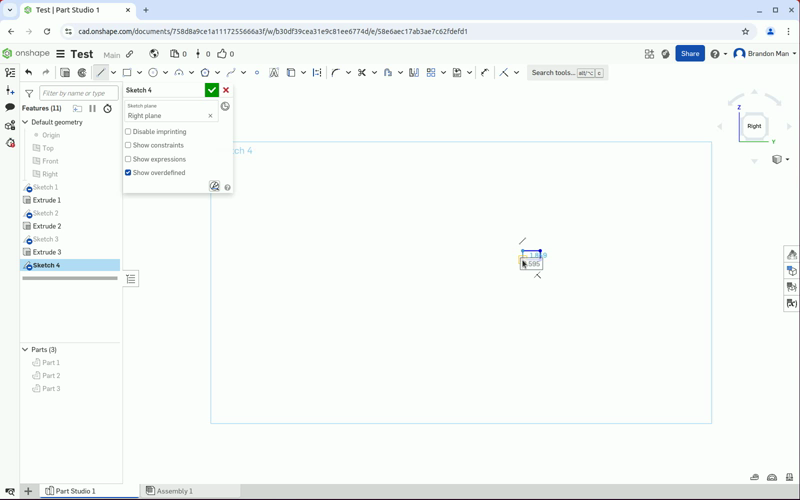
mouse_move(527, 251)
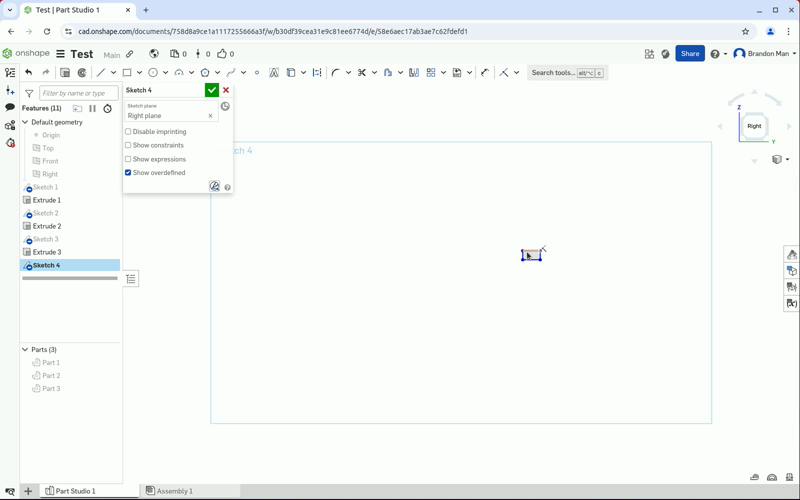
scroll(6)
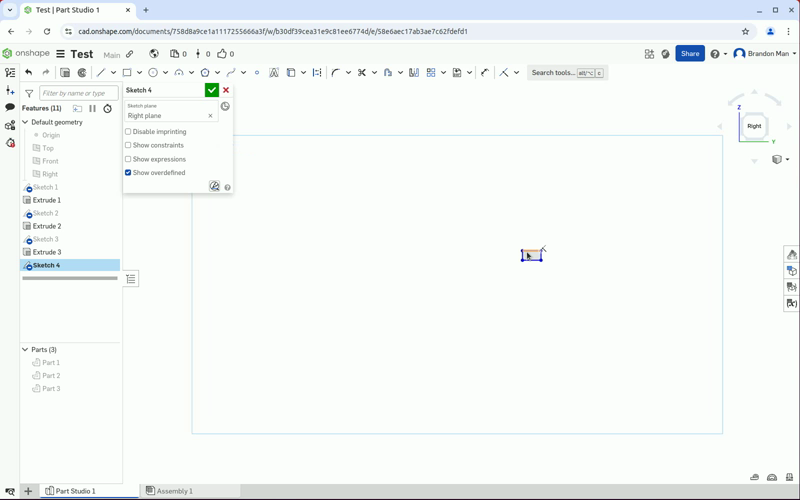
scroll(6)
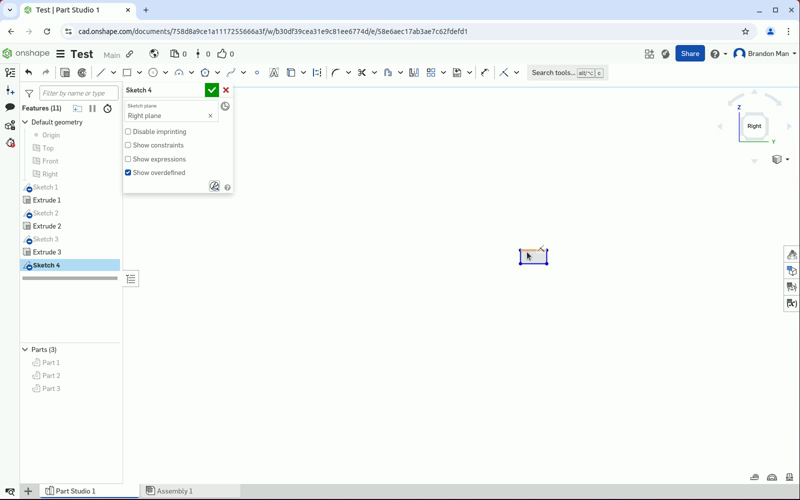
scroll(6)
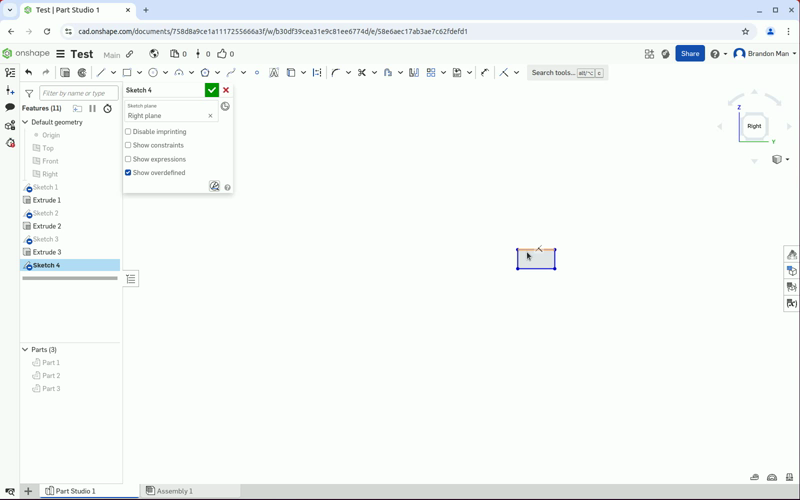
scroll(6)
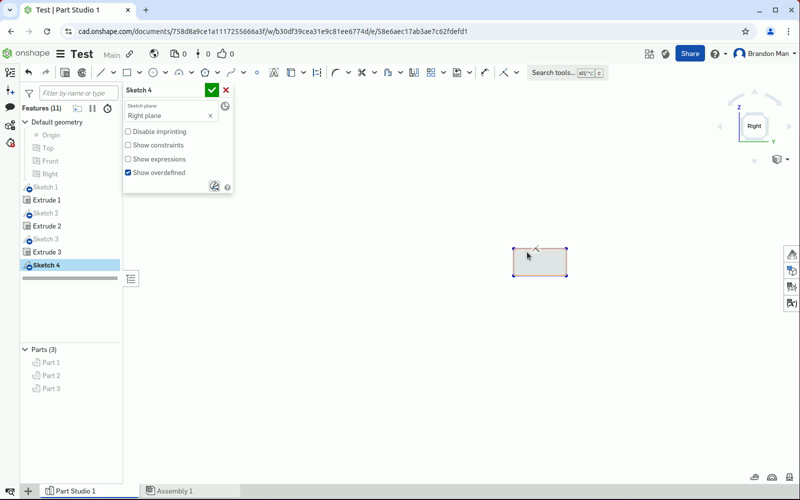
scroll(6)
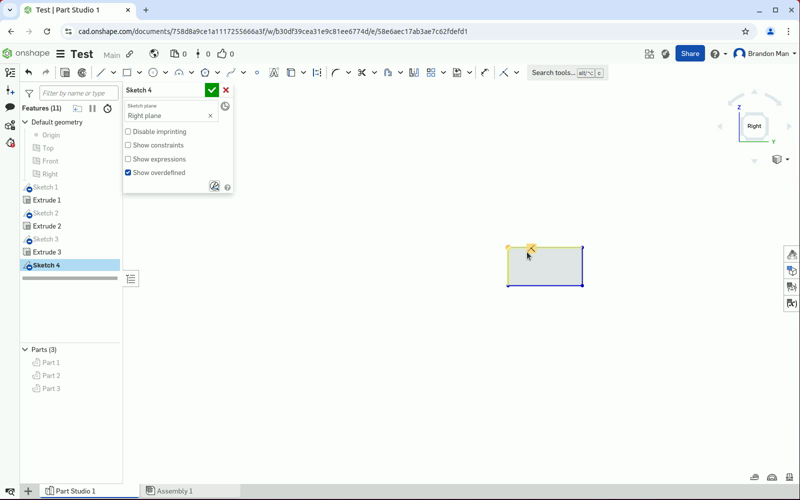
scroll(6)
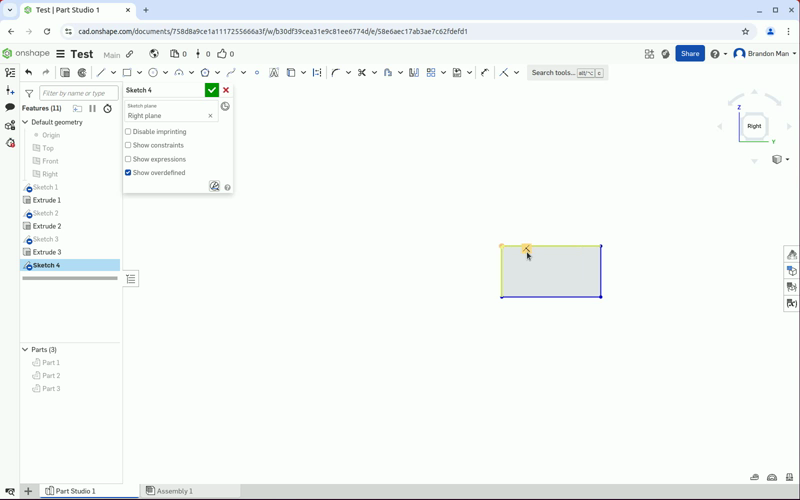
scroll(6)
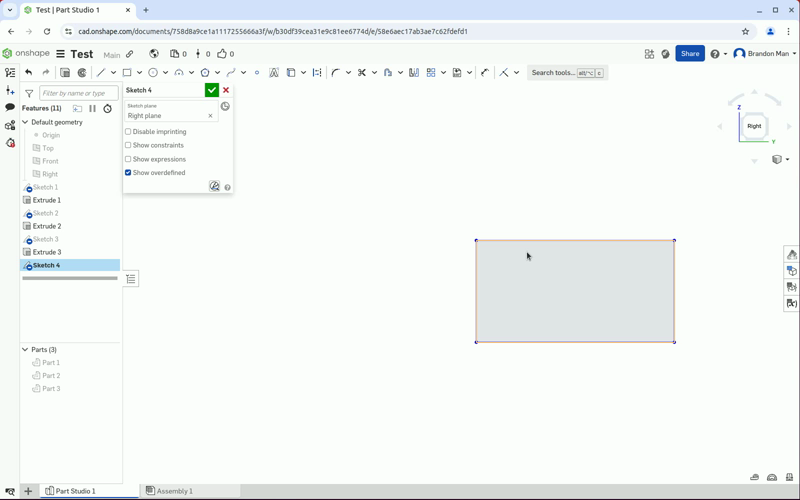
click(527, 251)
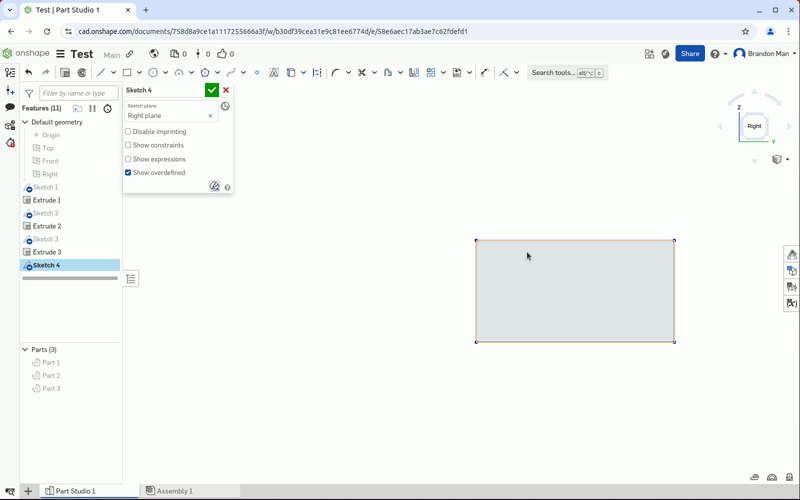
scroll(-6)
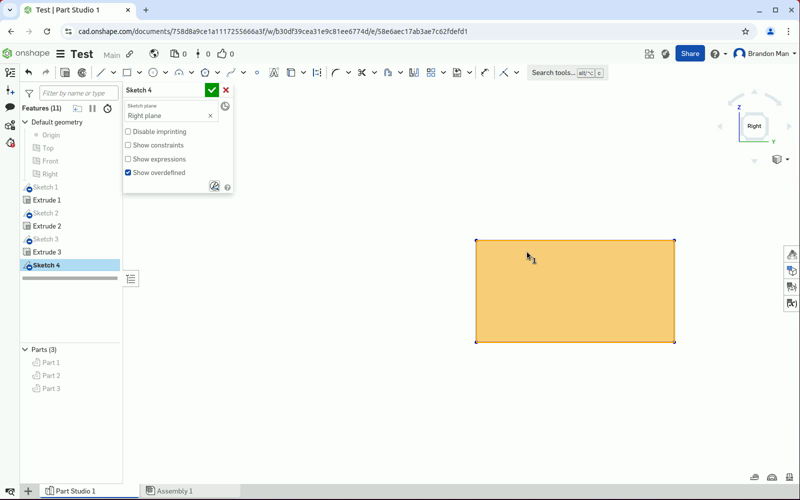
scroll(-6)
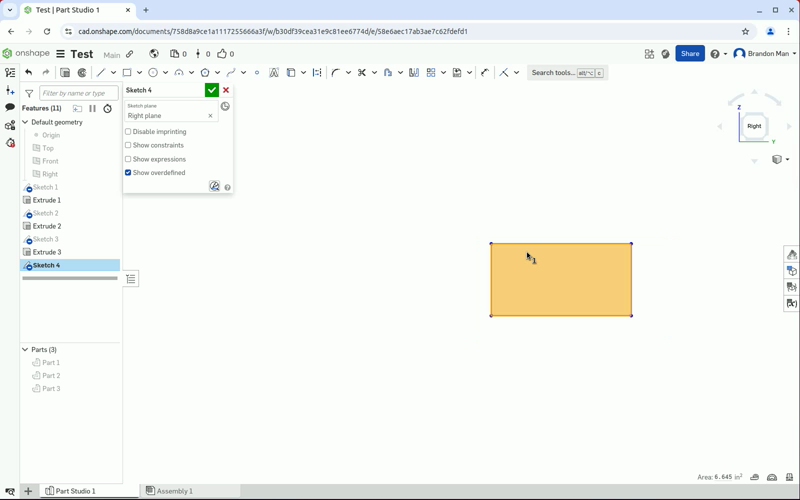
scroll(-6)
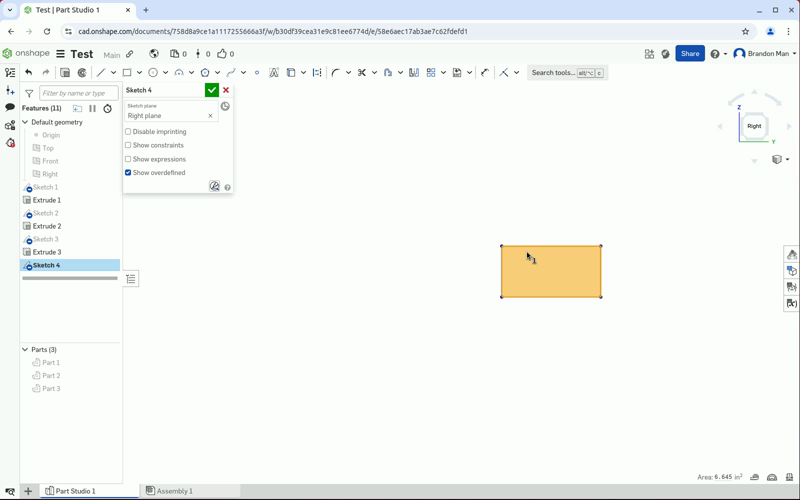
scroll(-6)
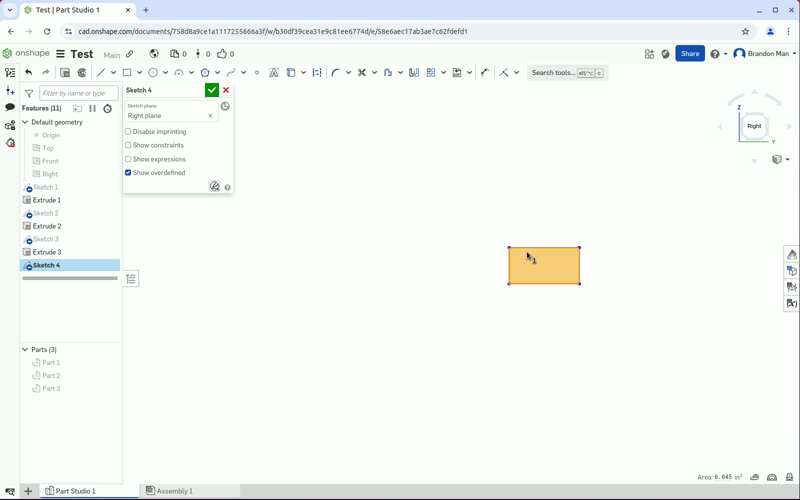
scroll(-6)
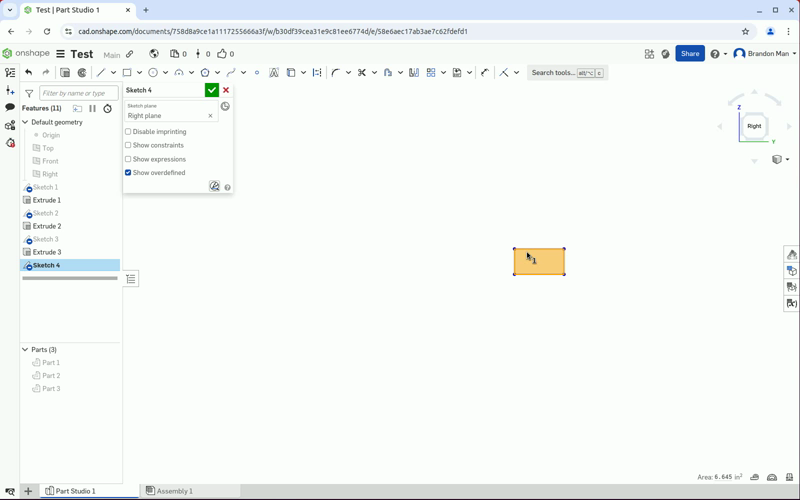
scroll(-6)
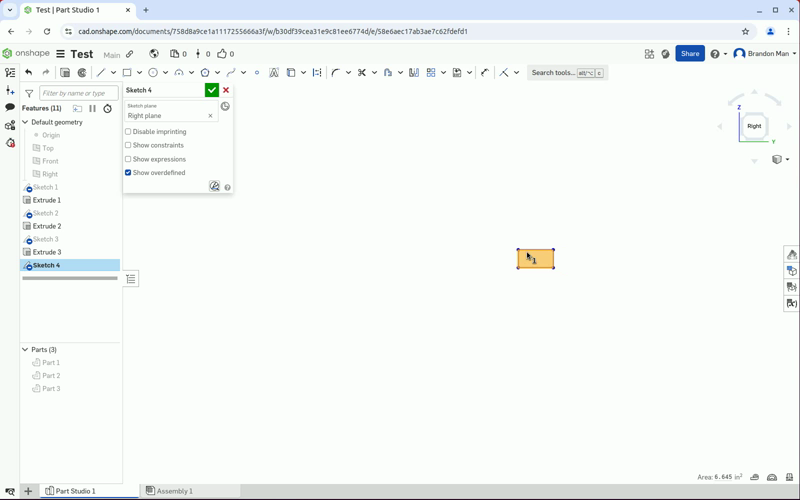
scroll(-6)
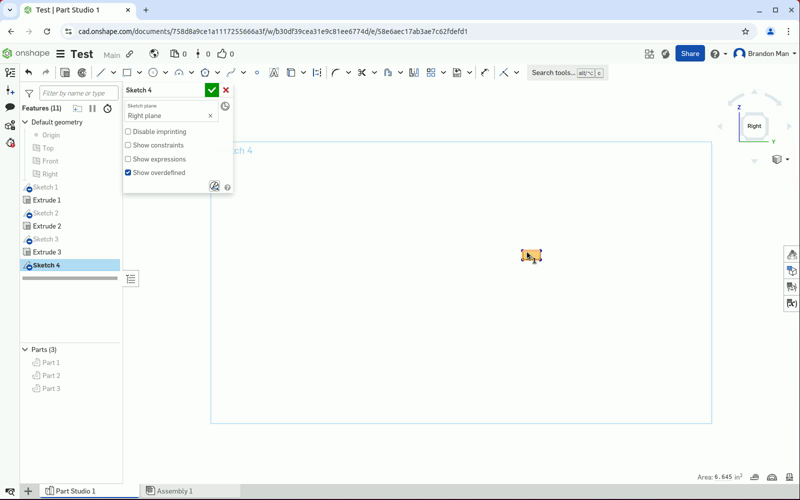
mouse_move(73, 352)
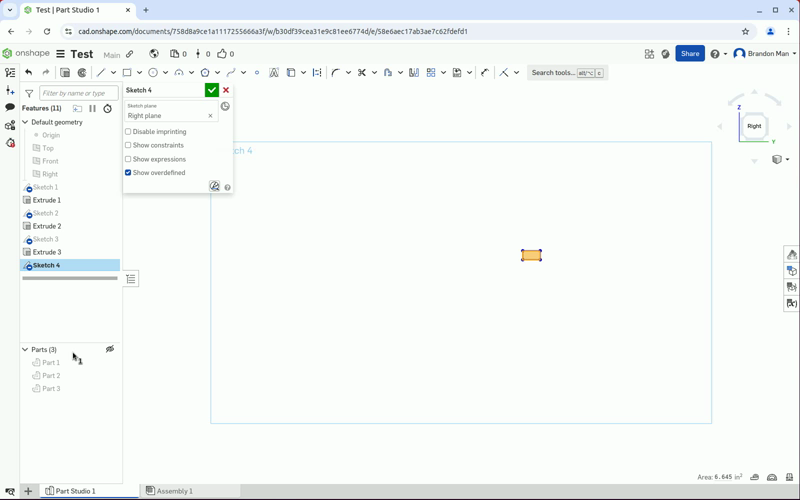
key(shift+y)
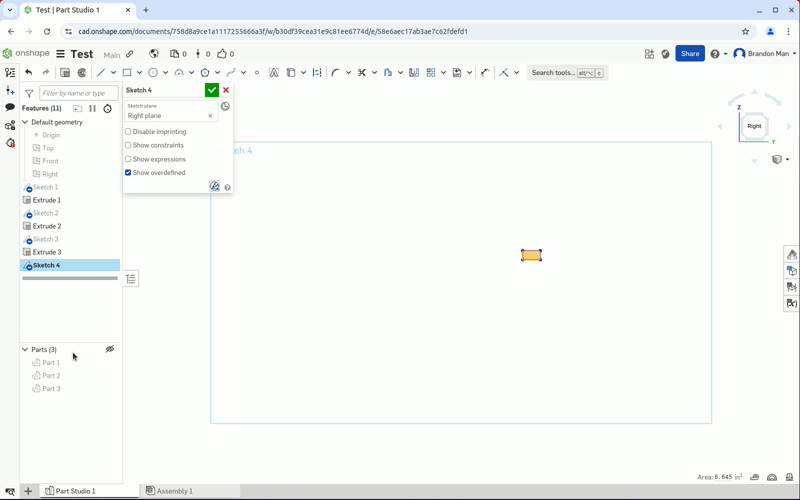
key(shift+e)
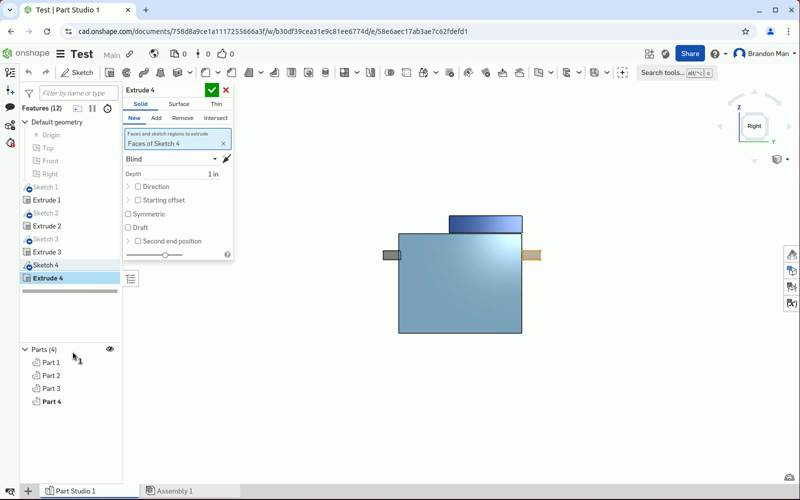
mouse_move(143, 106)
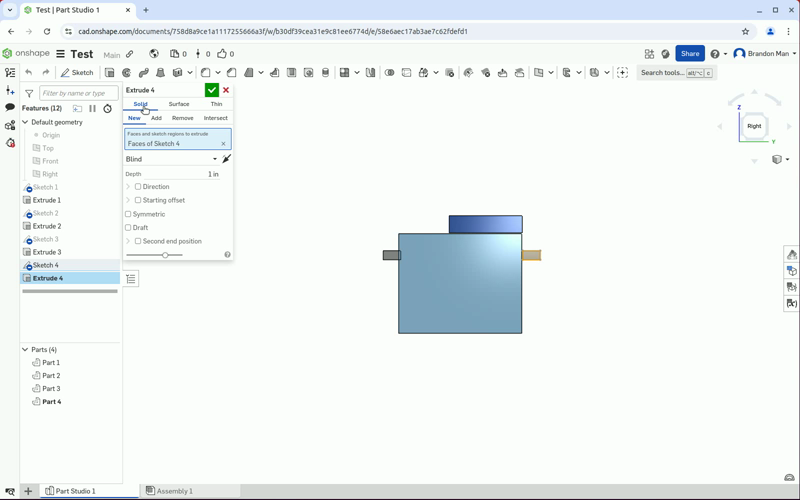
click(143, 106)
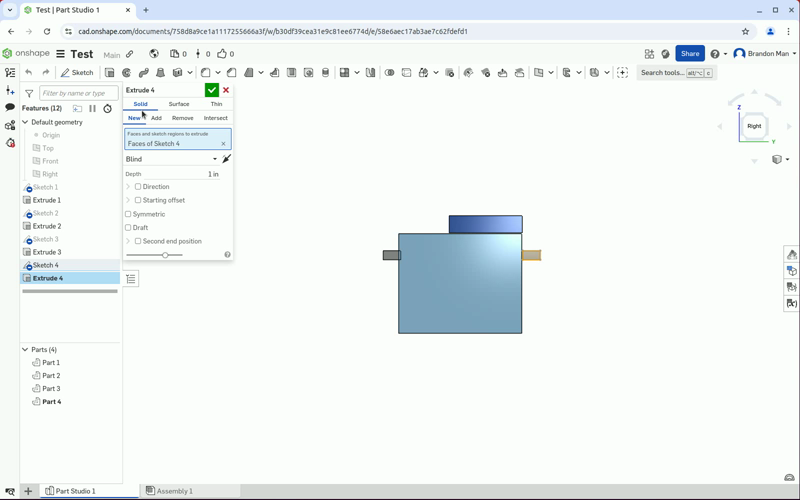
mouse_move(137, 120)
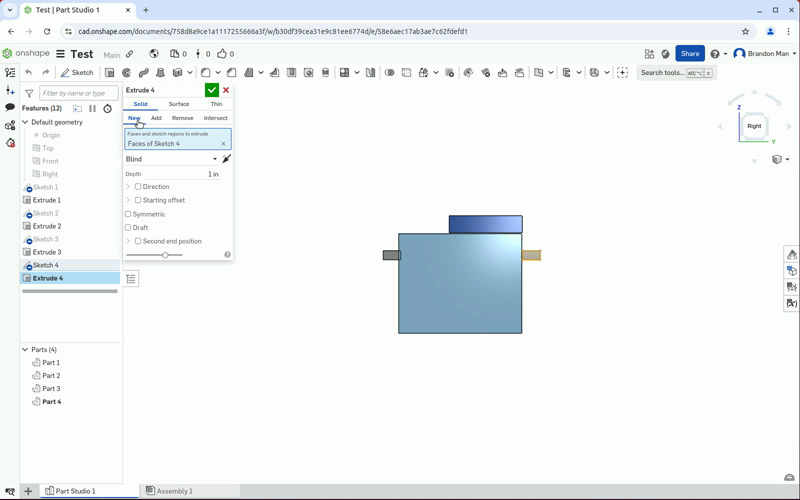
click(137, 120)
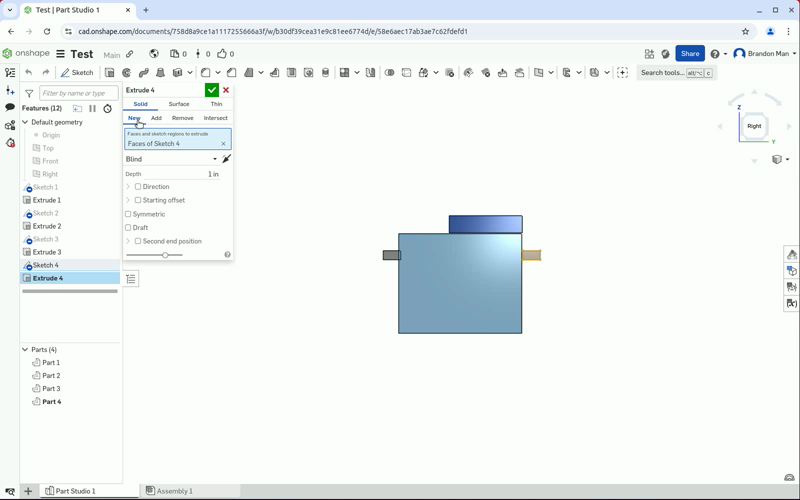
key(tab, 4)
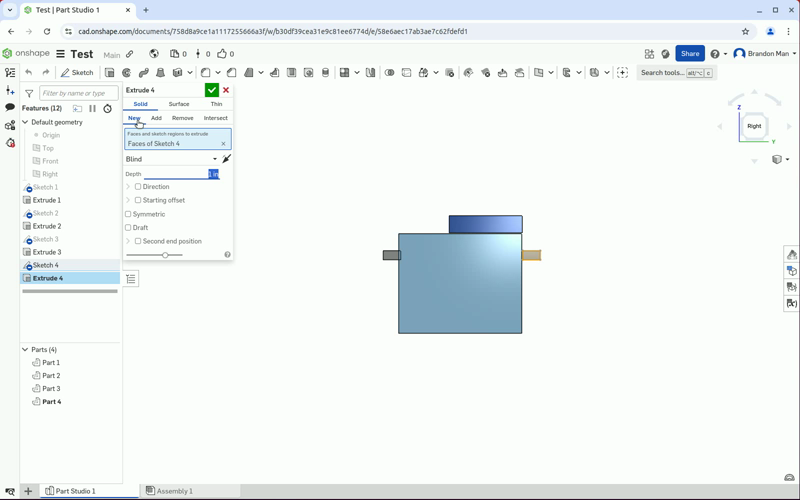
text(11.554)
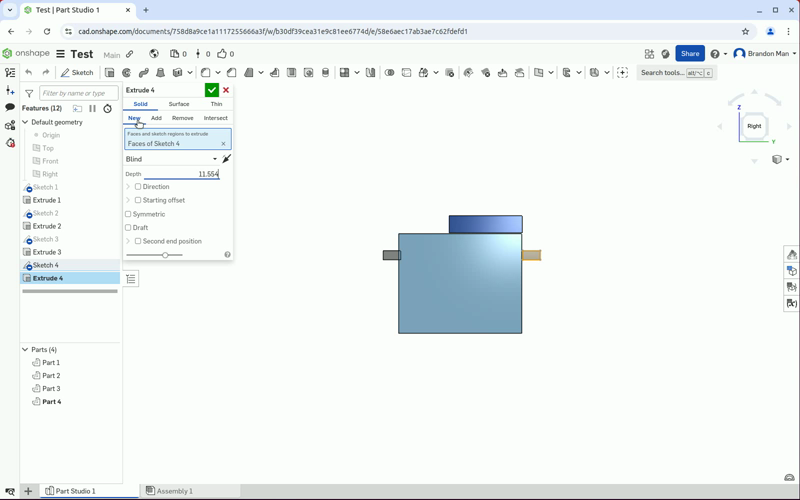
key(tab, 3)
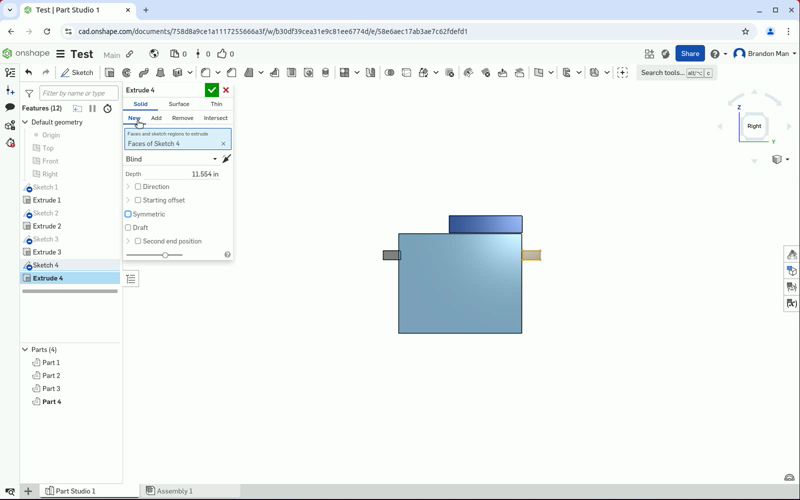
key(space)
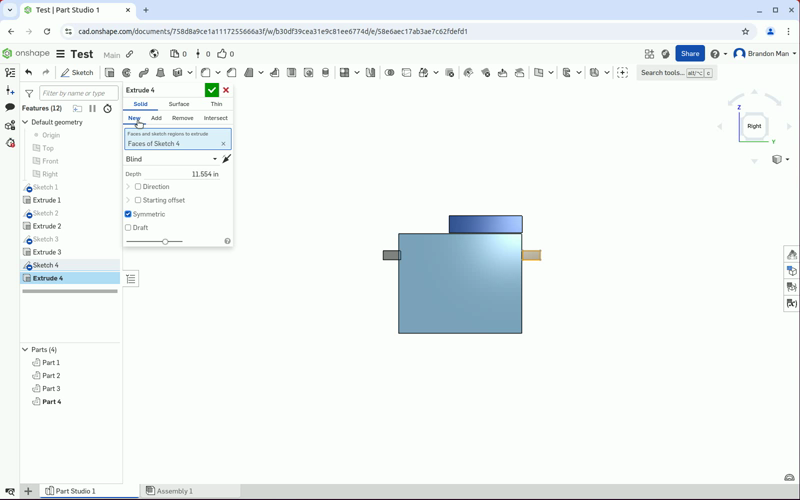
key(enter)
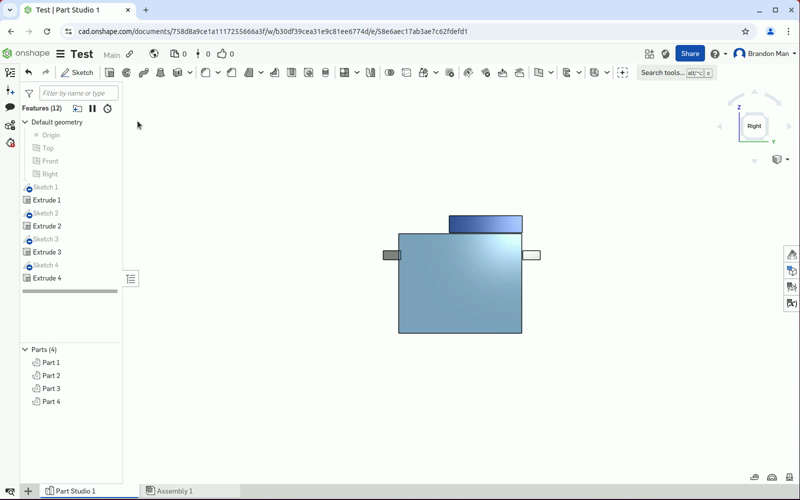
key(shift+h)
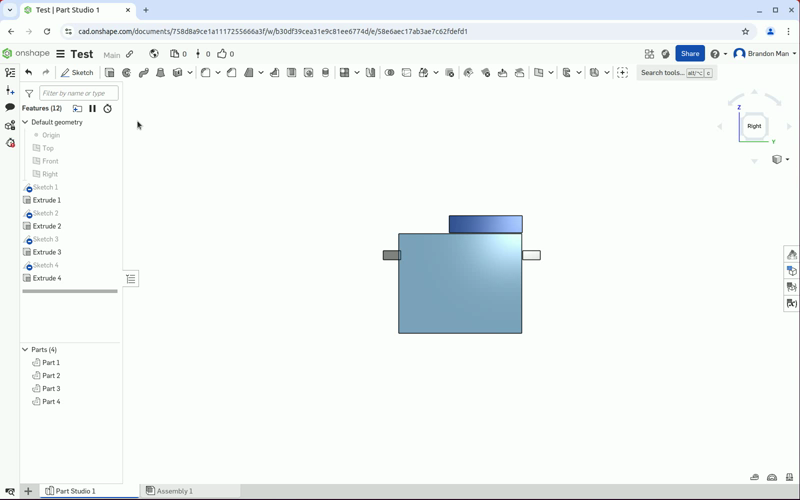
key(shift+h)
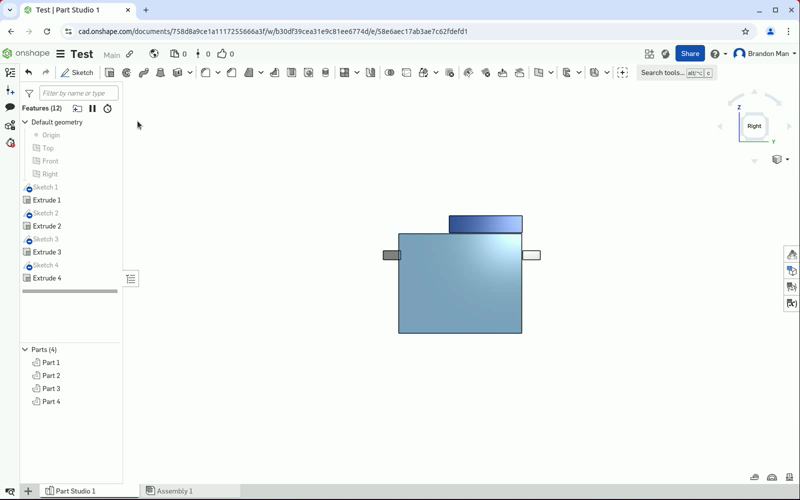
mouse_move(73, 189)
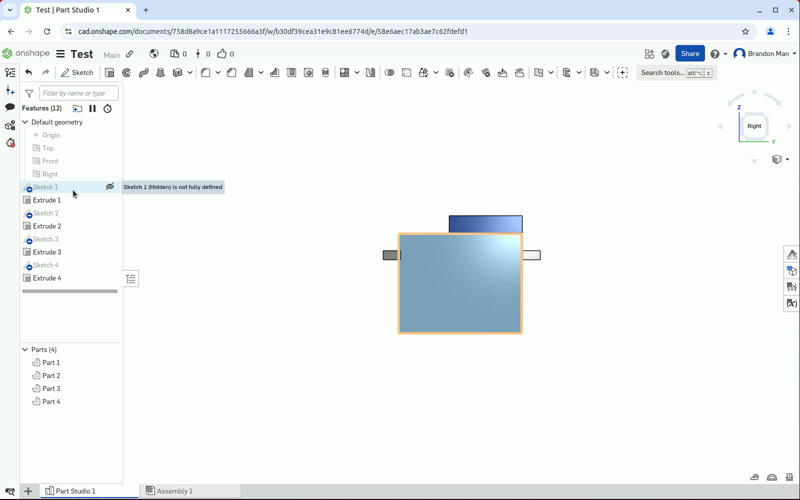
click(73, 189)
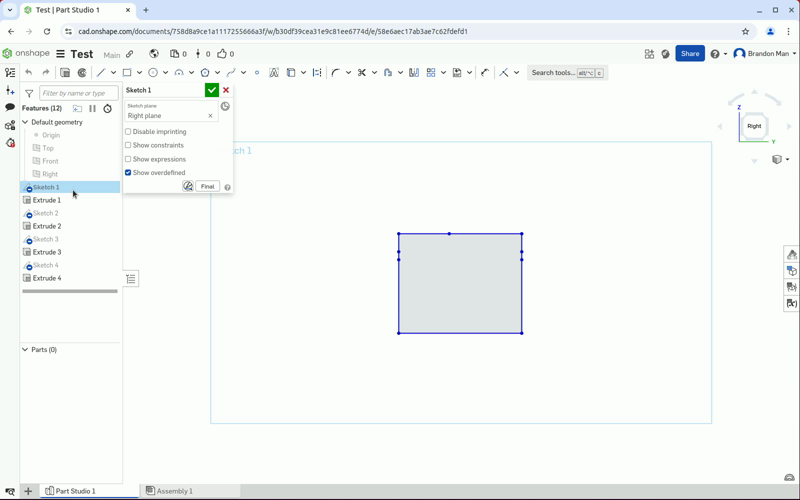
mouse_move(229, 92)
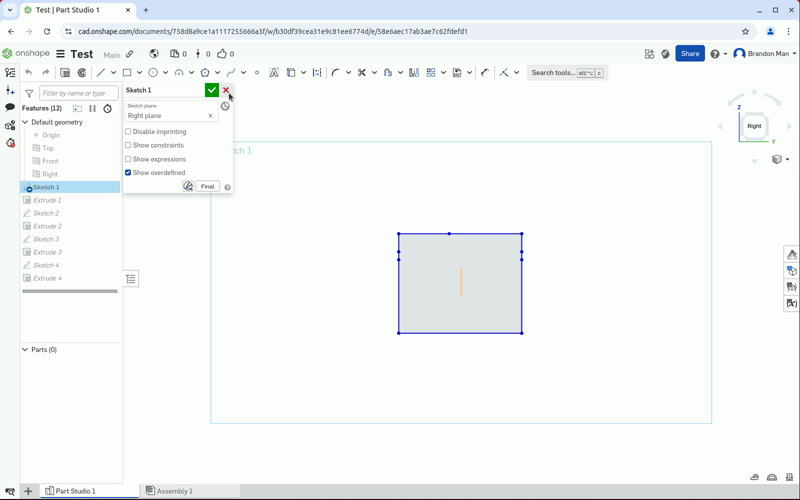
click(229, 92)
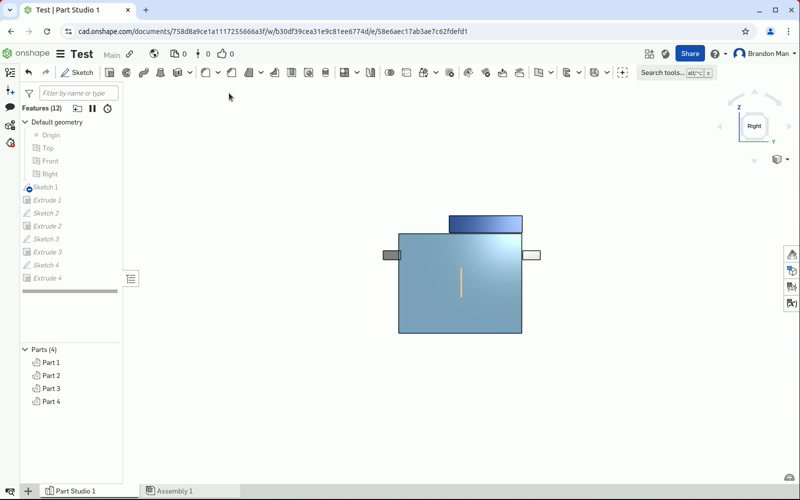
mouse_move(73, 352)
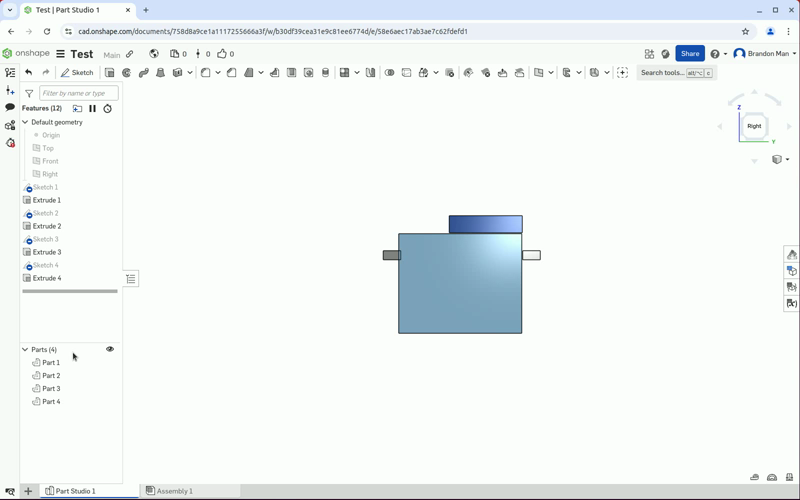
key(y)
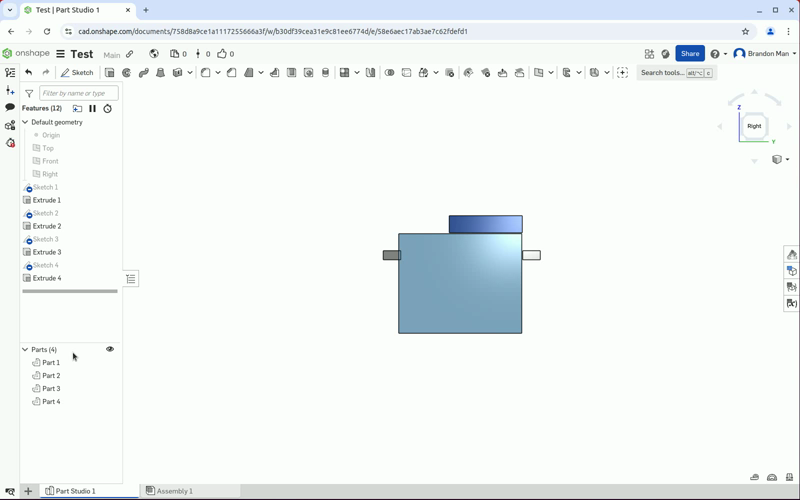
key(shift+p)
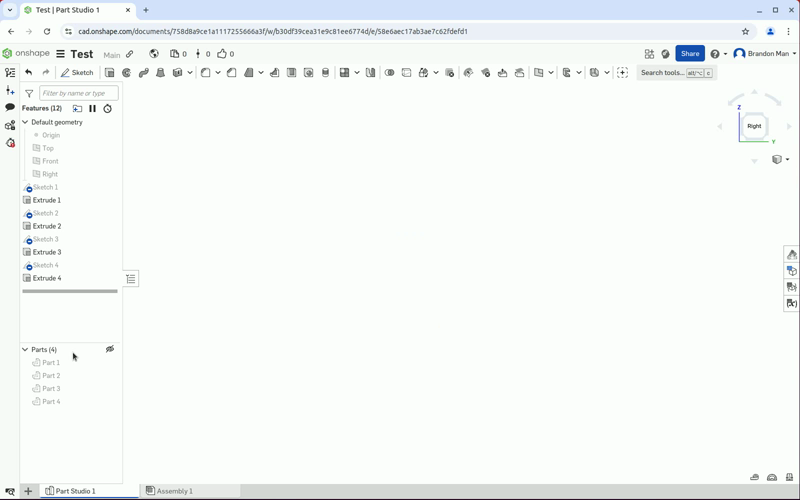
key(space)
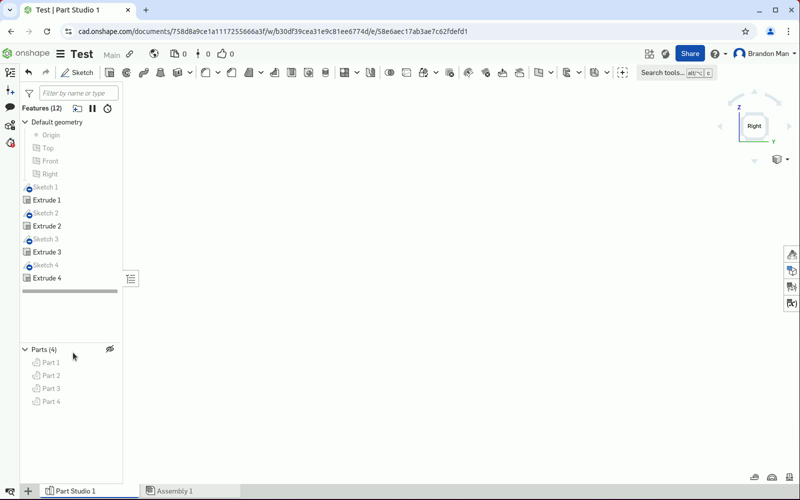
key_down(shift)
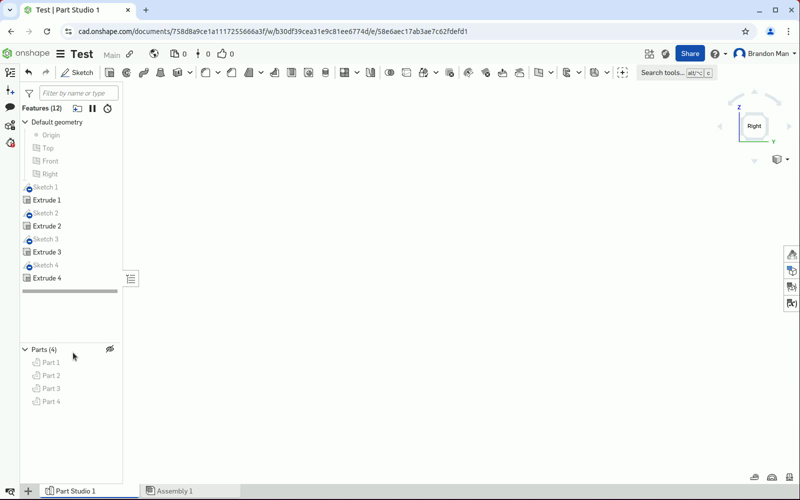
key(right)
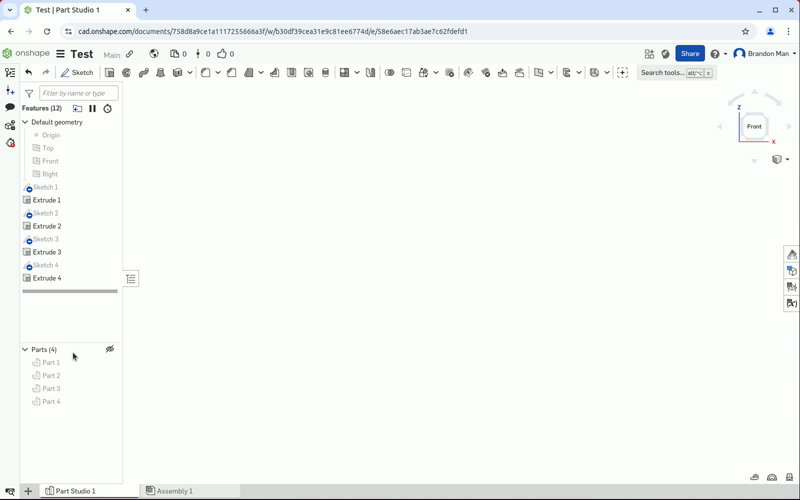
key_up(shift)
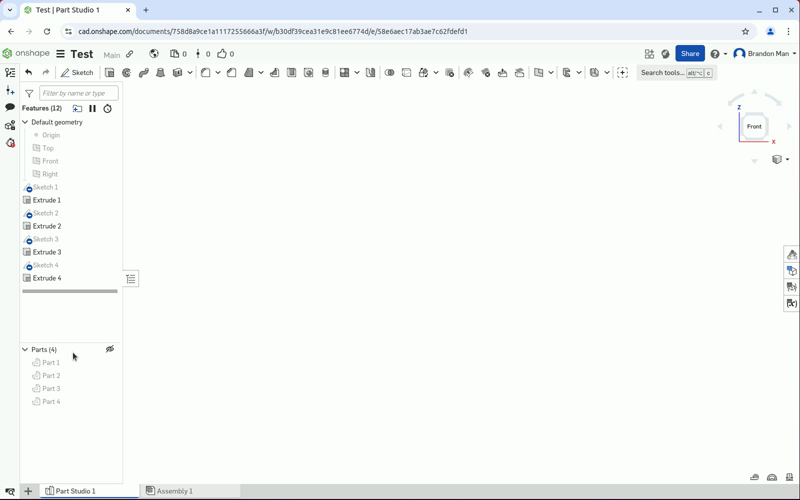
key(space)
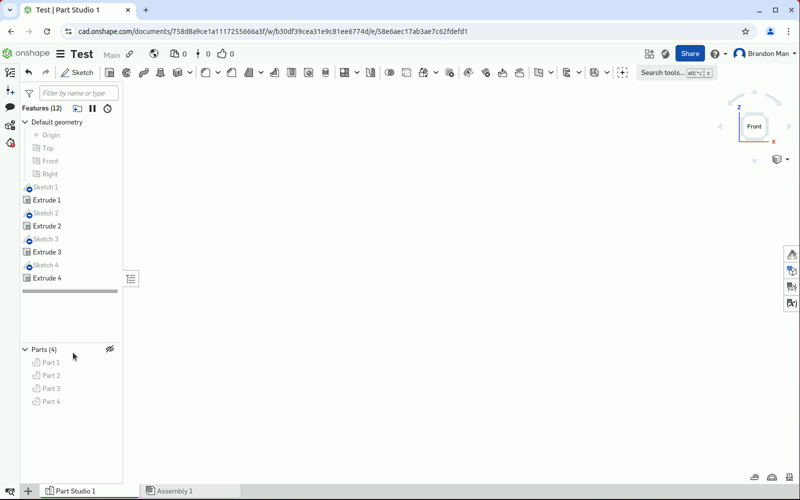
key_down(shift)
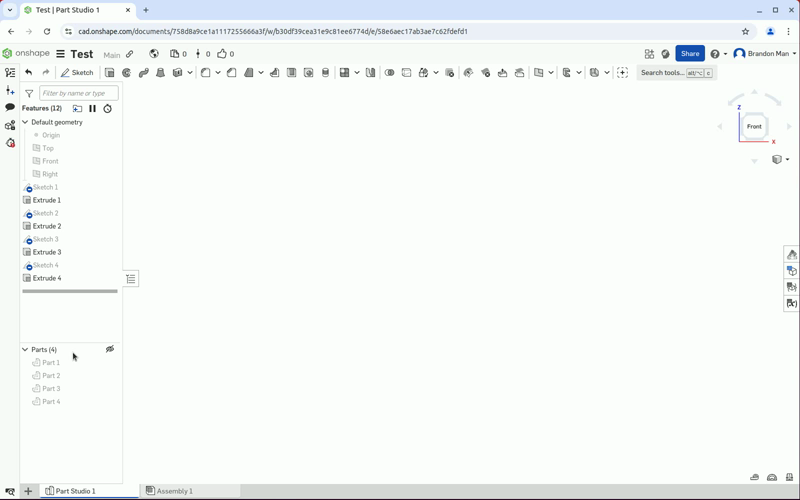
key(down)
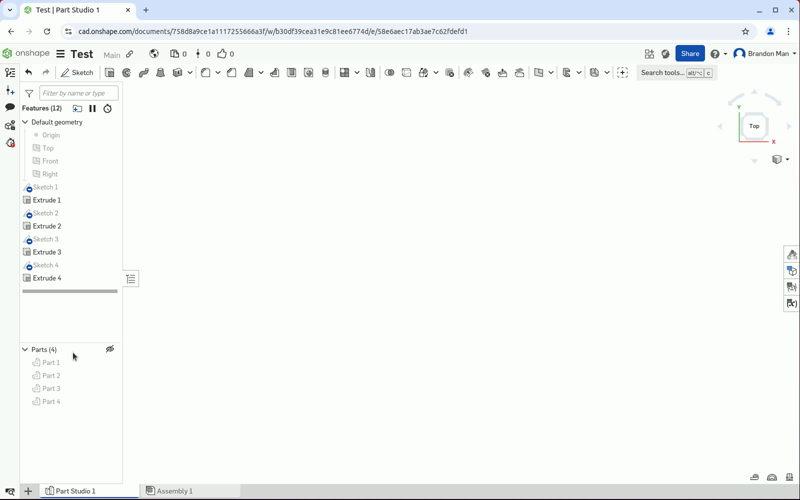
key_up(shift)
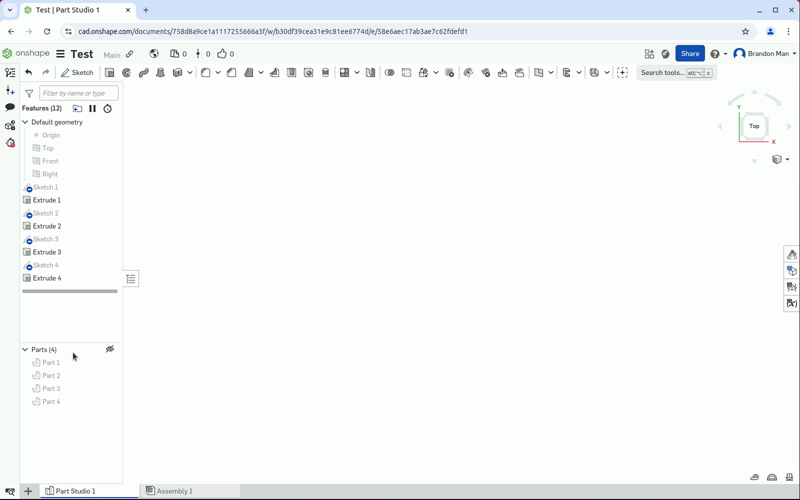
mouse_move(73, 352)
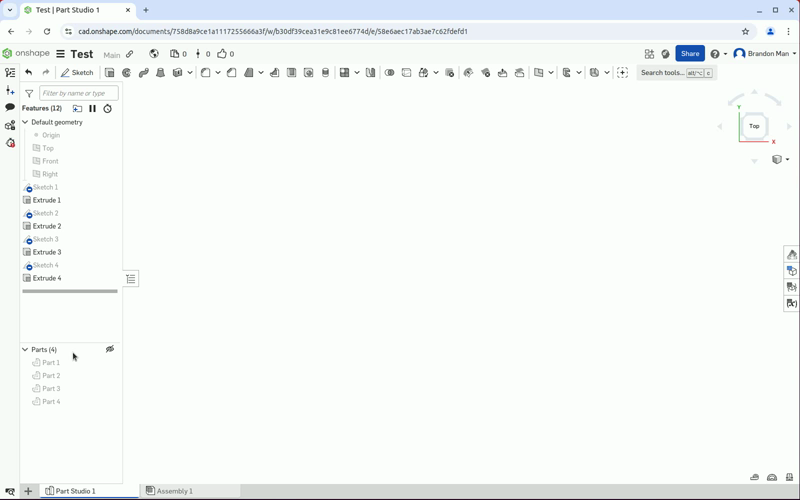
key(shift+y)
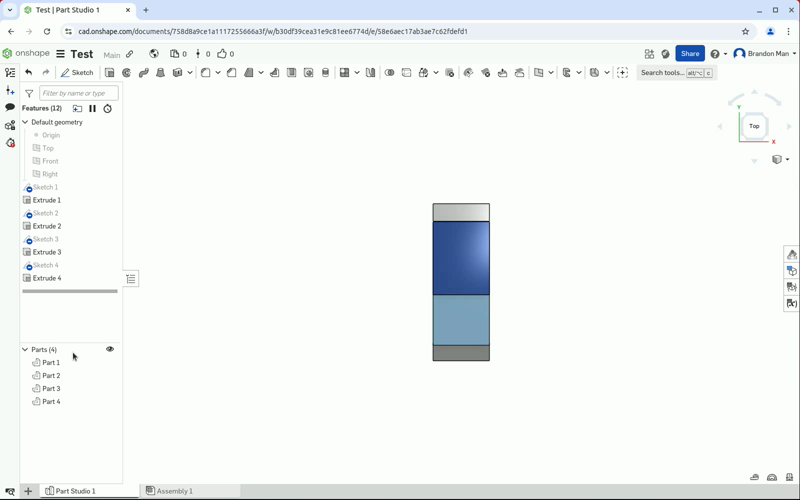
mouse_move(541, 75)
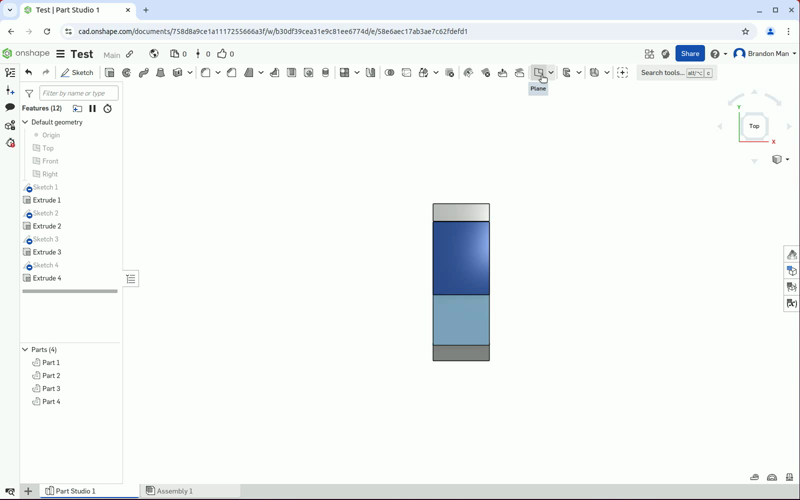
click(541, 75)
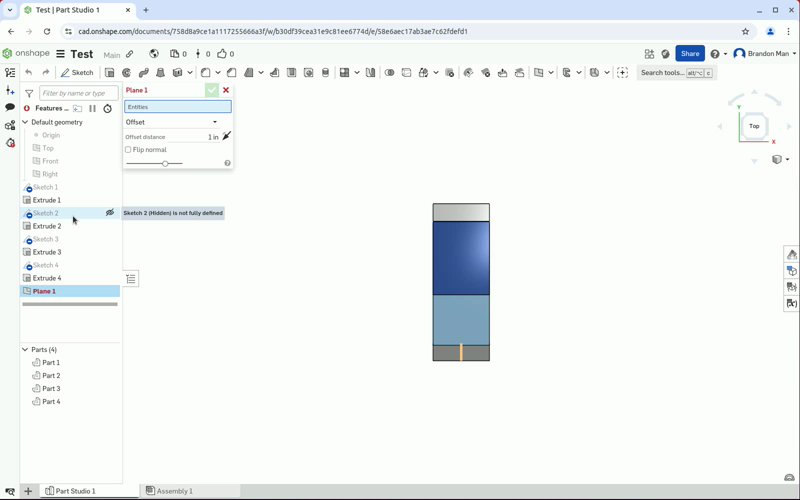
scroll(3)
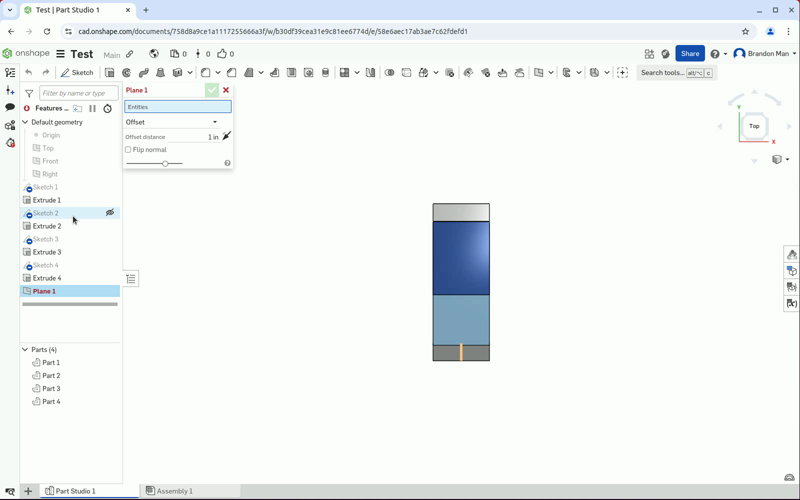
mouse_move(73, 150)
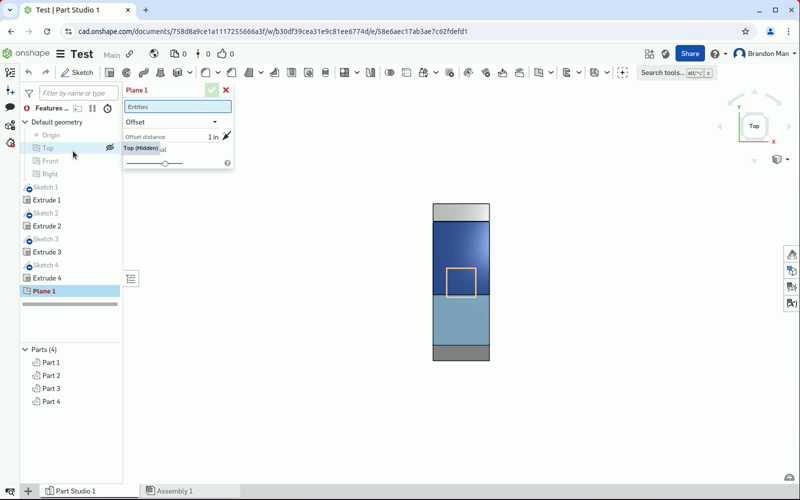
click(73, 150)
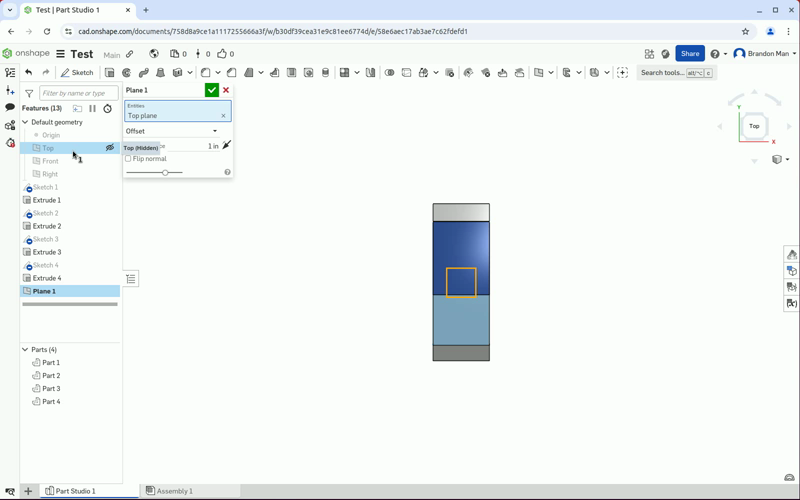
key(tab, 2)
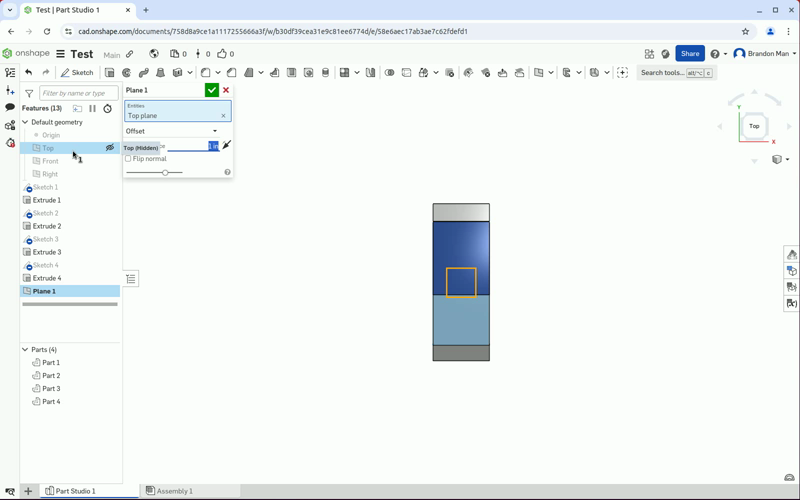
text(13.711)
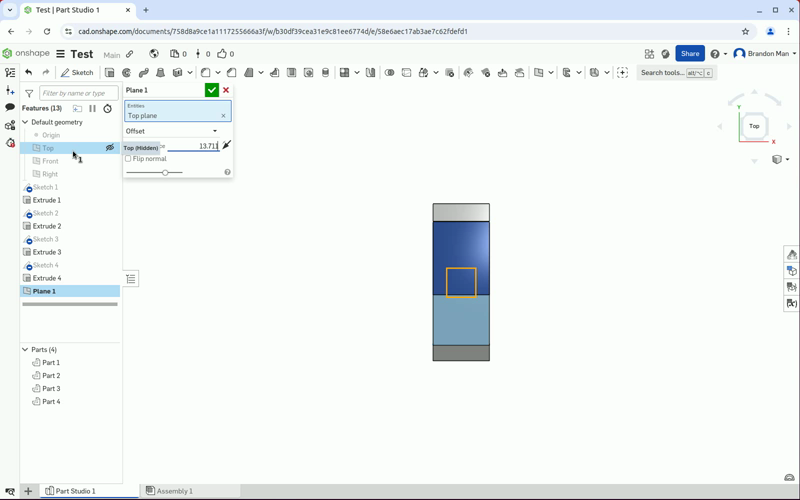
key(enter, 2)
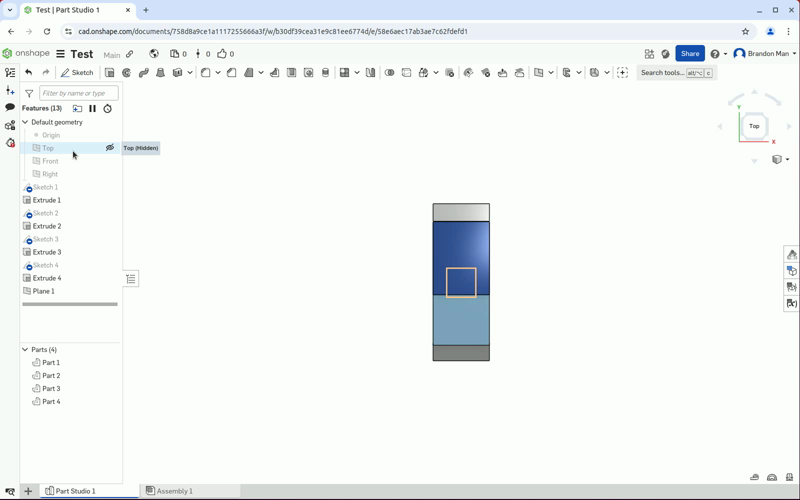
key(shift+s)
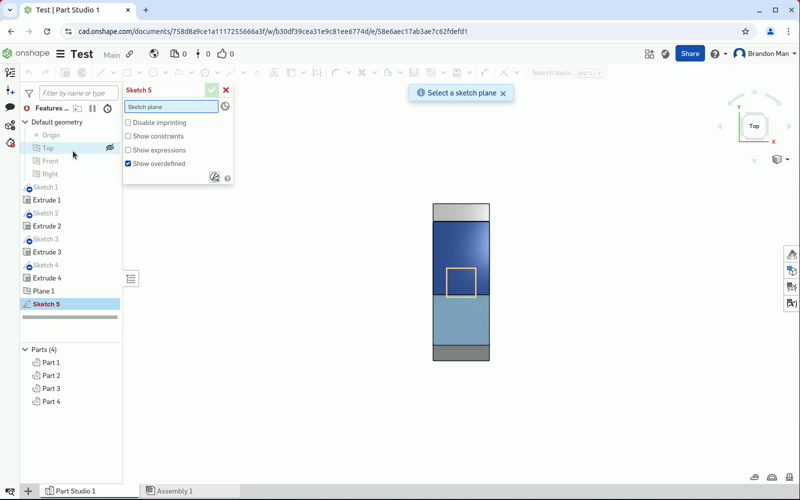
mouse_move(73, 293)
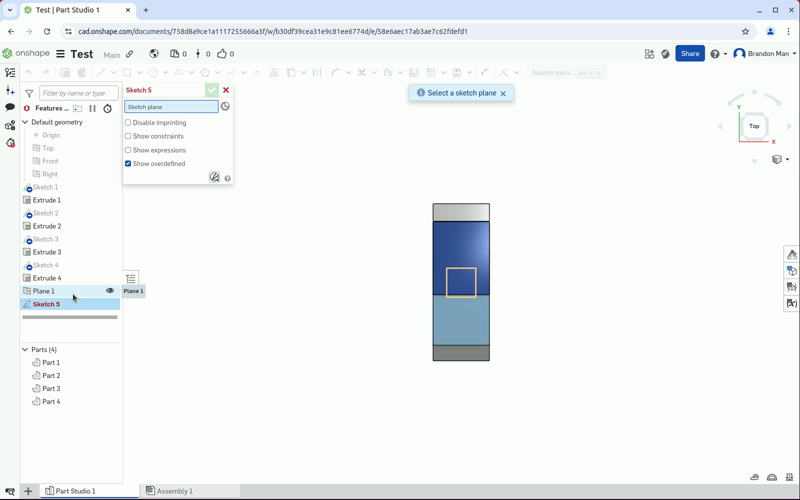
click(73, 293)
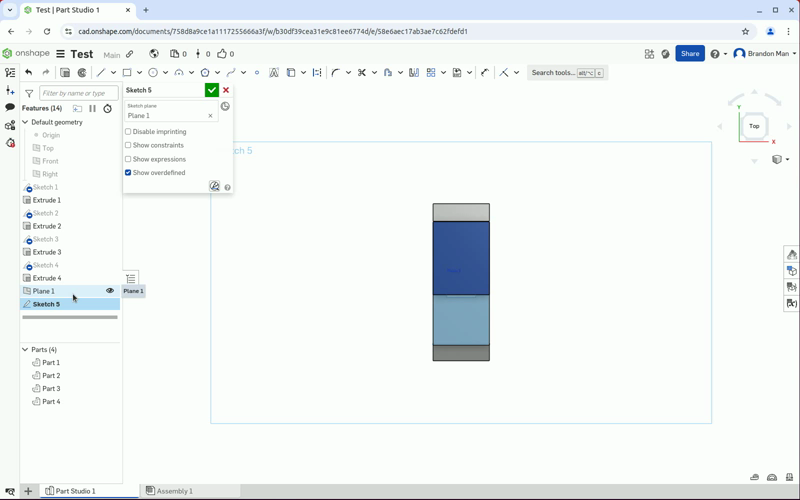
mouse_move(73, 352)
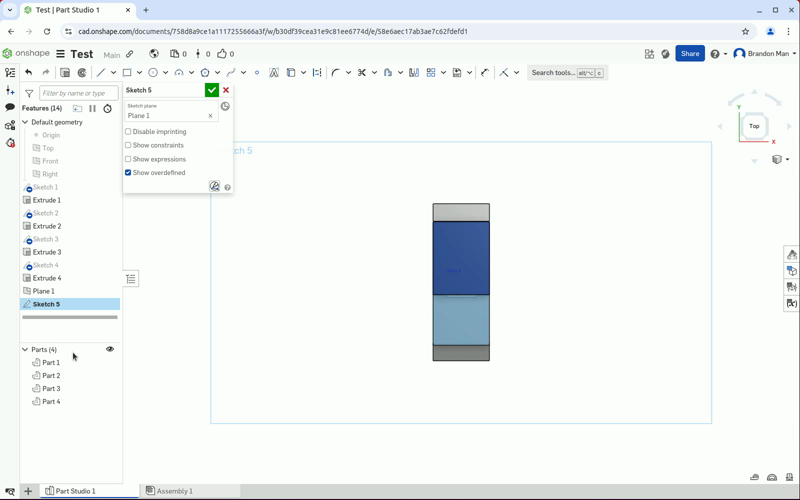
key(y)
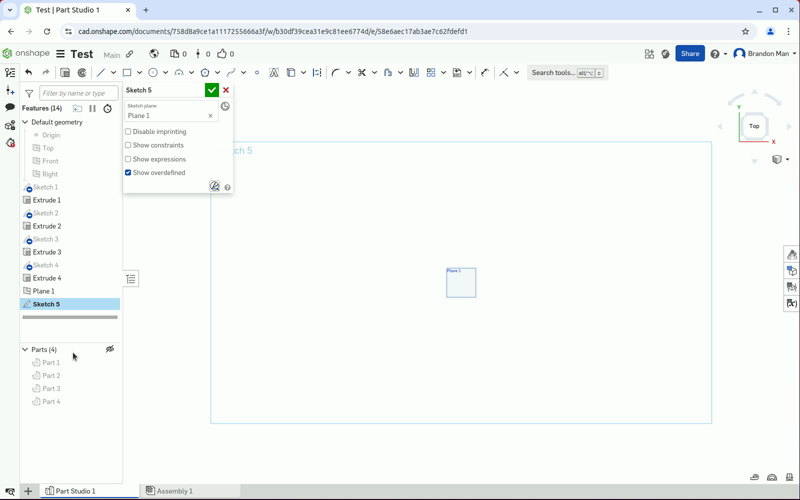
key(l)
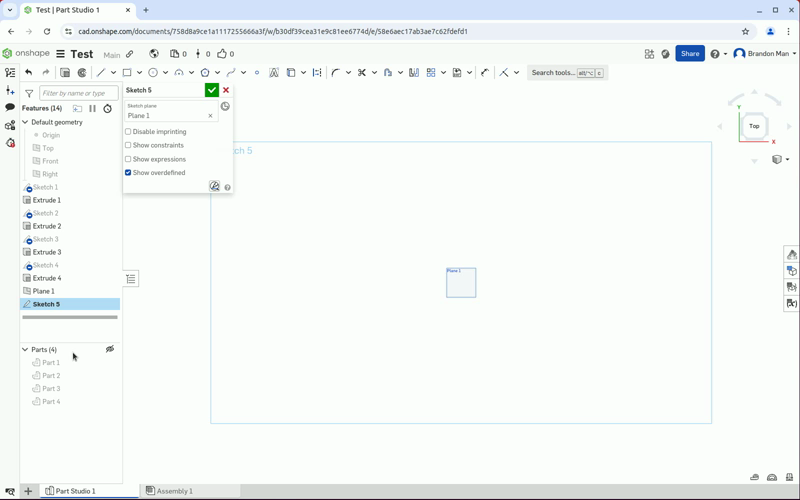
key_down(shift)
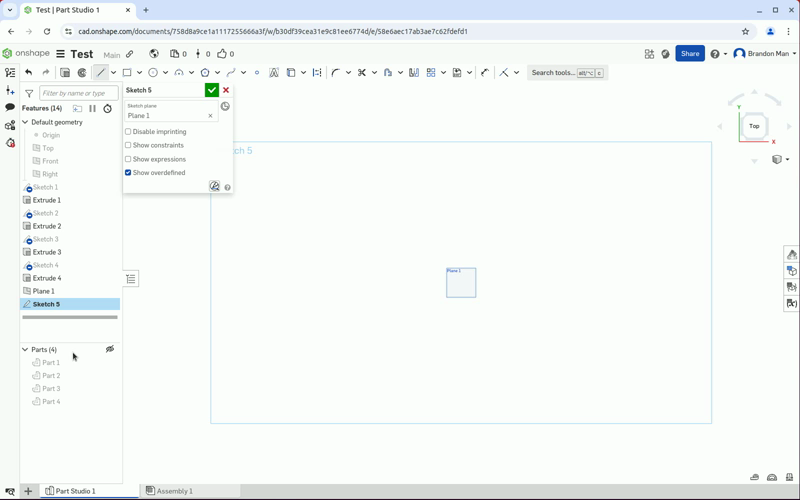
mouse_move(460, 266)
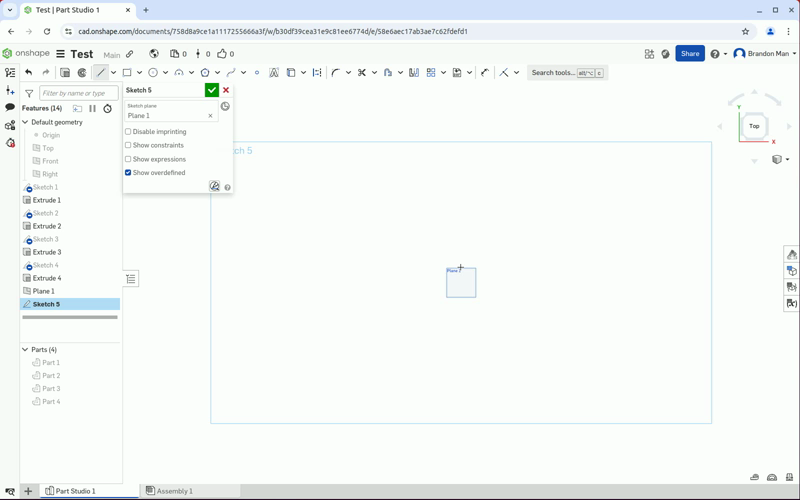
click(460, 266)
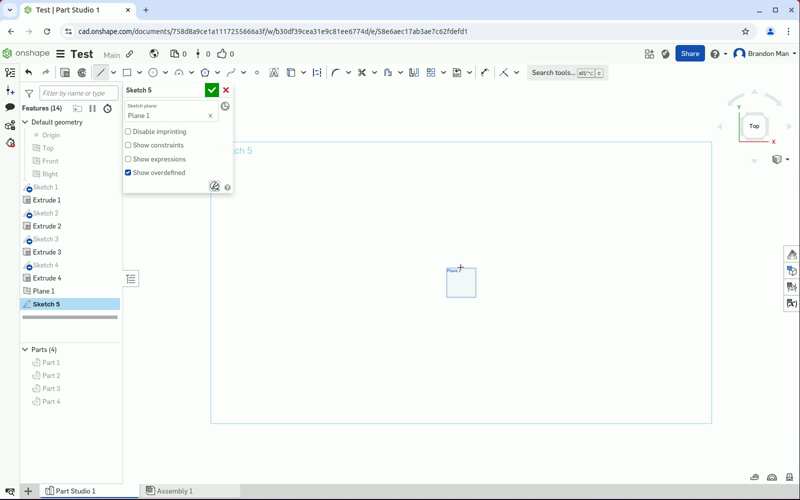
key_up(shift)
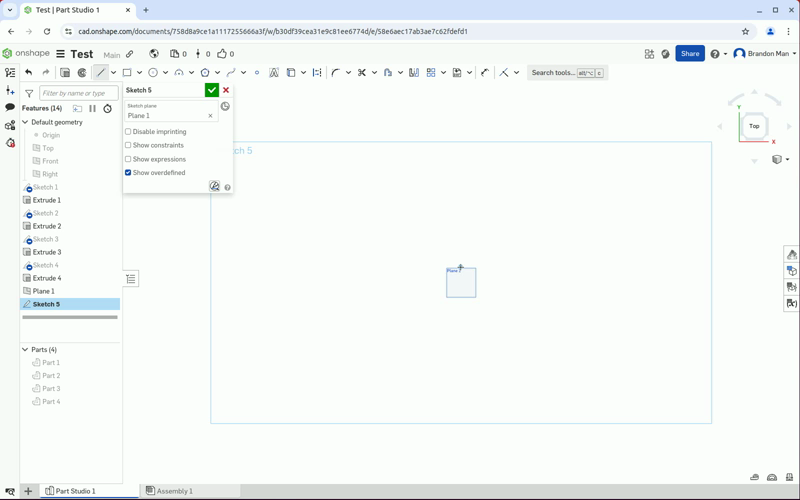
key_down(shift)
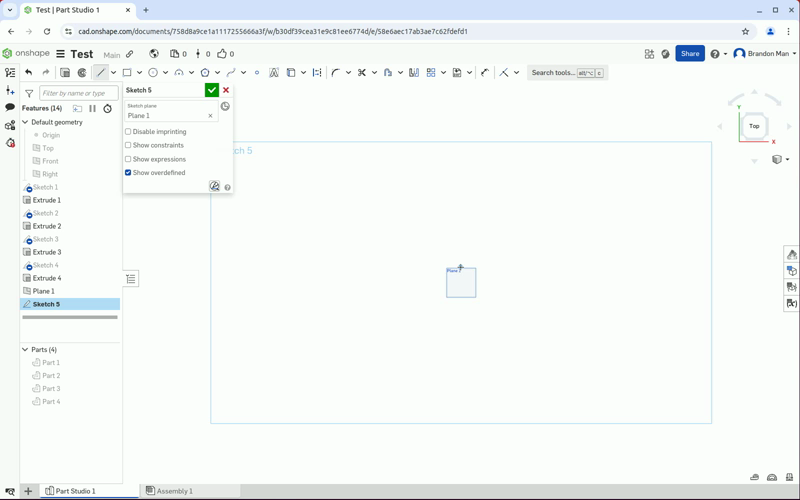
mouse_move(490, 266)
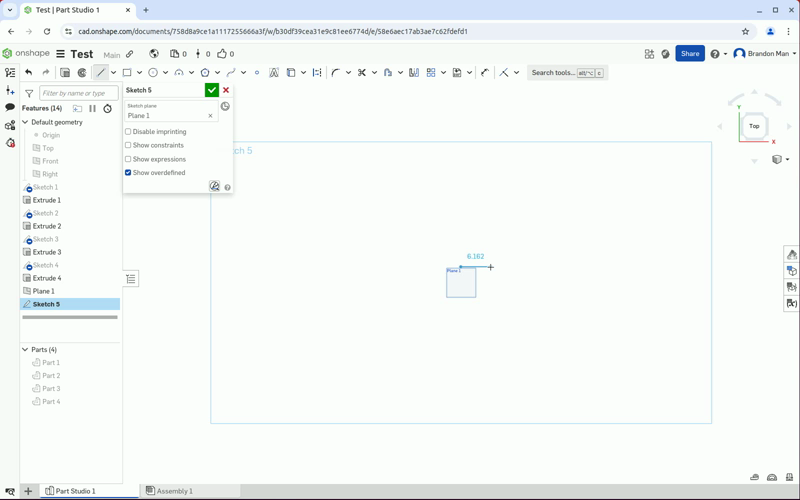
mouse_move(463, 266)
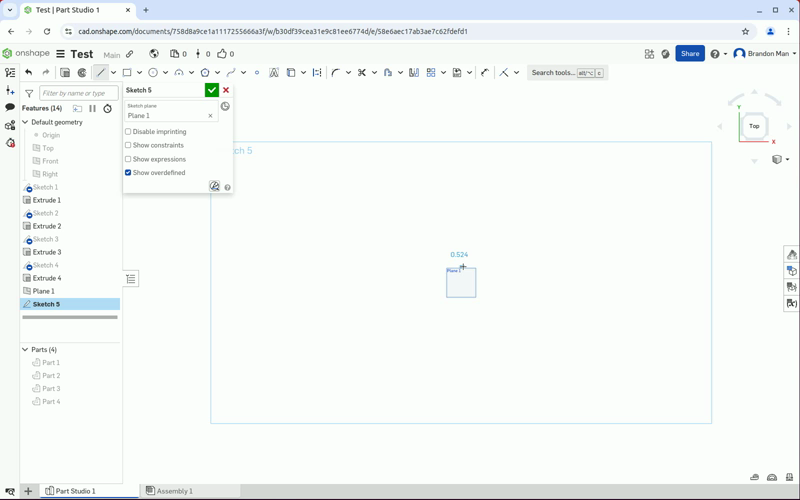
scroll(6)
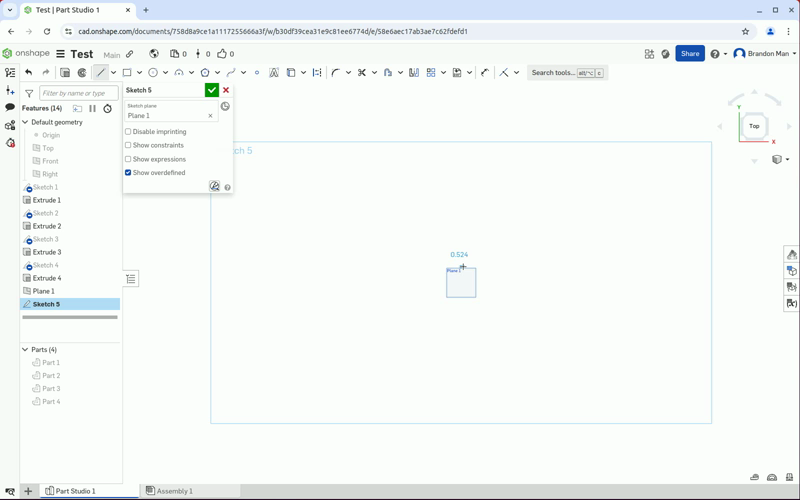
scroll(6)
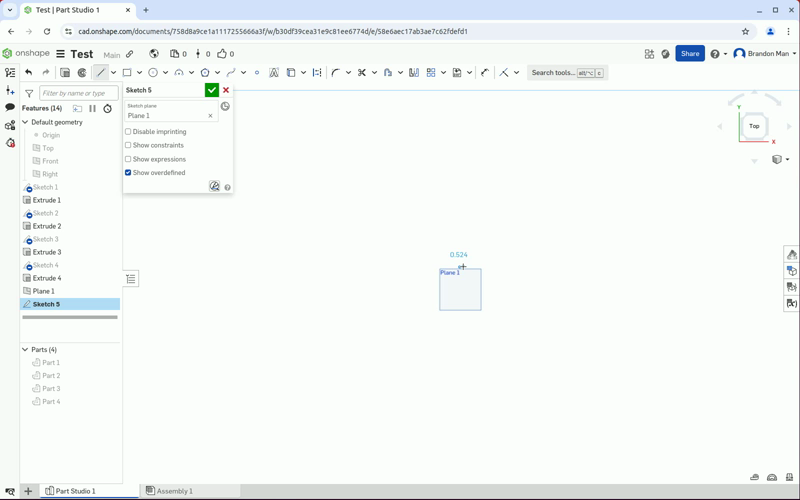
scroll(6)
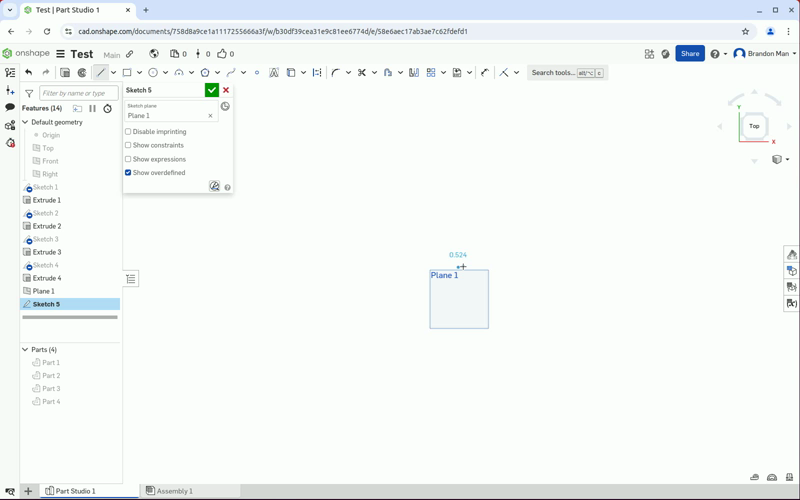
scroll(6)
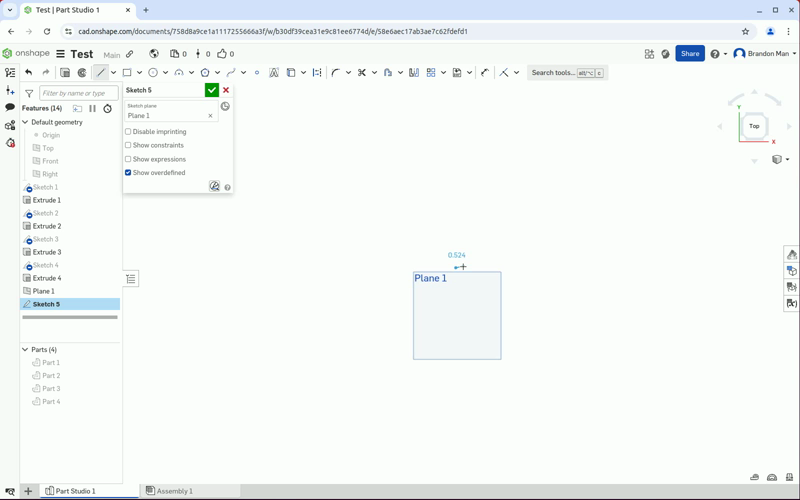
scroll(6)
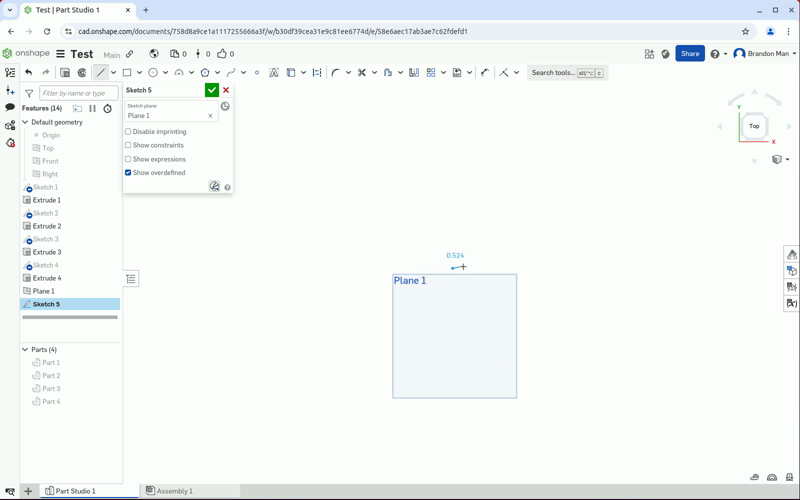
scroll(6)
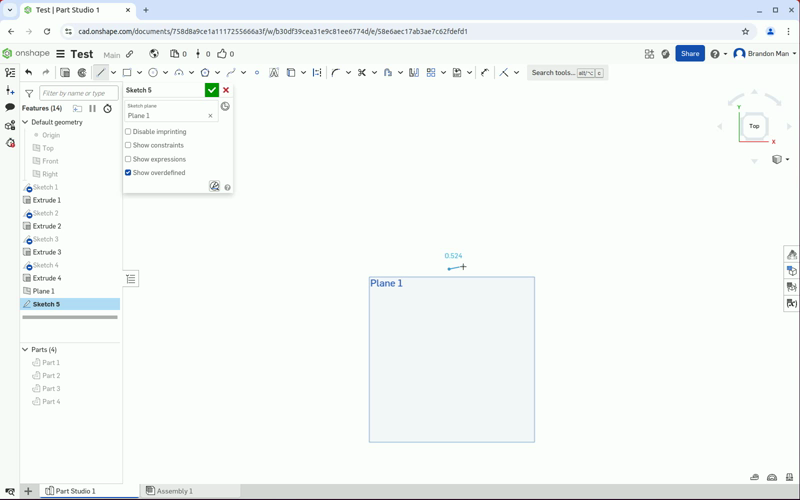
scroll(6)
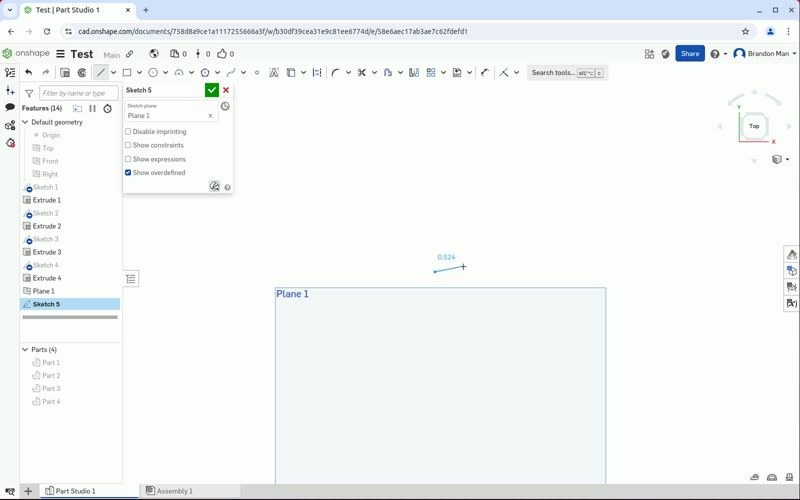
click(463, 266)
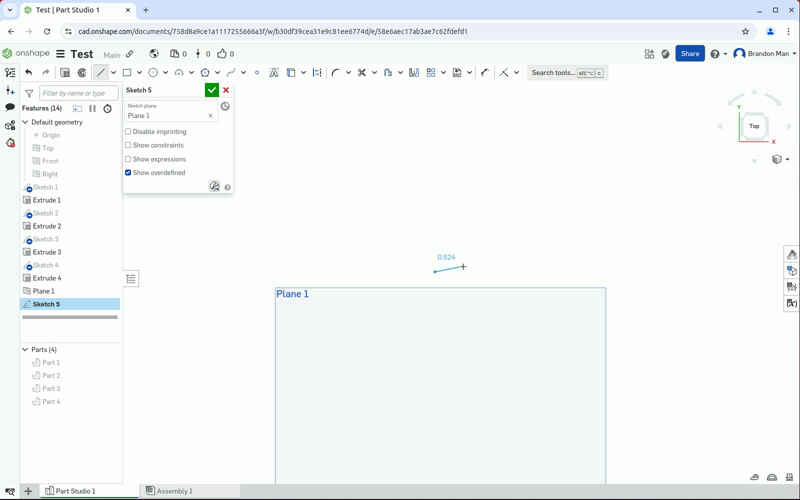
scroll(-6)
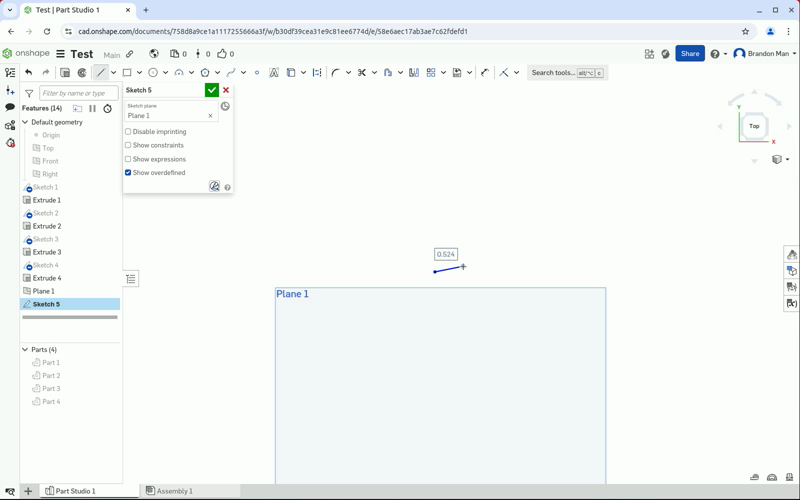
scroll(-6)
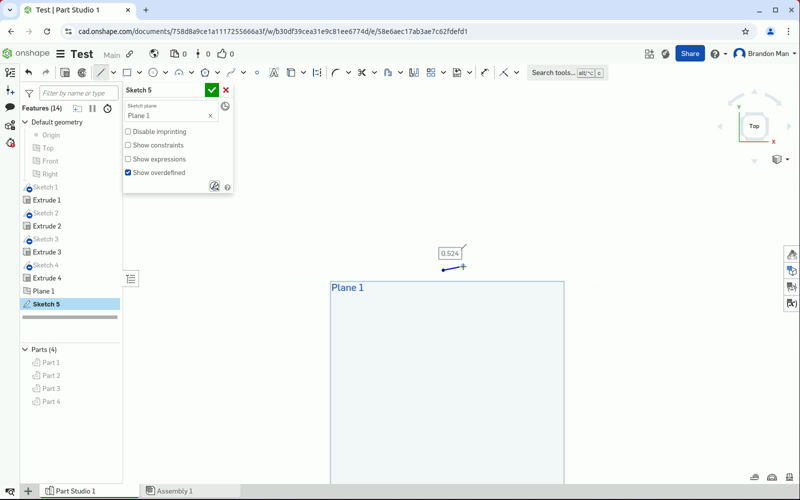
scroll(-6)
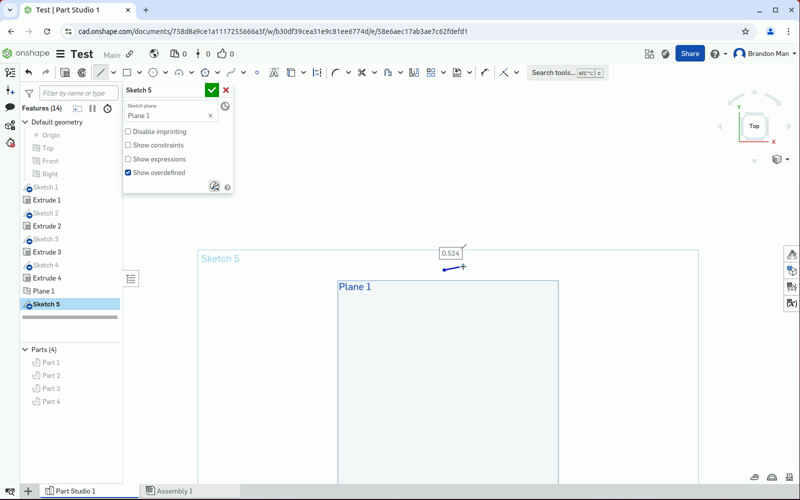
scroll(-6)
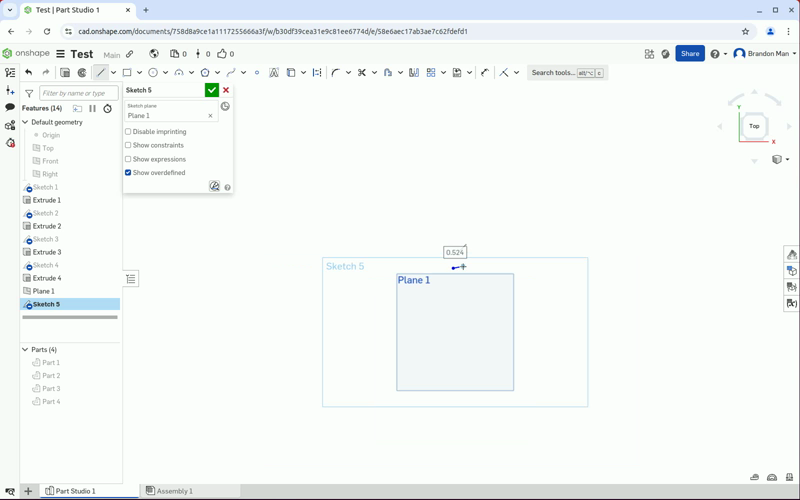
scroll(-6)
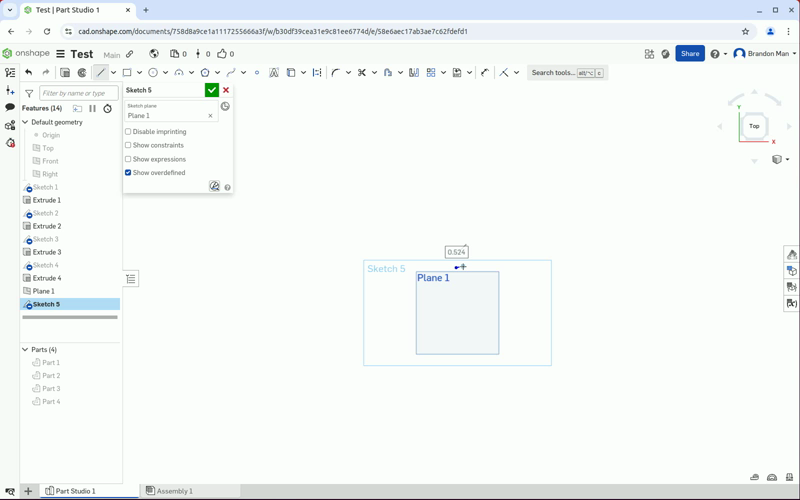
scroll(-6)
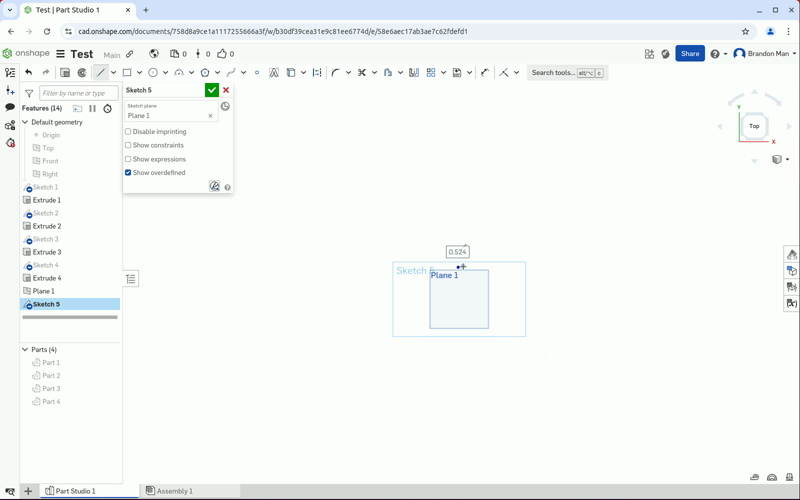
scroll(-6)
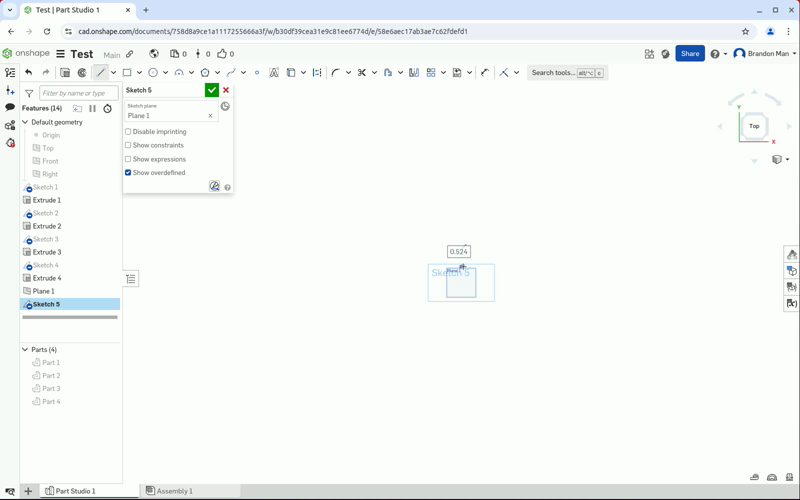
key_up(shift)
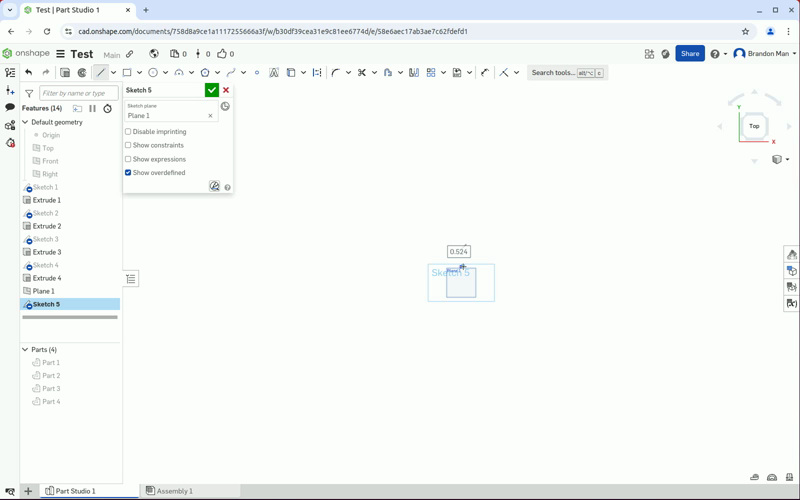
key(esc)
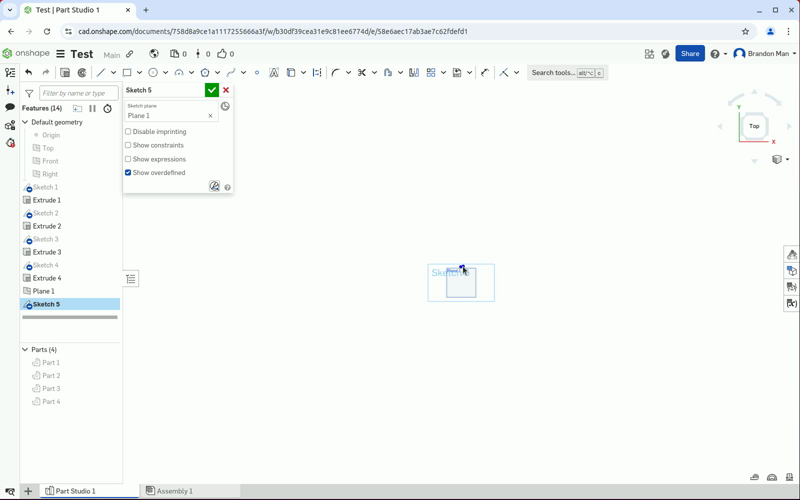
key(a)
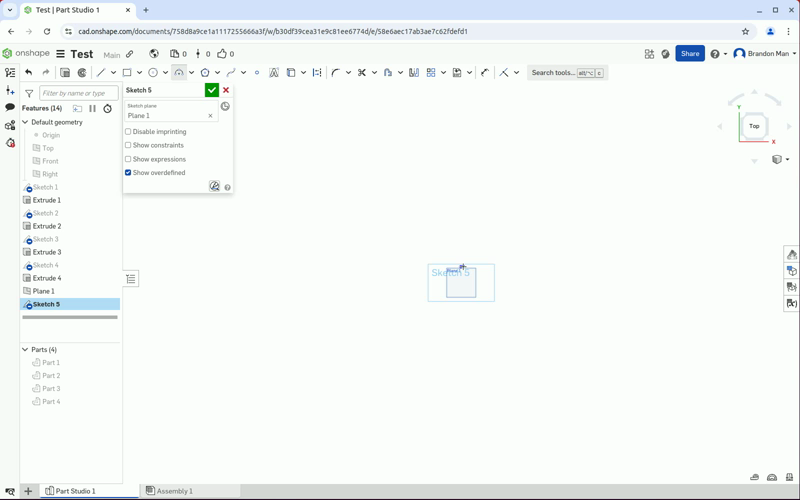
mouse_move(463, 266)
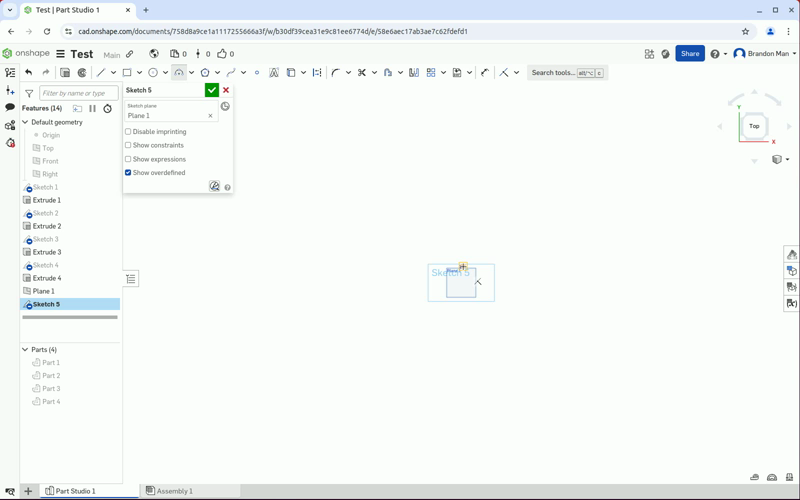
scroll(6)
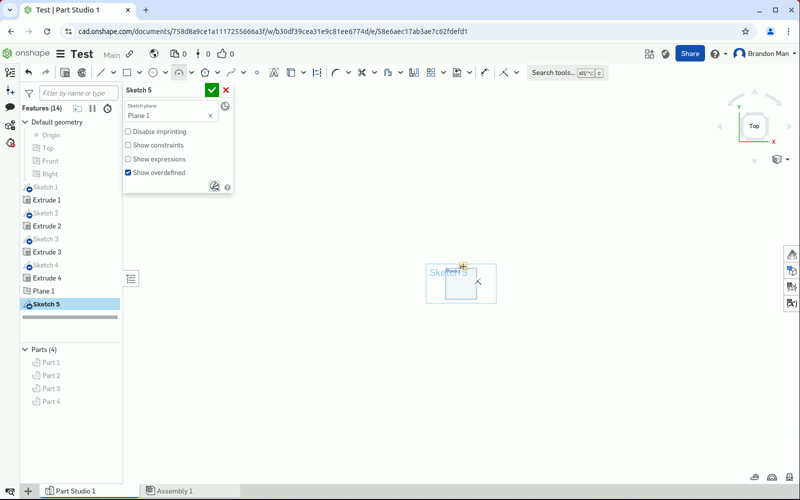
scroll(6)
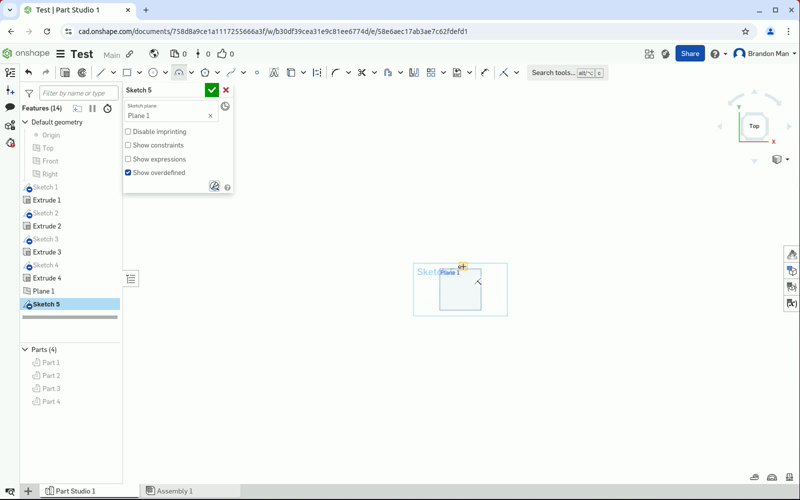
scroll(6)
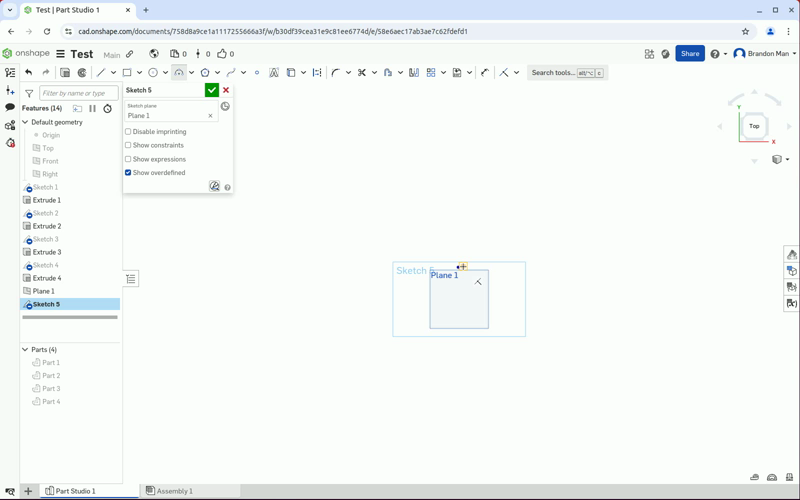
scroll(6)
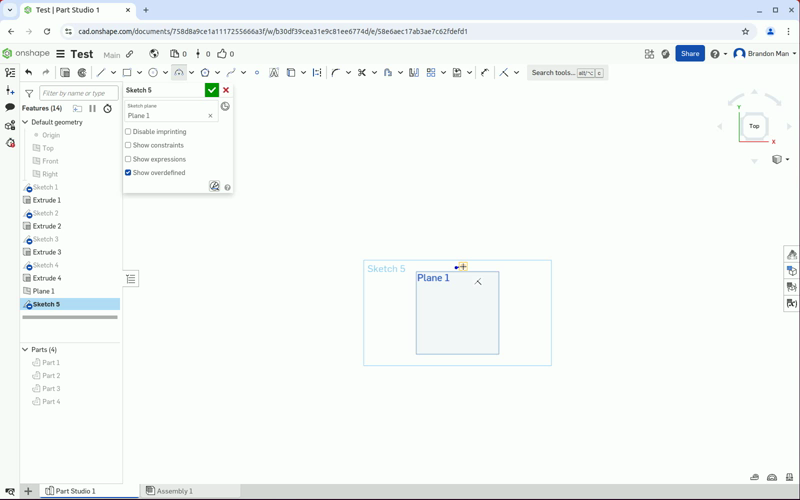
scroll(6)
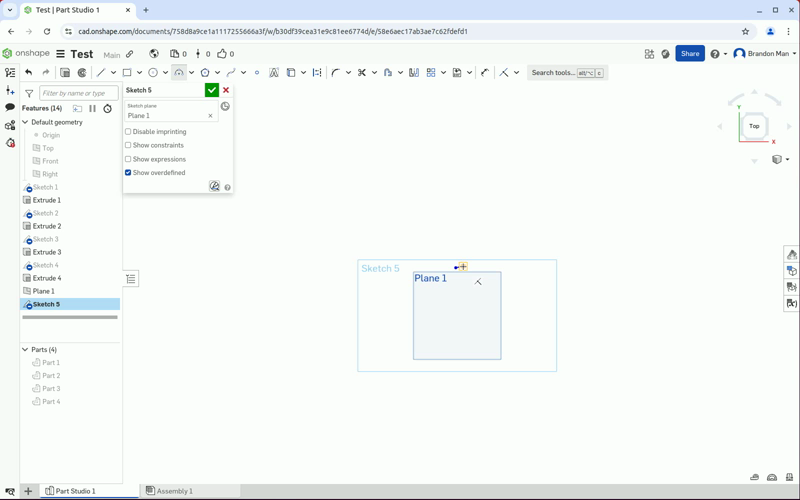
scroll(6)
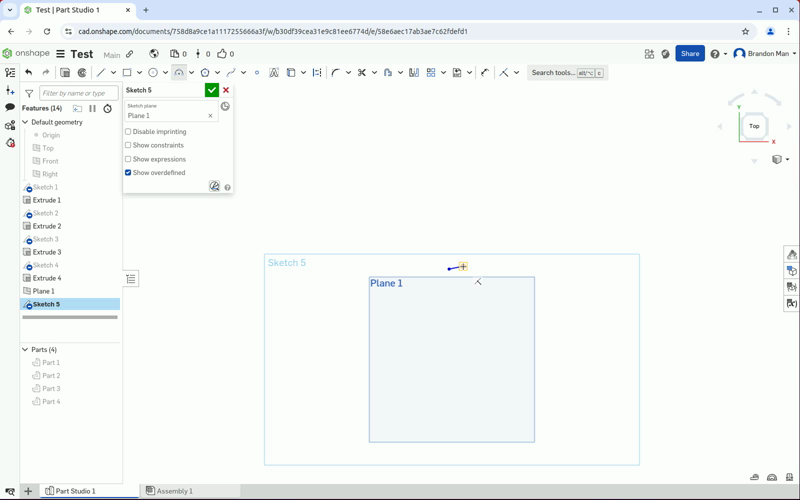
scroll(6)
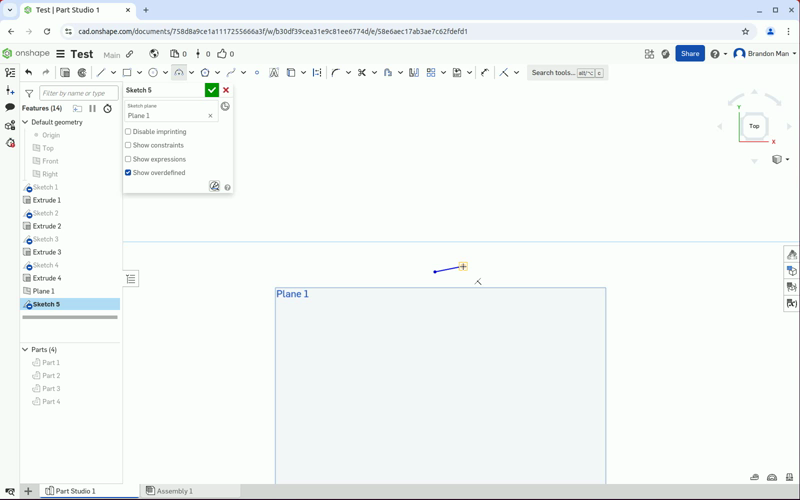
click(463, 266)
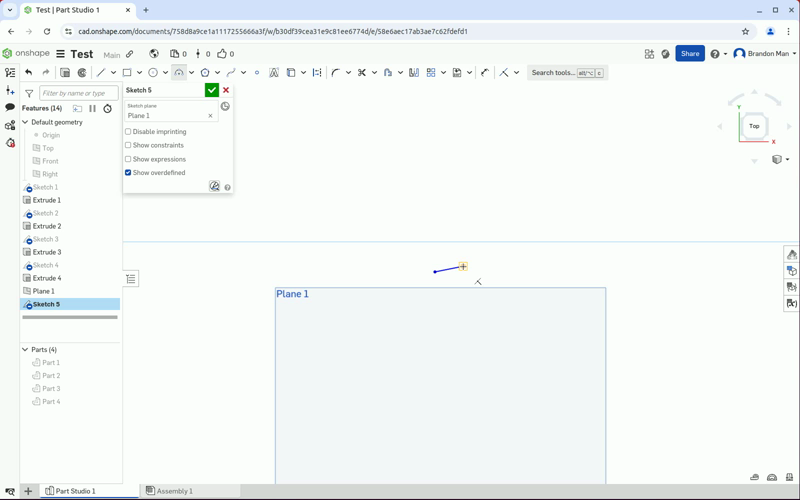
scroll(-6)
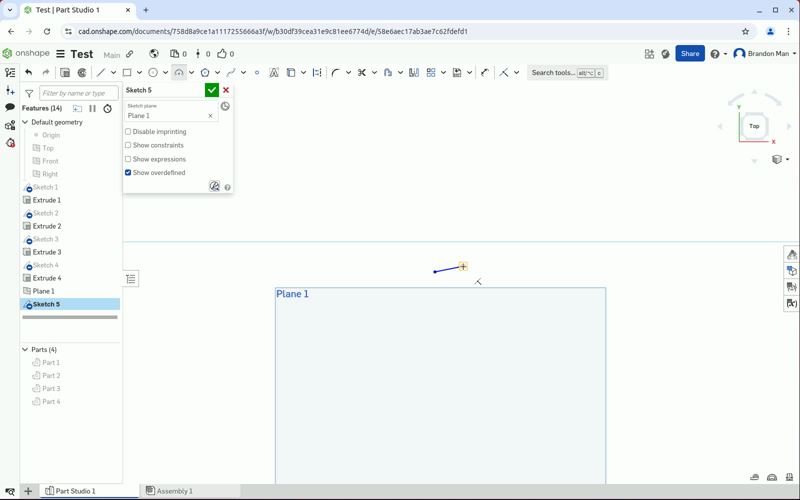
scroll(-6)
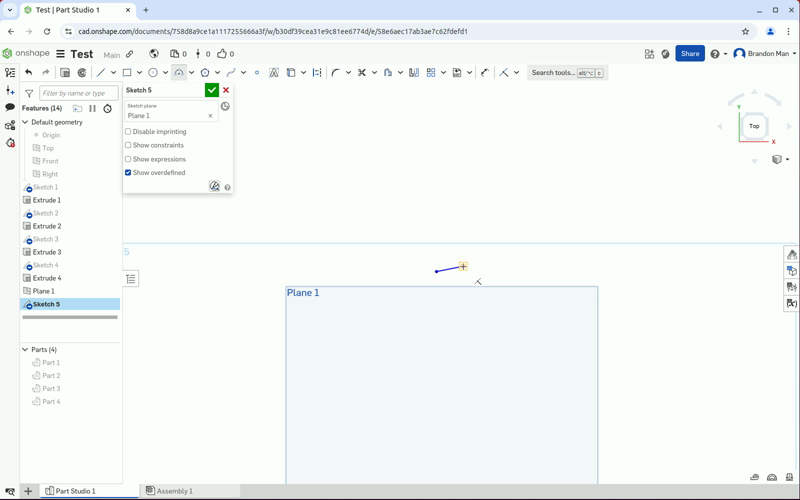
scroll(-6)
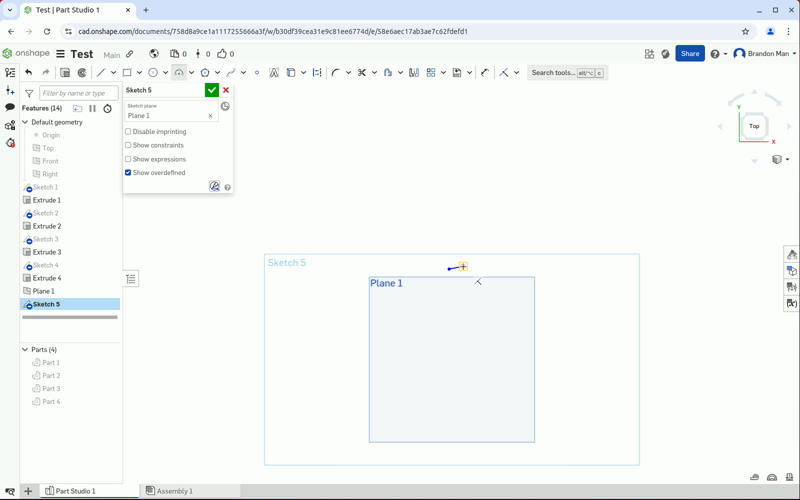
scroll(-6)
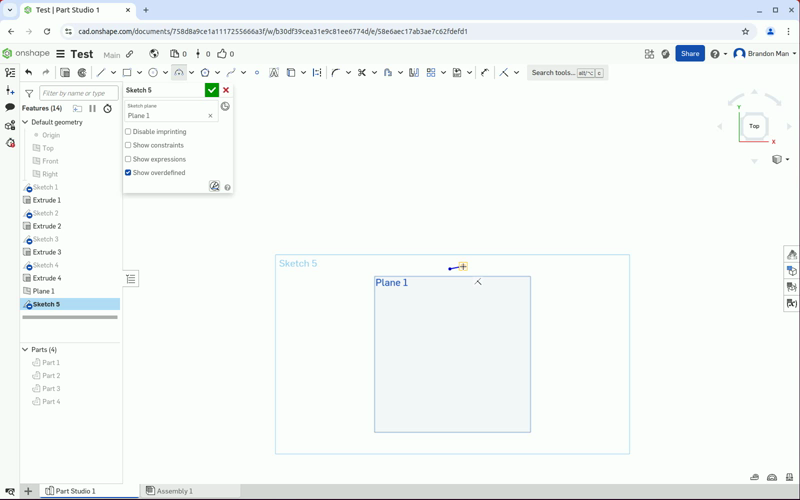
scroll(-6)
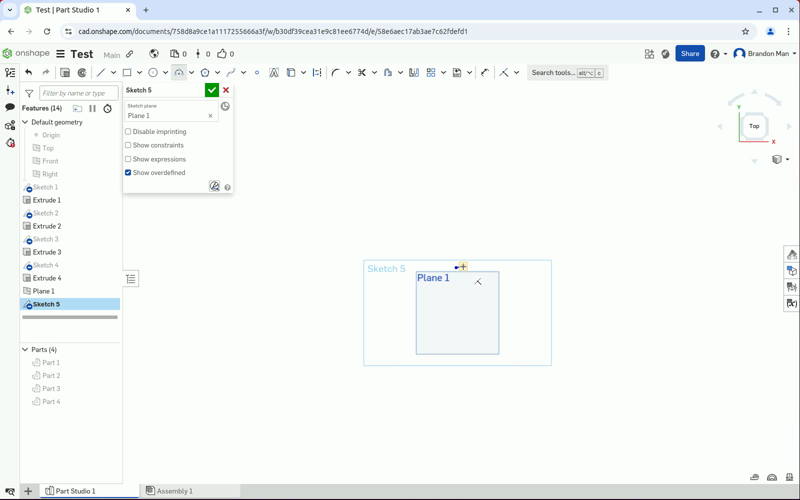
scroll(-6)
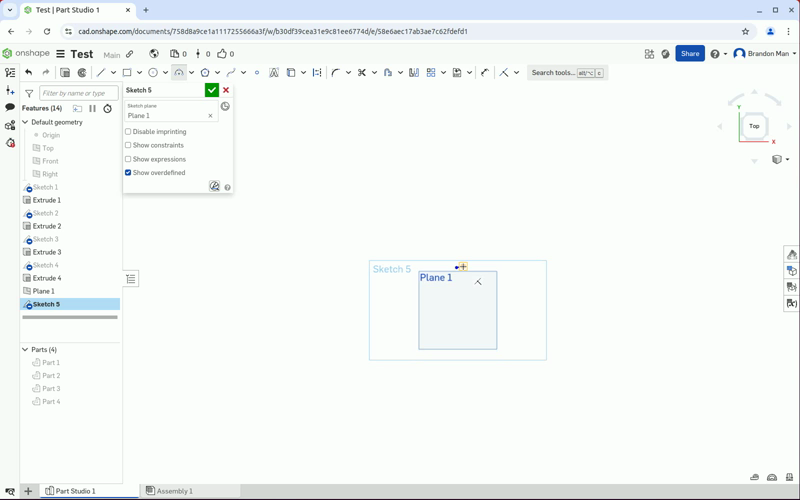
scroll(-6)
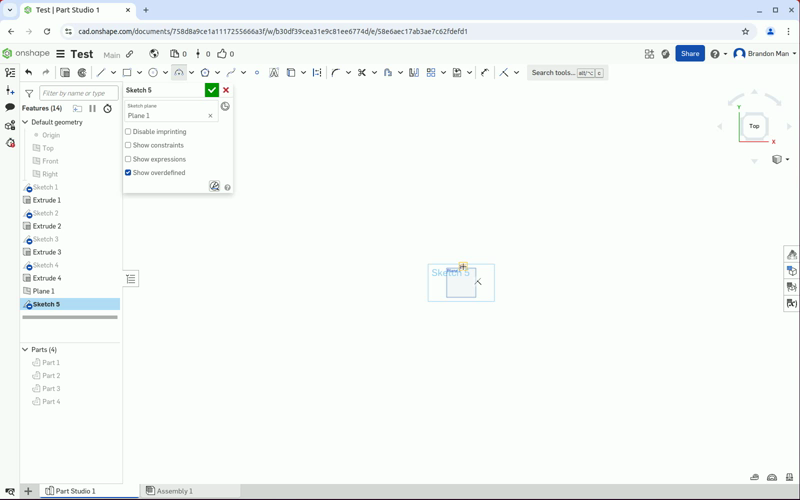
mouse_move(460, 266)
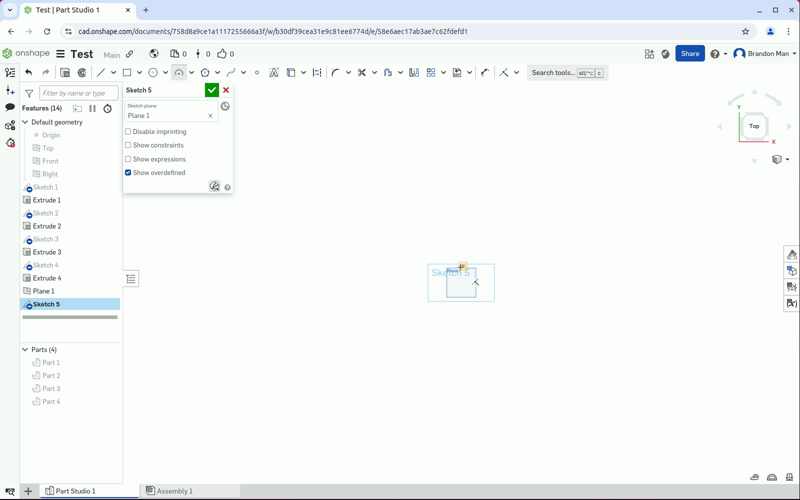
scroll(6)
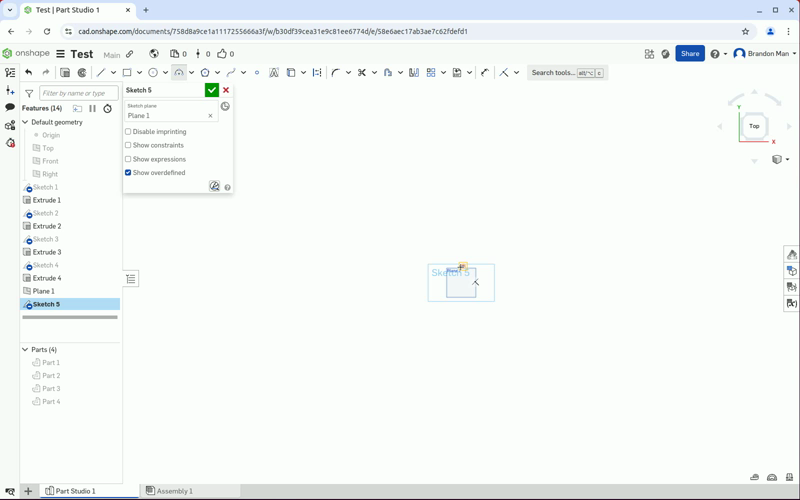
scroll(6)
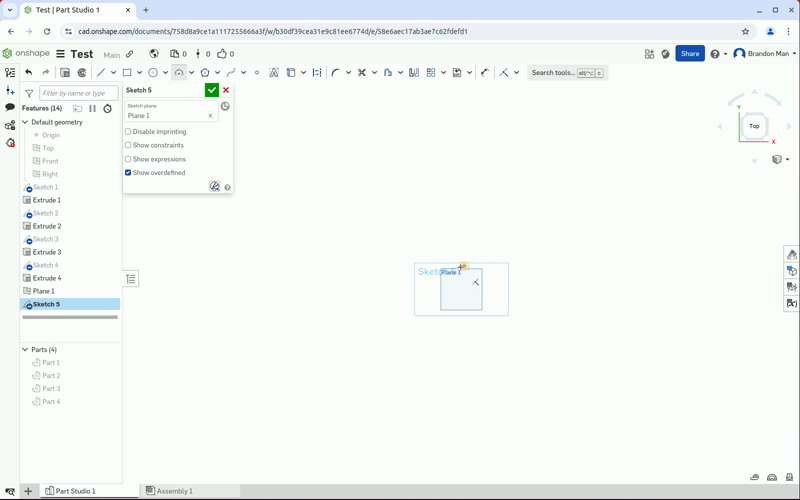
scroll(6)
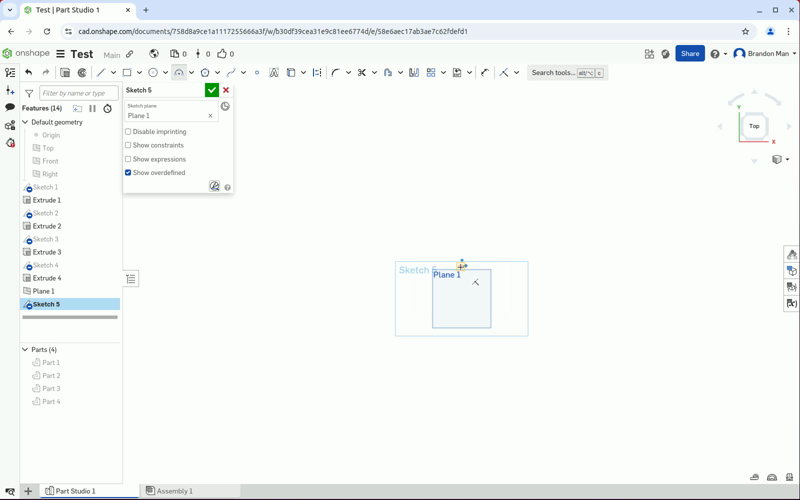
scroll(6)
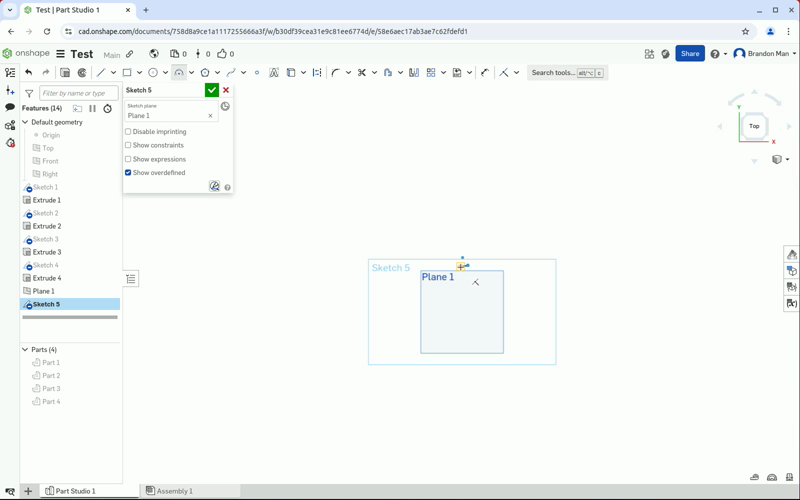
scroll(6)
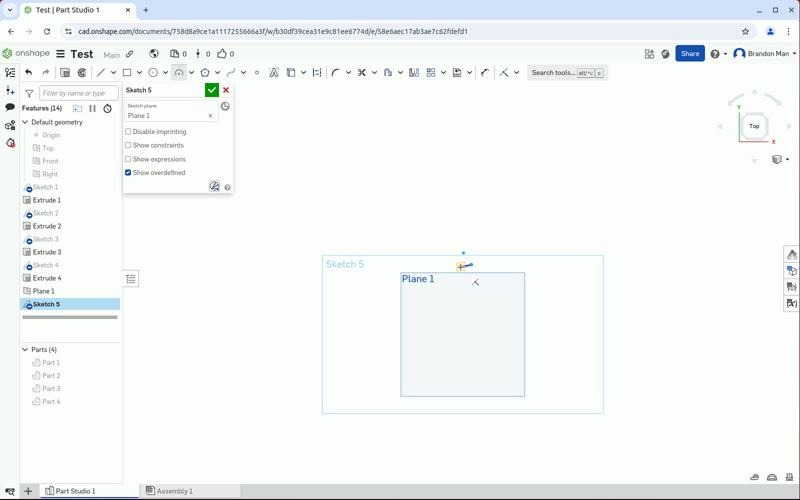
scroll(6)
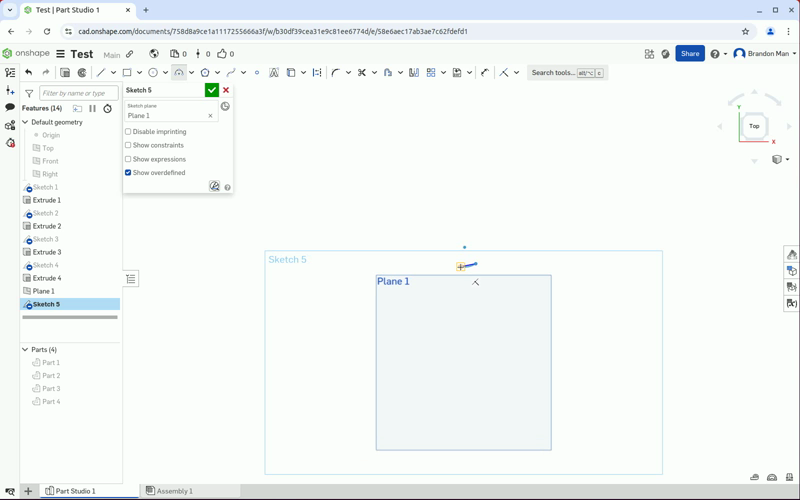
scroll(6)
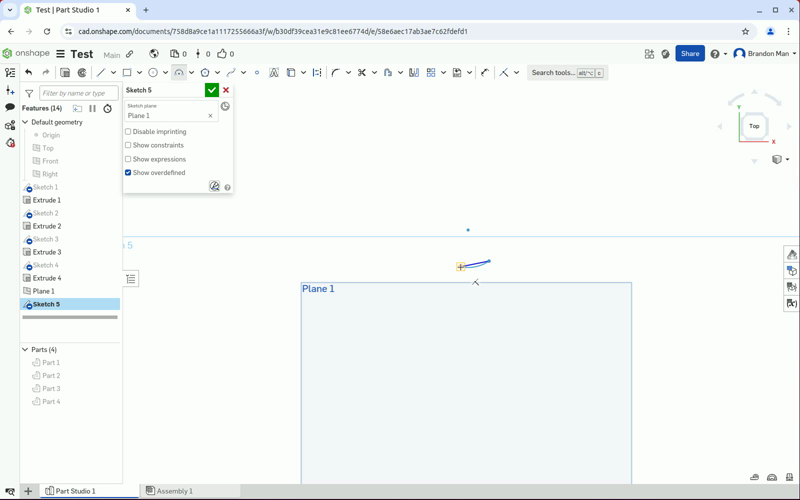
click(460, 266)
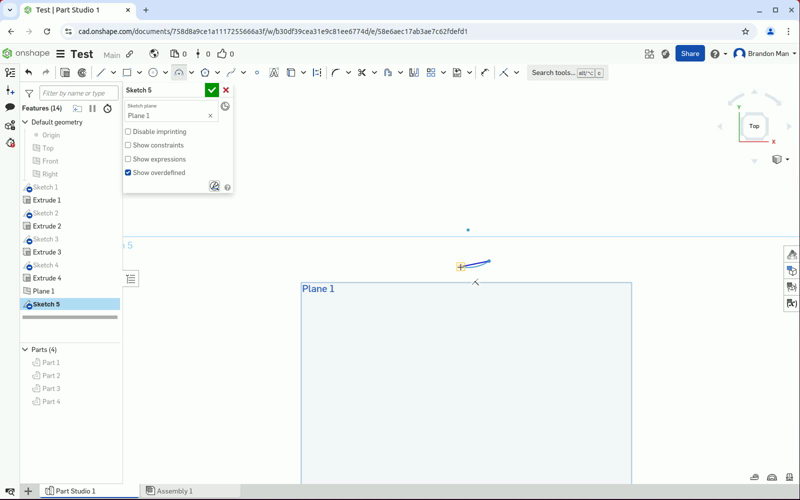
scroll(-6)
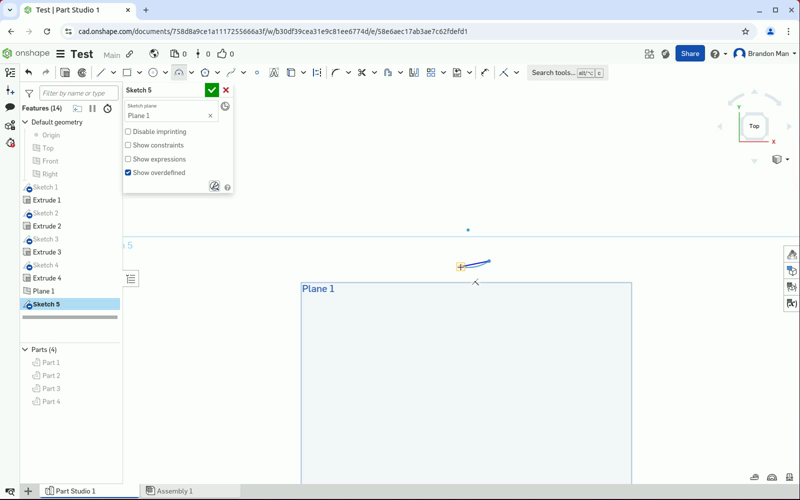
scroll(-6)
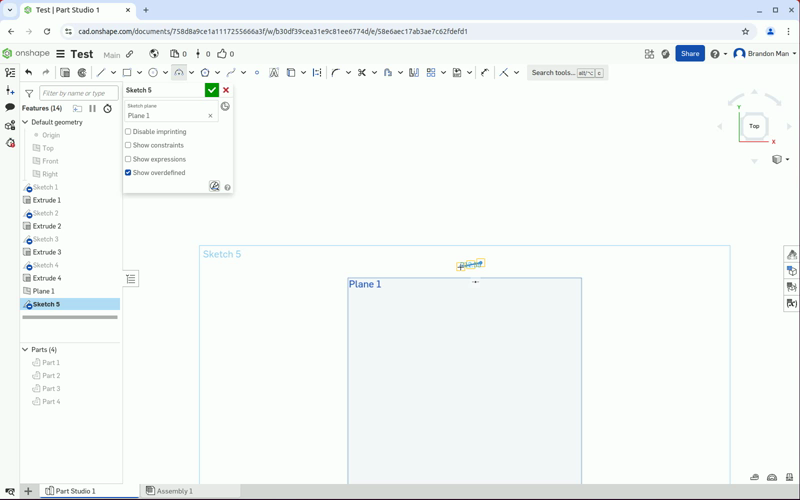
scroll(-6)
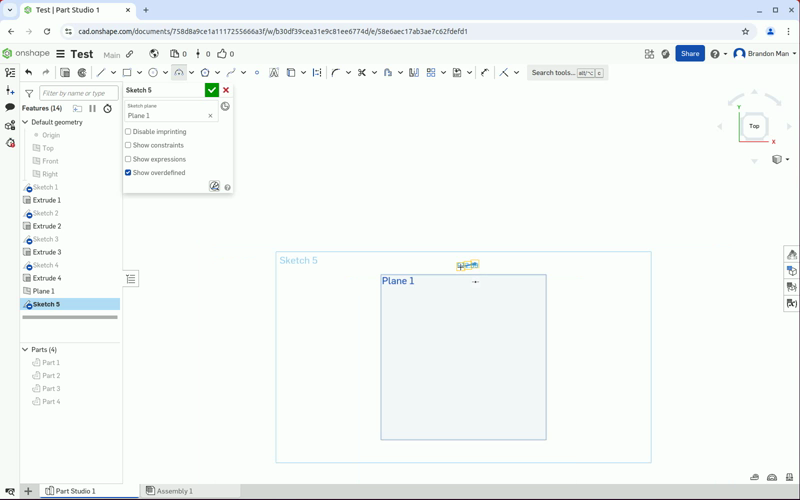
scroll(-6)
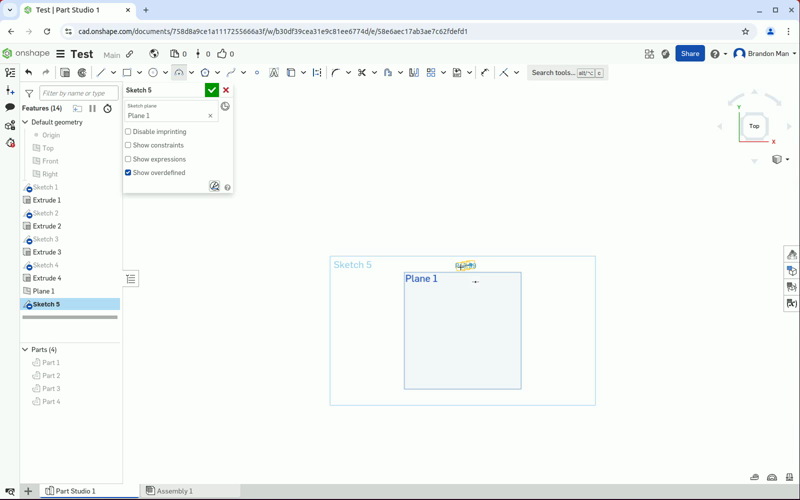
scroll(-6)
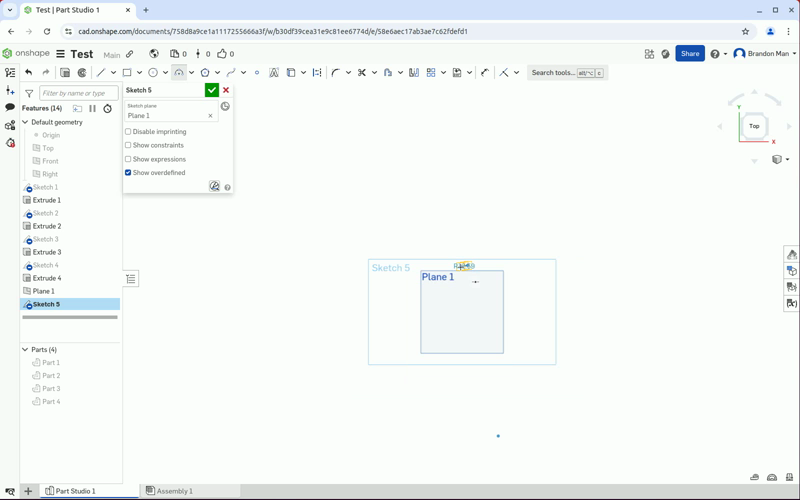
scroll(-6)
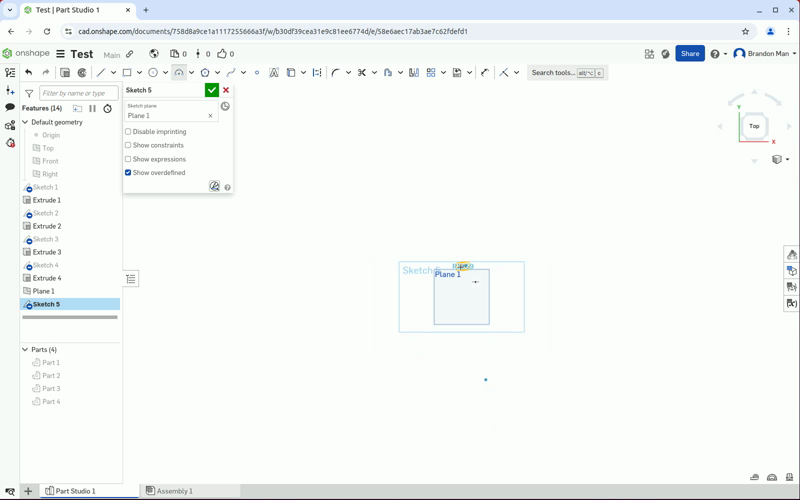
scroll(-6)
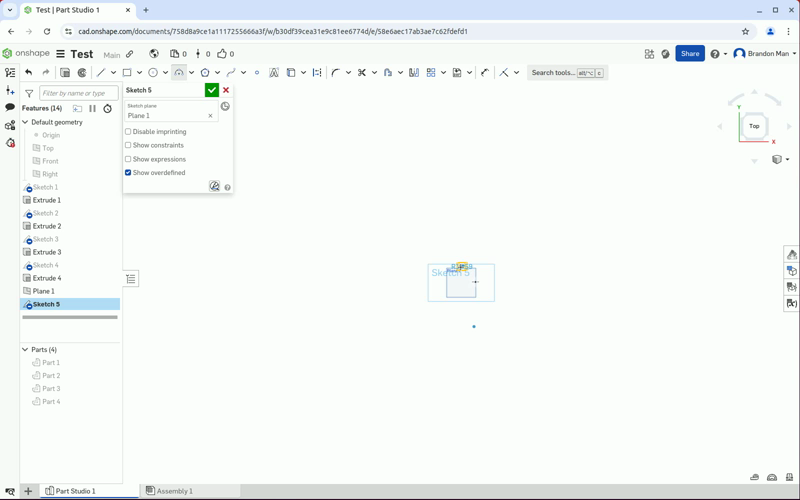
key_down(shift)
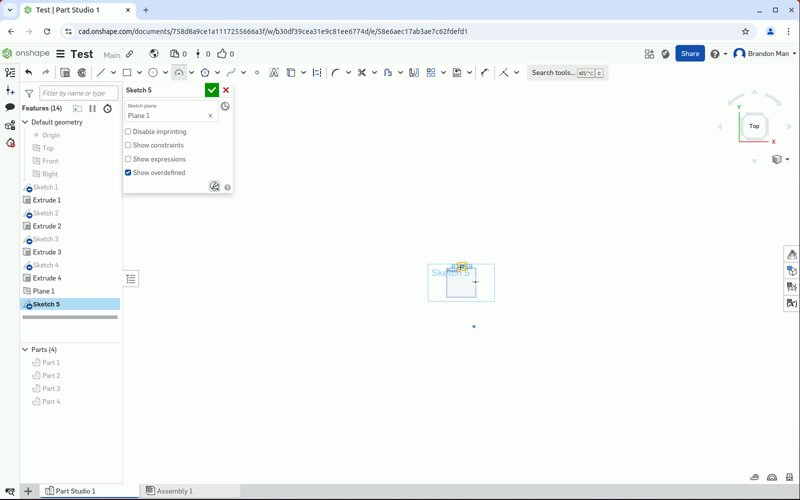
mouse_move(461, 266)
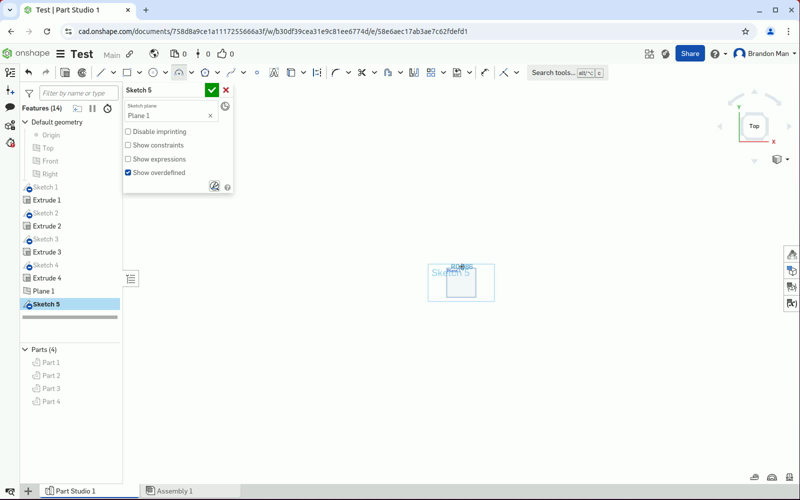
scroll(6)
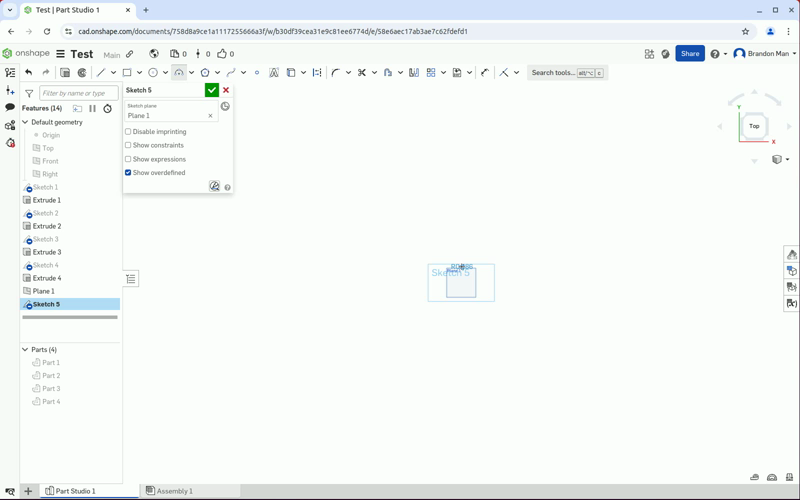
scroll(6)
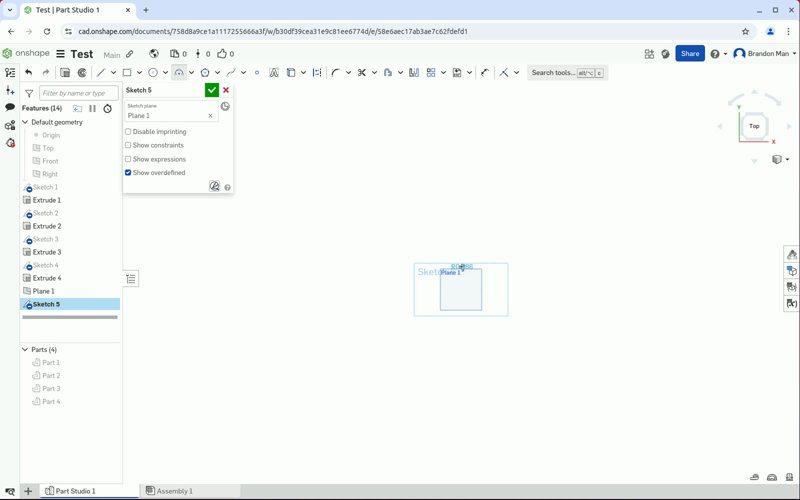
scroll(6)
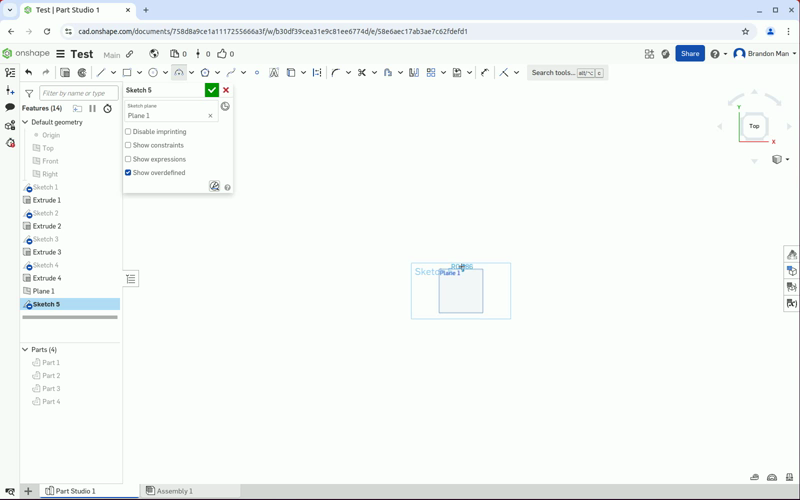
scroll(6)
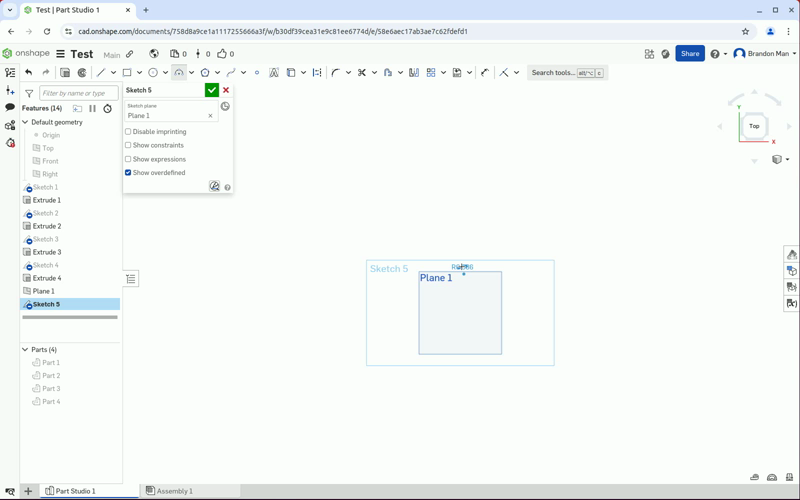
scroll(6)
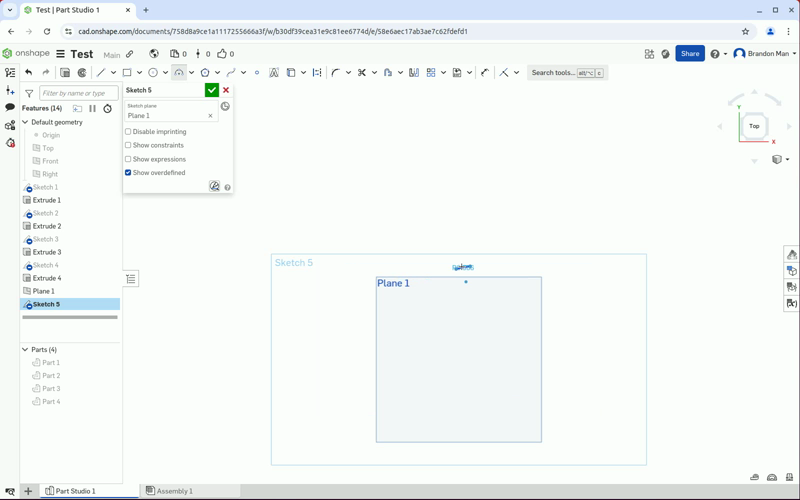
scroll(6)
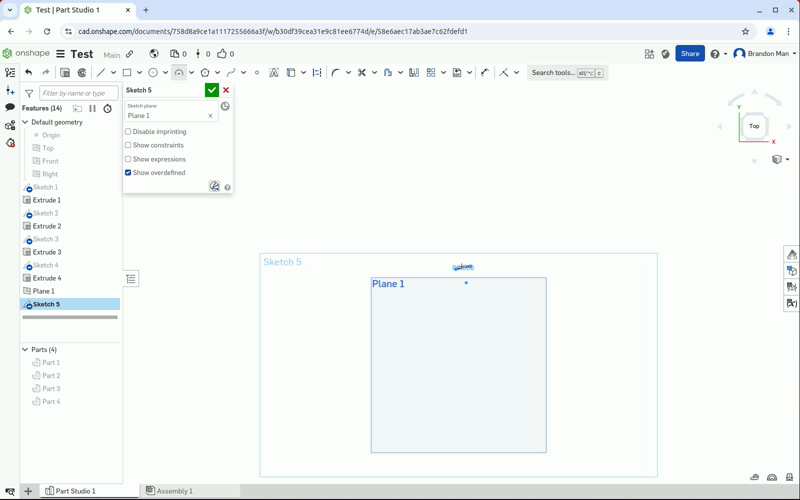
scroll(6)
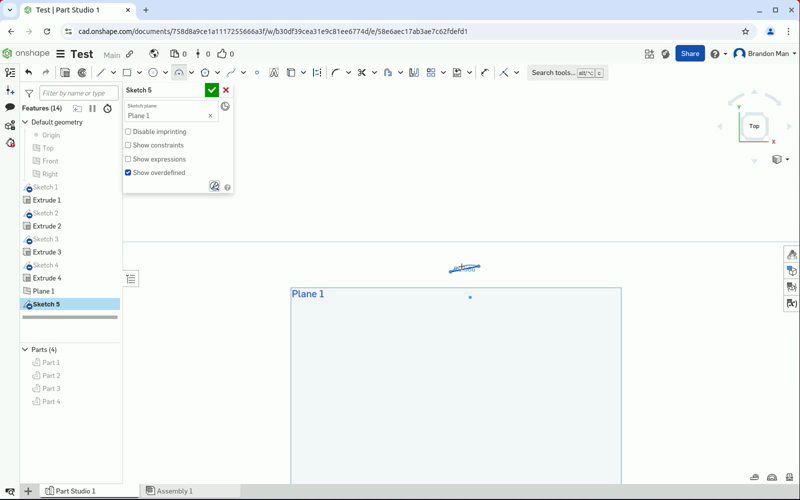
click(461, 266)
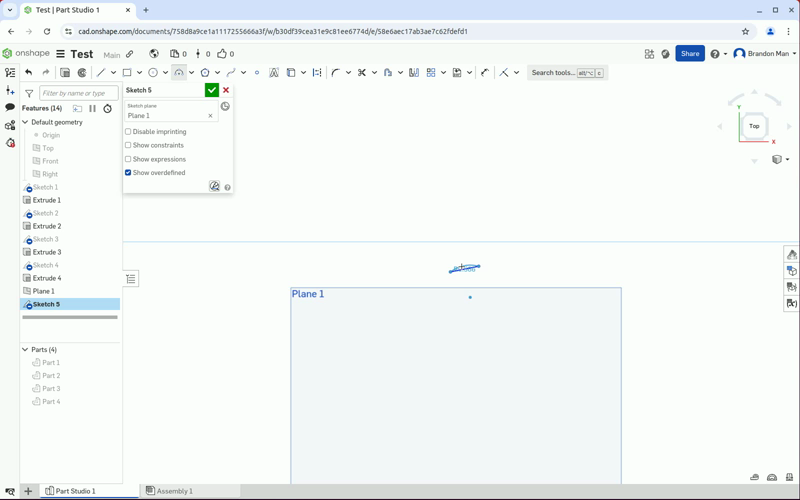
scroll(-6)
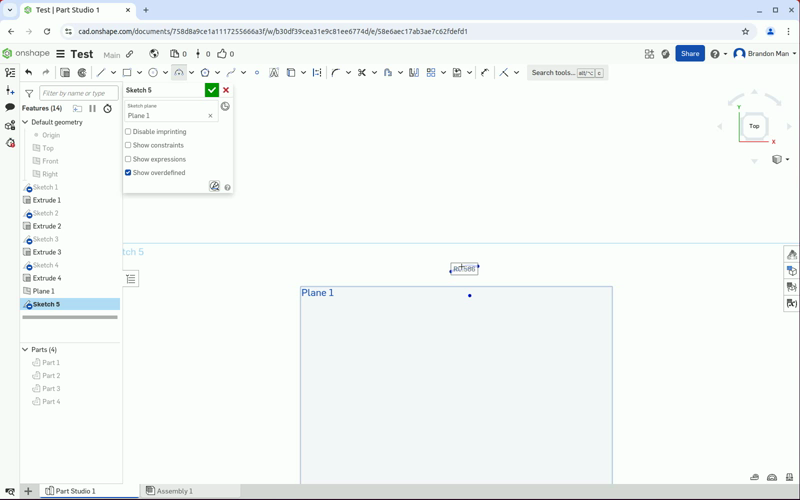
scroll(-6)
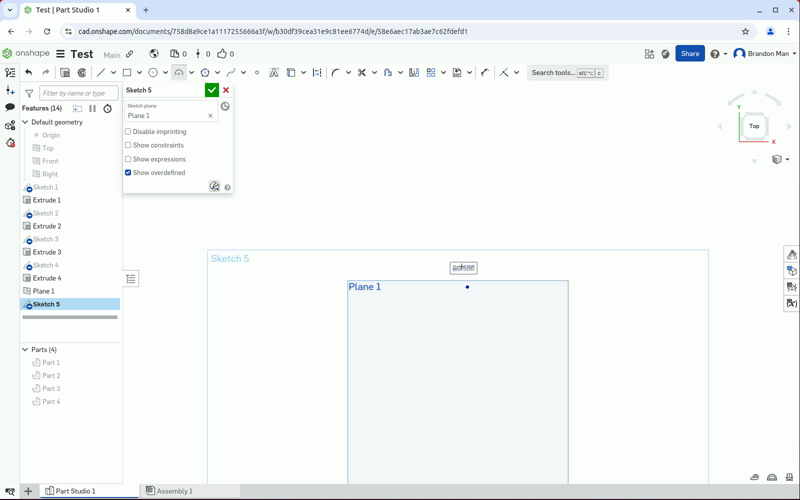
scroll(-6)
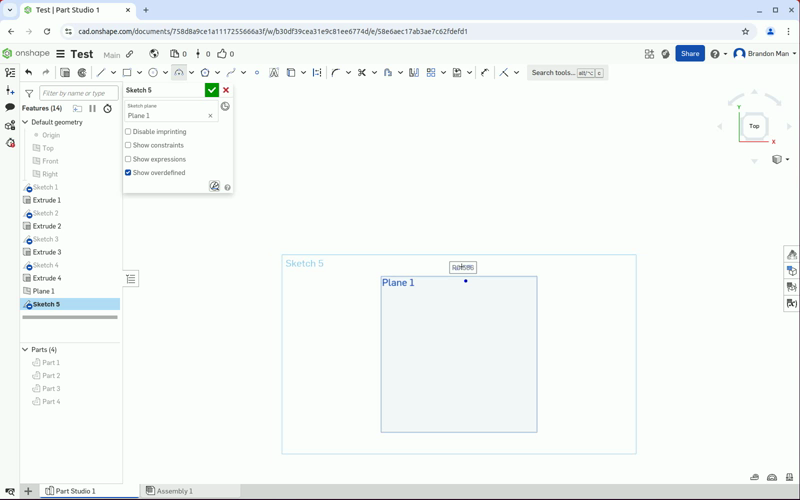
scroll(-6)
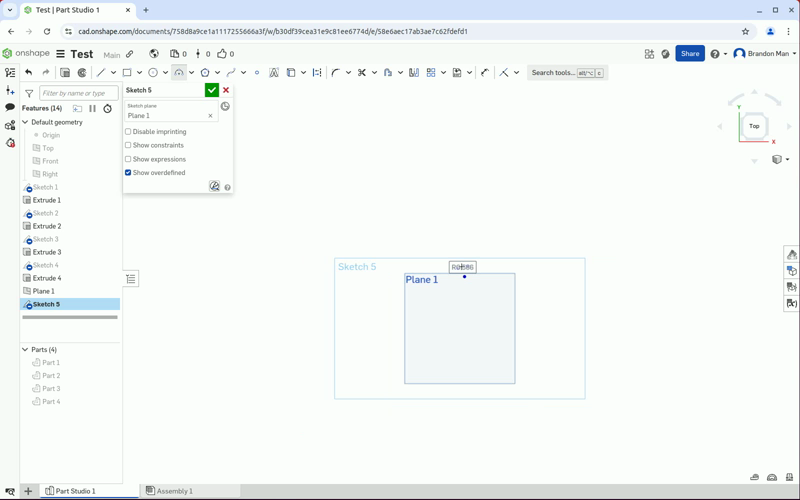
scroll(-6)
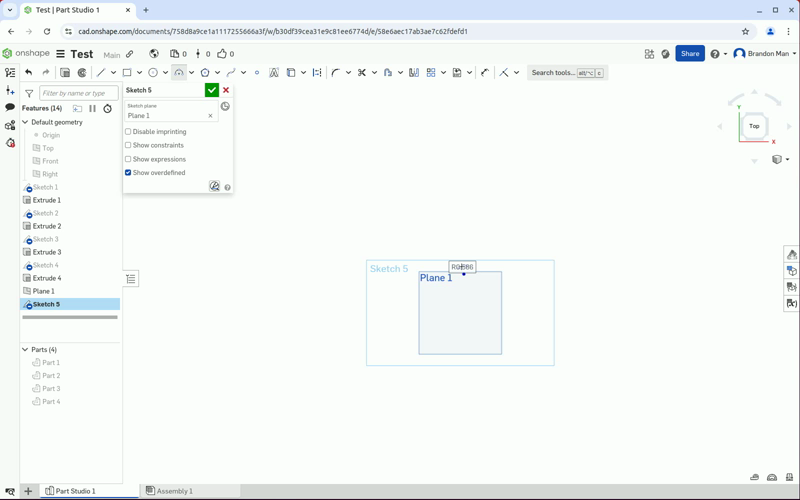
scroll(-6)
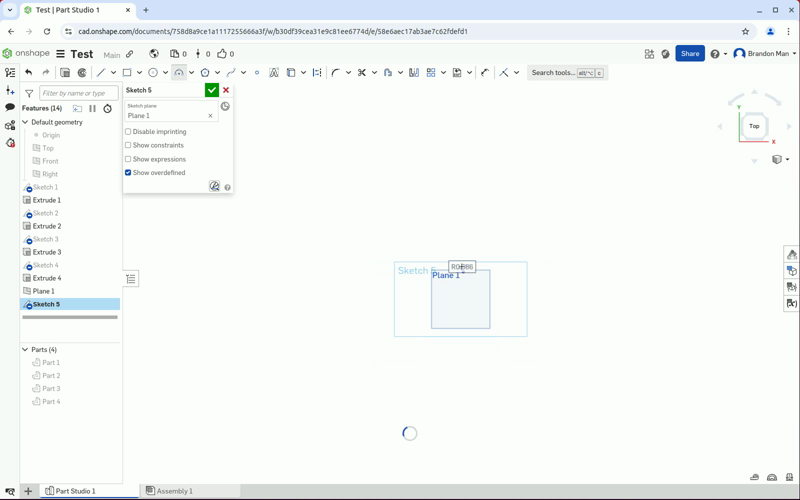
scroll(-6)
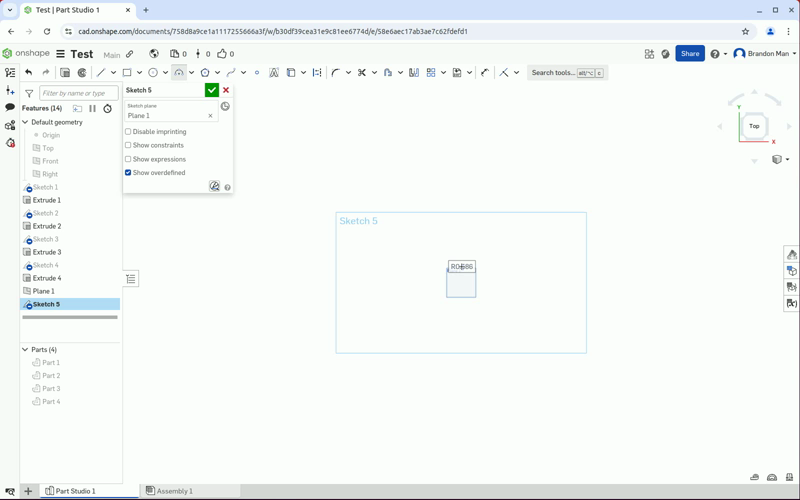
key_up(shift)
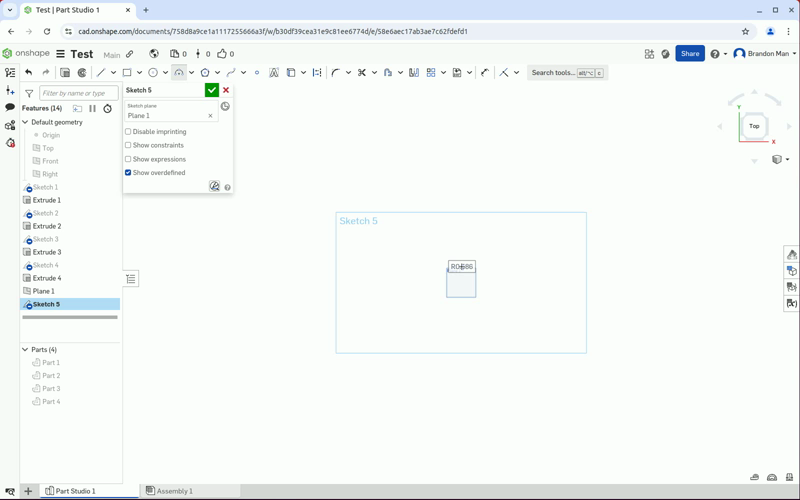
key(esc)
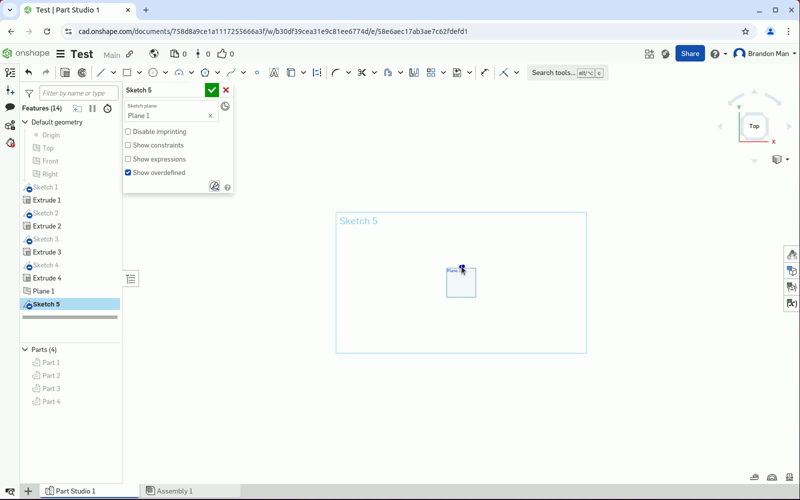
mouse_move(461, 266)
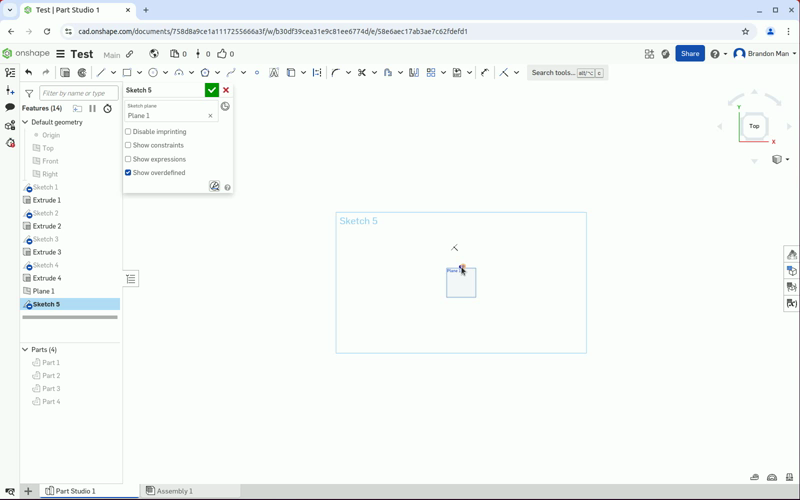
scroll(6)
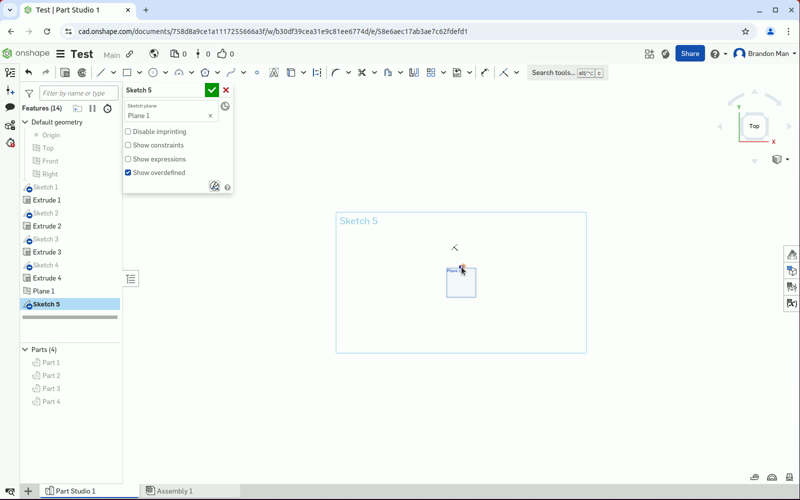
scroll(6)
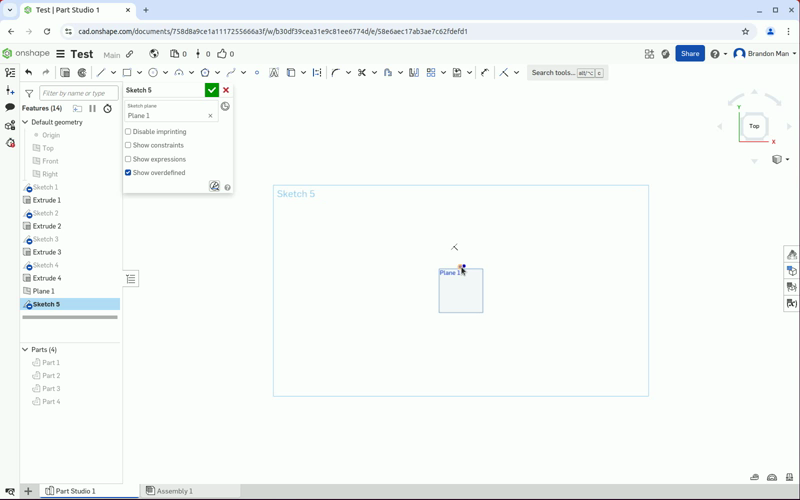
scroll(6)
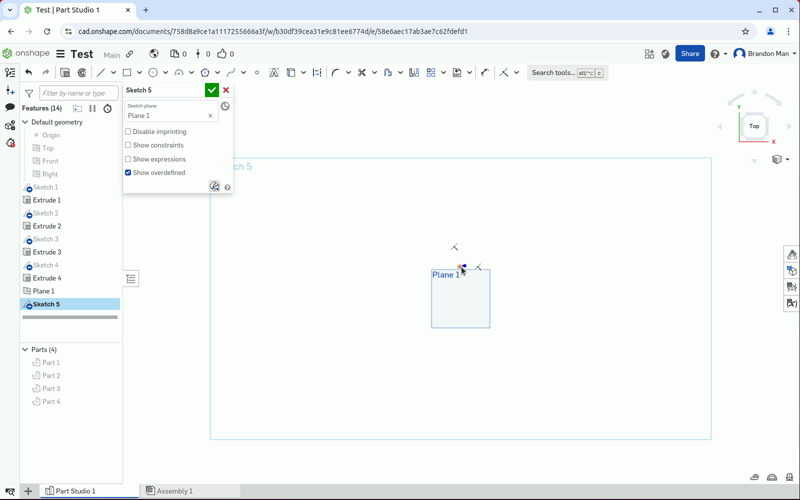
scroll(6)
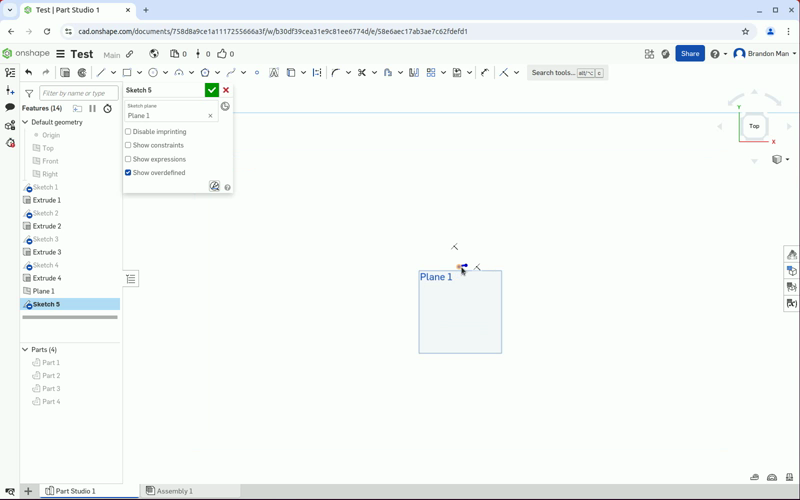
scroll(6)
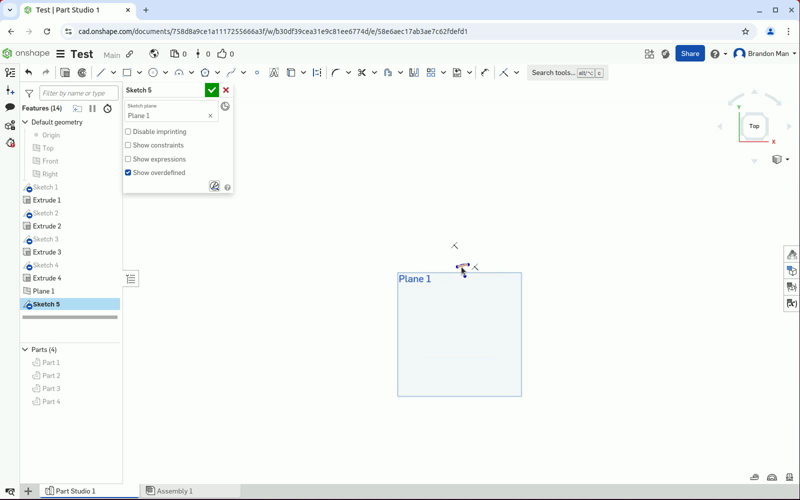
scroll(6)
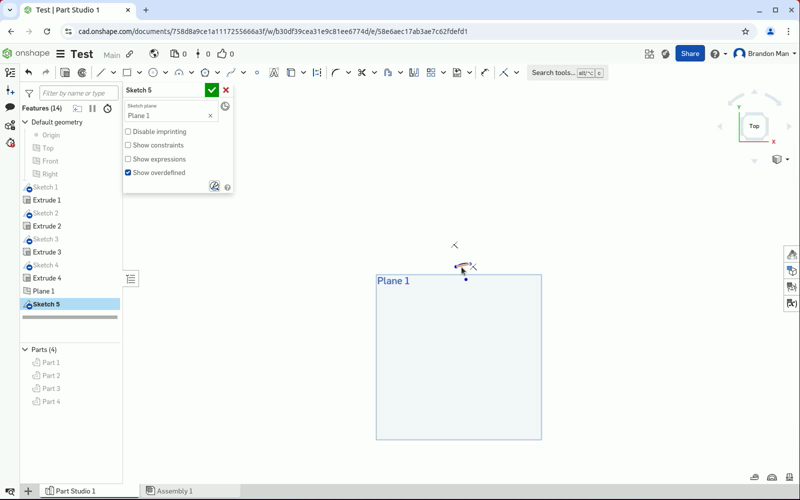
scroll(6)
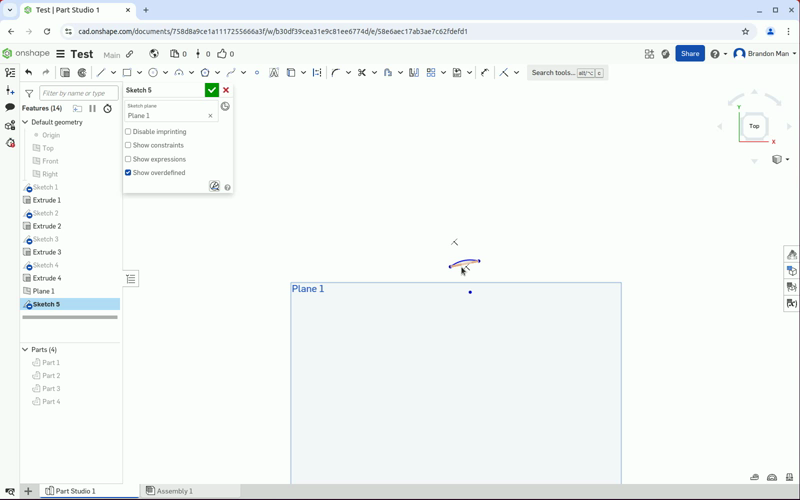
click(461, 266)
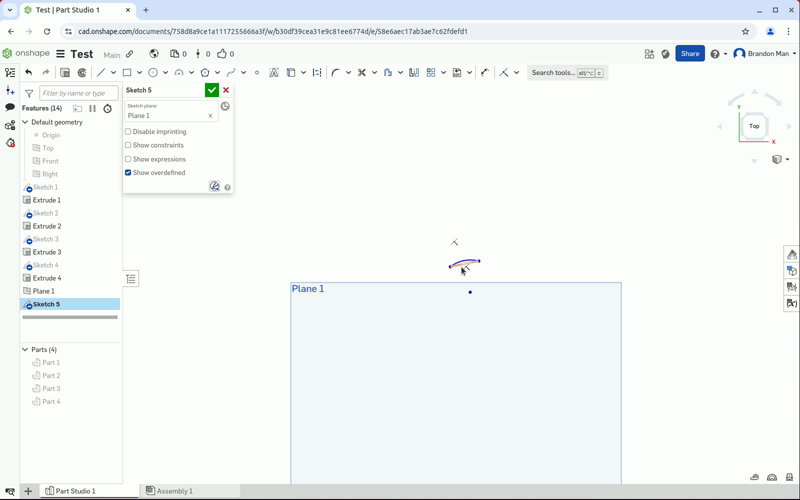
scroll(-6)
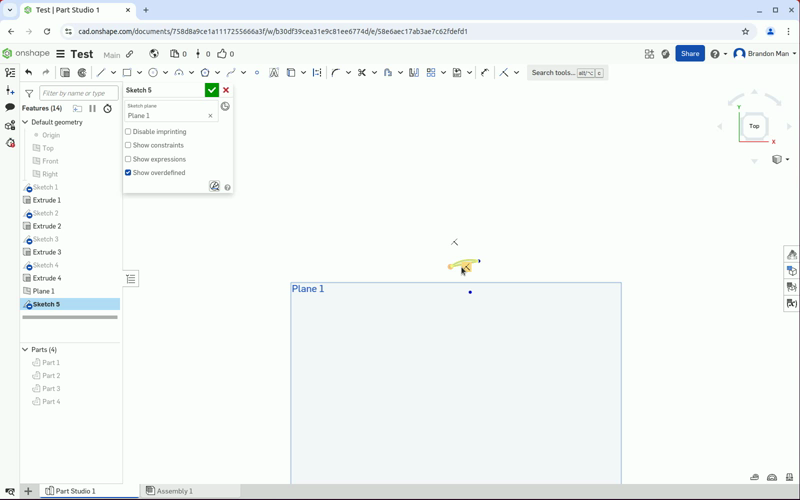
scroll(-6)
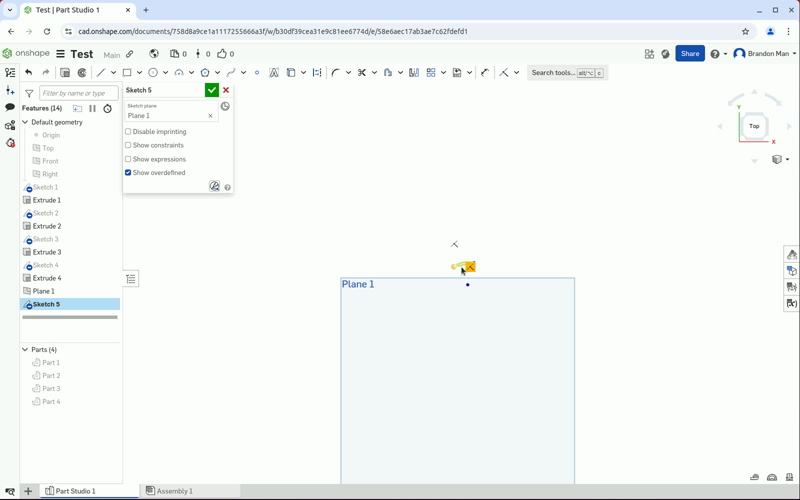
scroll(-6)
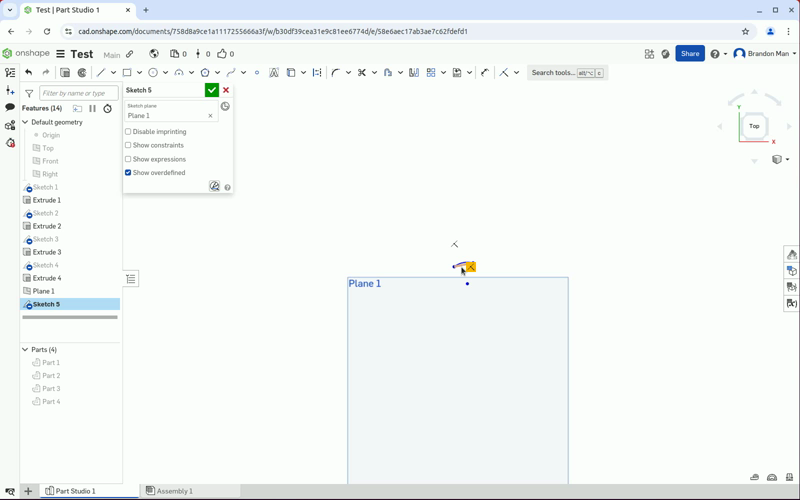
scroll(-6)
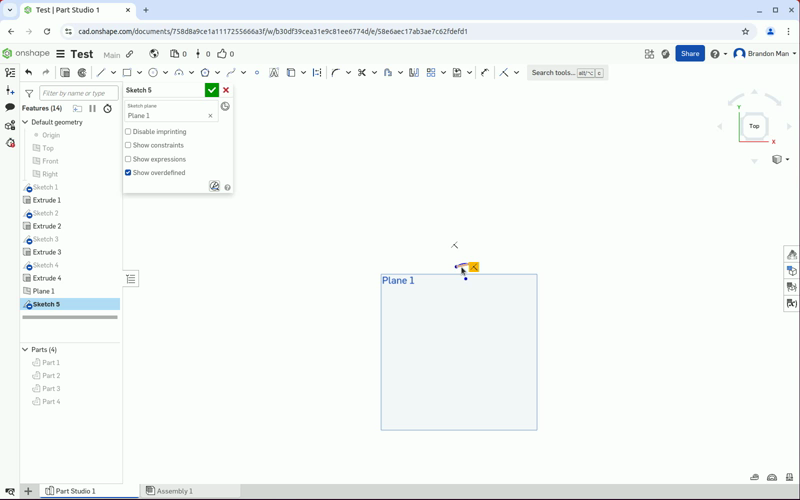
scroll(-6)
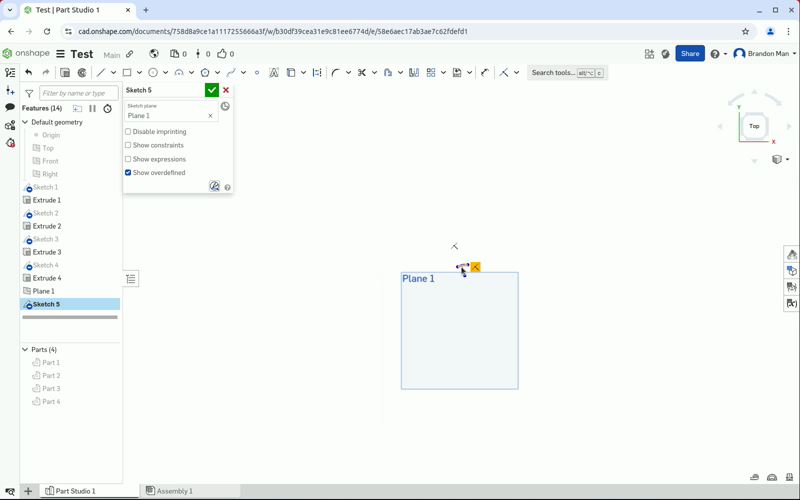
scroll(-6)
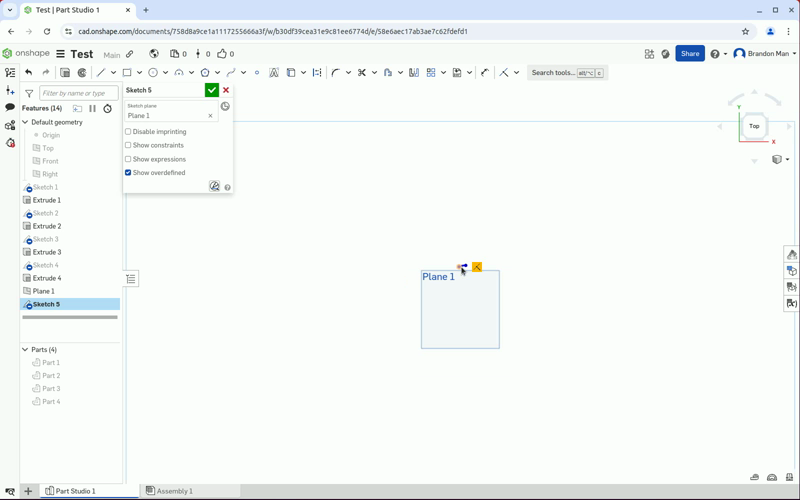
scroll(-6)
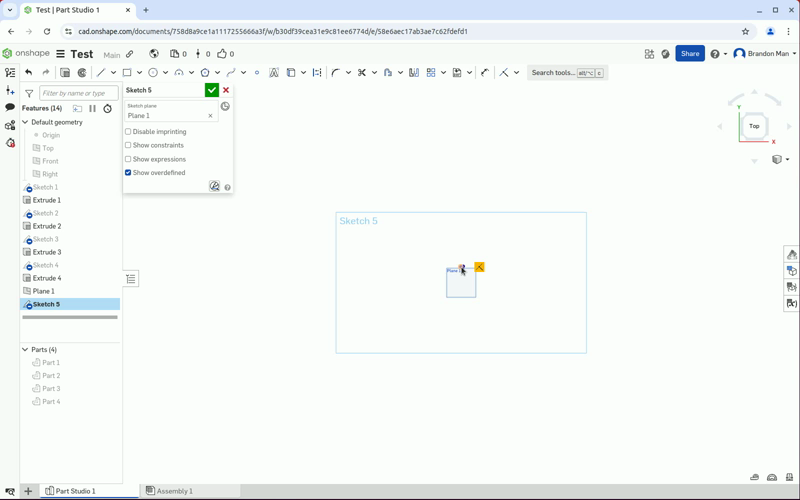
mouse_move(73, 352)
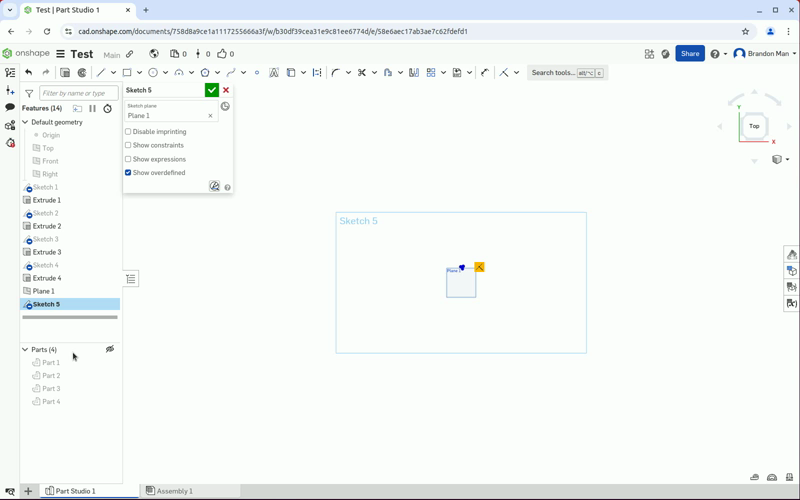
key(shift+y)
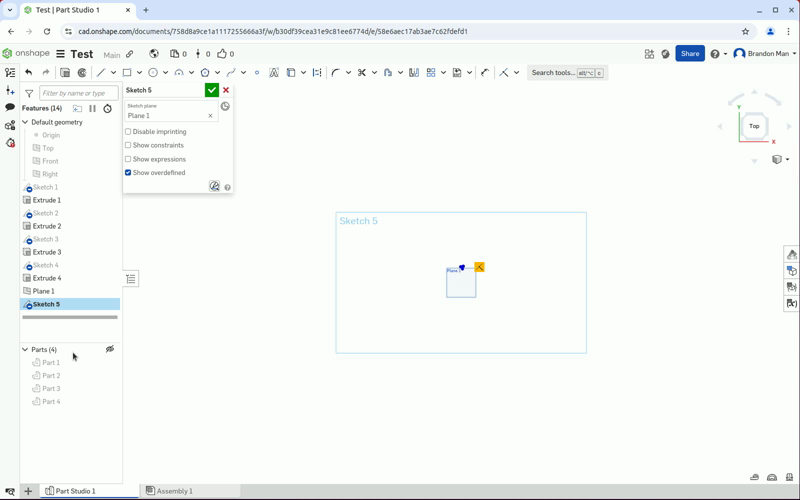
key(shift+e)
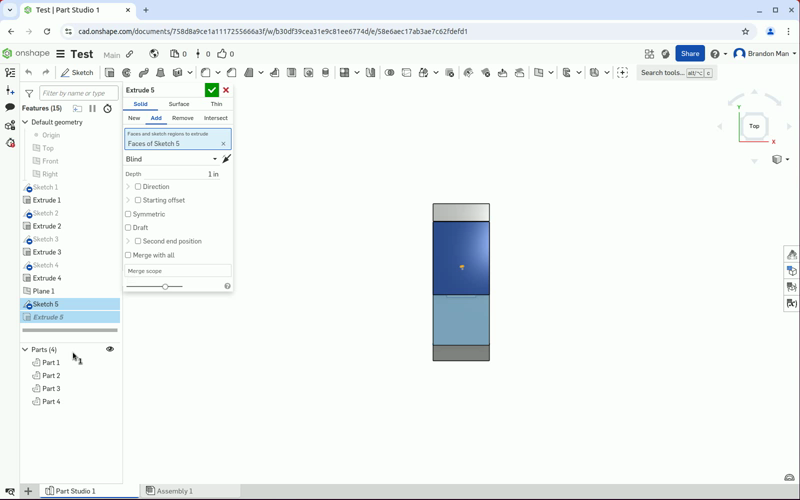
mouse_move(143, 106)
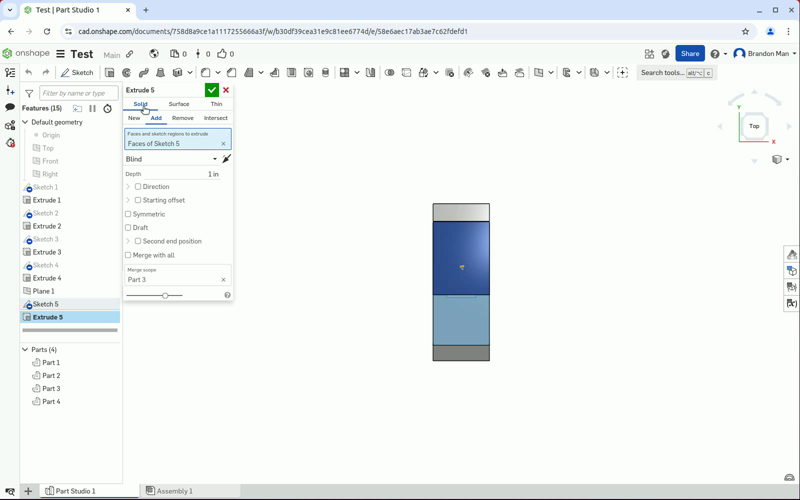
click(143, 106)
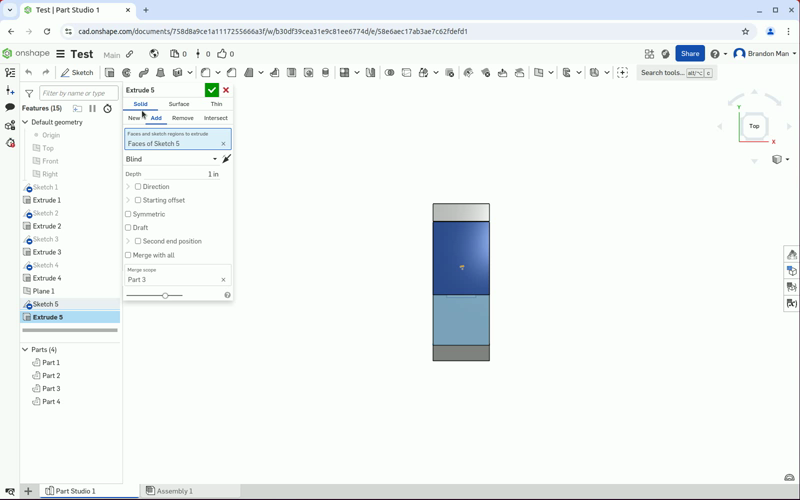
mouse_move(137, 120)
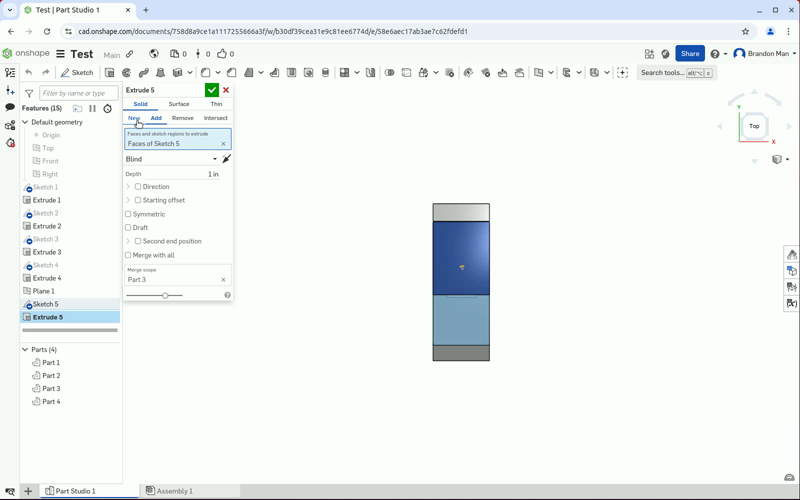
click(137, 120)
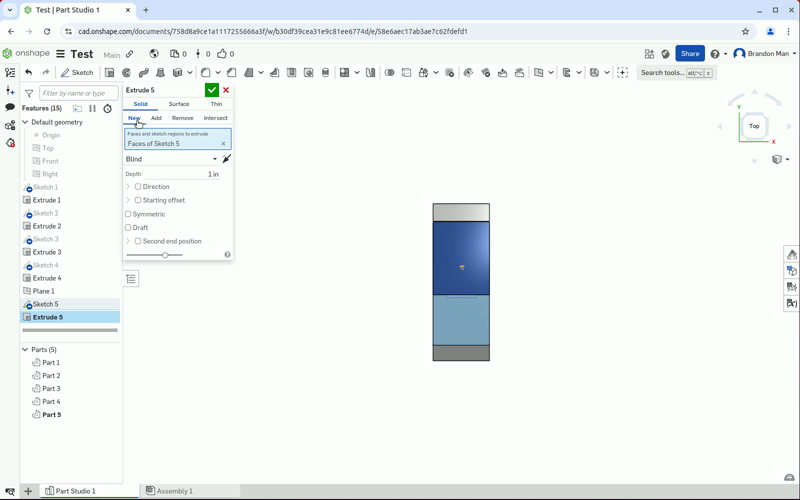
key(tab, 4)
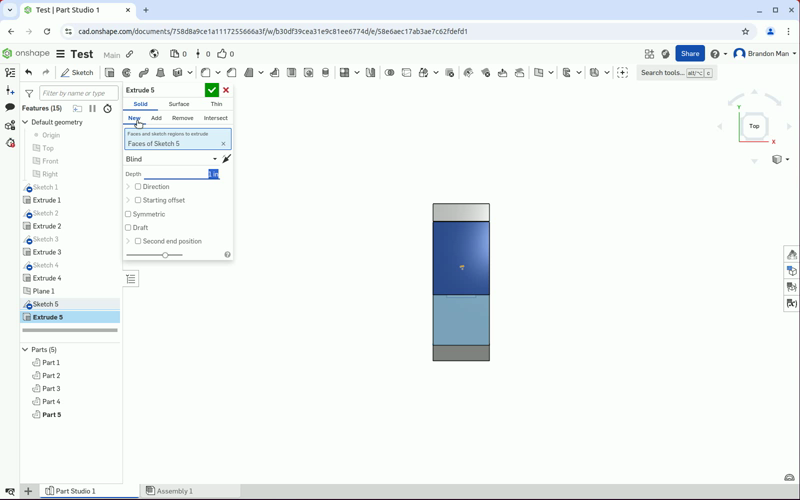
text(5.536)
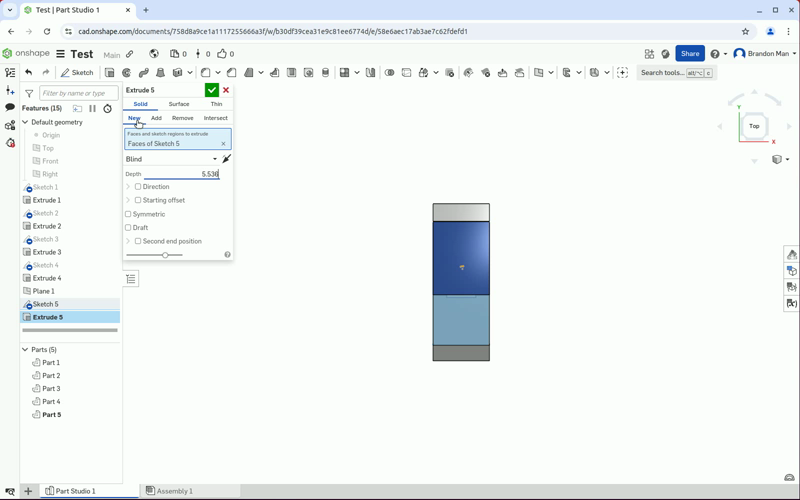
key(enter)
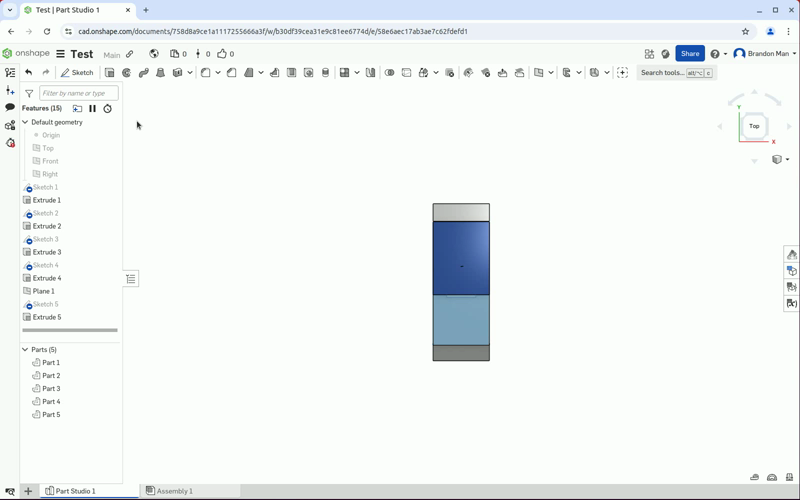
key(shift+h)
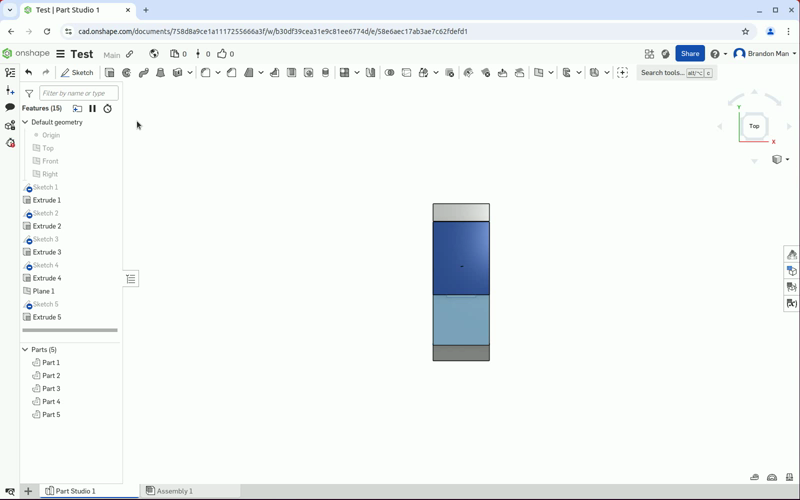
key(shift+h)
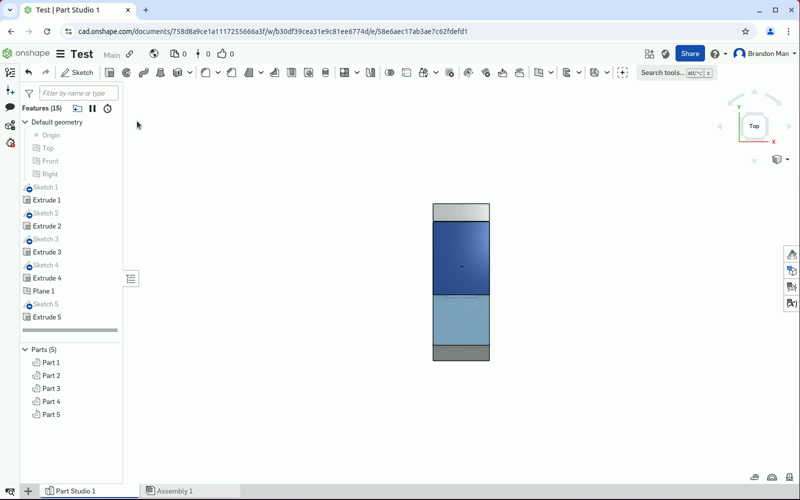
mouse_move(73, 189)
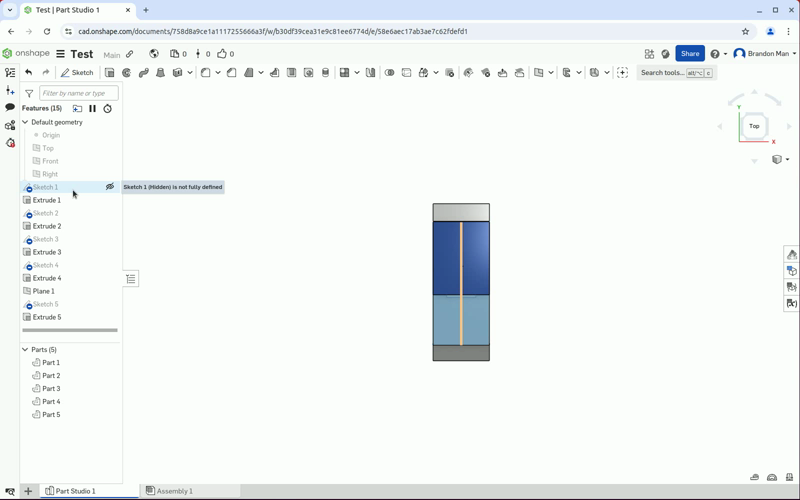
click(73, 189)
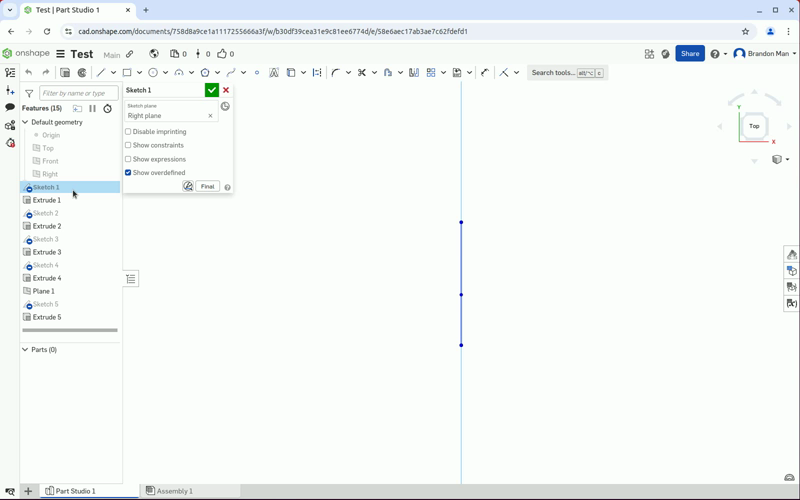
mouse_move(229, 92)
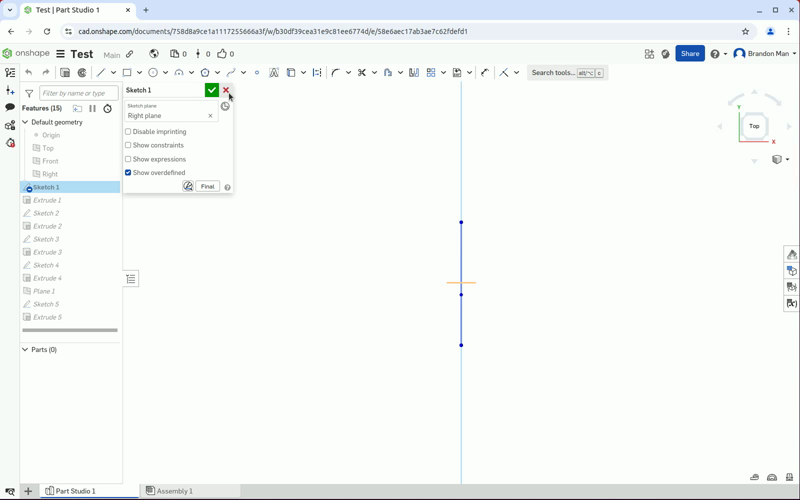
click(229, 92)
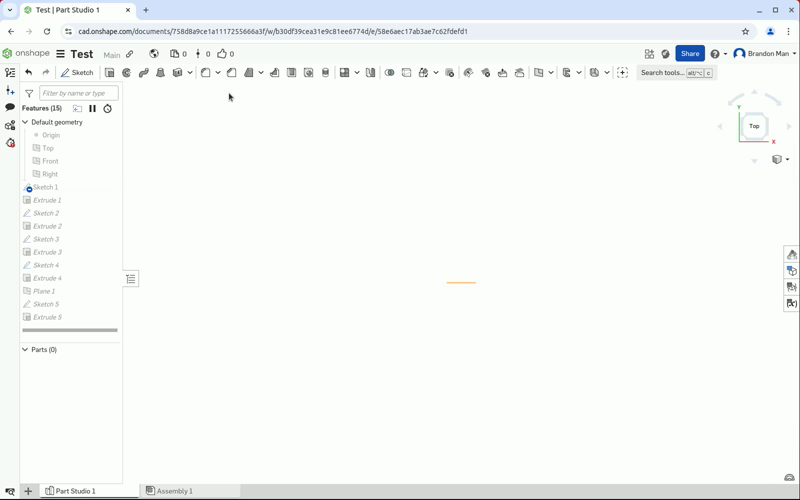
key(shift+s)
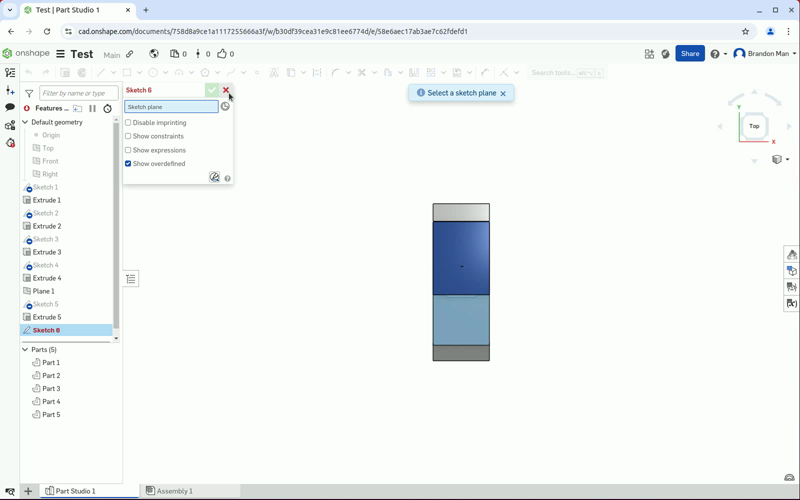
mouse_move(69, 293)
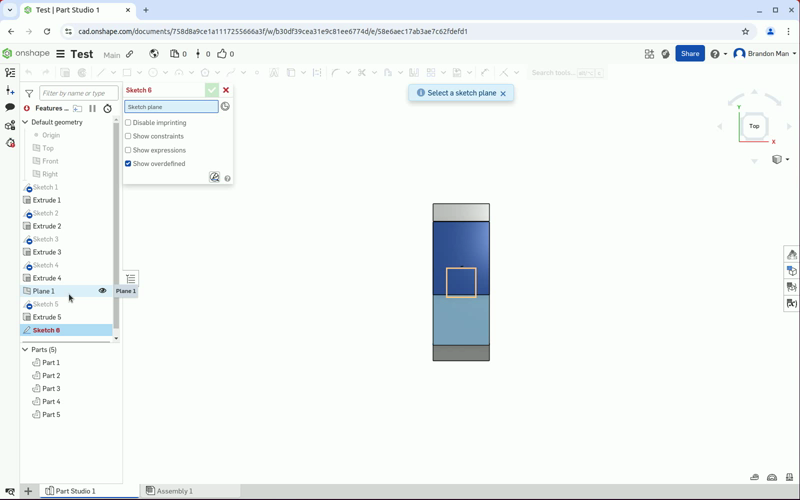
click(69, 293)
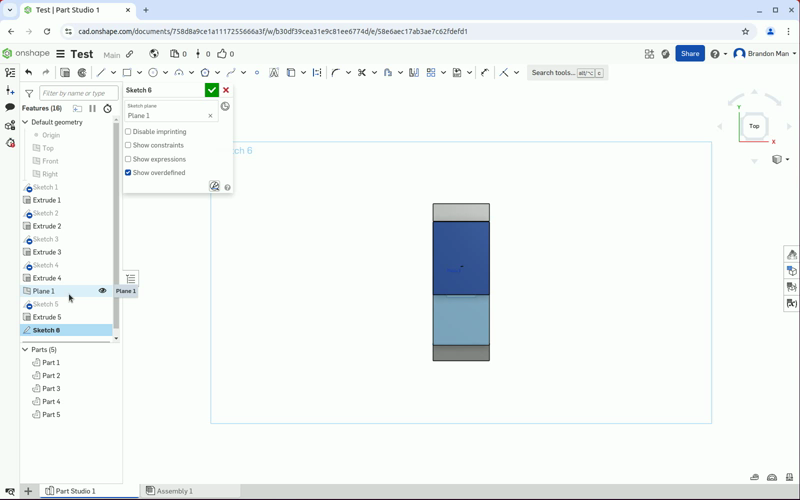
mouse_move(73, 352)
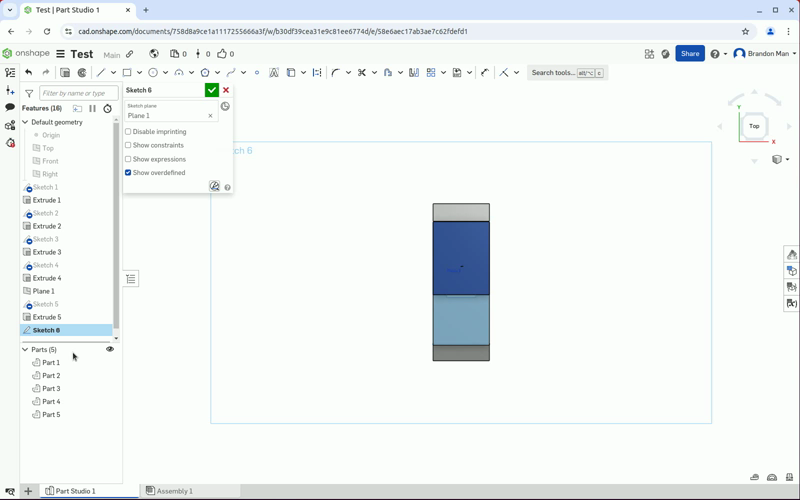
key(y)
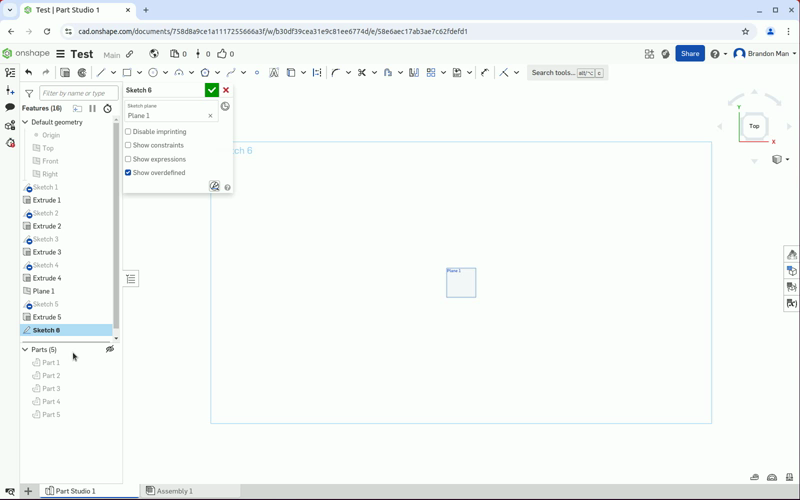
key(l)
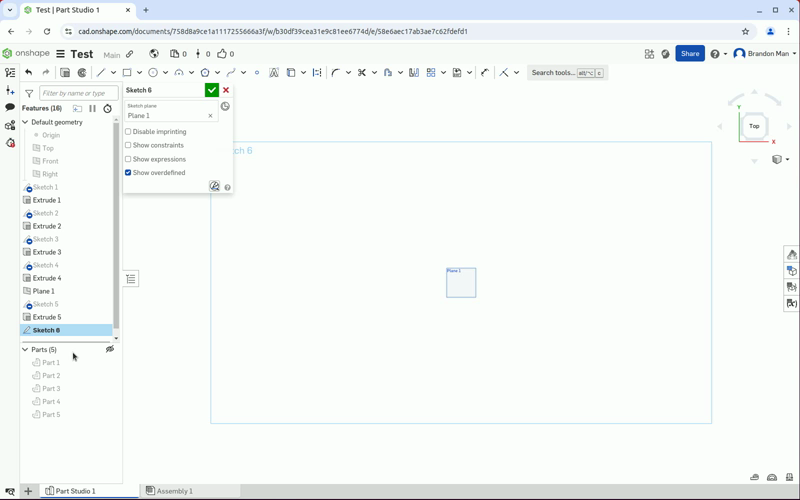
key_down(shift)
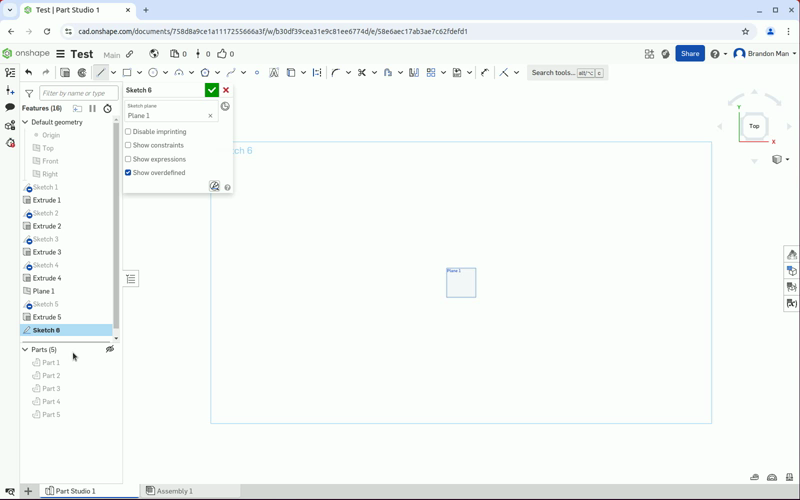
mouse_move(489, 265)
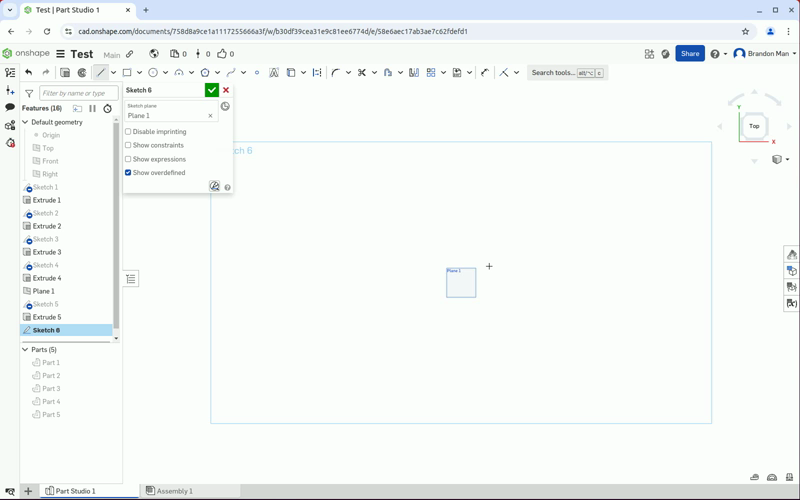
click(489, 265)
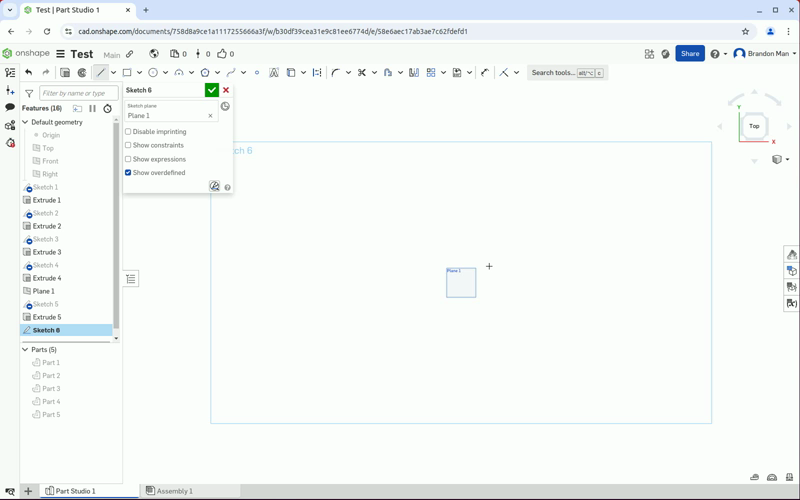
key_up(shift)
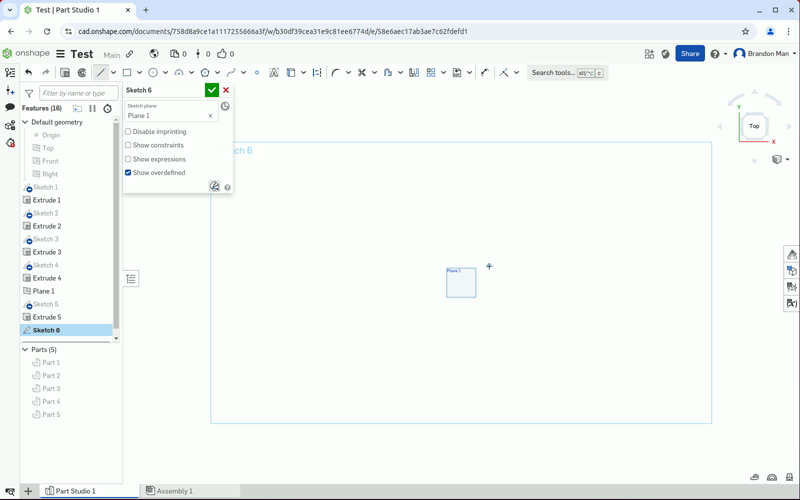
key_down(shift)
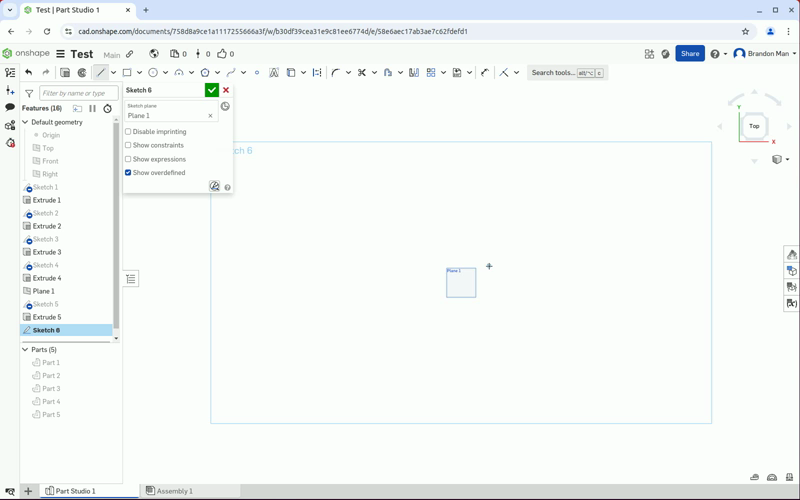
mouse_move(564, 262)
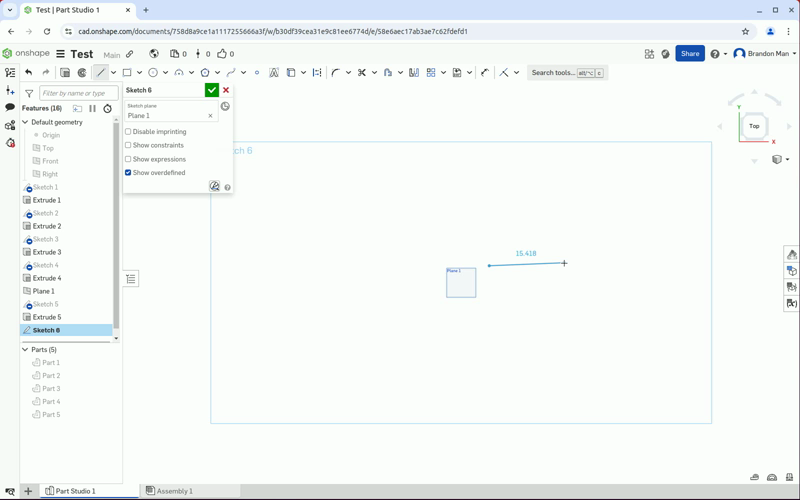
click(564, 262)
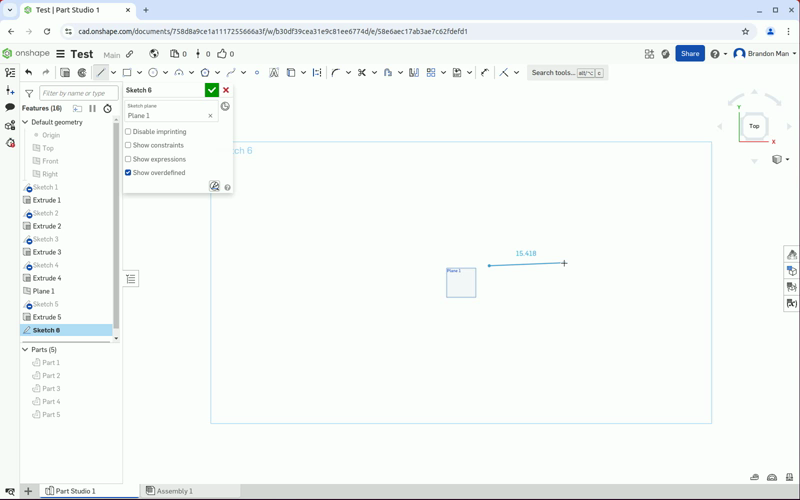
key_up(shift)
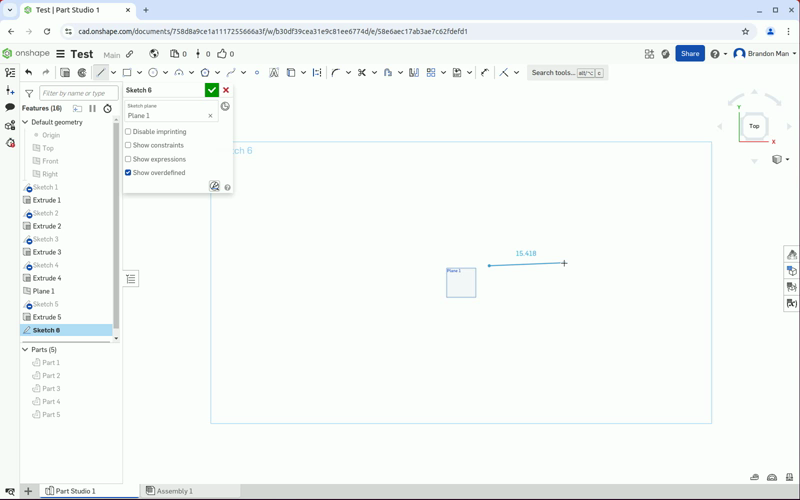
key(esc)
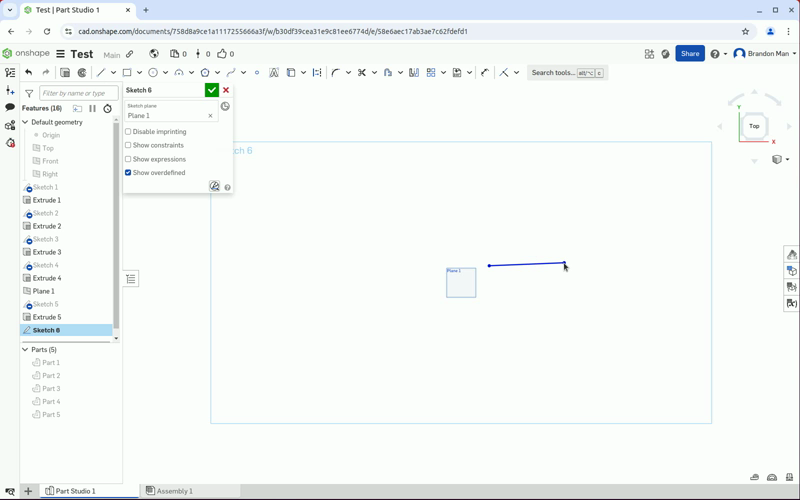
key(a)
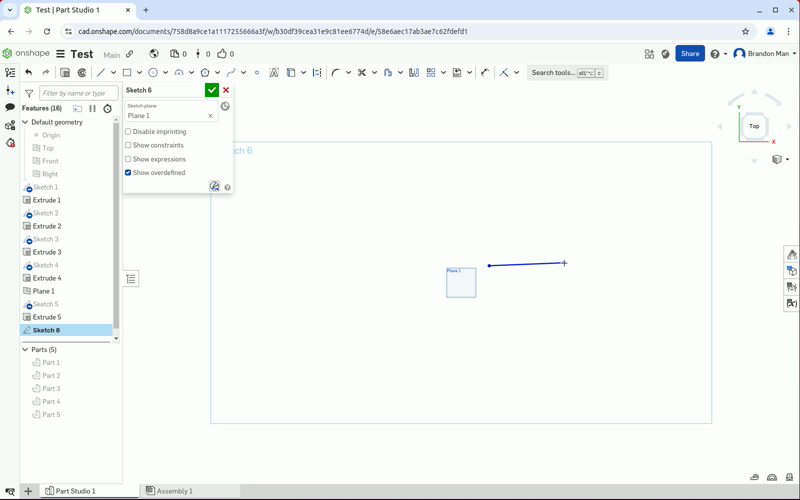
mouse_move(564, 262)
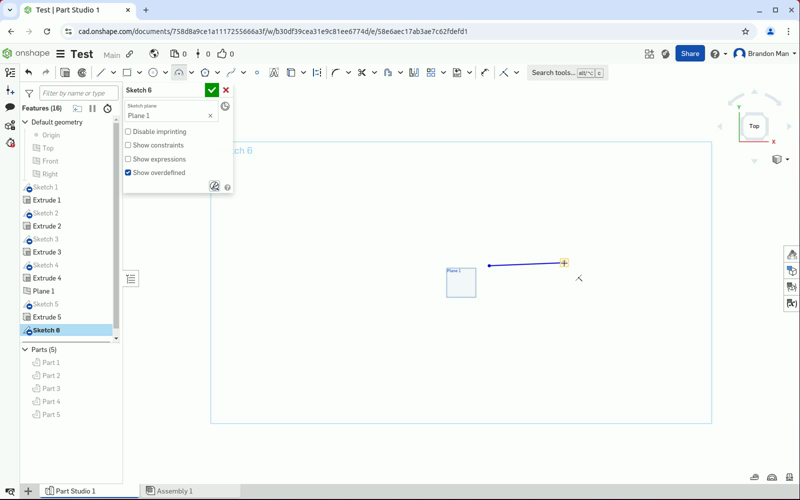
click(564, 262)
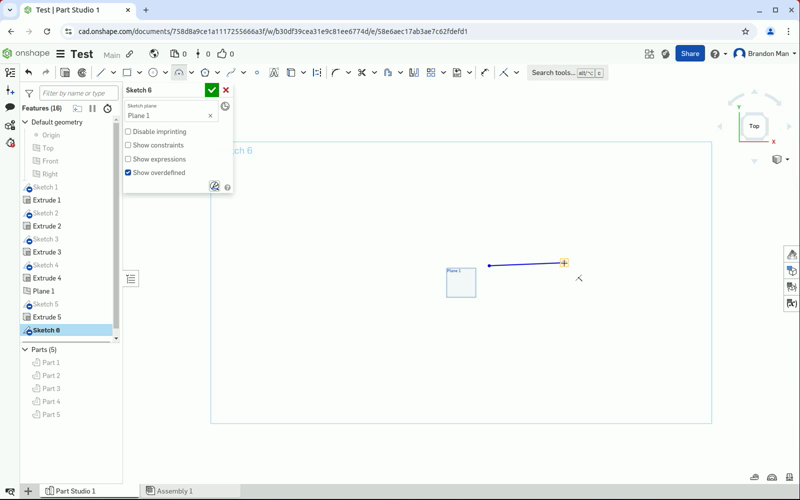
key_down(shift)
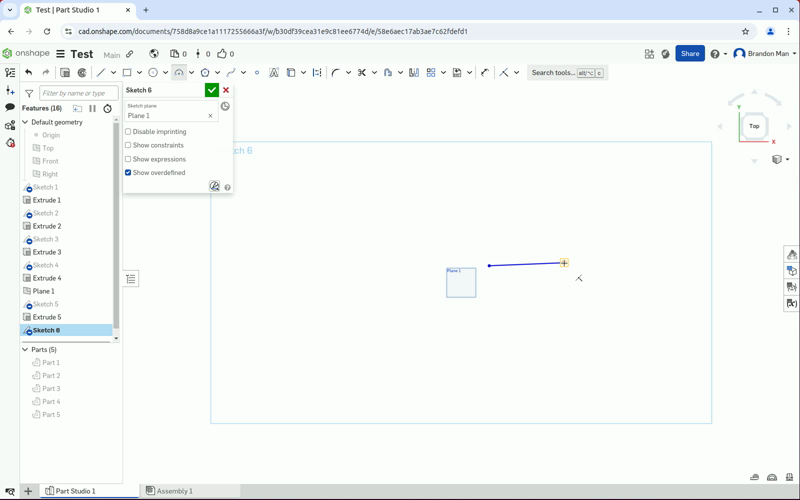
mouse_move(564, 241)
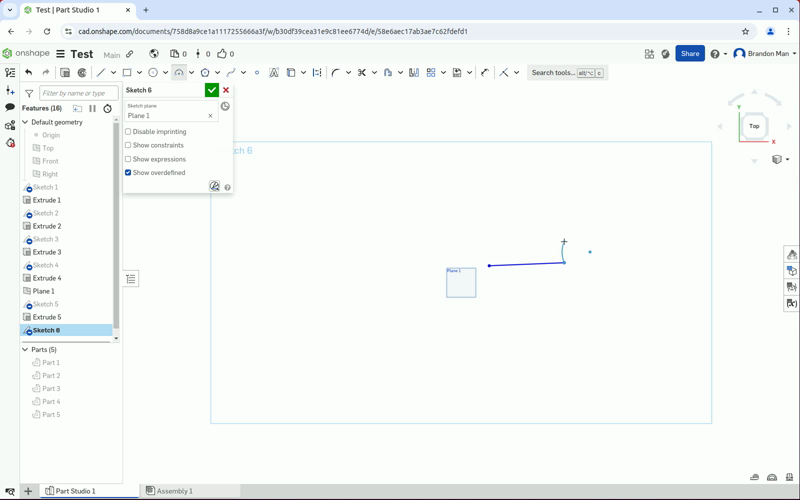
click(564, 241)
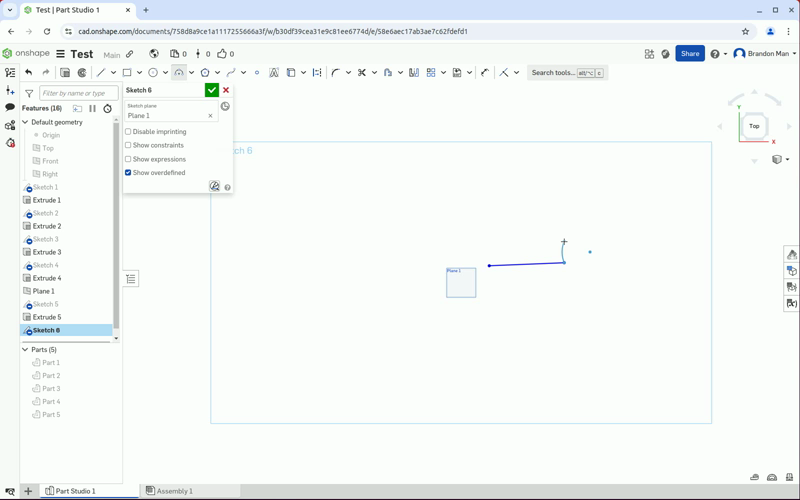
mouse_move(574, 252)
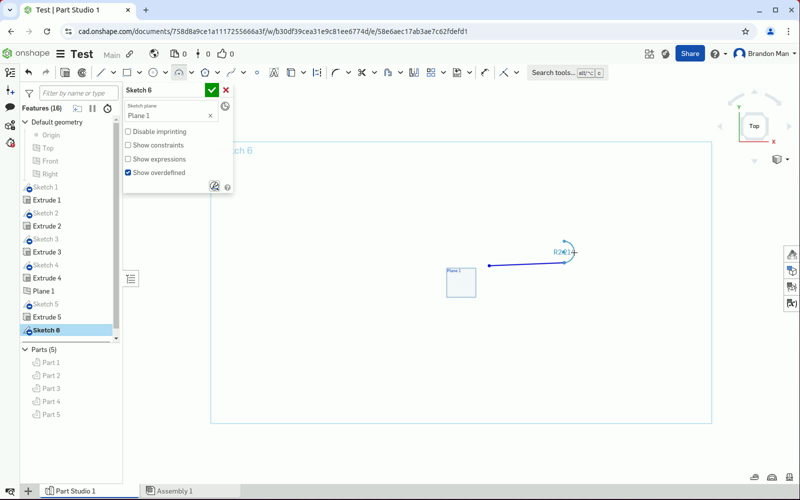
click(574, 252)
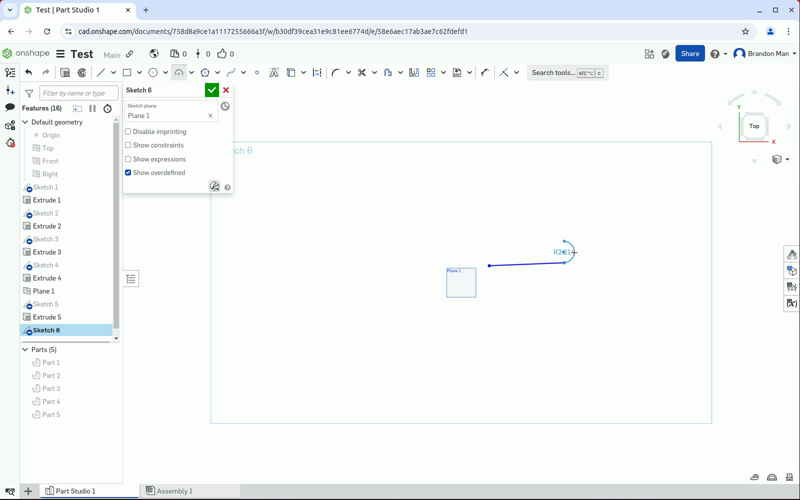
key_up(shift)
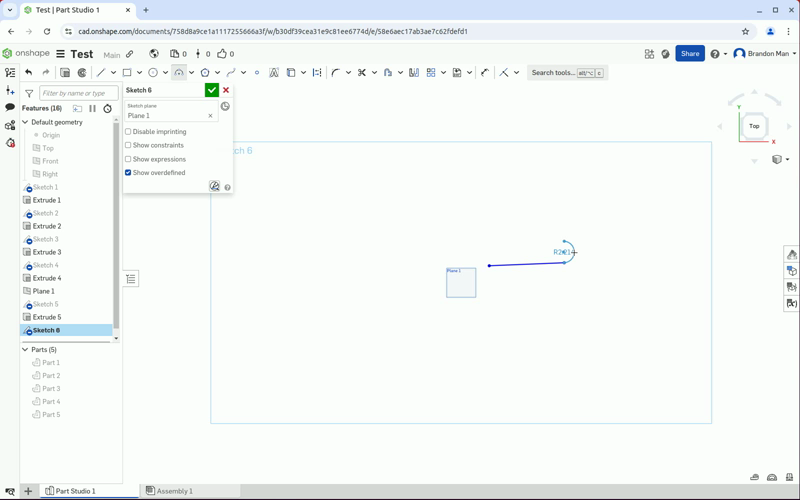
key(esc)
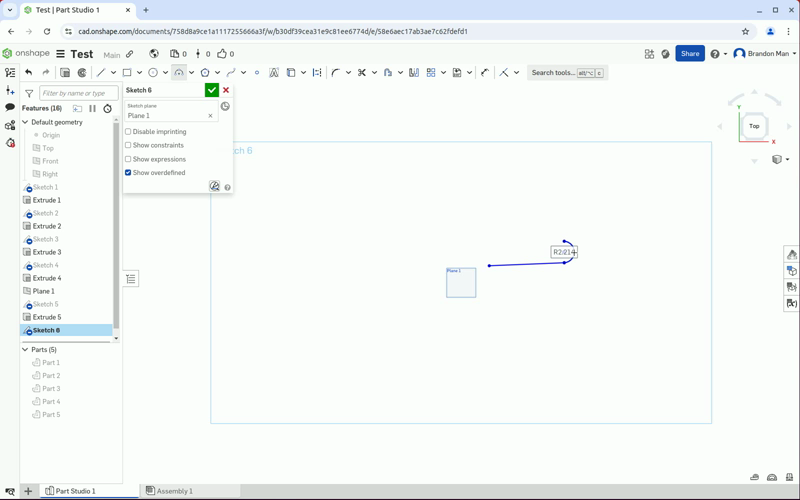
key(l)
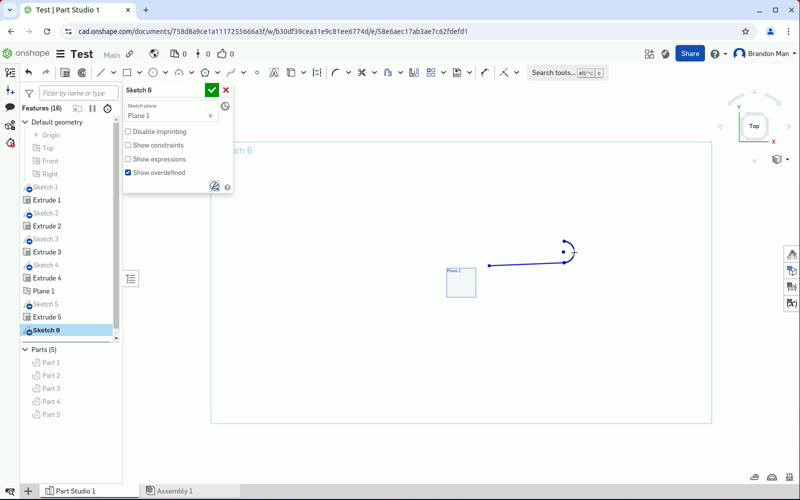
mouse_move(564, 241)
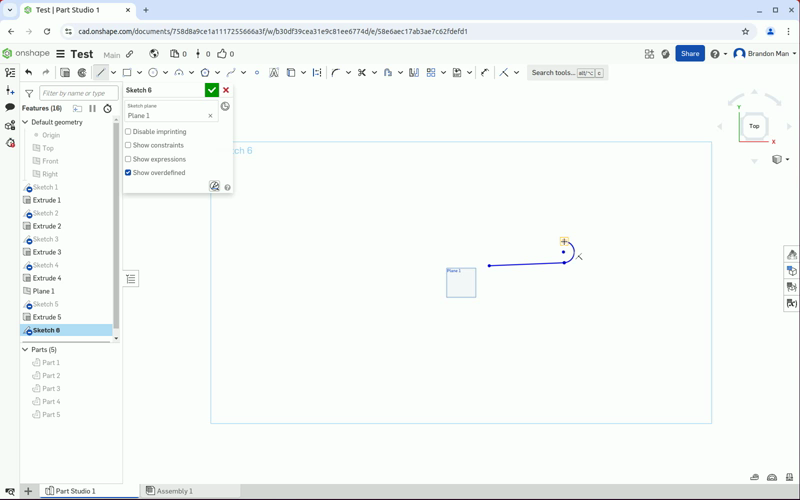
click(564, 241)
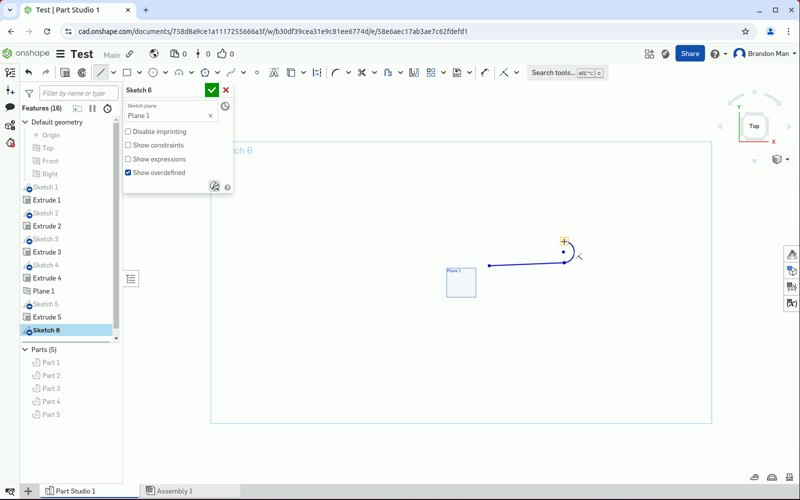
key_down(shift)
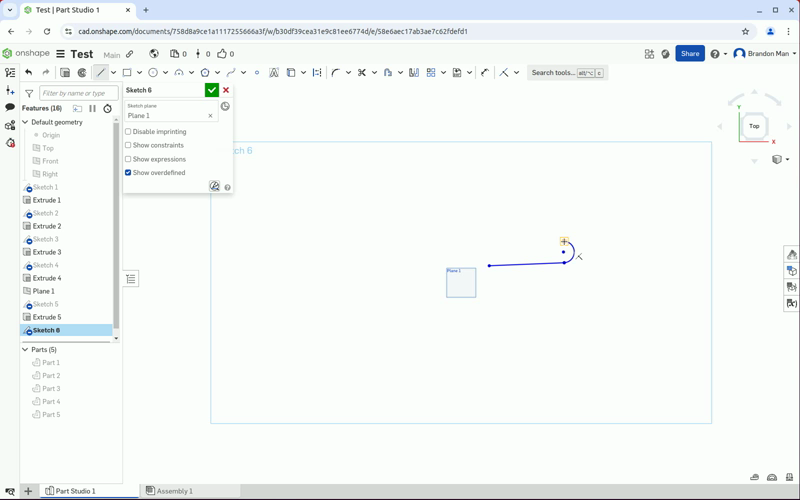
mouse_move(489, 238)
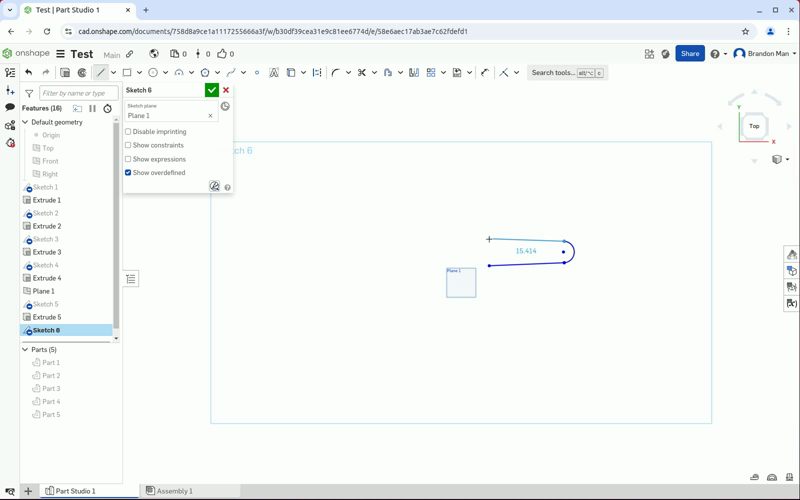
click(489, 238)
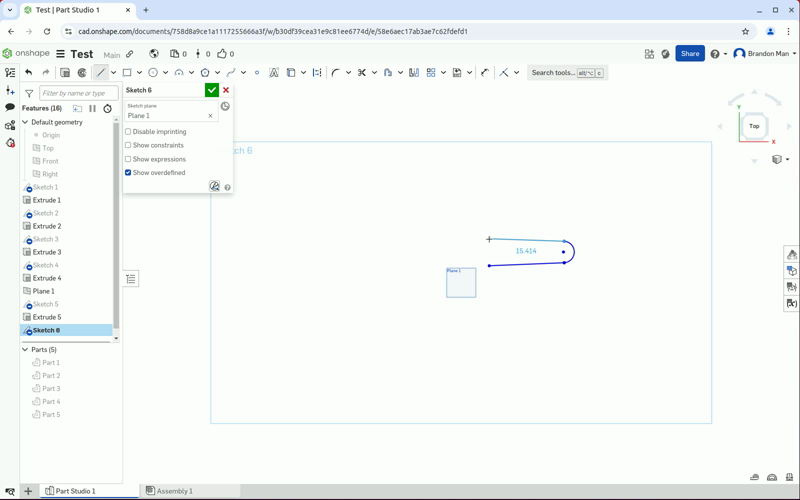
key_up(shift)
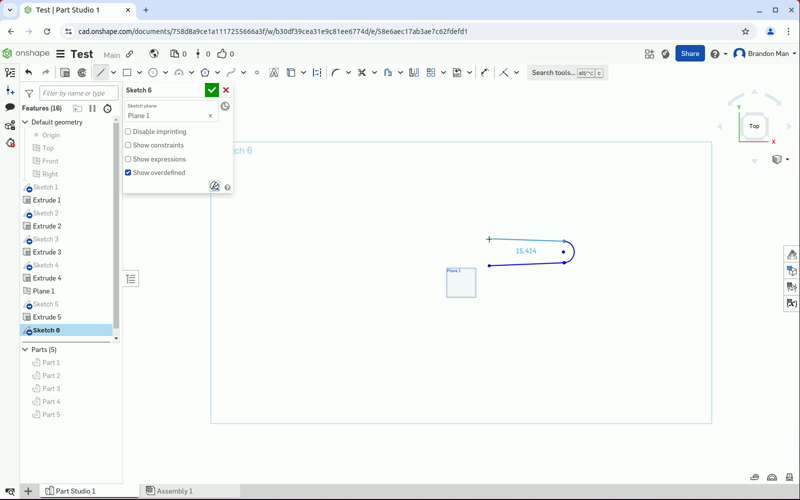
mouse_move(519, 238)
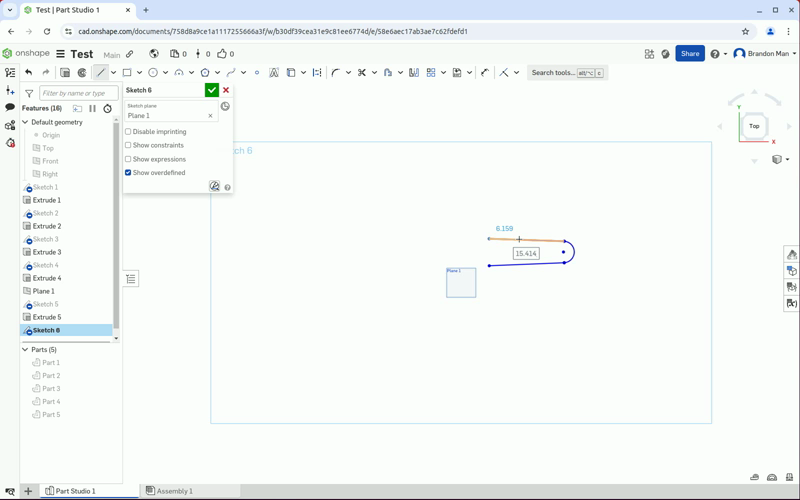
key_down(shift)
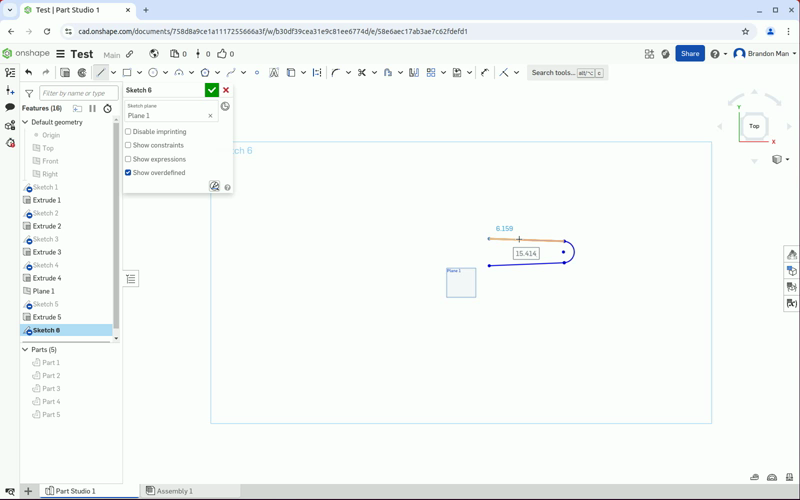
mouse_move(489, 265)
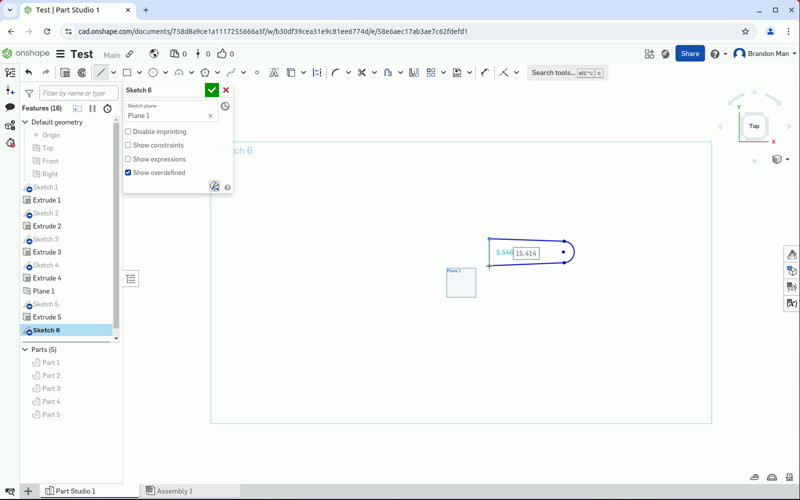
key_up(shift)
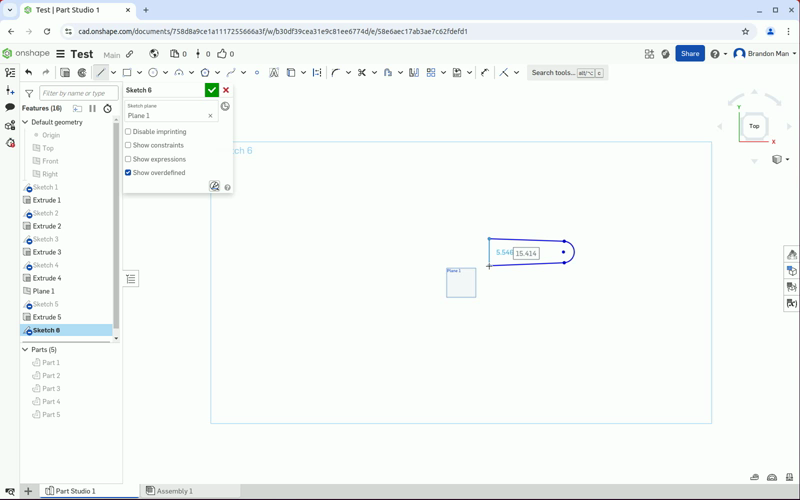
click(489, 265)
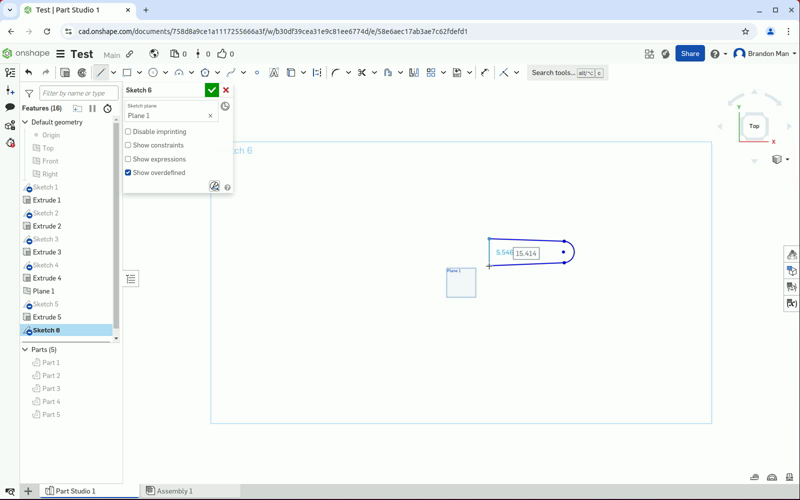
key(esc)
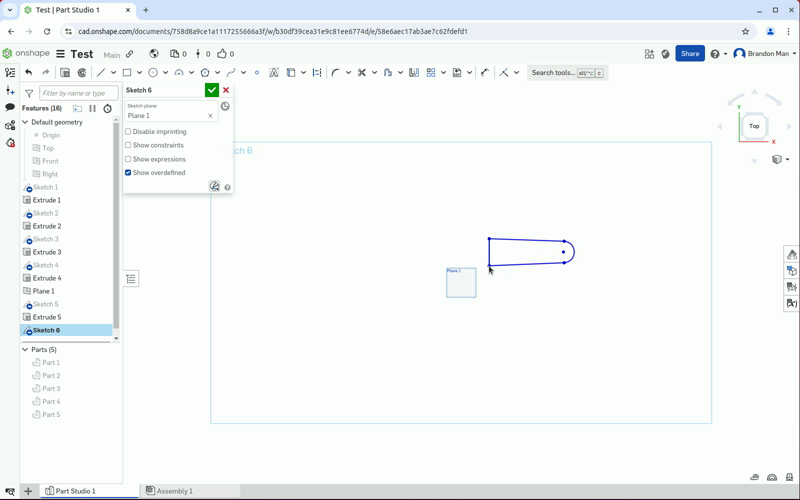
mouse_move(497, 252)
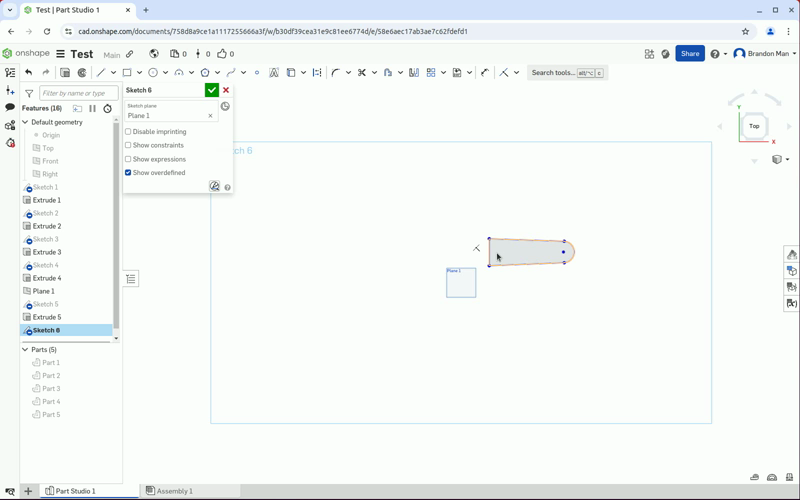
click(497, 252)
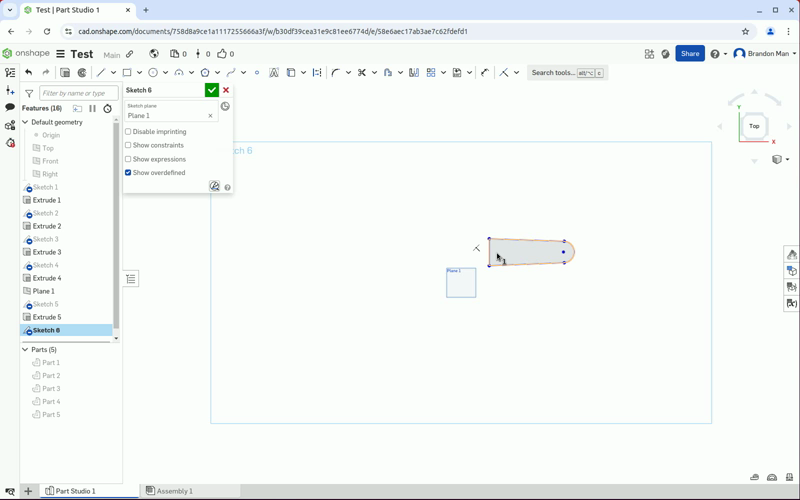
mouse_move(73, 352)
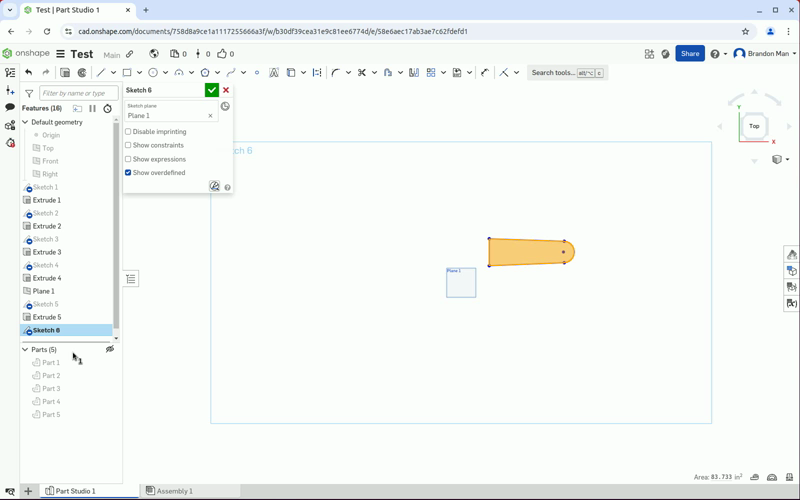
key(shift+y)
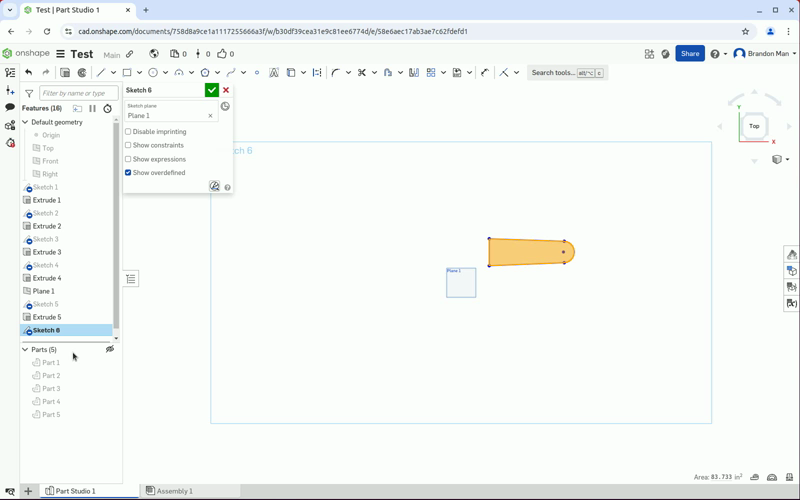
key(shift+e)
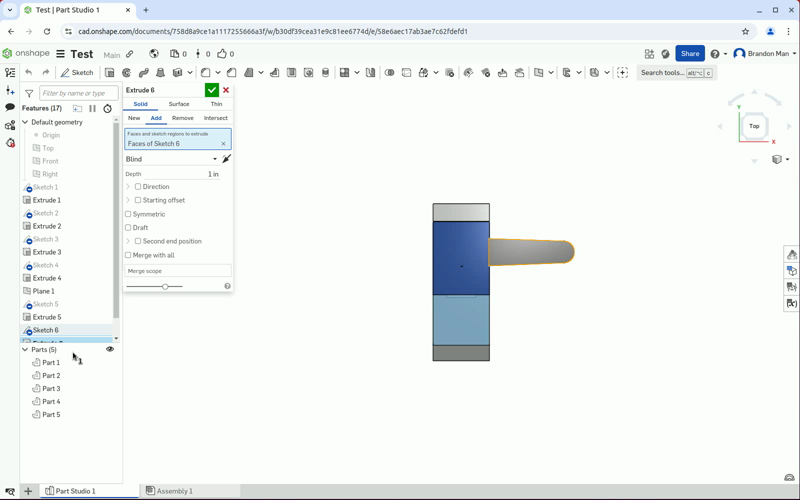
mouse_move(143, 106)
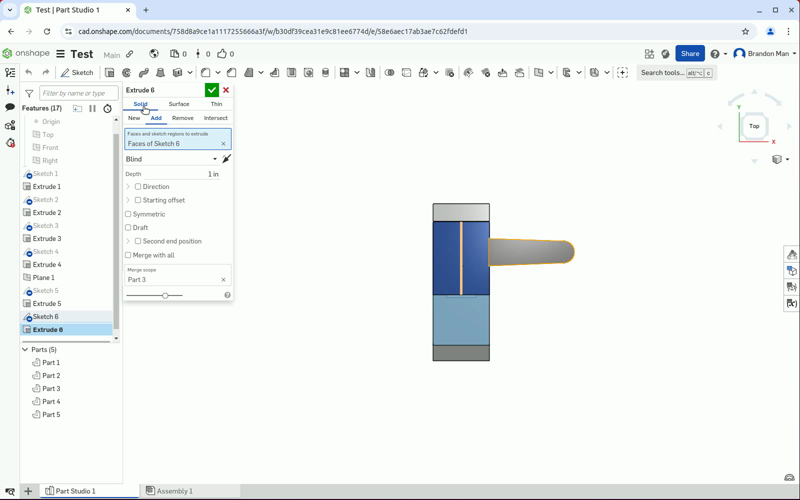
click(143, 106)
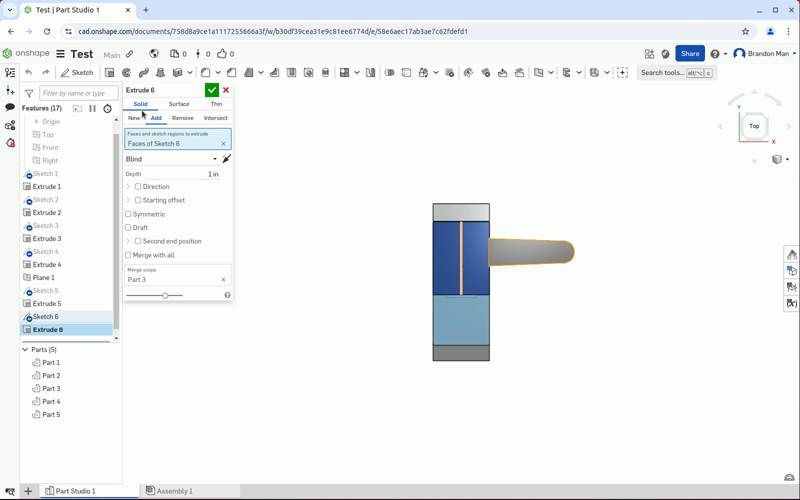
mouse_move(137, 120)
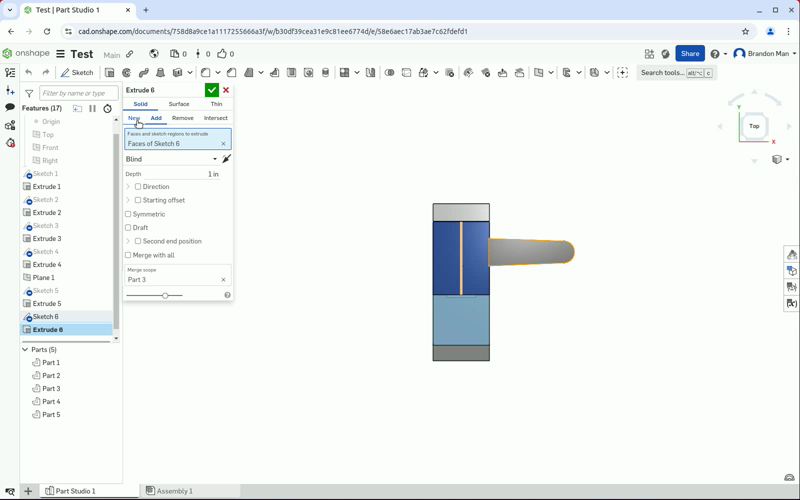
click(137, 120)
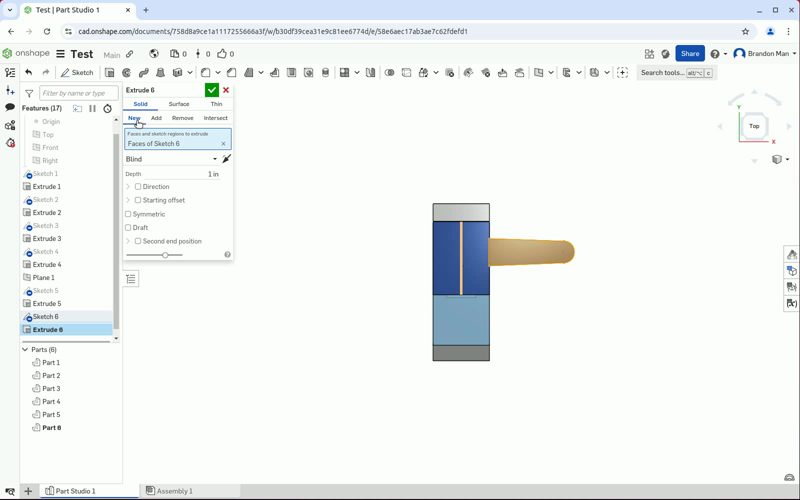
key(tab, 4)
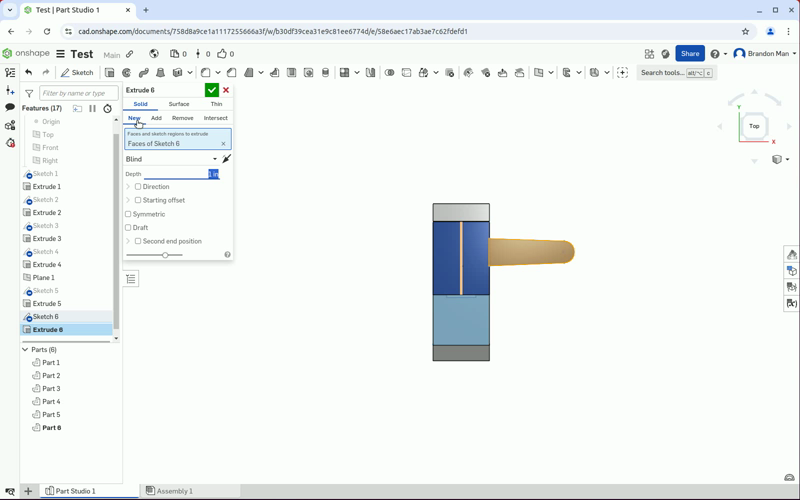
text(5.536)
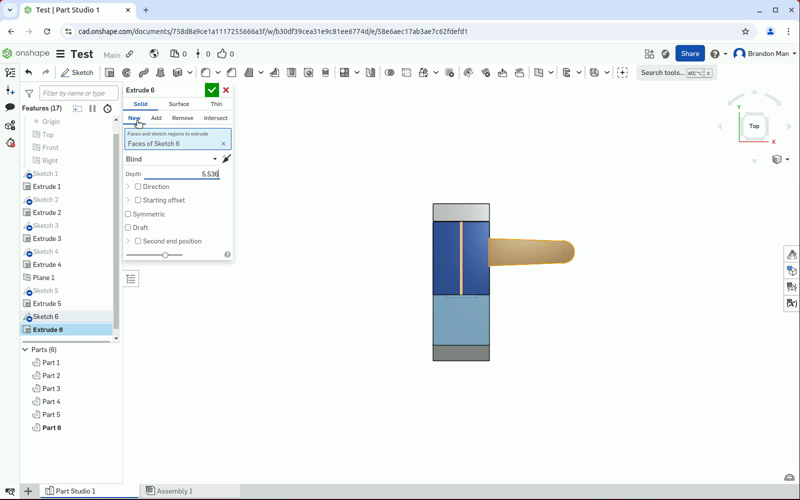
key(enter)
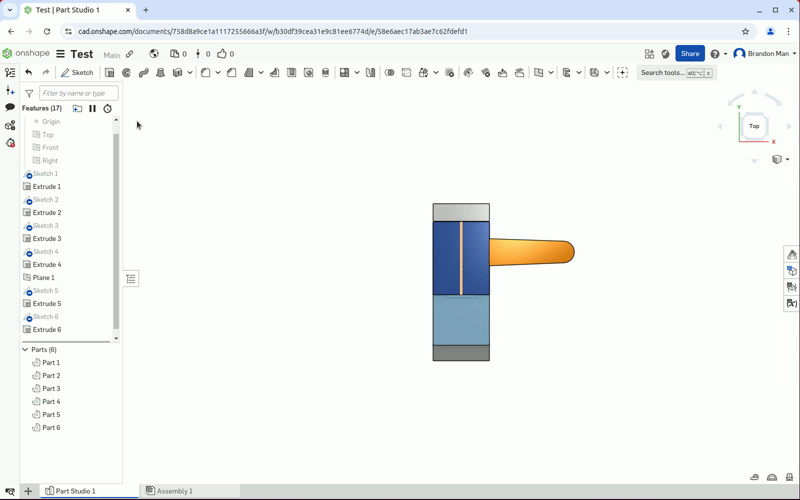
key(shift+h)
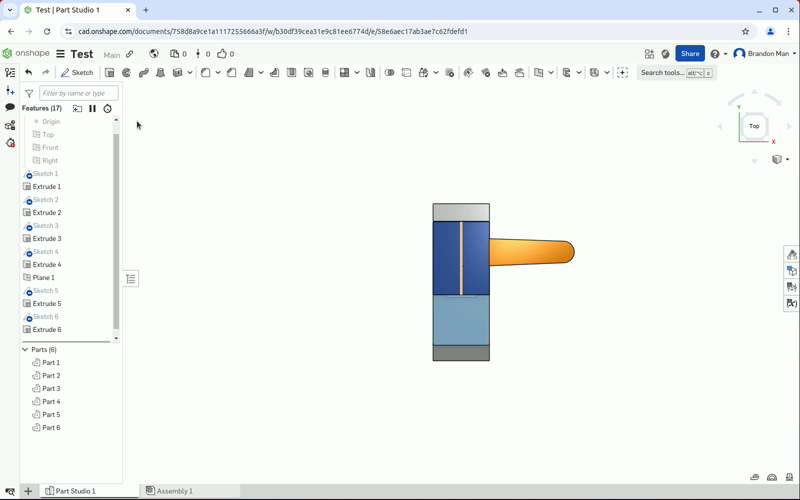
key(shift+h)
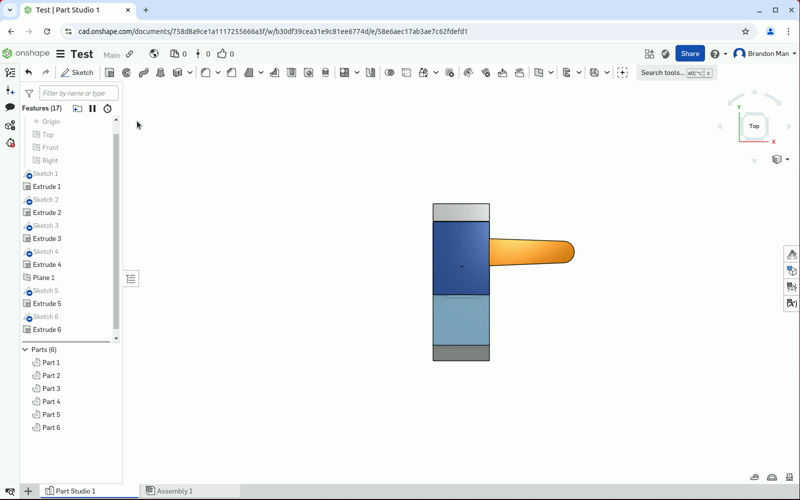
mouse_move(69, 176)
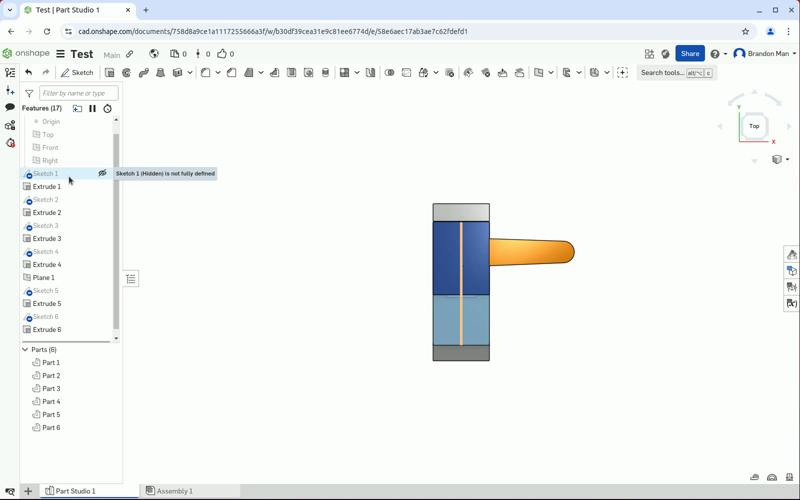
click(69, 176)
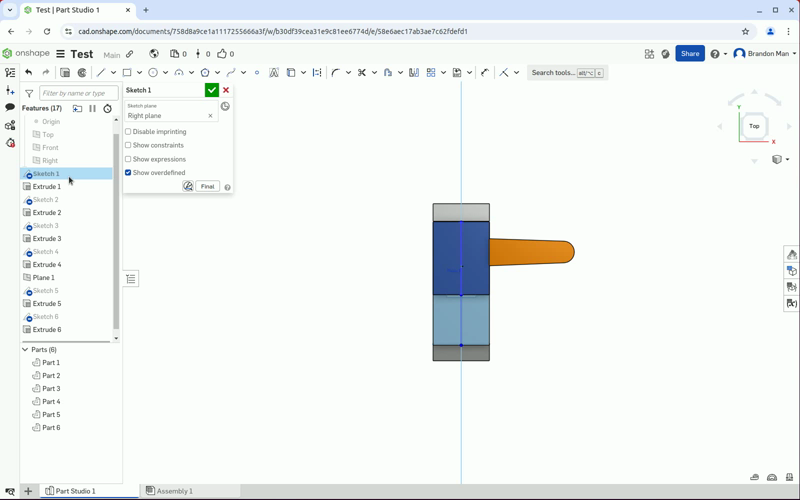
mouse_move(229, 92)
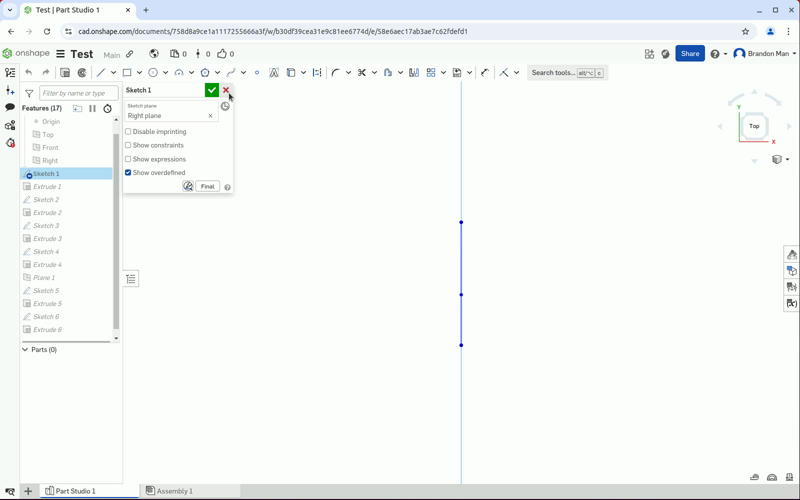
click(229, 92)
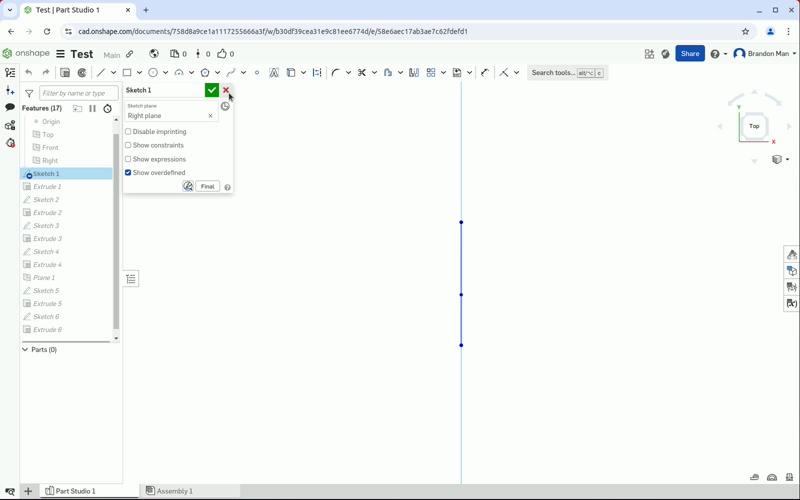
key(shift+s)
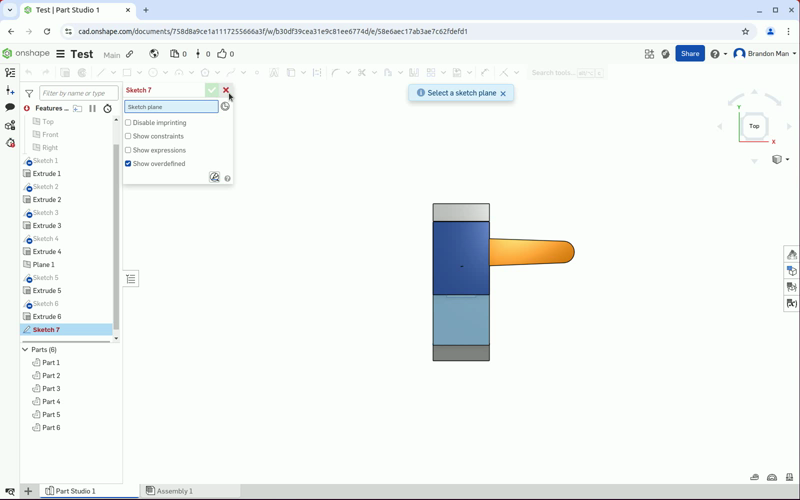
mouse_move(69, 267)
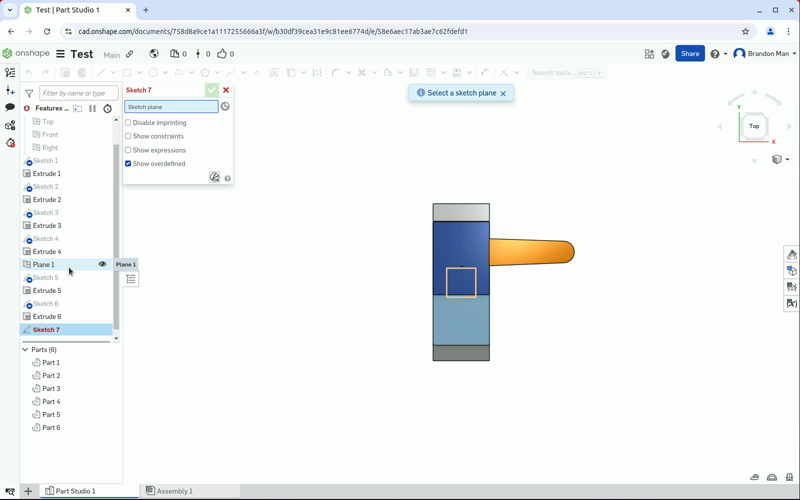
click(69, 267)
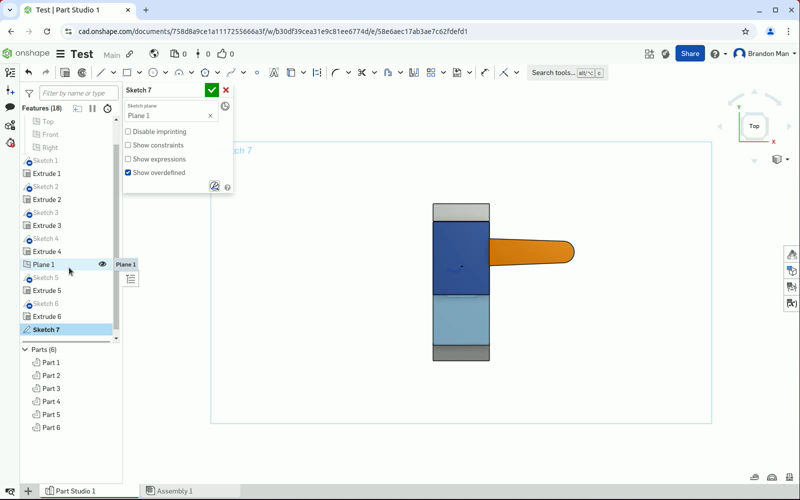
mouse_move(73, 352)
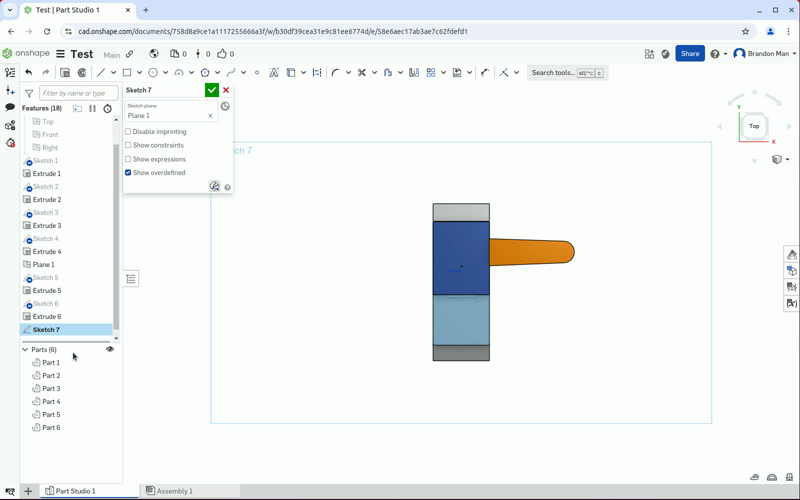
key(y)
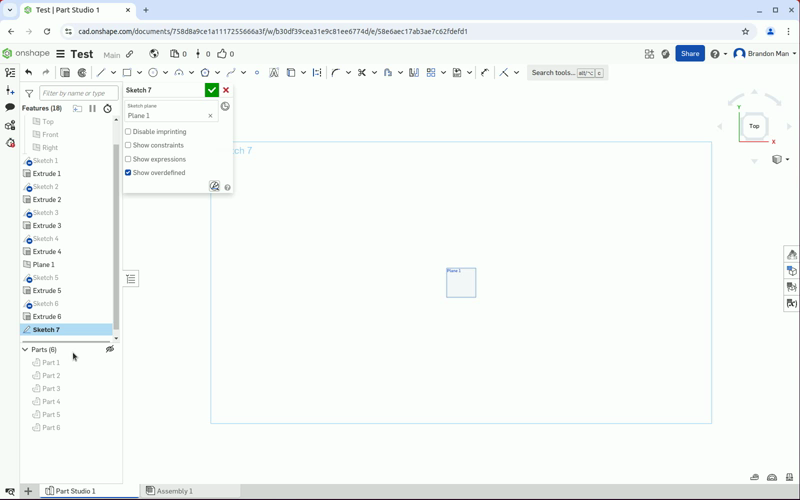
key(l)
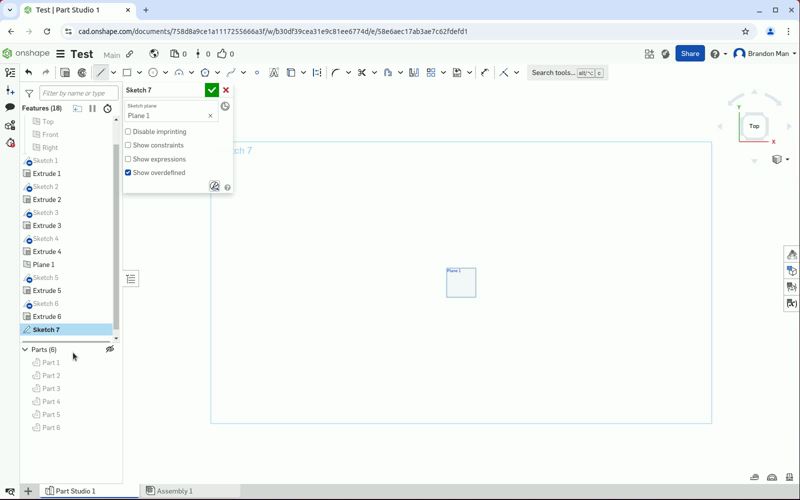
key_down(shift)
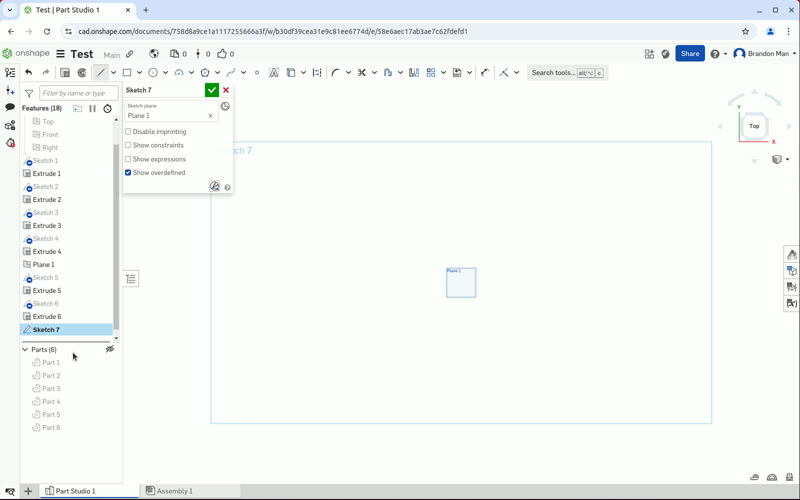
mouse_move(460, 266)
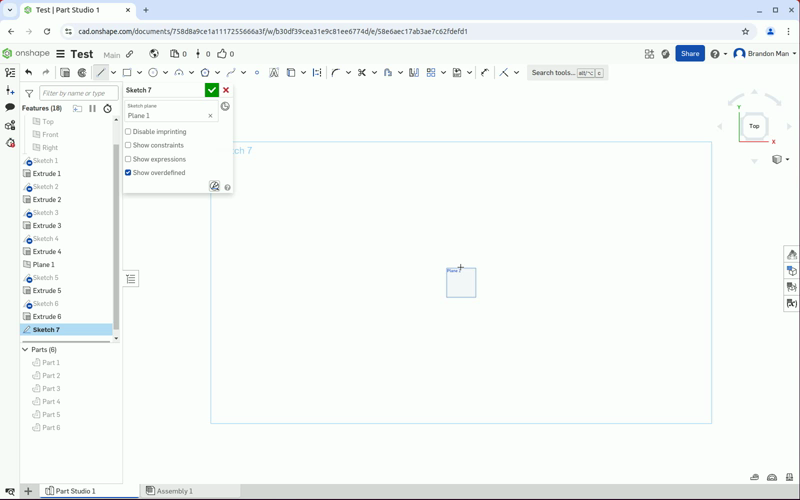
click(460, 266)
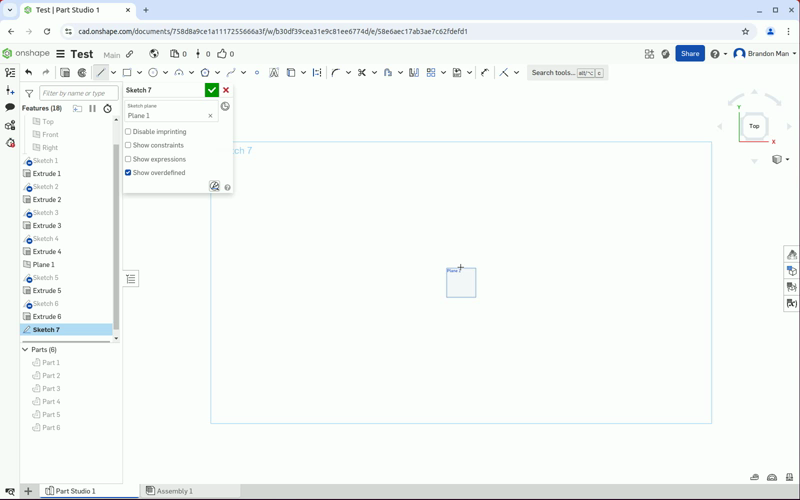
key_up(shift)
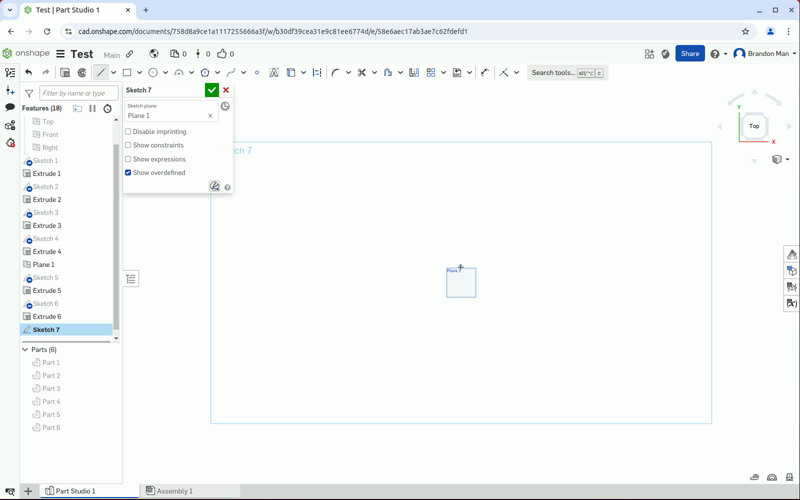
key_down(shift)
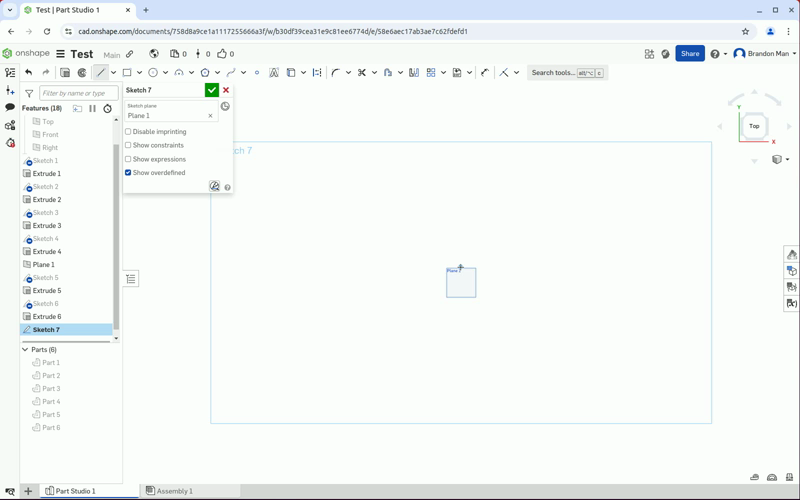
mouse_move(490, 266)
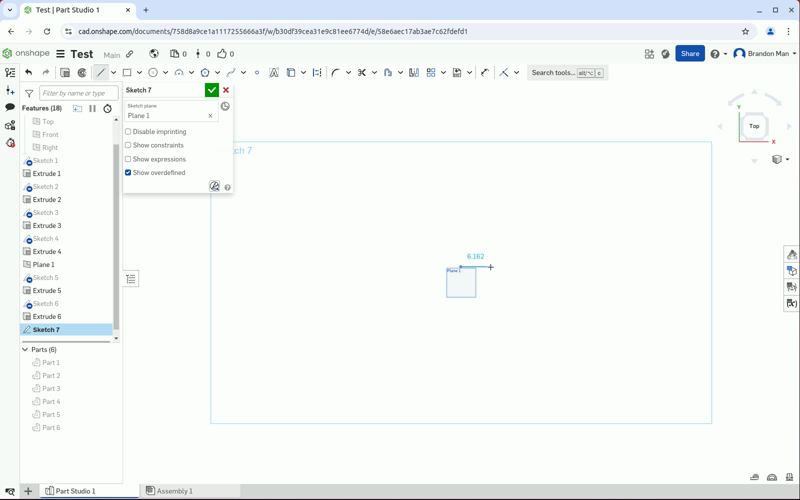
mouse_move(461, 266)
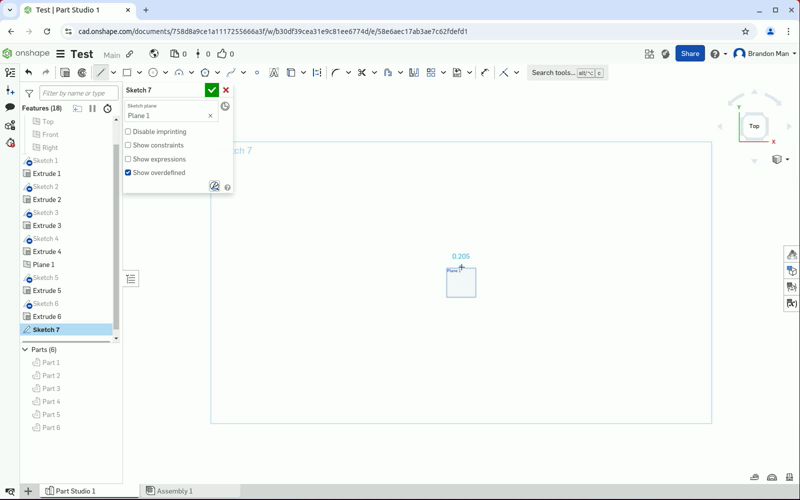
scroll(6)
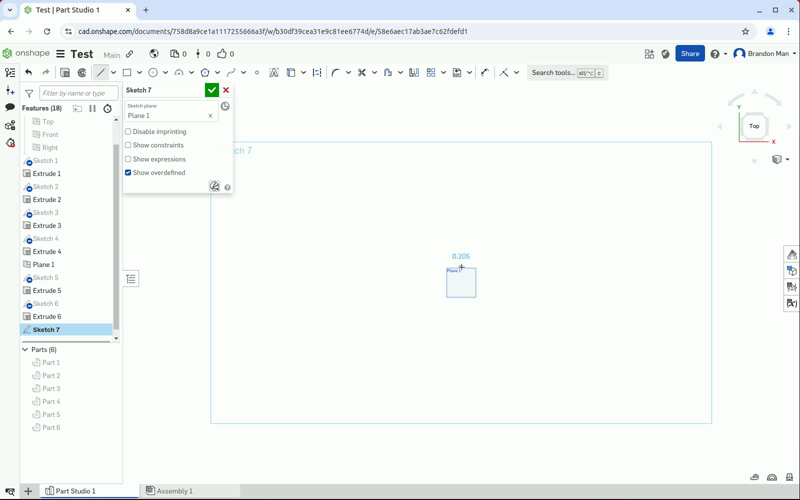
scroll(6)
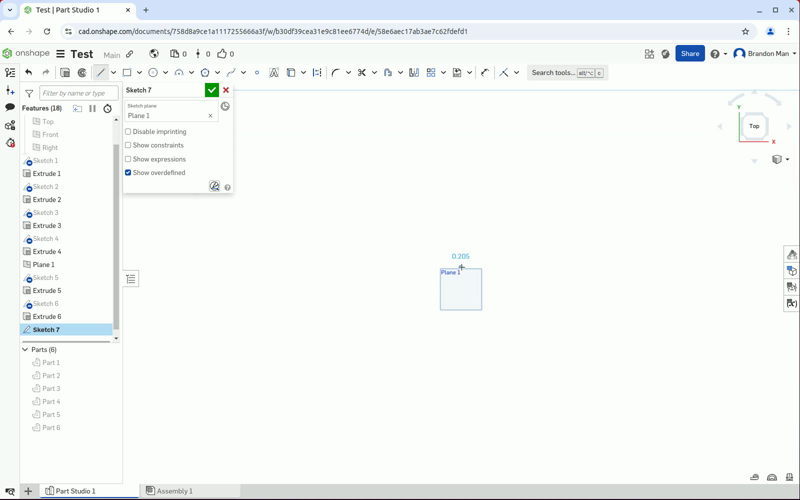
scroll(6)
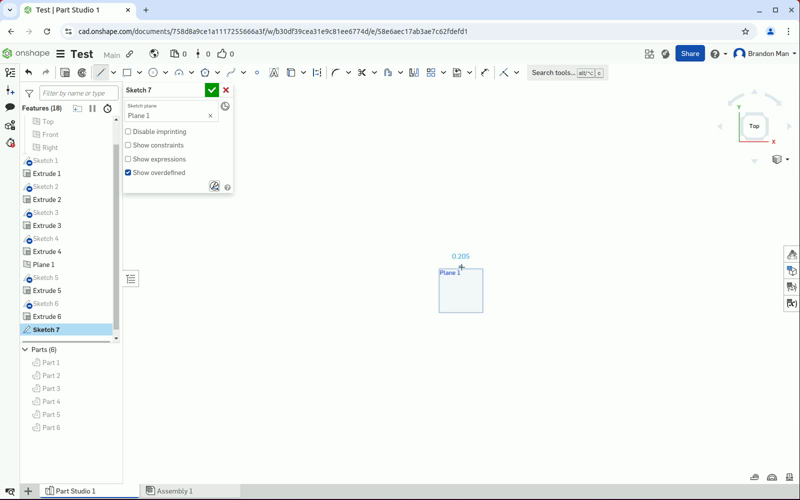
scroll(6)
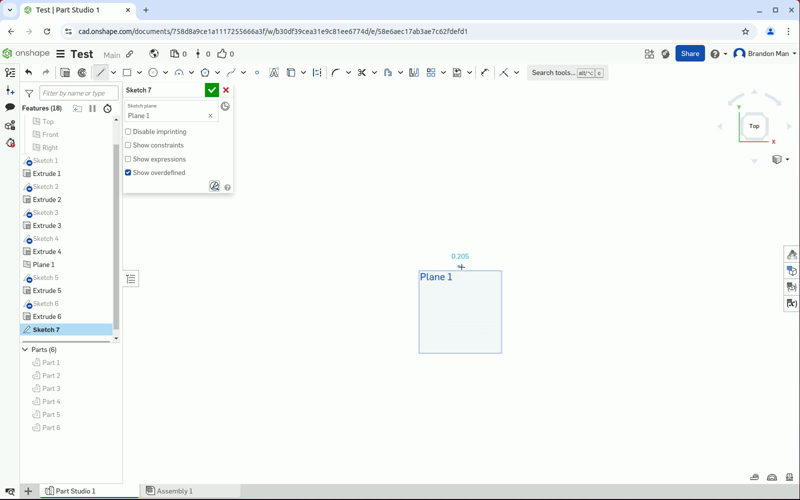
scroll(6)
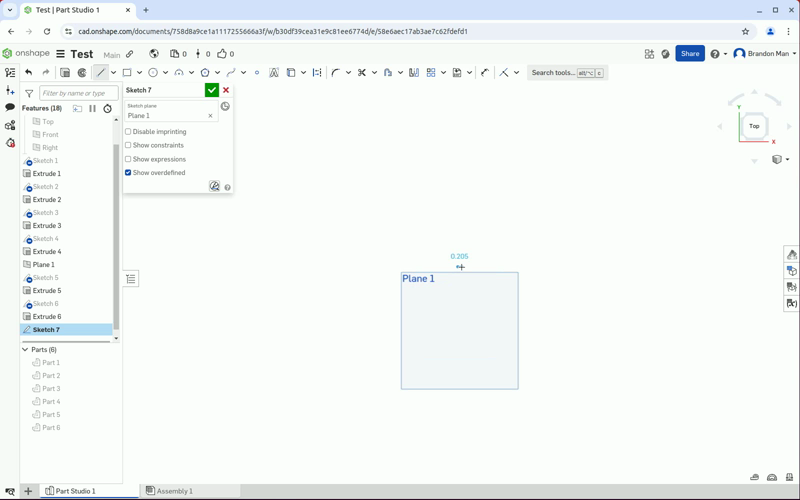
scroll(6)
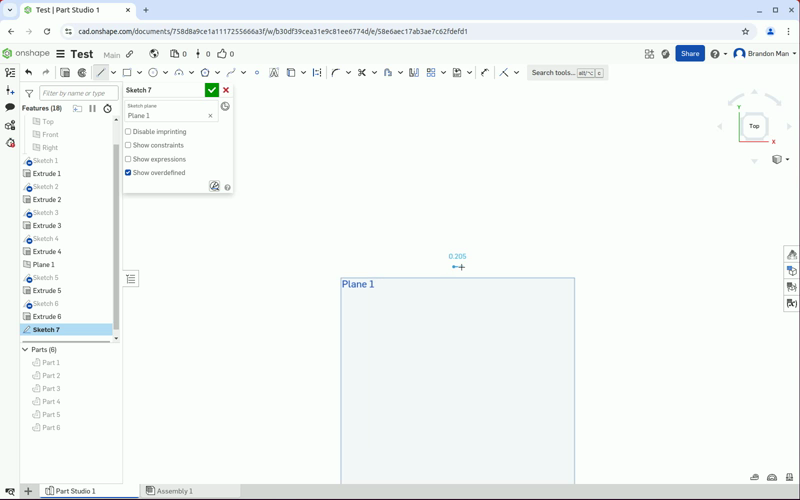
scroll(6)
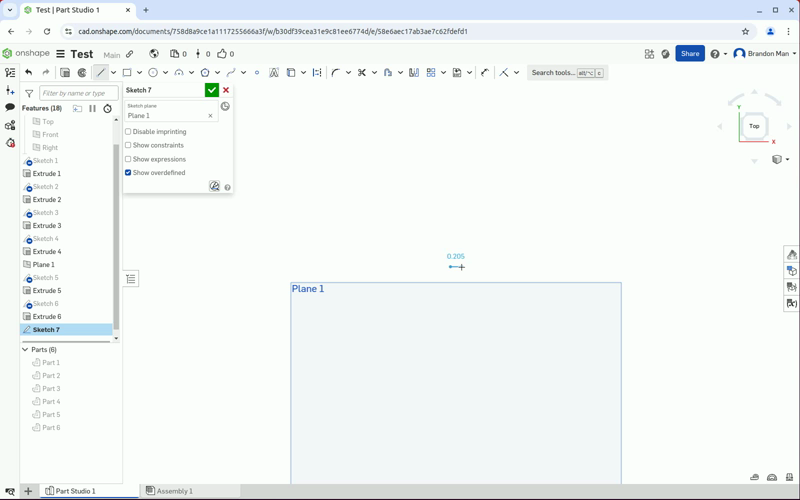
click(461, 266)
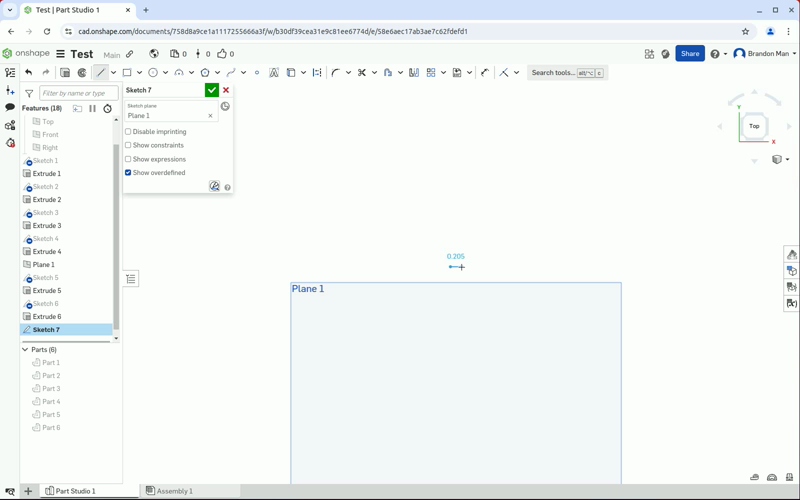
scroll(-6)
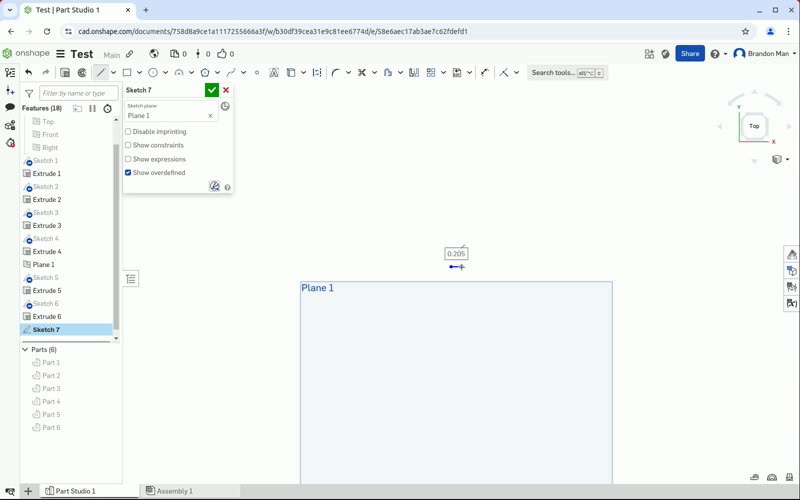
scroll(-6)
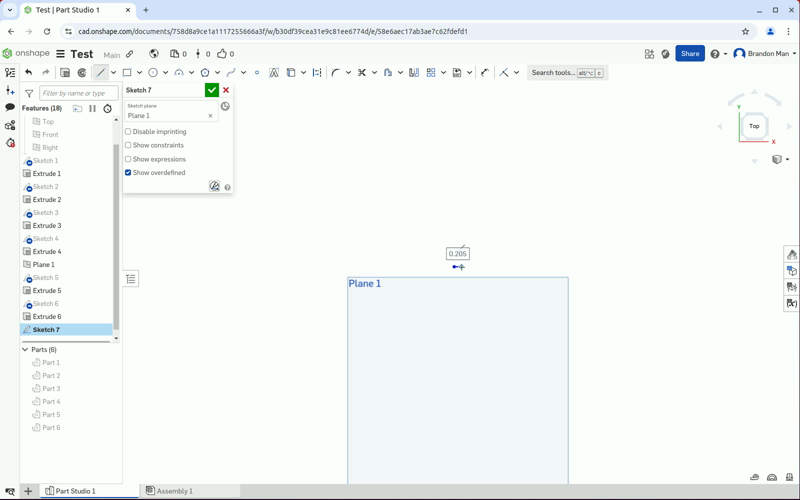
scroll(-6)
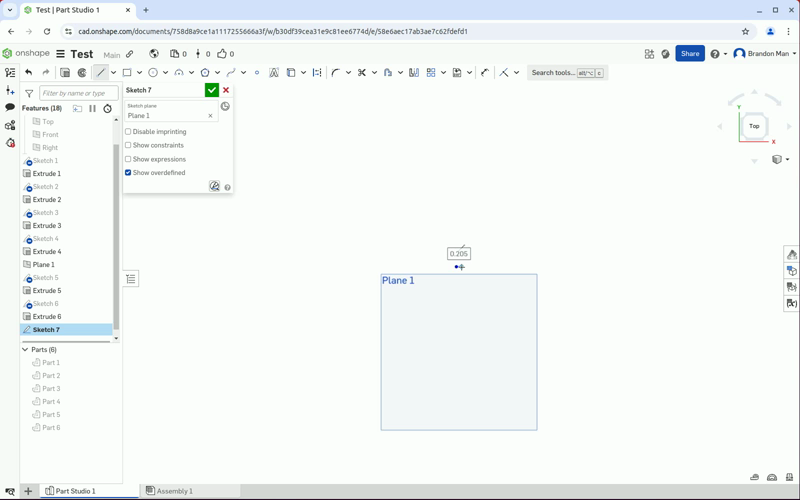
scroll(-6)
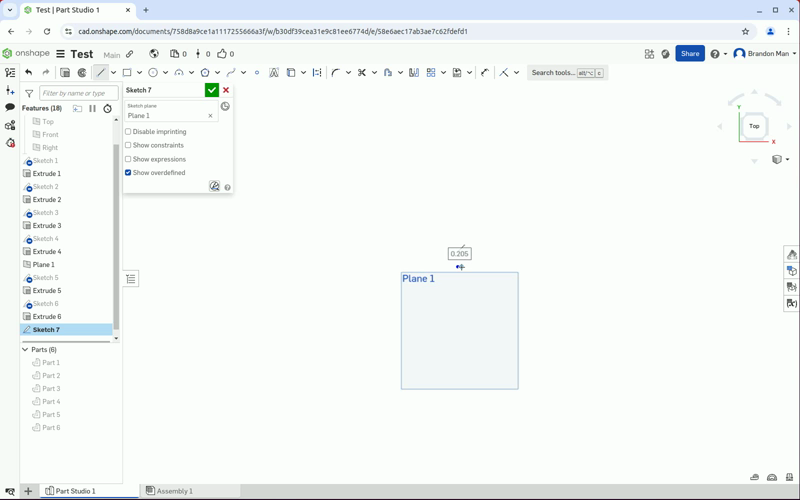
scroll(-6)
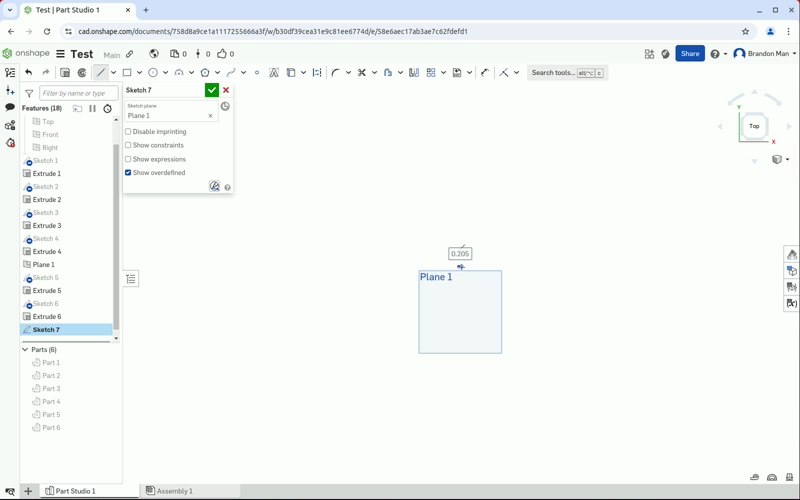
scroll(-6)
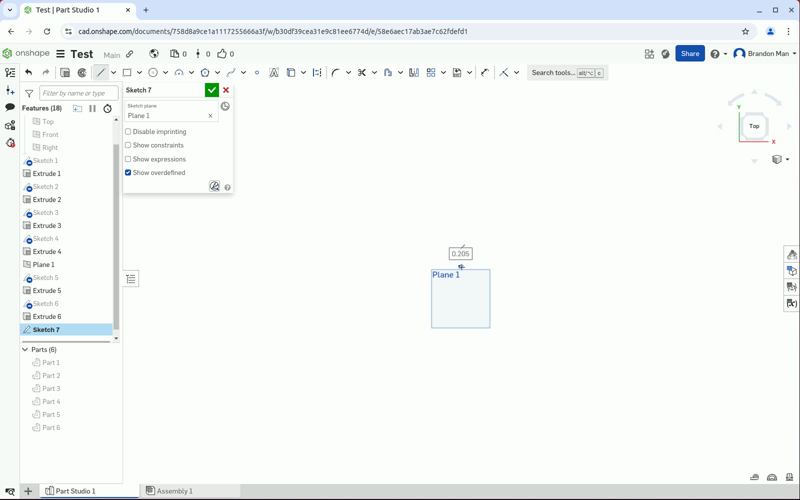
scroll(-6)
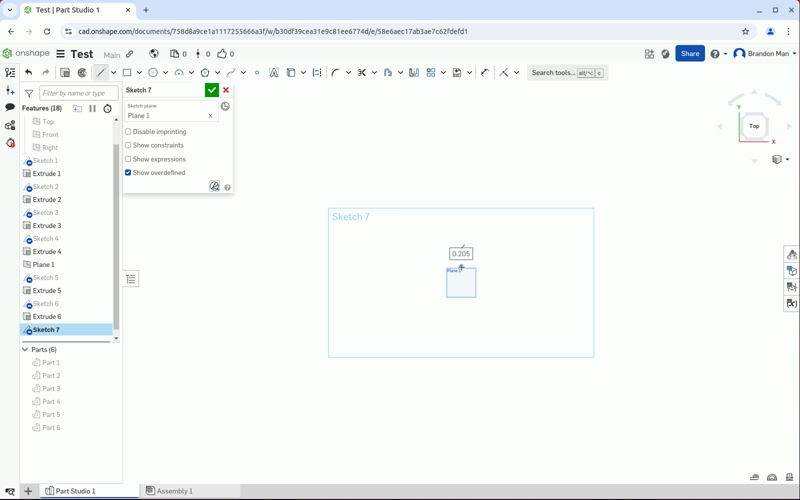
key_up(shift)
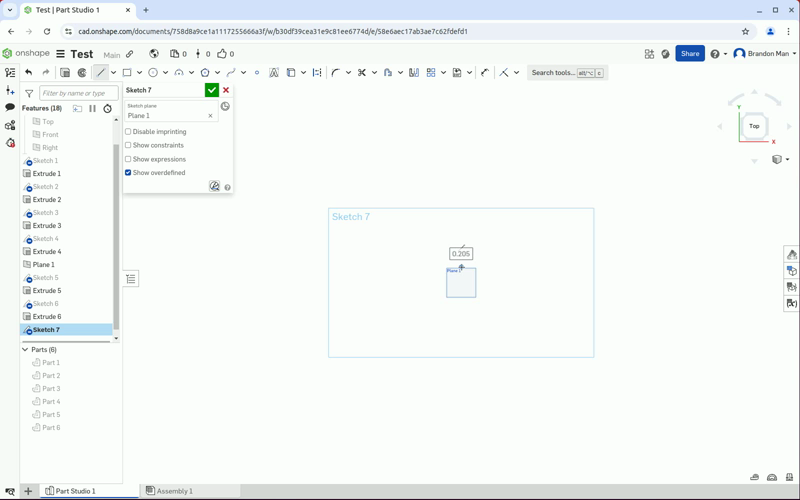
key_down(shift)
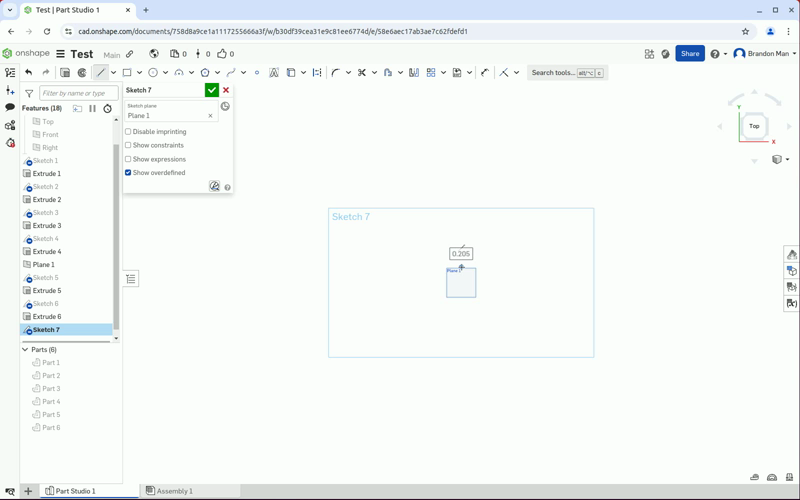
mouse_move(492, 266)
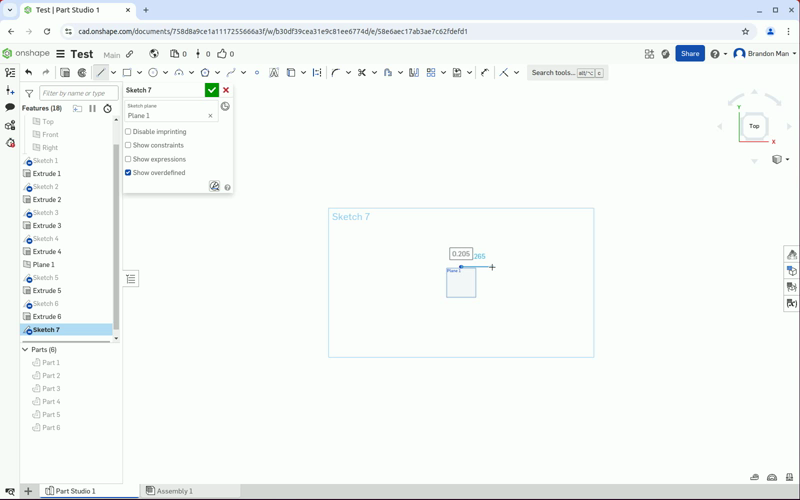
mouse_move(490, 265)
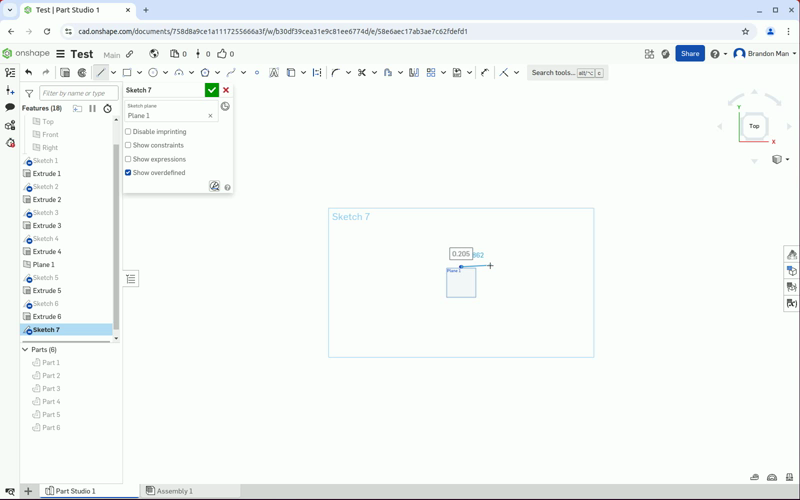
click(490, 265)
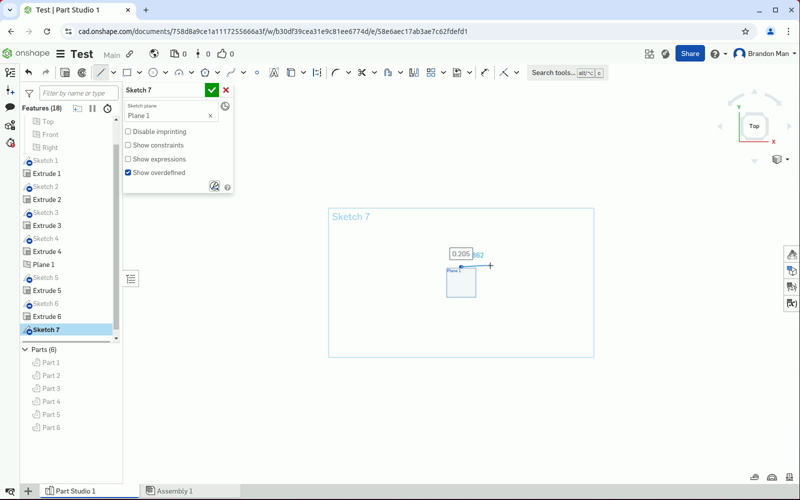
key_up(shift)
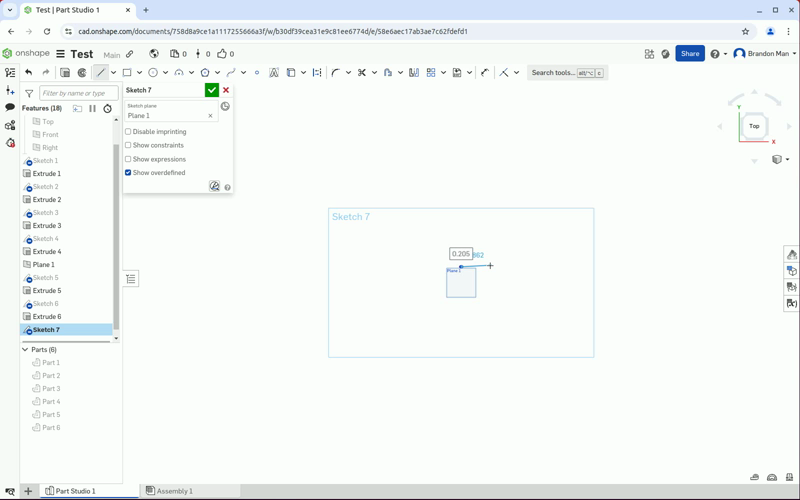
key_down(shift)
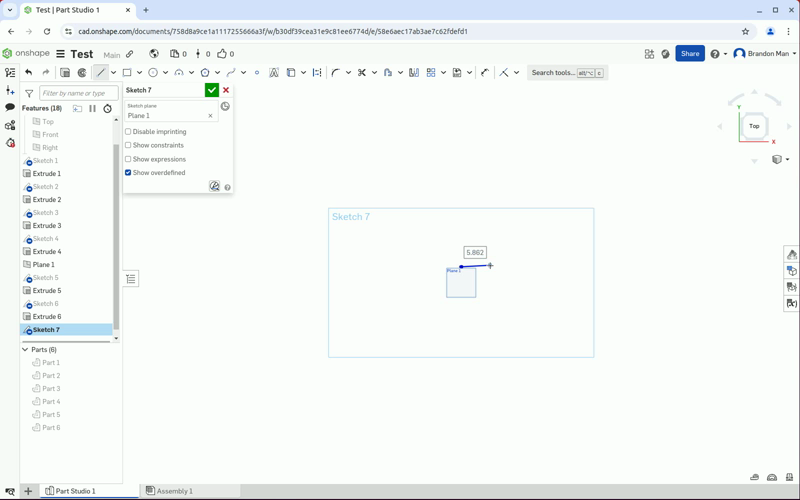
mouse_move(520, 265)
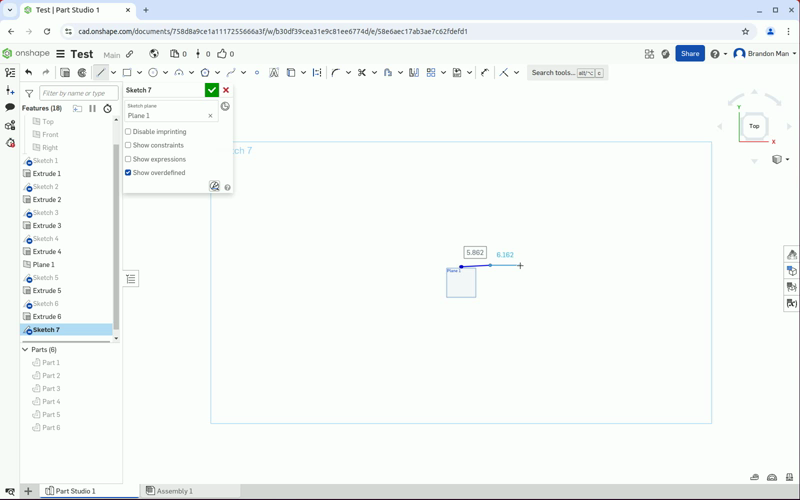
mouse_move(490, 237)
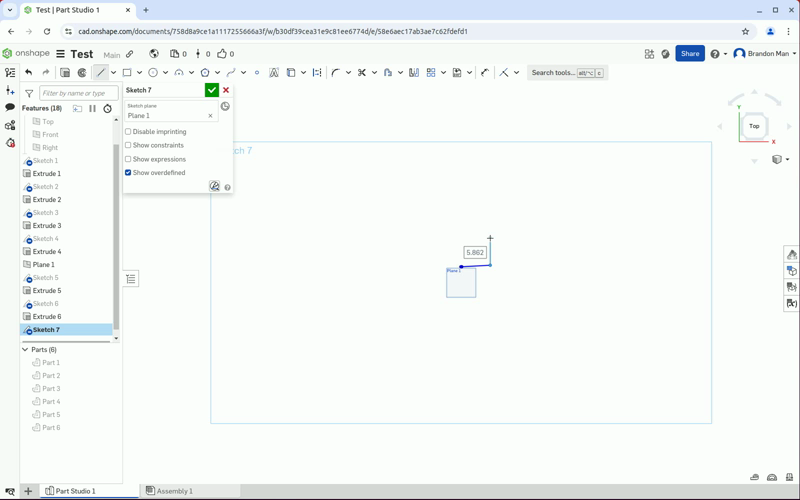
click(490, 237)
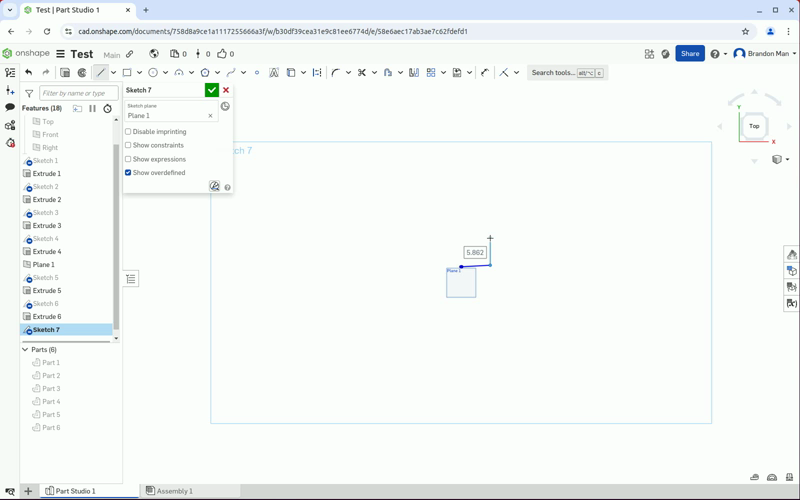
key_up(shift)
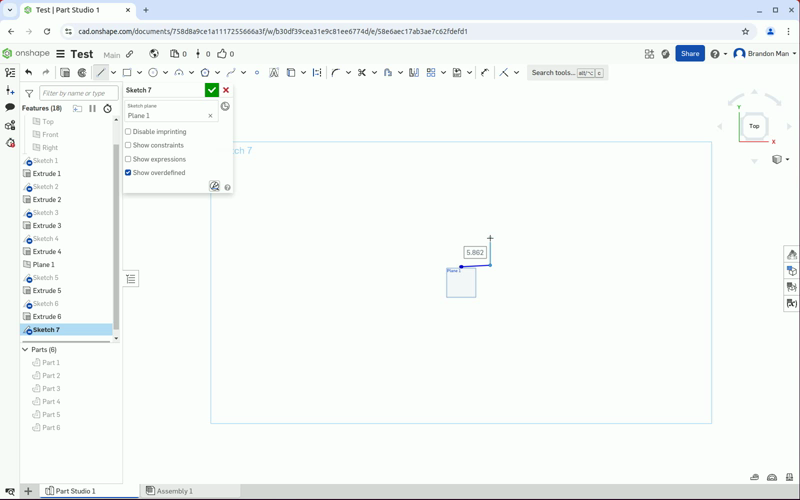
key_down(shift)
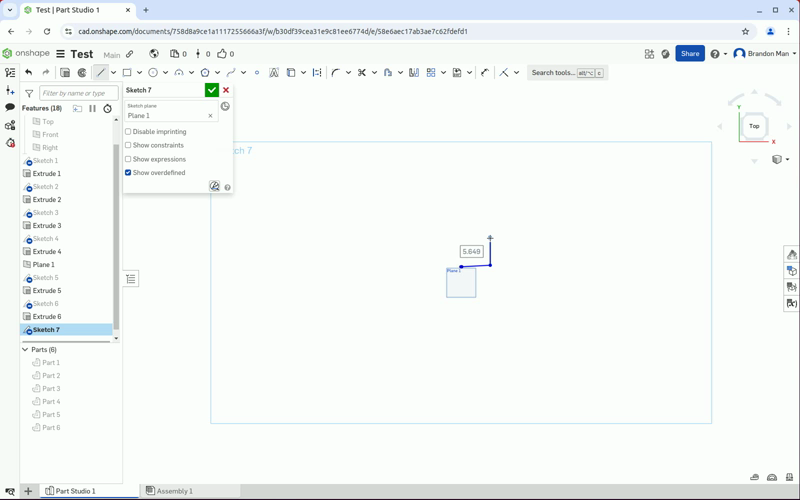
mouse_move(520, 237)
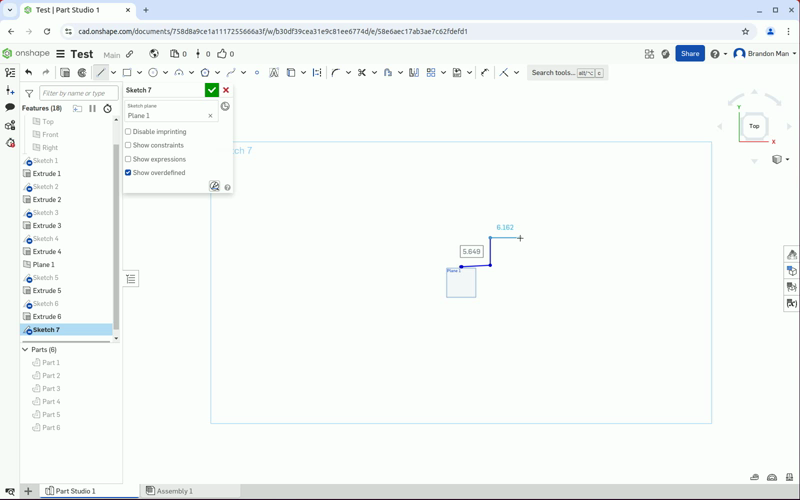
mouse_move(460, 236)
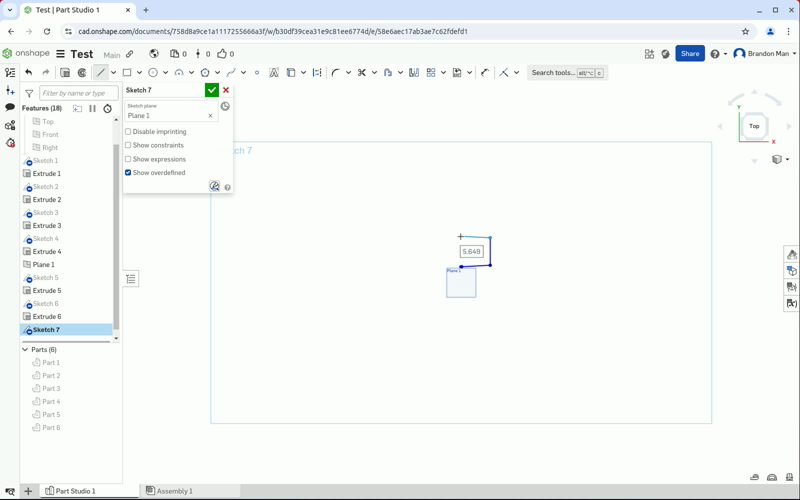
click(460, 236)
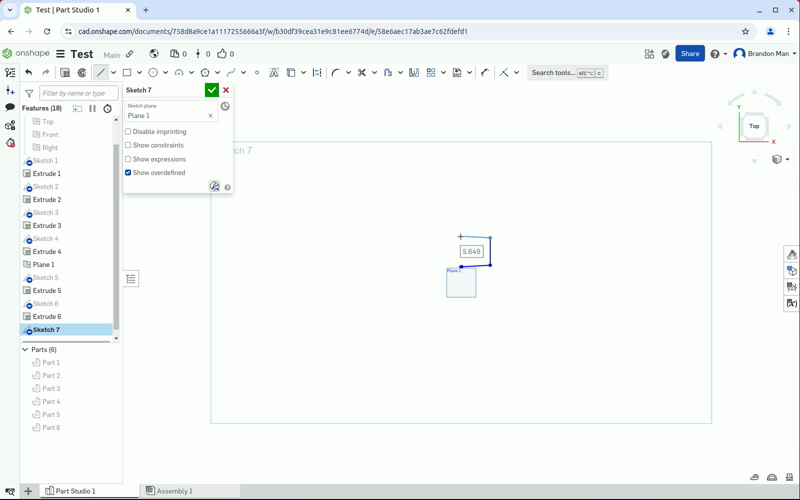
key_up(shift)
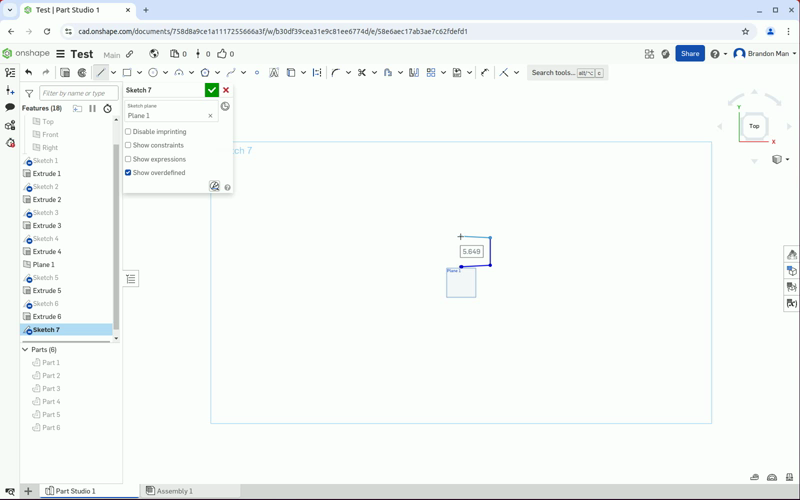
key(esc)
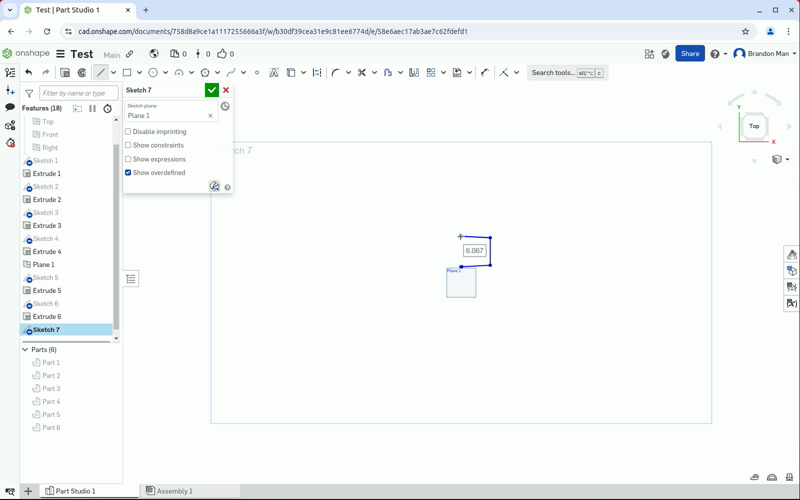
key(a)
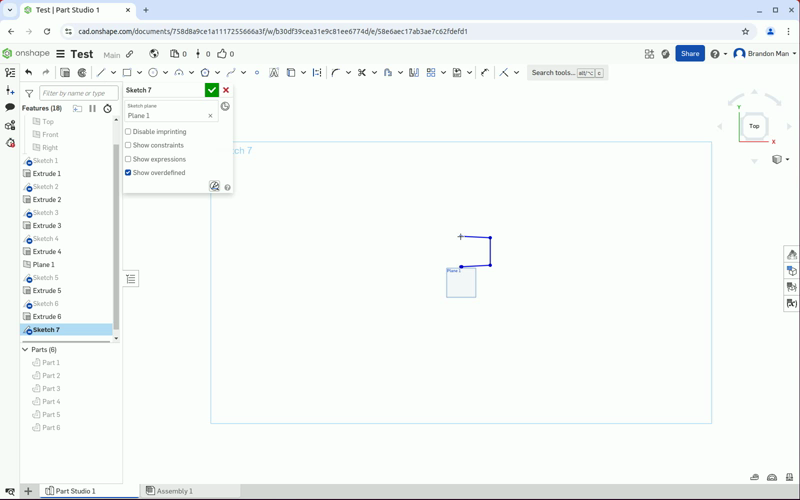
mouse_move(460, 236)
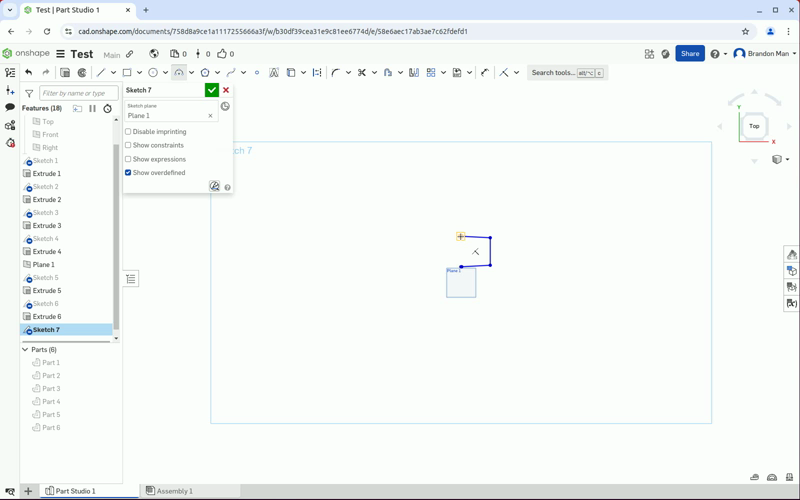
click(460, 236)
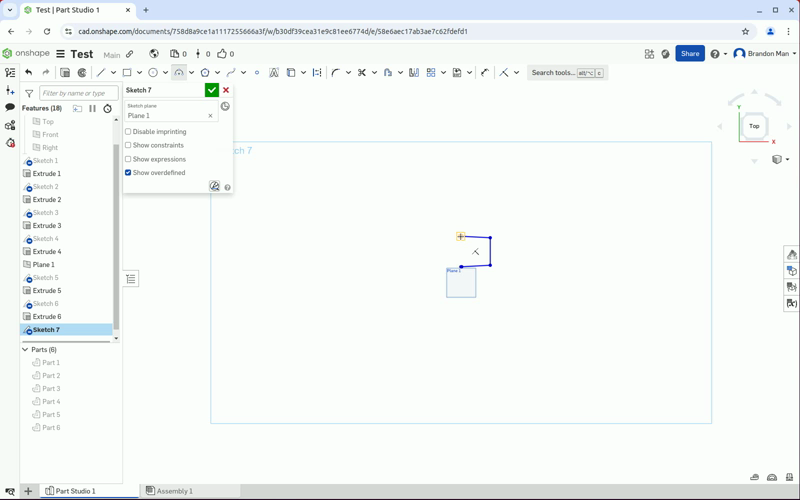
mouse_move(460, 266)
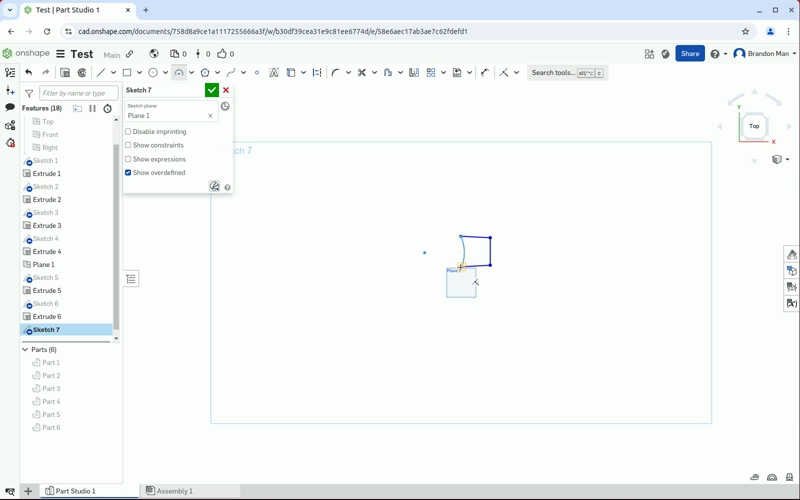
scroll(6)
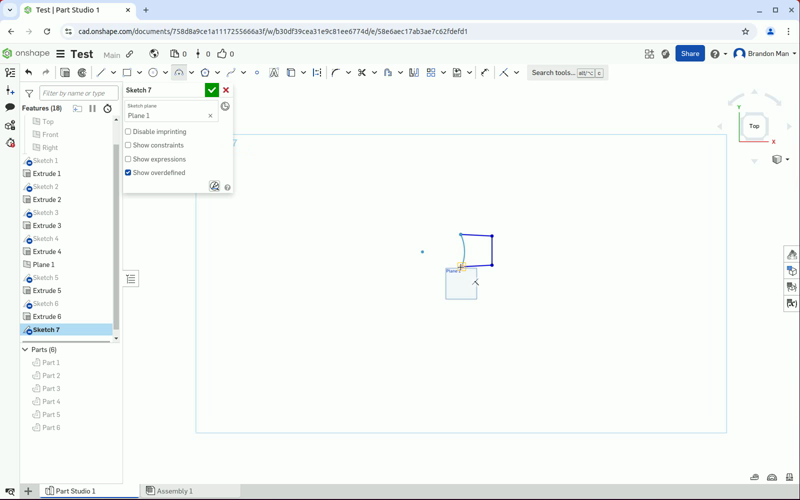
scroll(6)
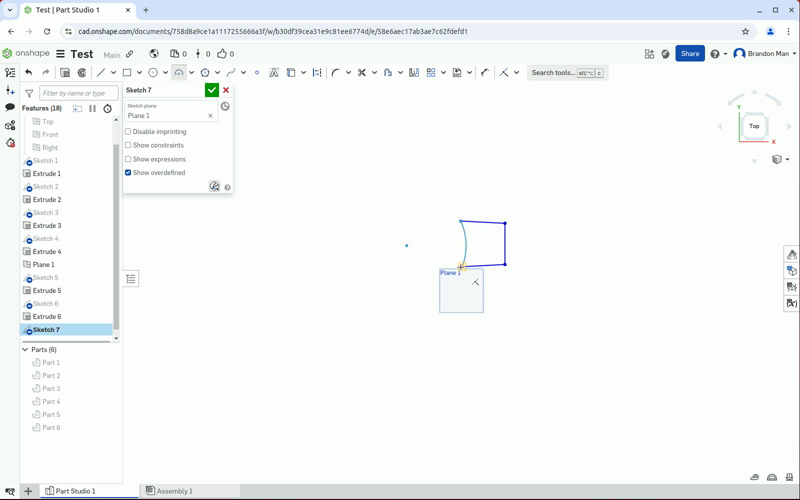
scroll(6)
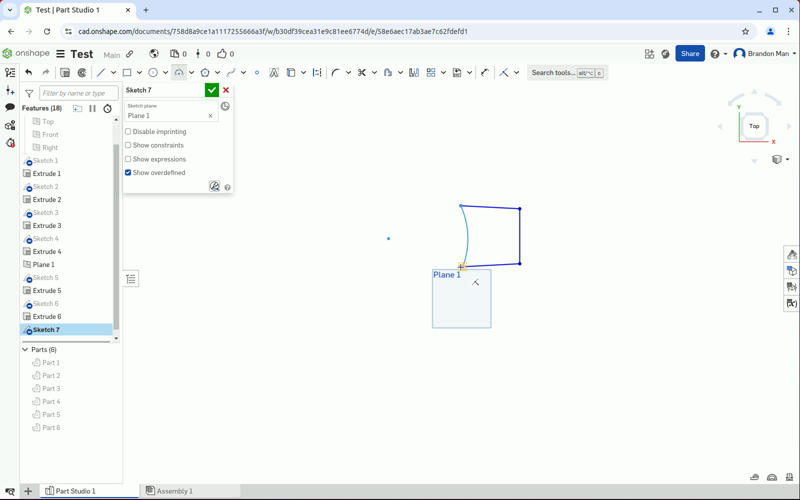
scroll(6)
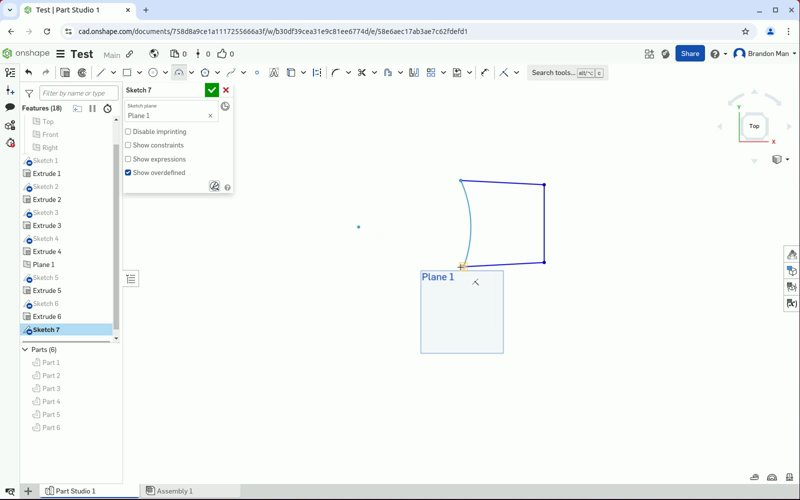
scroll(6)
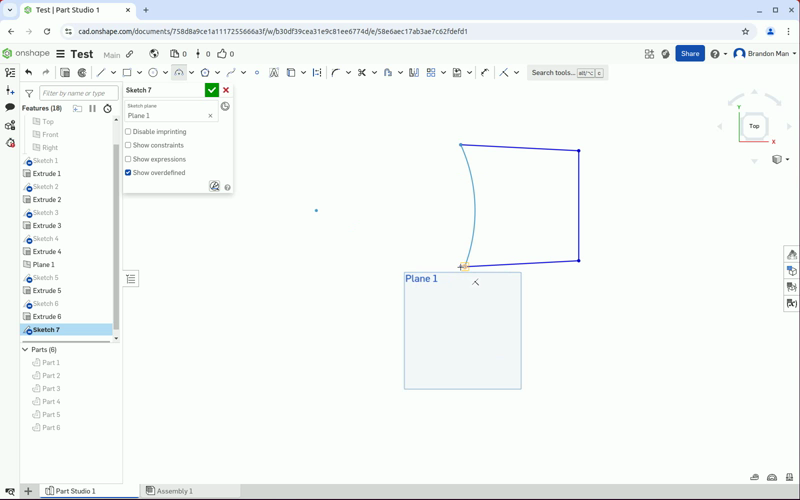
scroll(6)
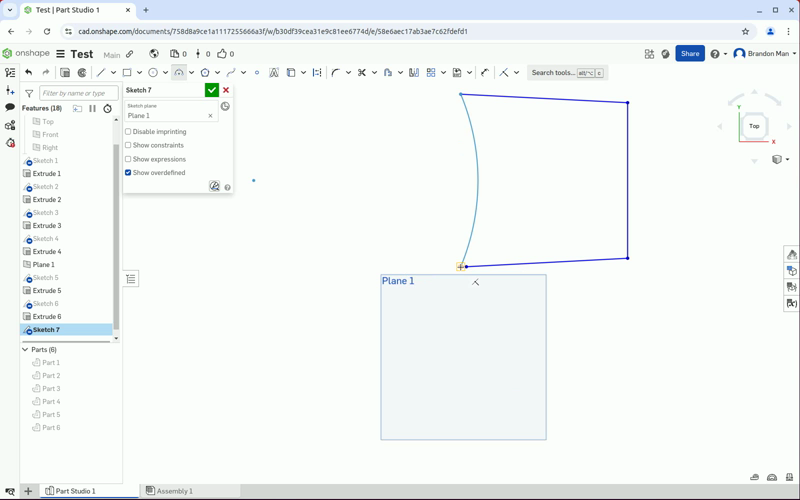
scroll(6)
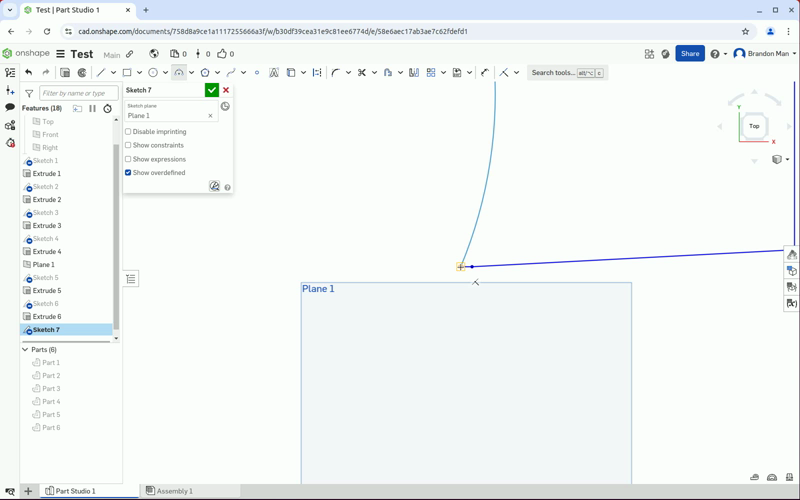
click(460, 266)
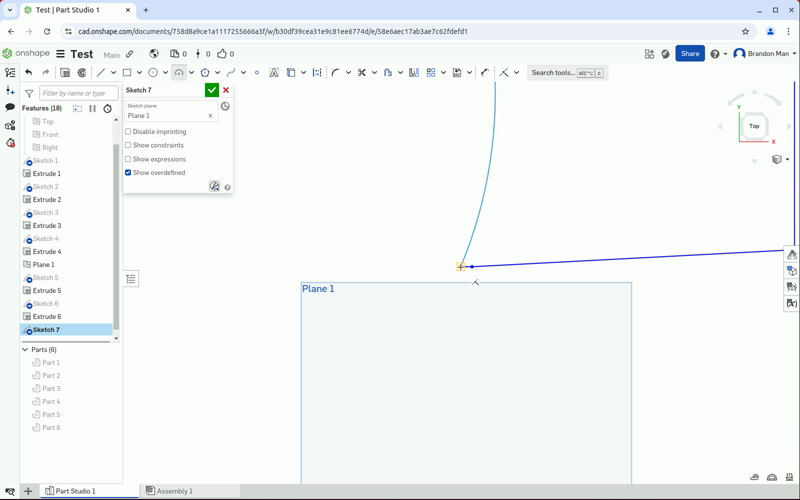
scroll(-6)
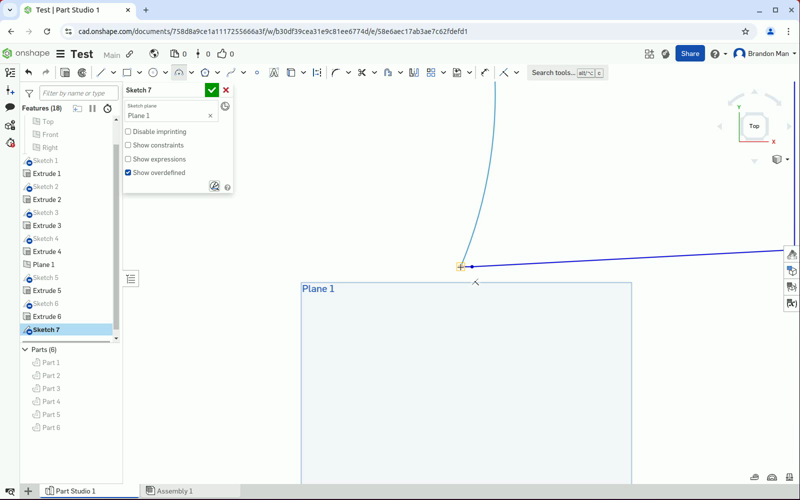
scroll(-6)
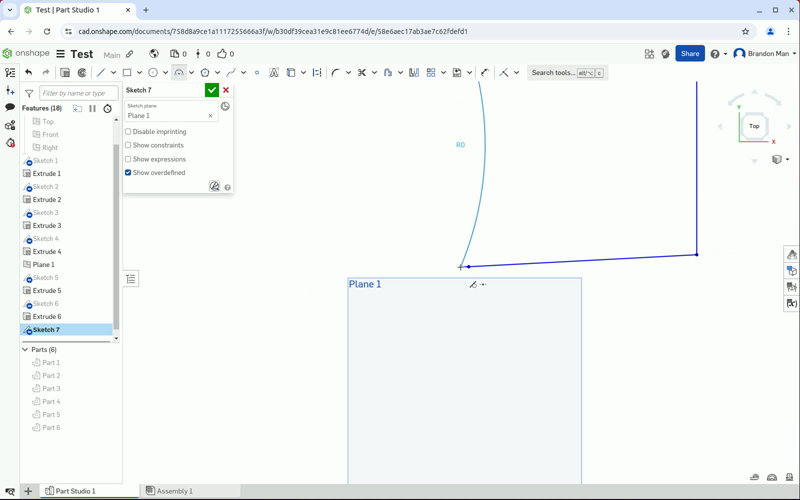
scroll(-6)
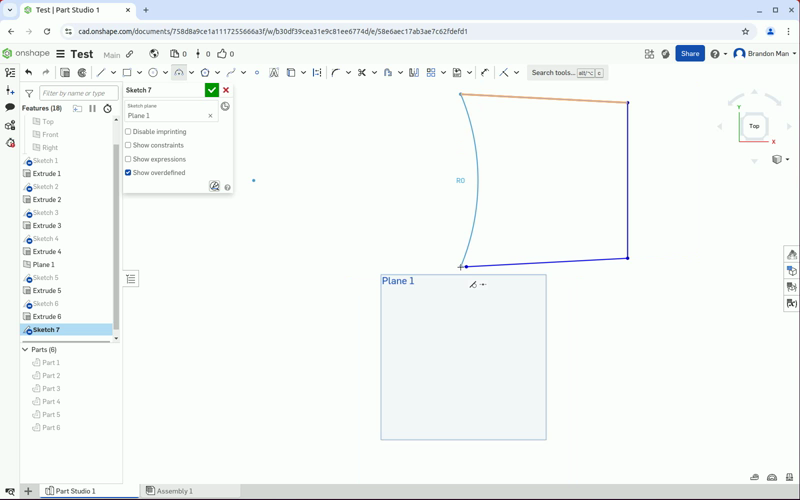
scroll(-6)
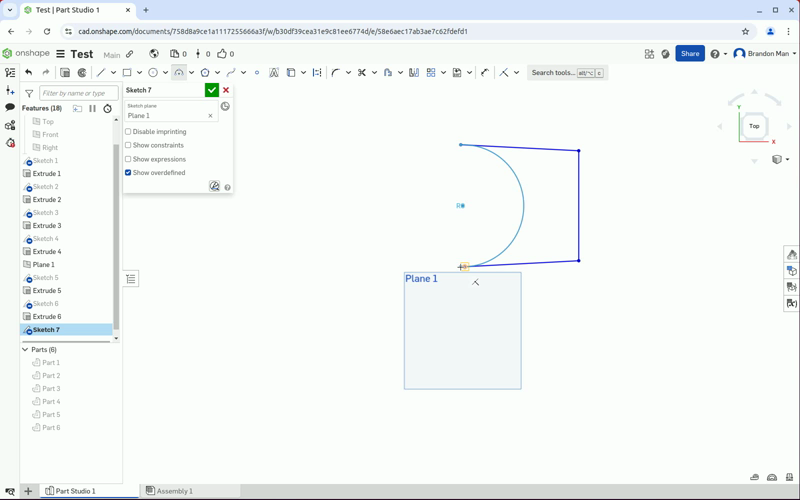
scroll(-6)
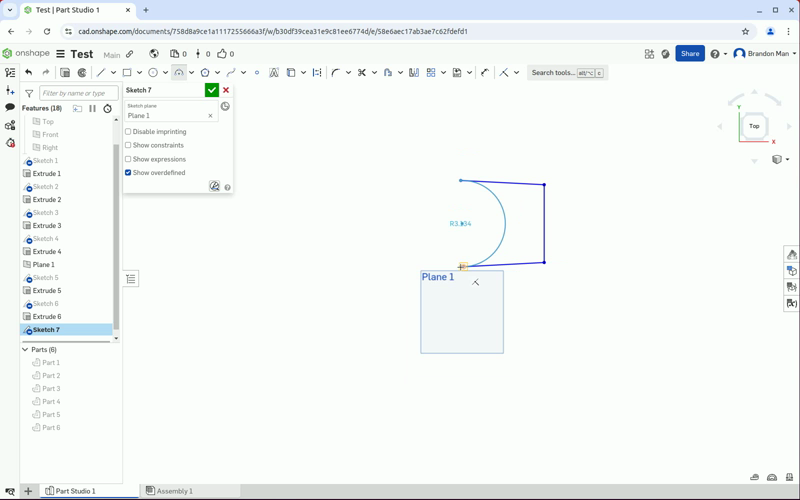
scroll(-6)
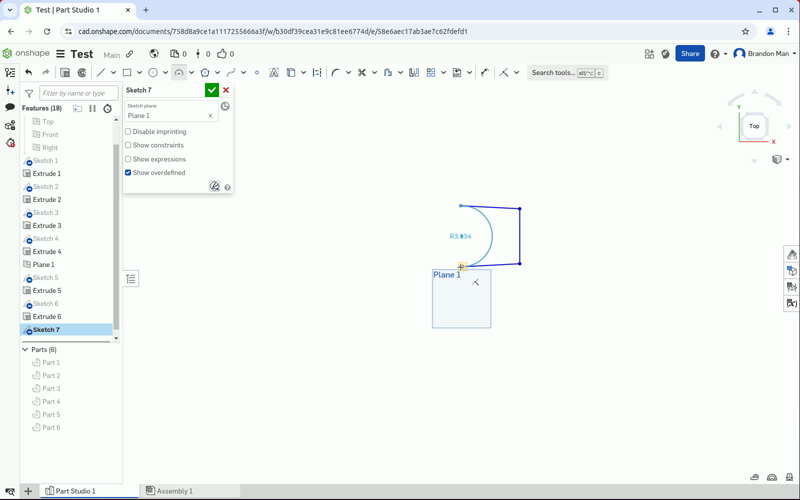
scroll(-6)
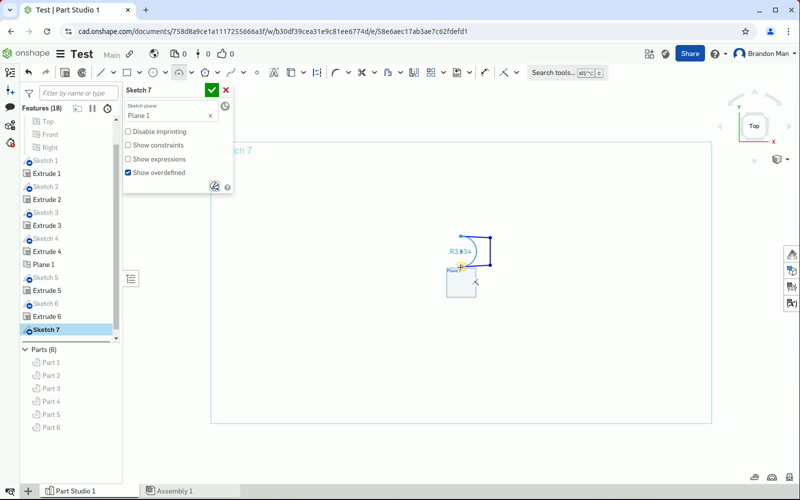
key_down(shift)
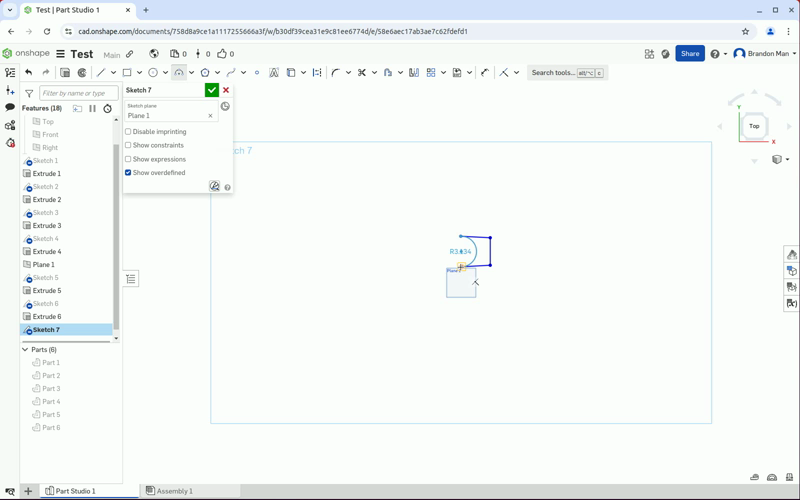
mouse_move(445, 251)
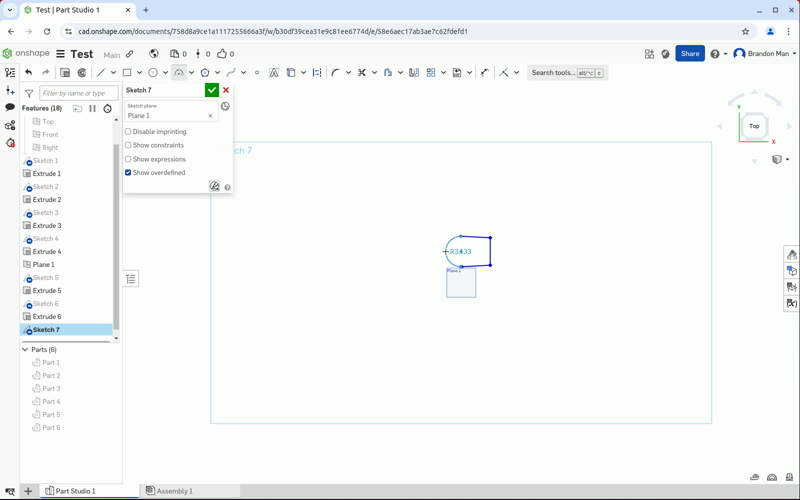
click(445, 251)
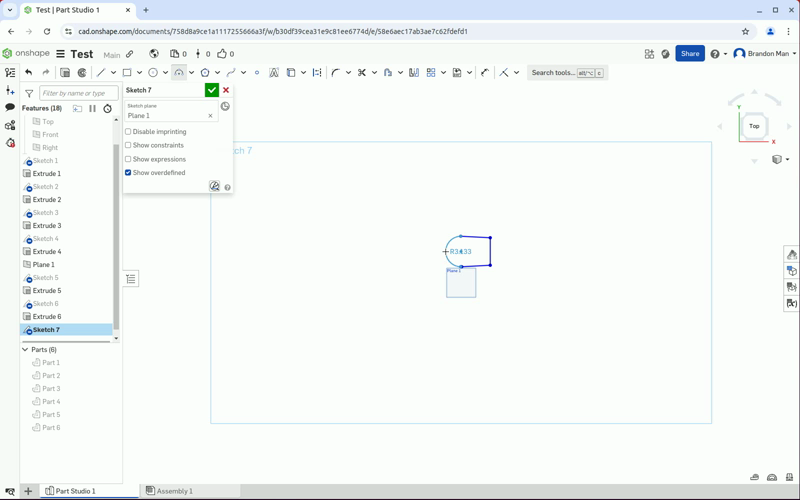
key_up(shift)
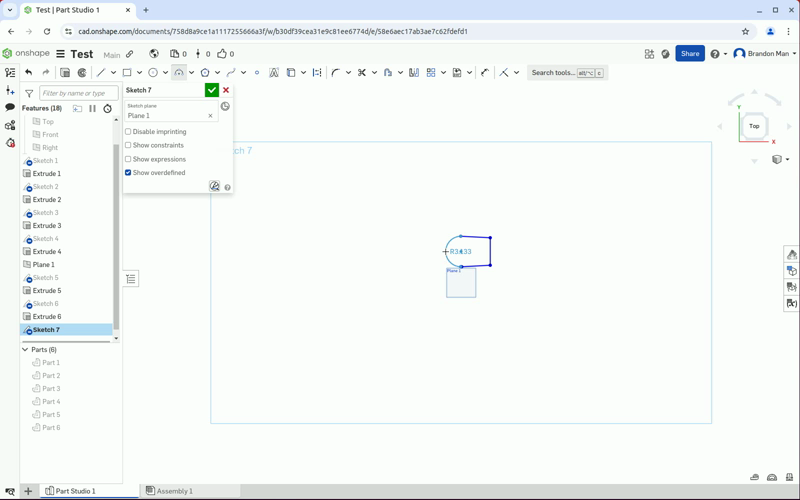
key(esc)
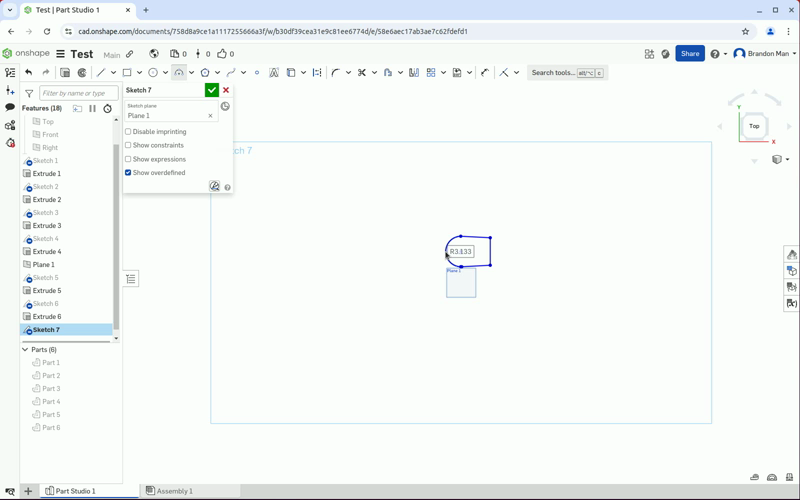
key(c)
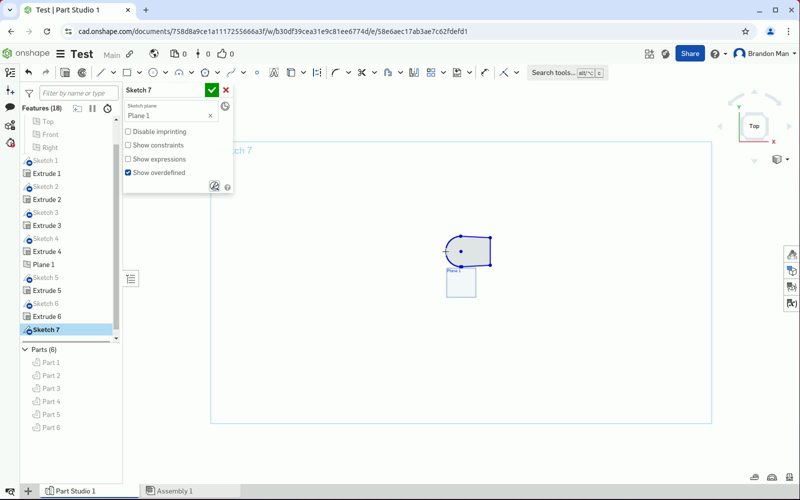
key_down(shift)
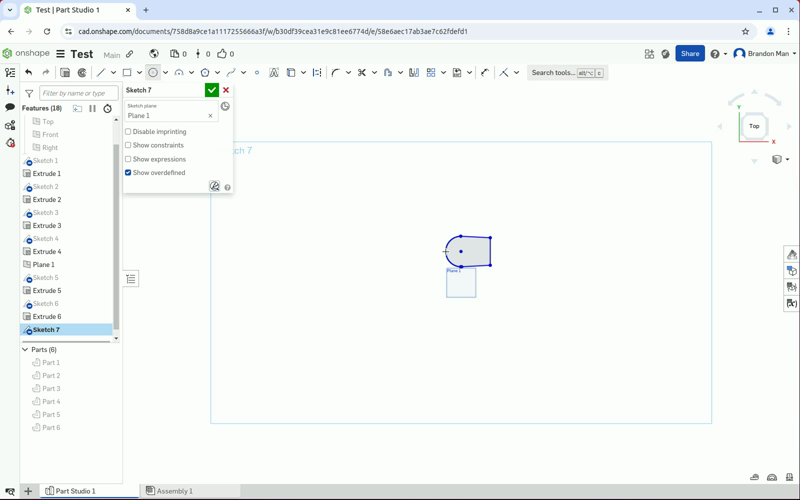
mouse_move(460, 251)
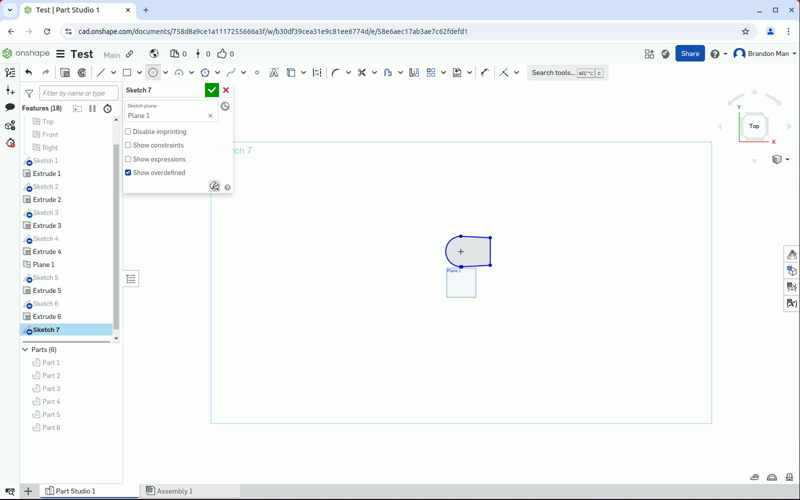
click(460, 251)
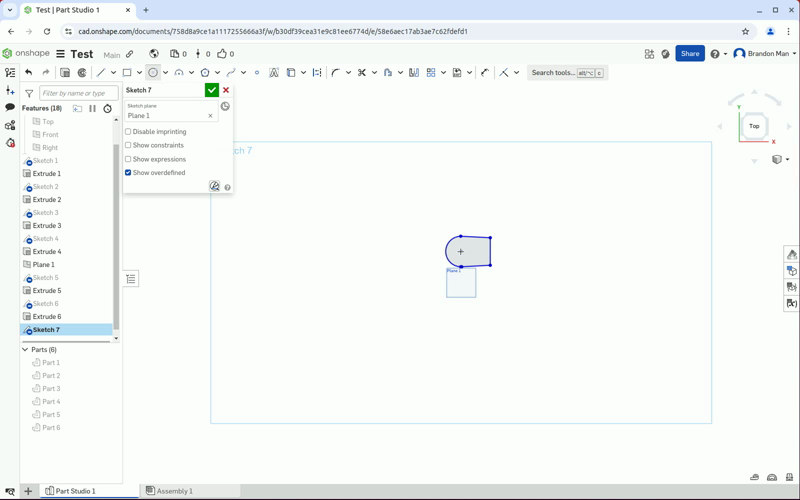
key_up(shift)
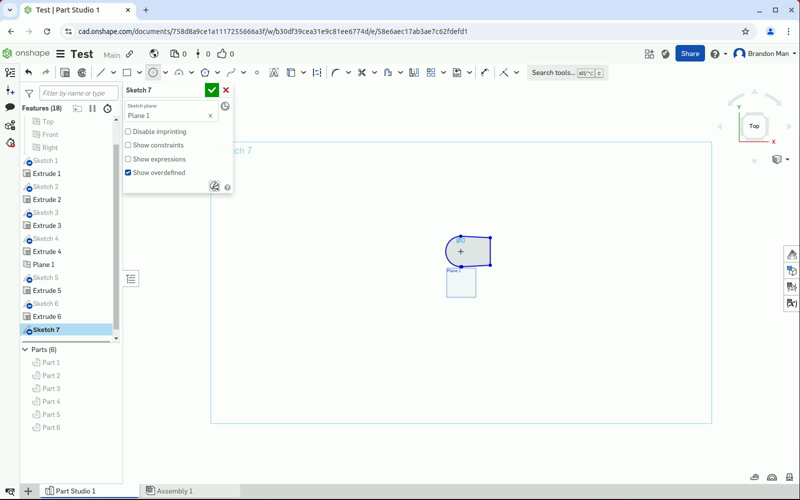
mouse_move(465, 251)
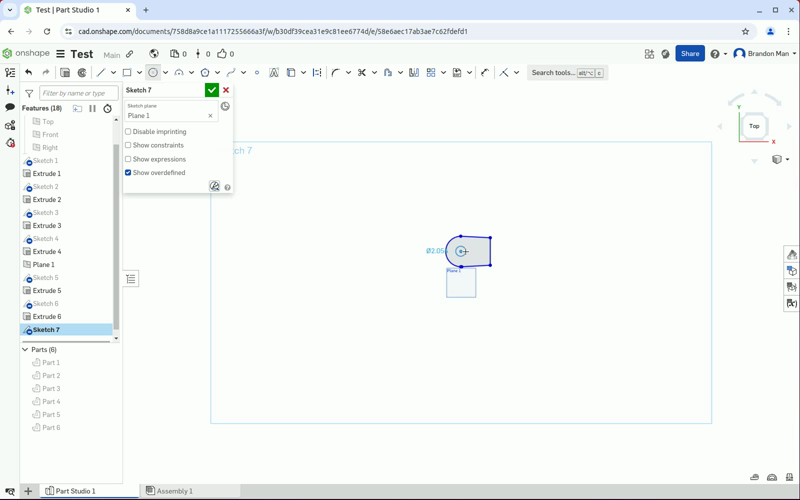
click(465, 251)
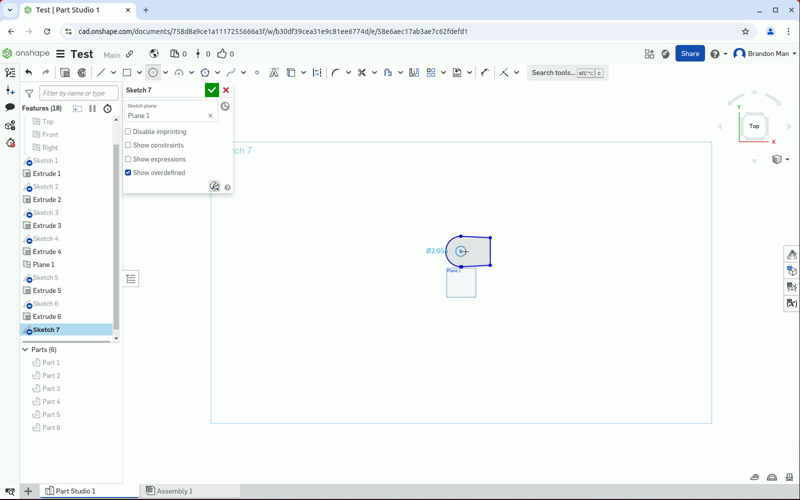
key(esc)
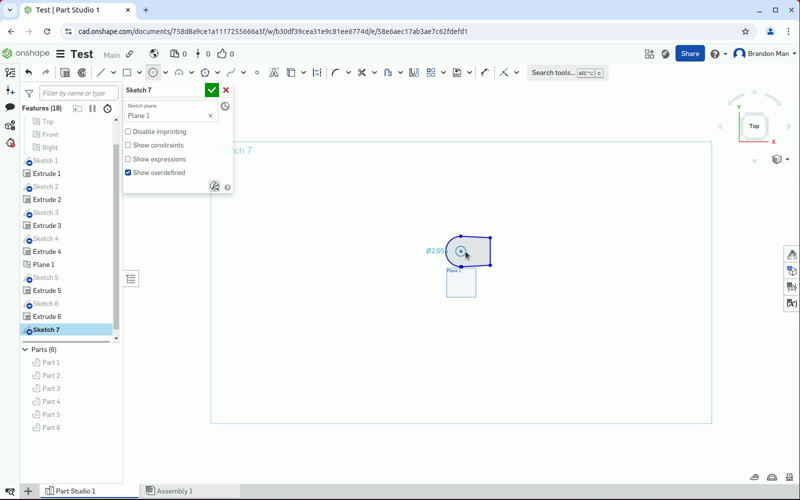
mouse_move(482, 242)
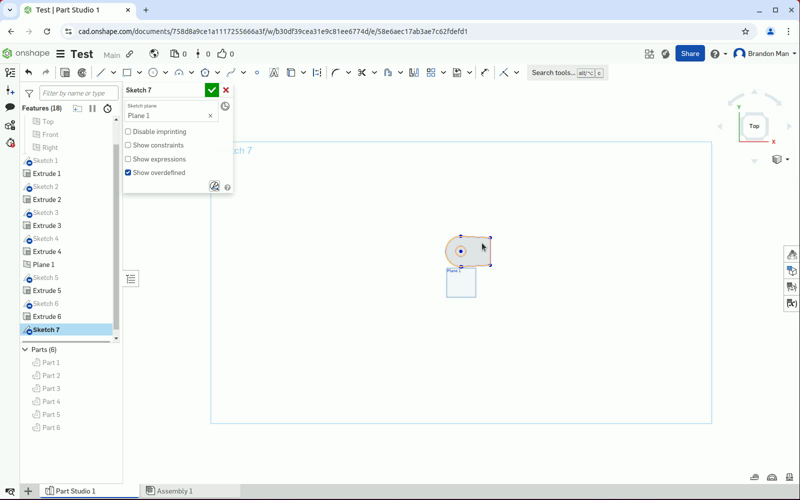
scroll(6)
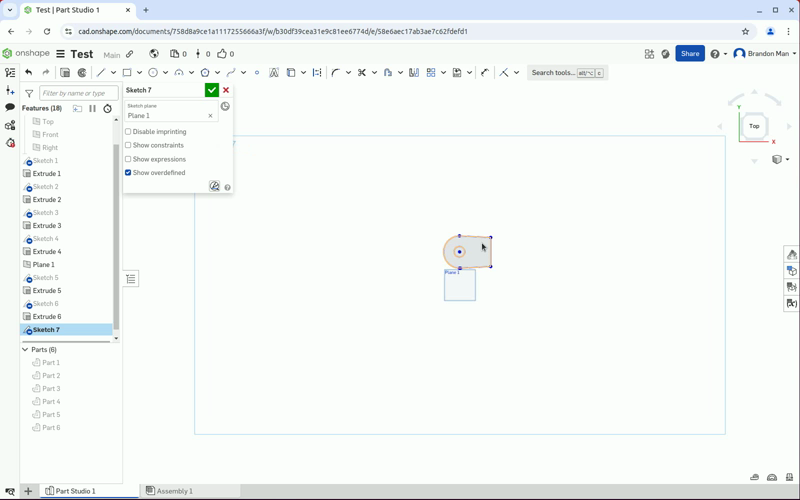
scroll(6)
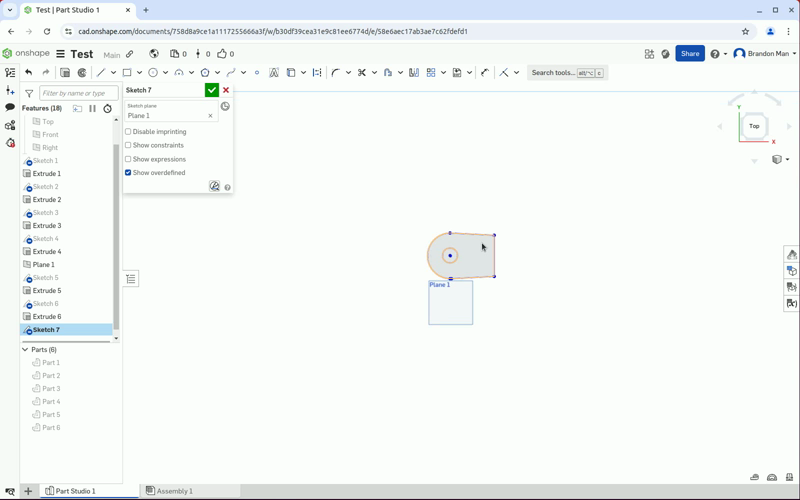
scroll(6)
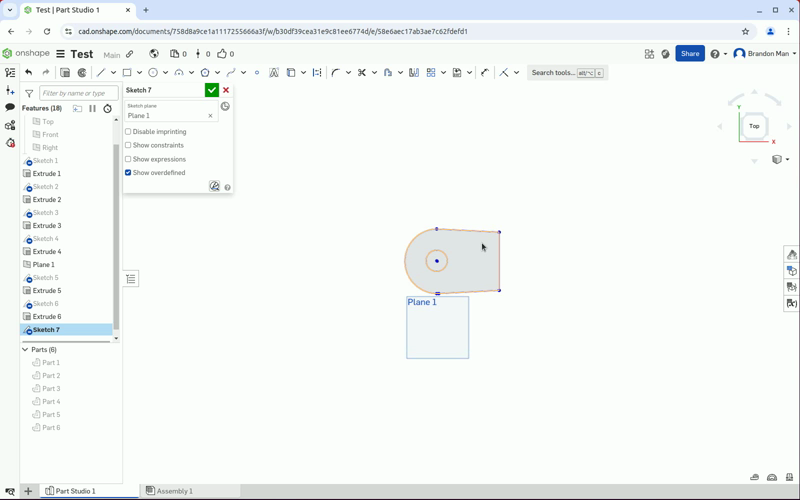
scroll(6)
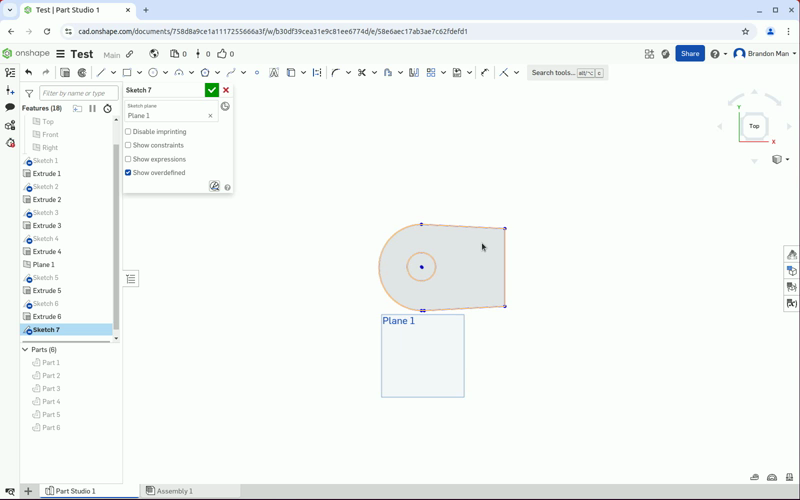
scroll(6)
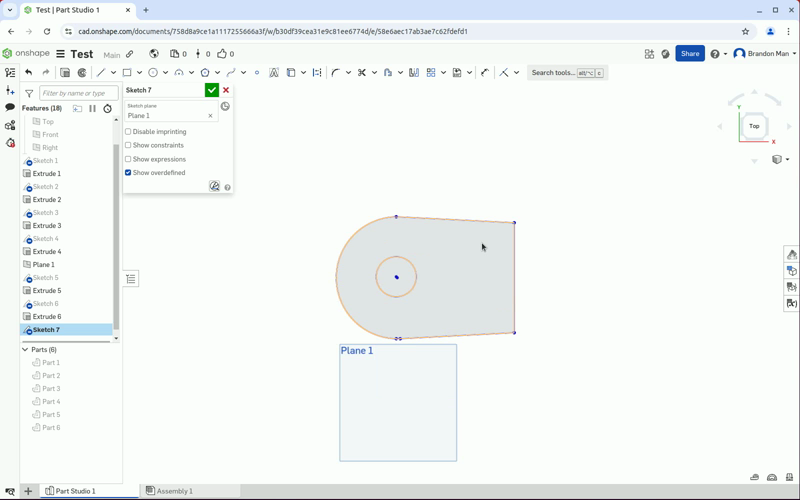
scroll(6)
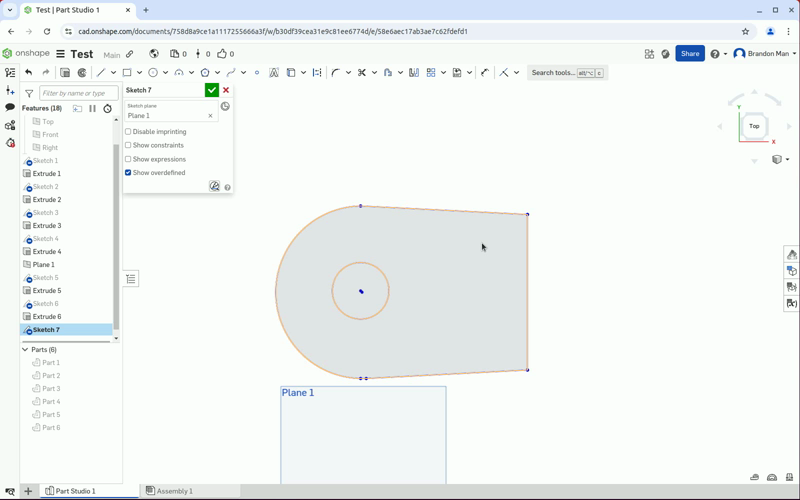
scroll(6)
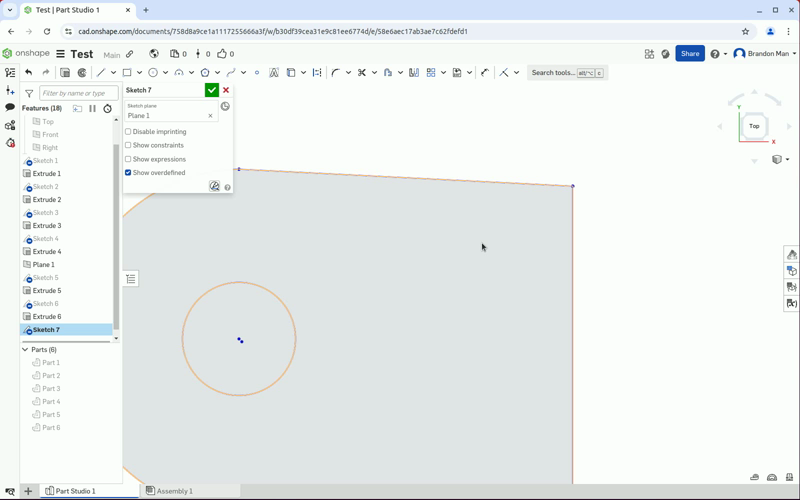
click(482, 242)
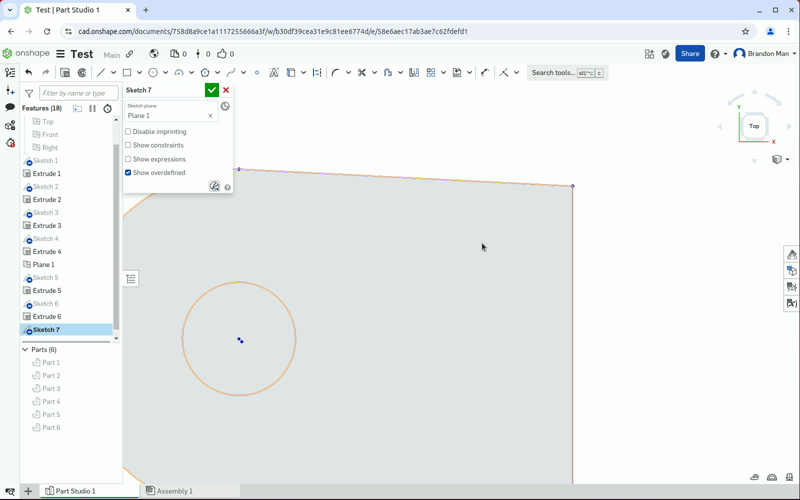
scroll(-6)
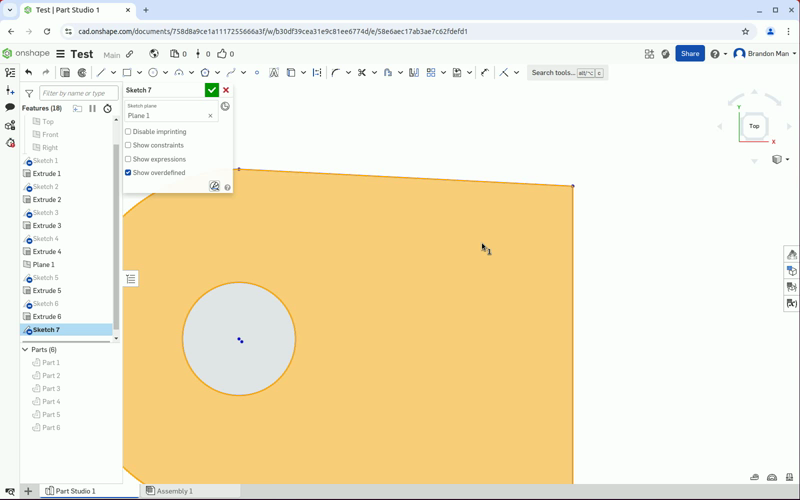
scroll(-6)
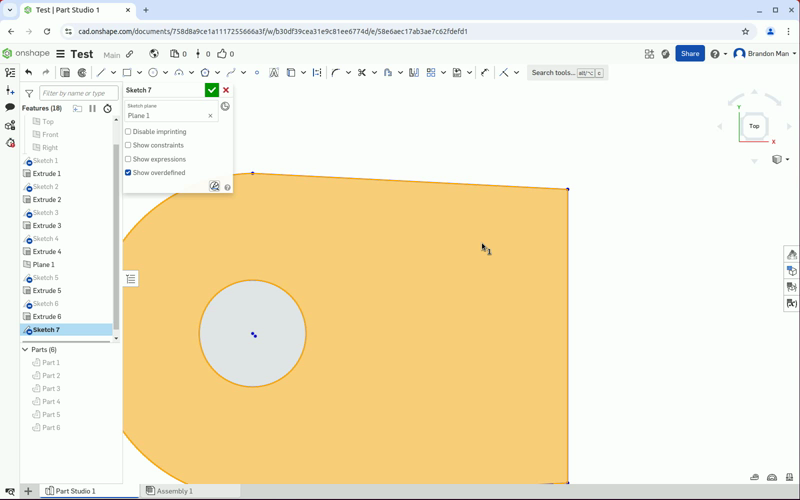
scroll(-6)
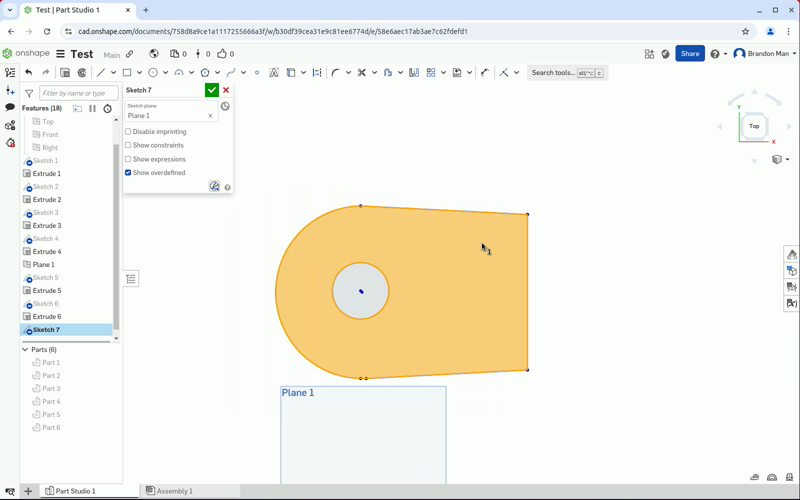
scroll(-6)
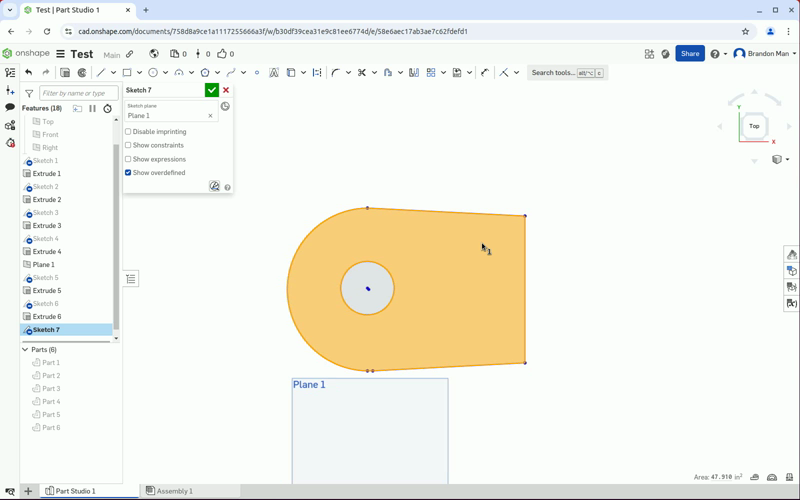
scroll(-6)
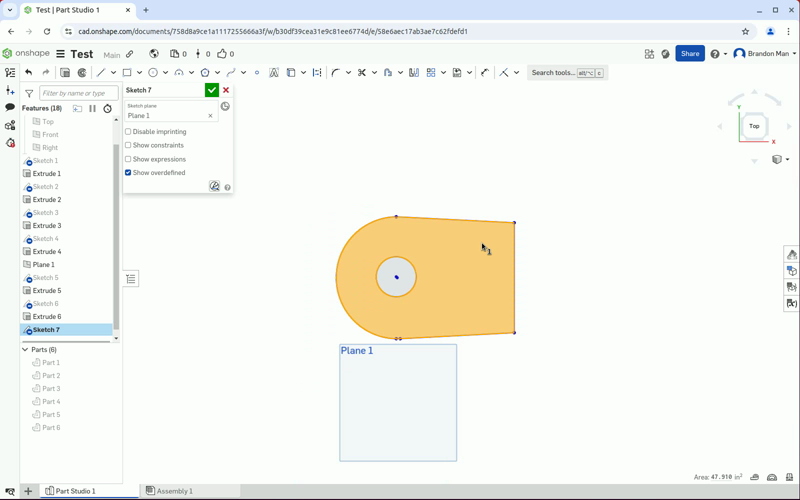
scroll(-6)
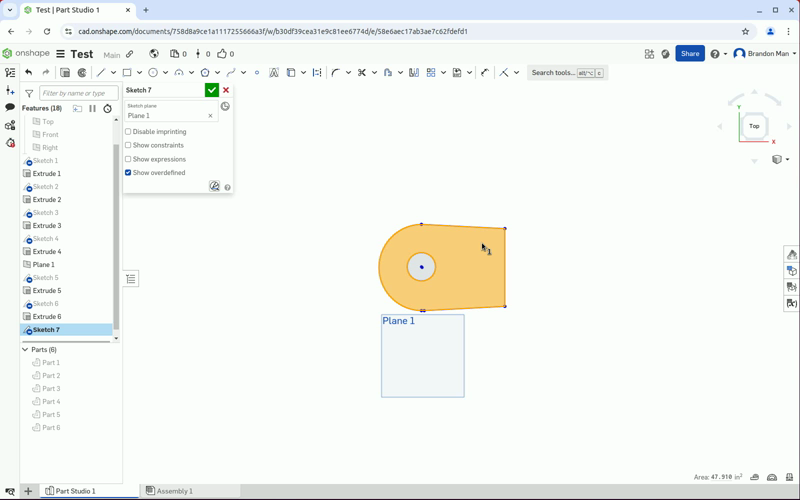
scroll(-6)
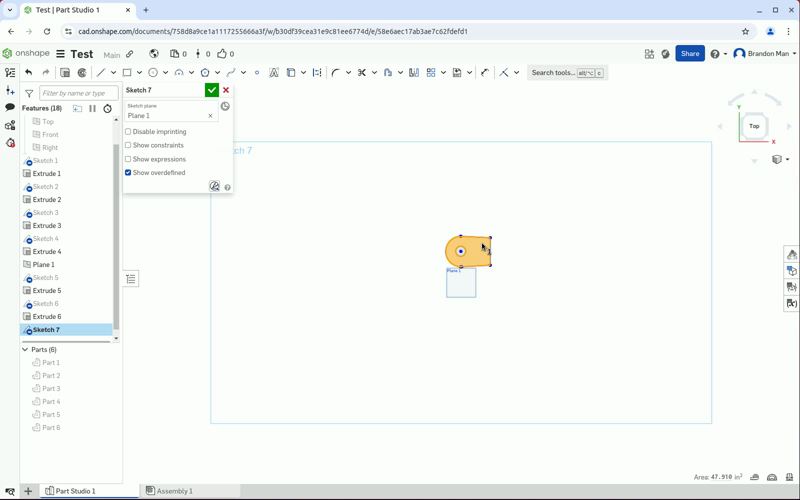
mouse_move(73, 352)
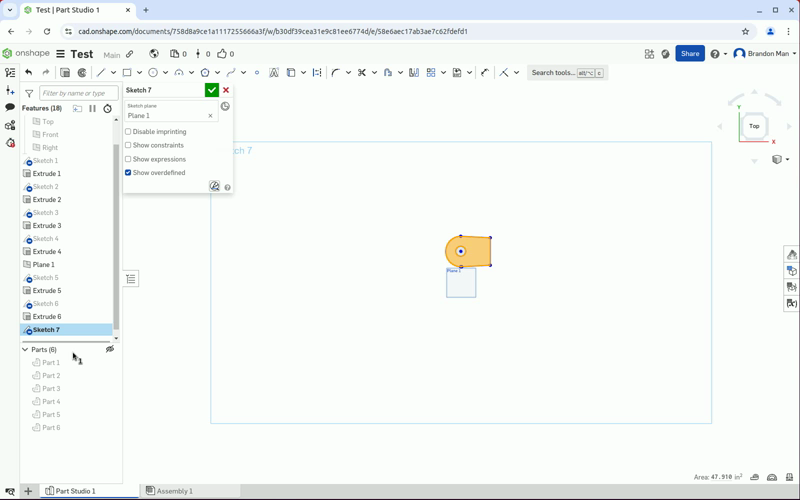
key(shift+y)
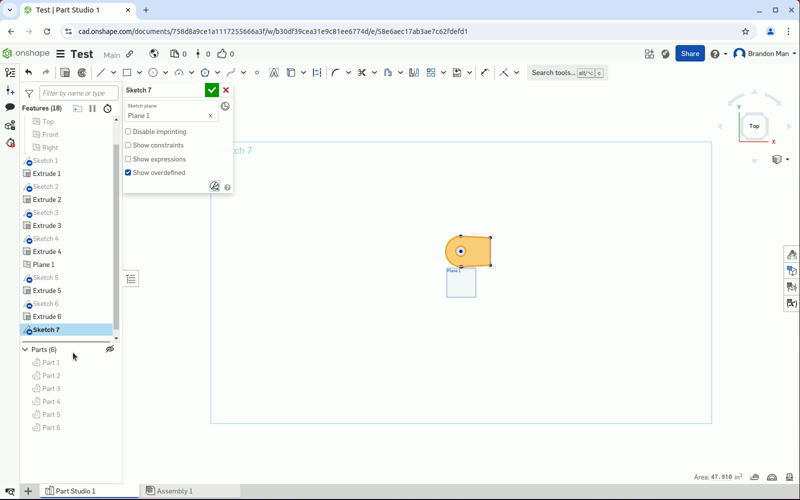
key(shift+e)
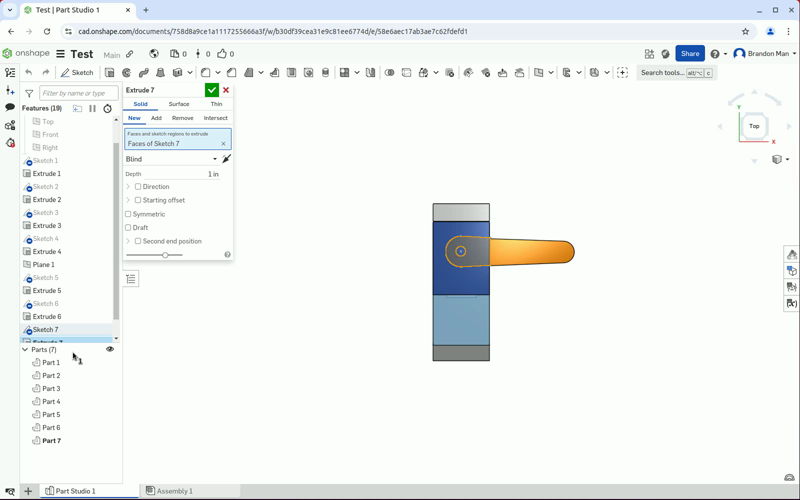
mouse_move(143, 106)
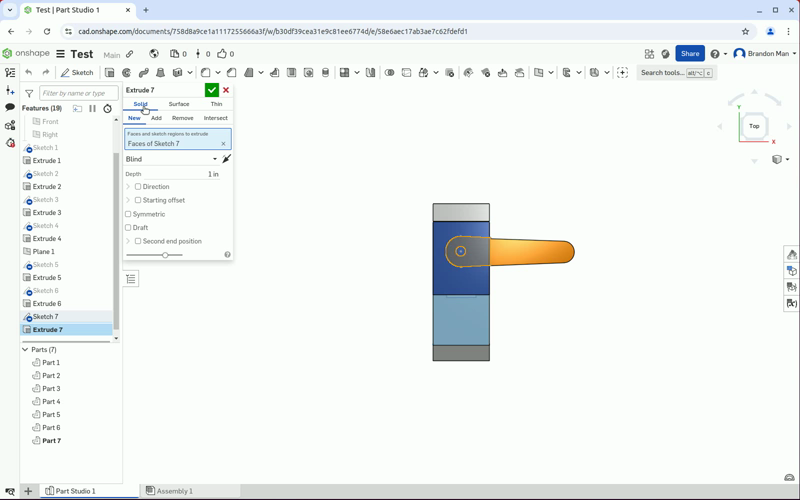
click(143, 106)
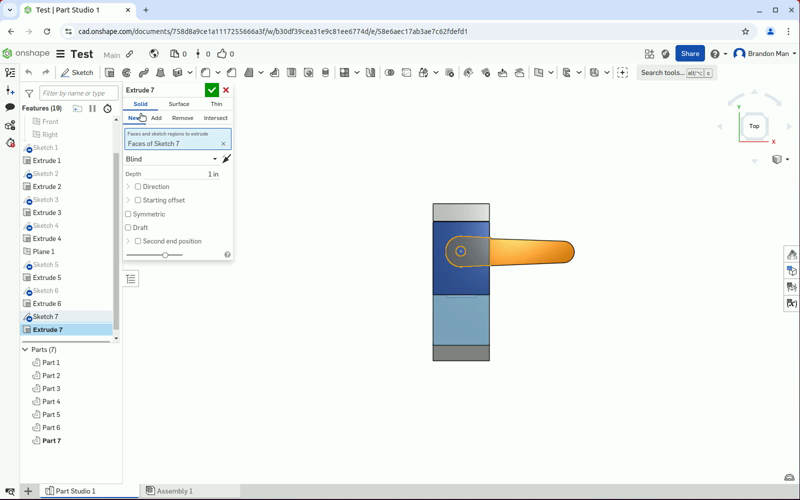
mouse_move(137, 120)
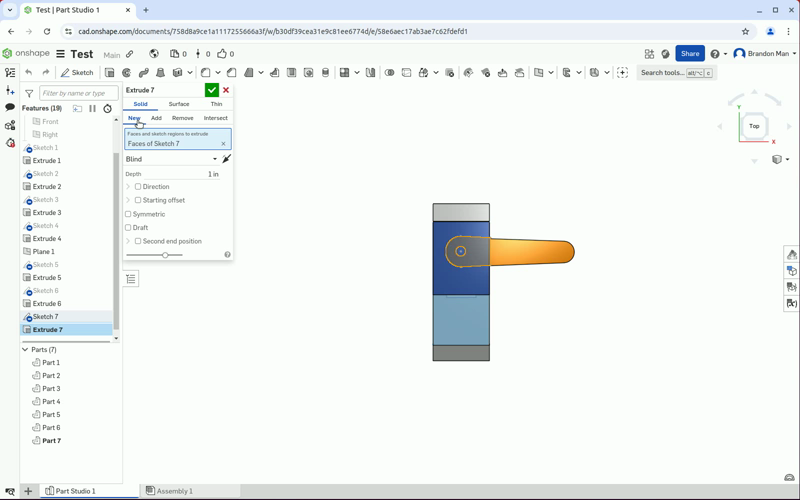
click(137, 120)
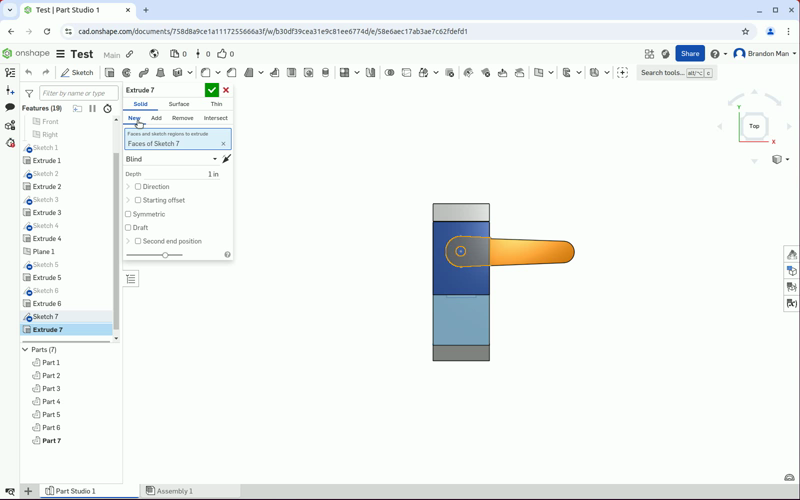
key(tab, 4)
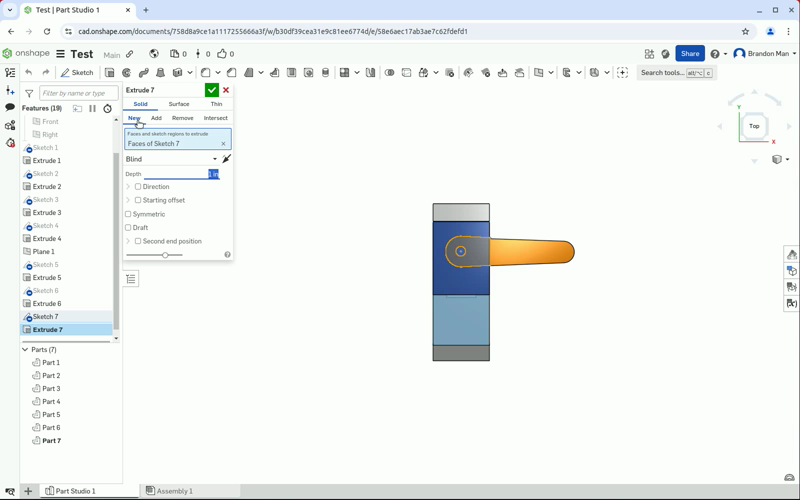
text(5.536)
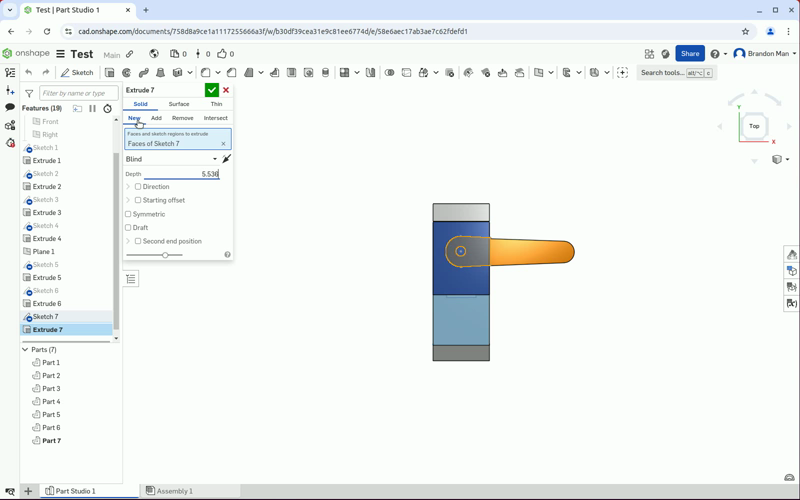
key(enter)
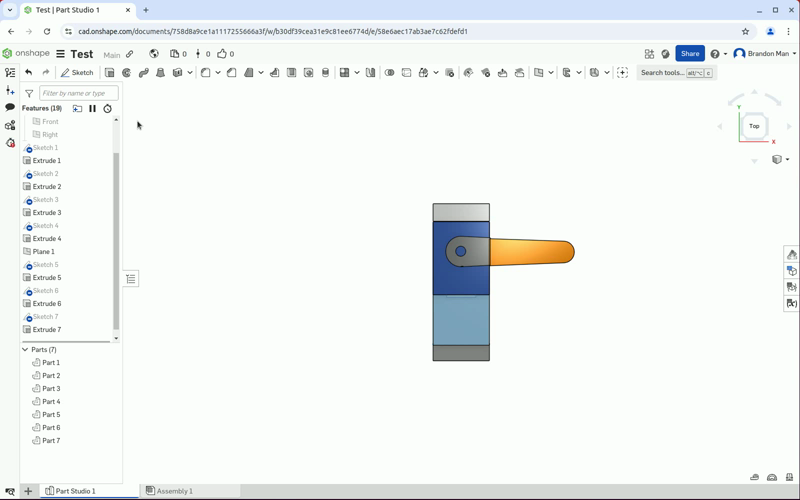
key(shift+h)
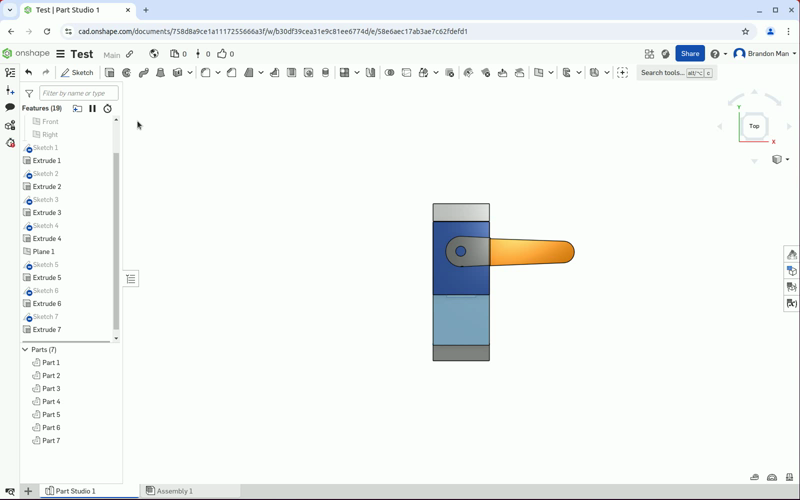
key(shift+h)
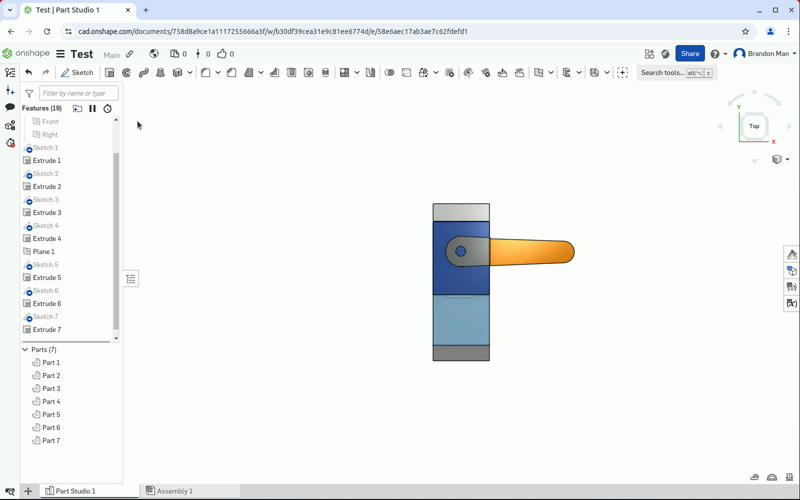
mouse_move(69, 150)
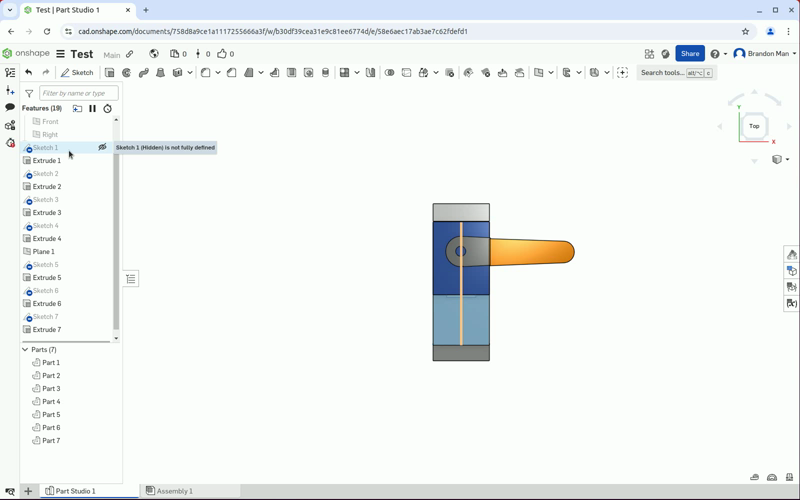
click(69, 150)
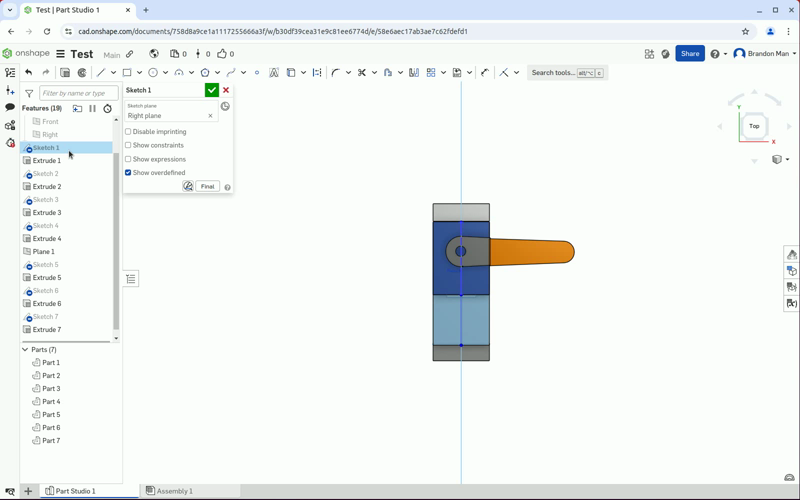
mouse_move(229, 92)
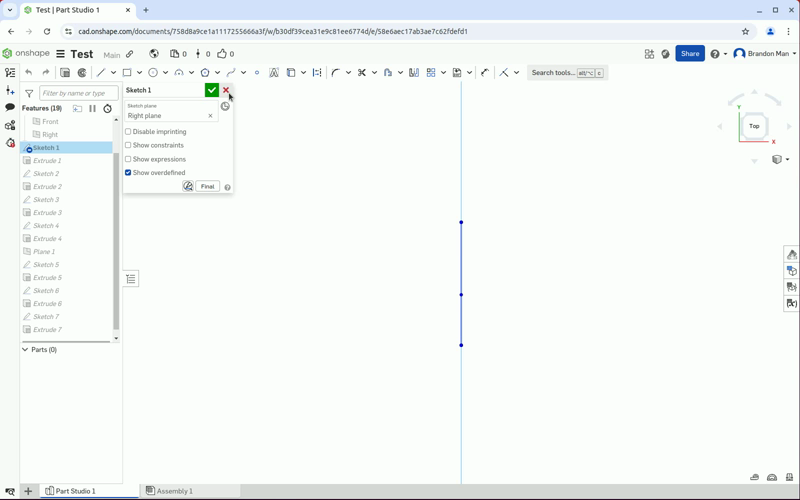
click(229, 92)
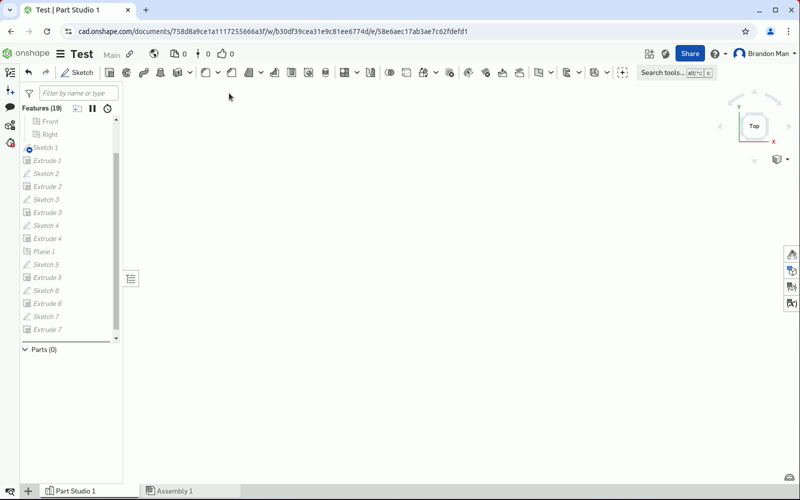
key(shift+s)
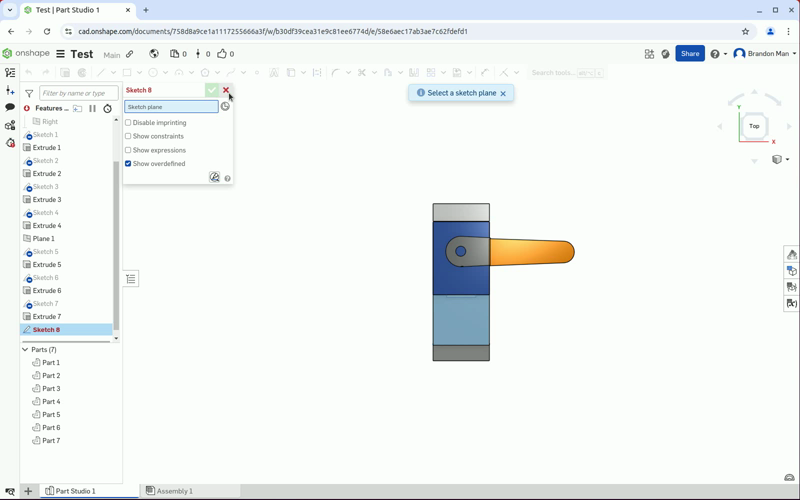
mouse_move(69, 241)
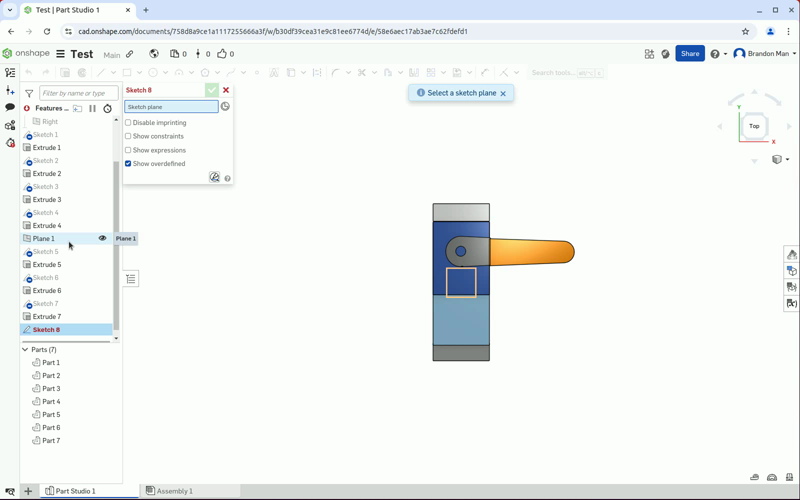
click(69, 241)
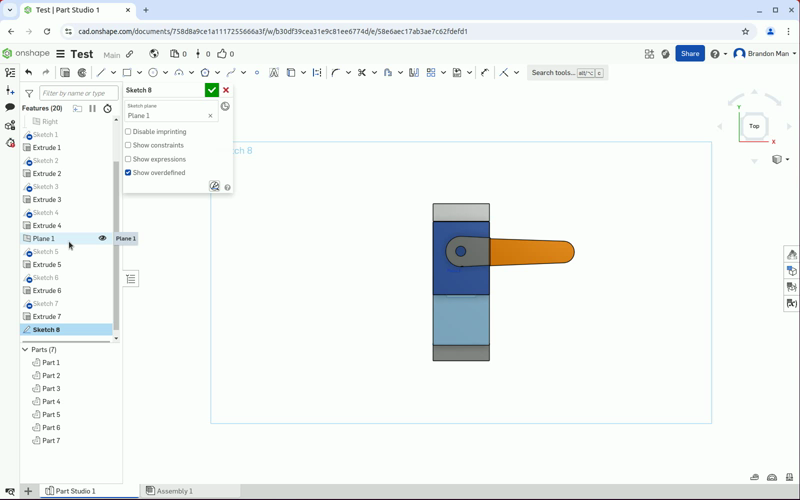
mouse_move(73, 352)
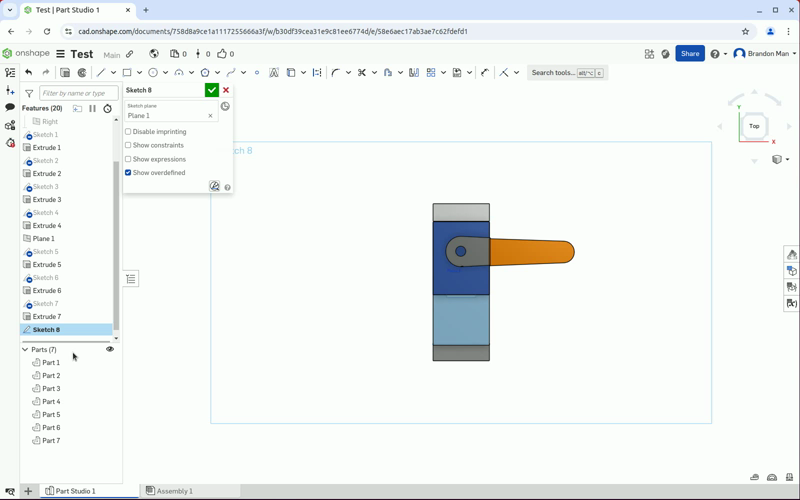
key(y)
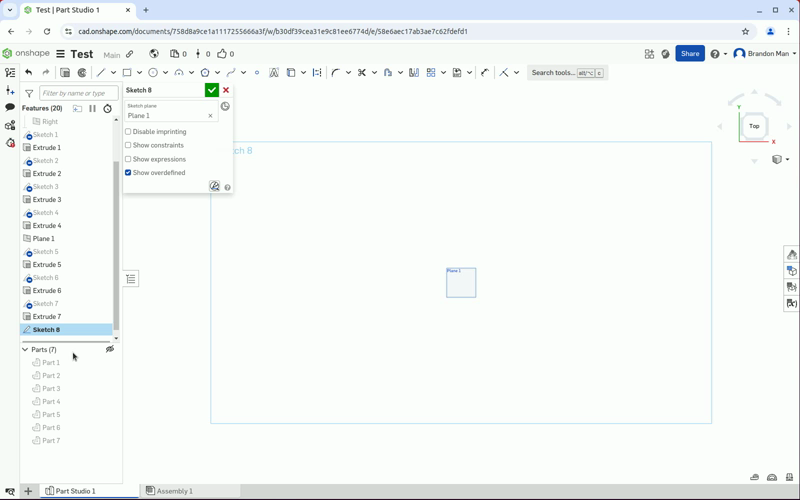
key(c)
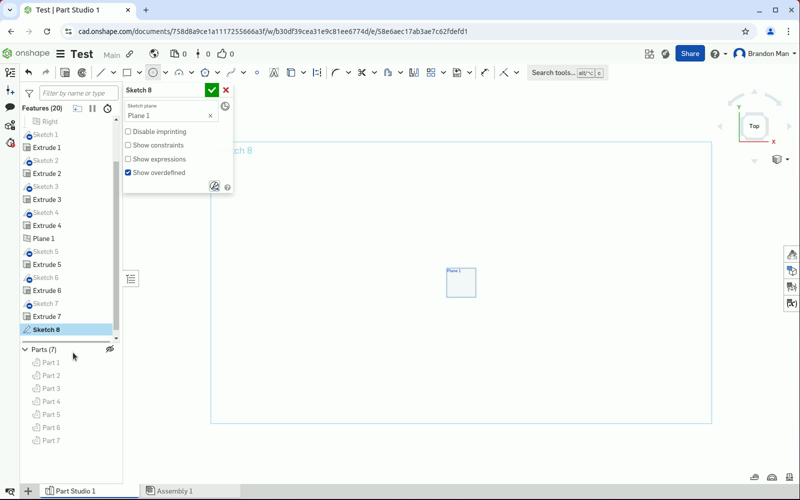
key_down(shift)
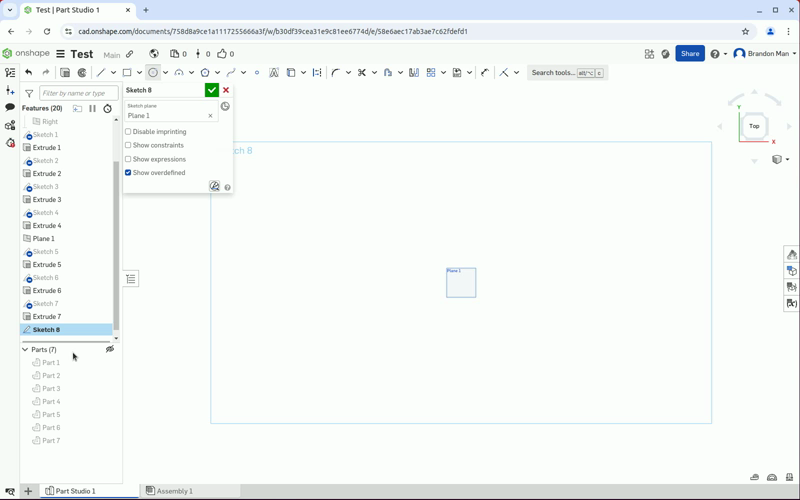
mouse_move(461, 252)
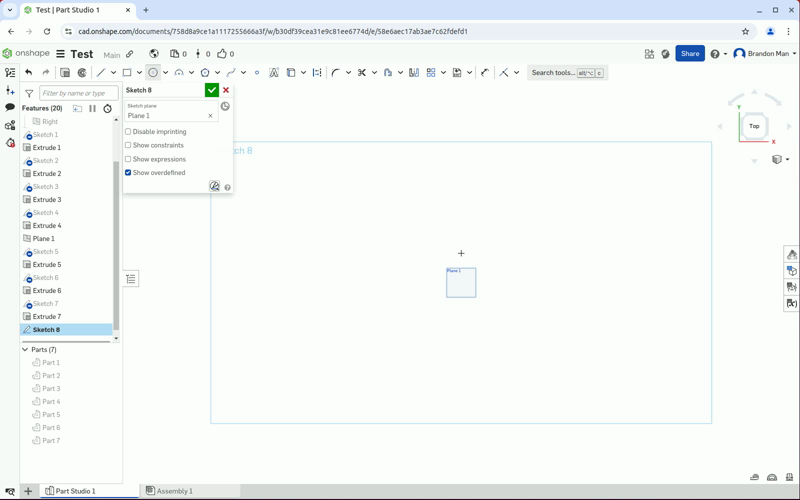
click(461, 252)
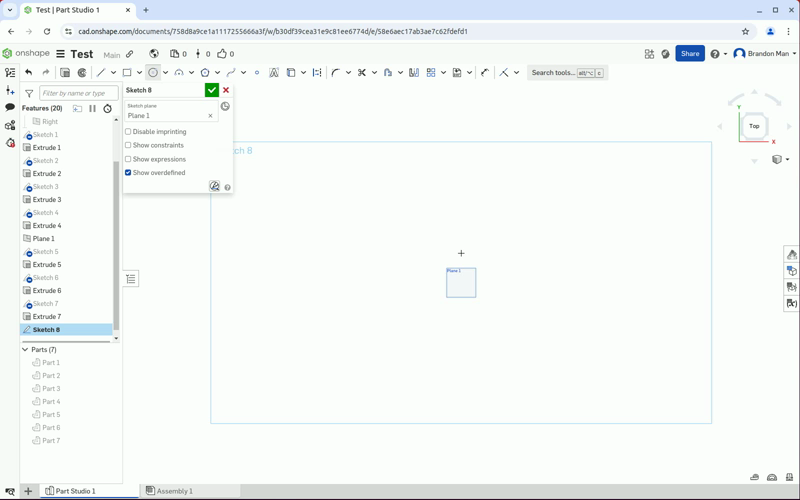
key_up(shift)
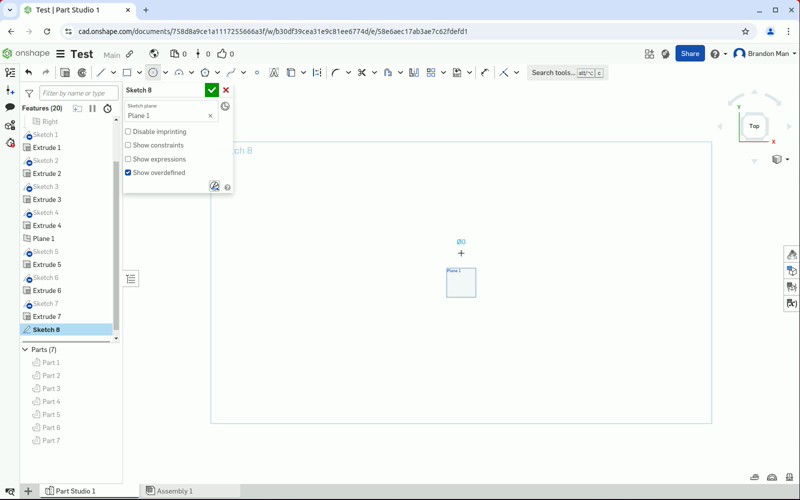
mouse_move(466, 252)
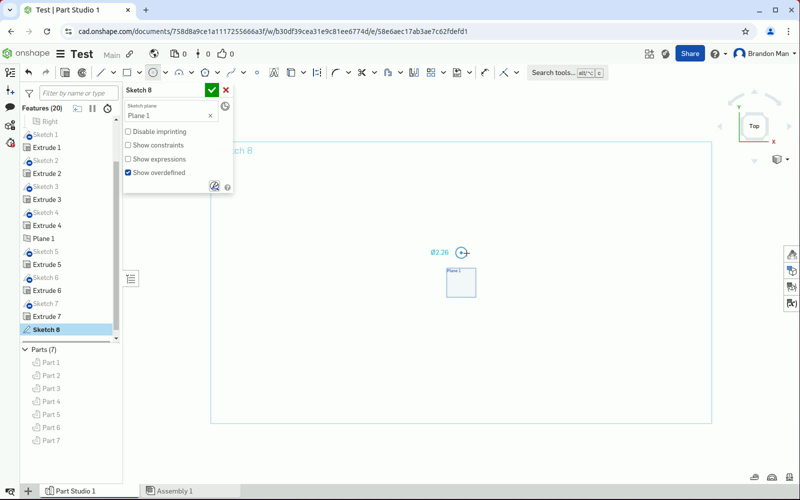
click(466, 252)
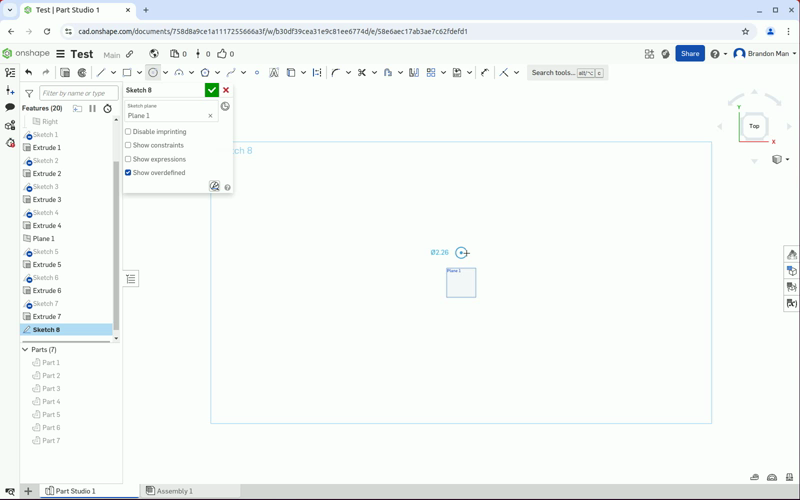
key(esc)
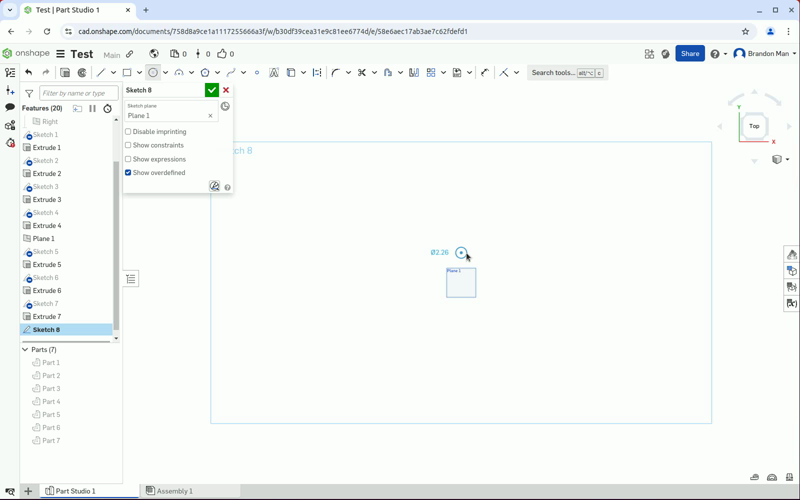
mouse_move(457, 252)
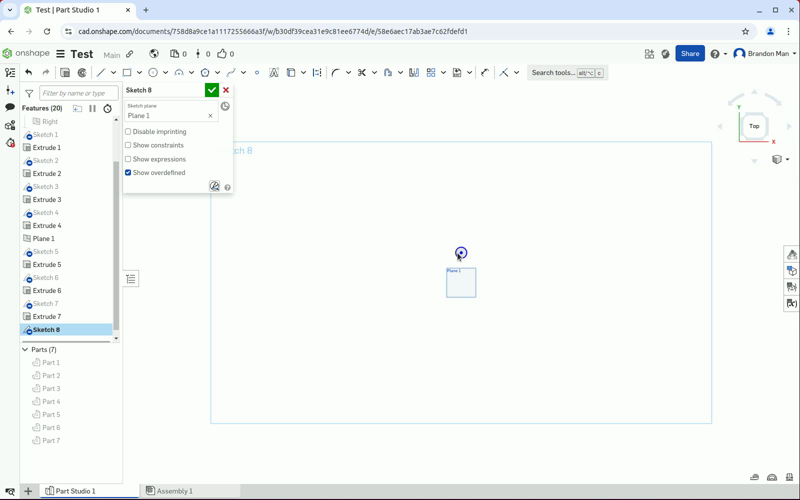
scroll(6)
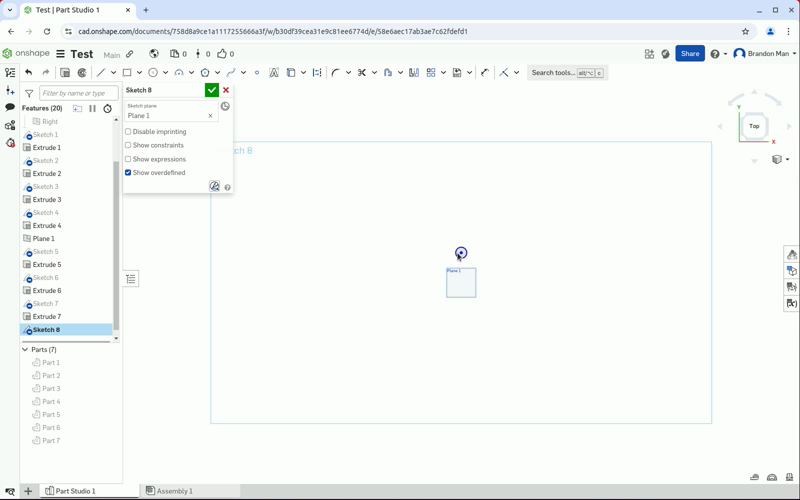
scroll(6)
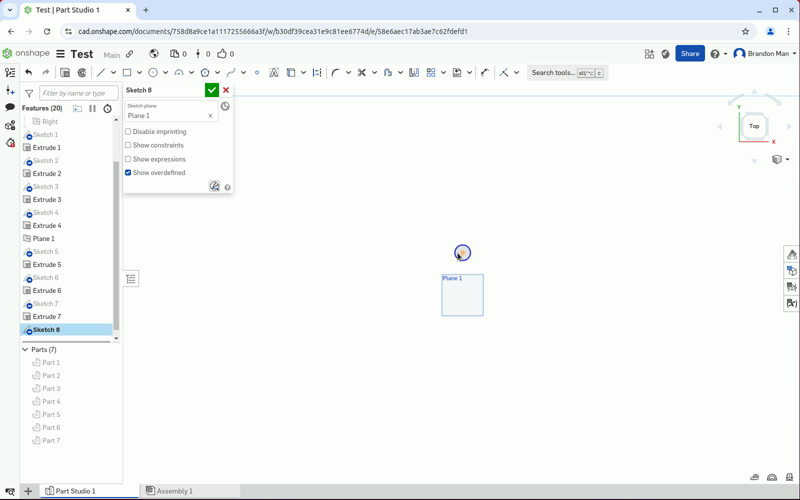
scroll(6)
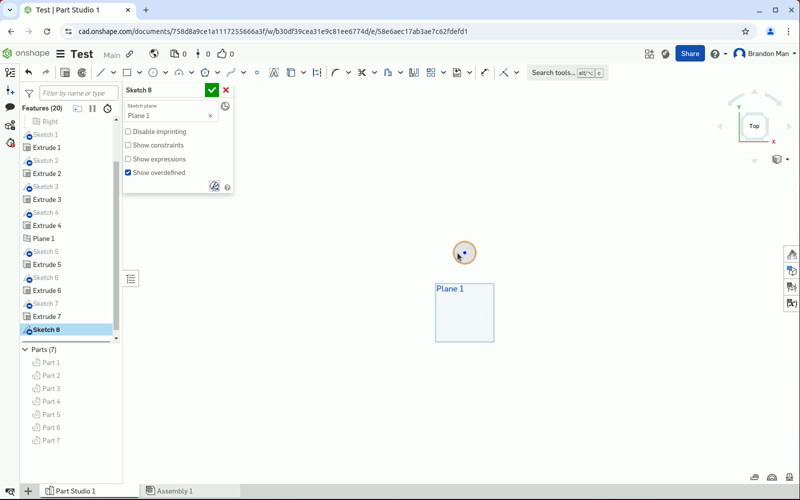
scroll(6)
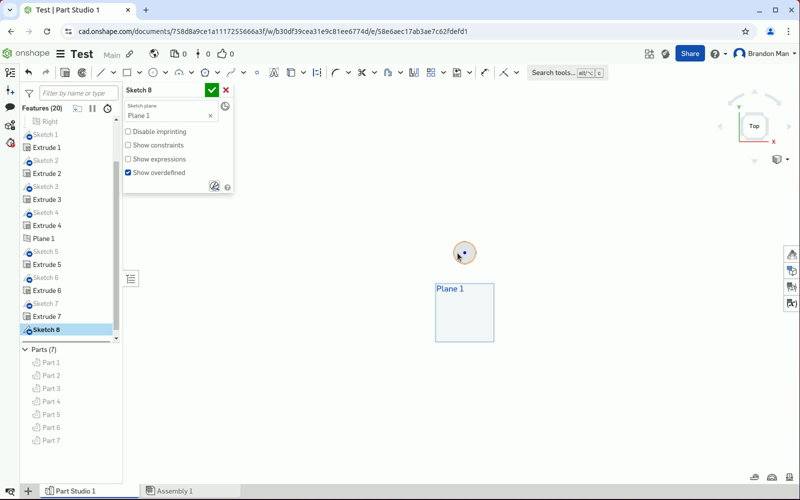
scroll(6)
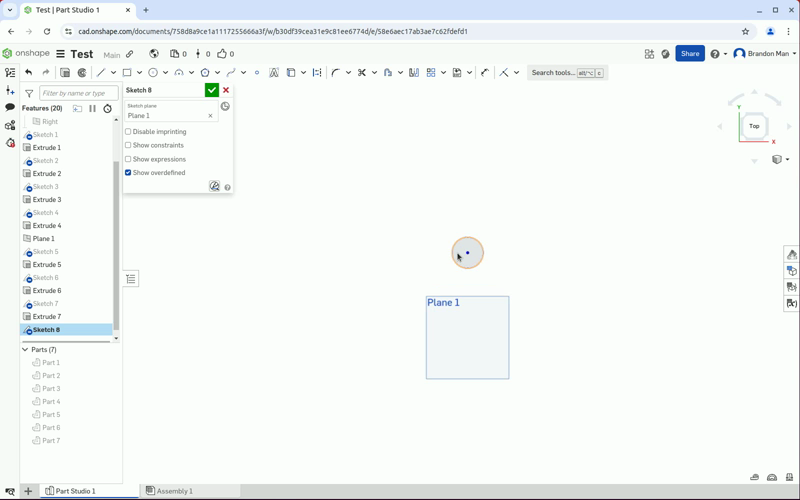
scroll(6)
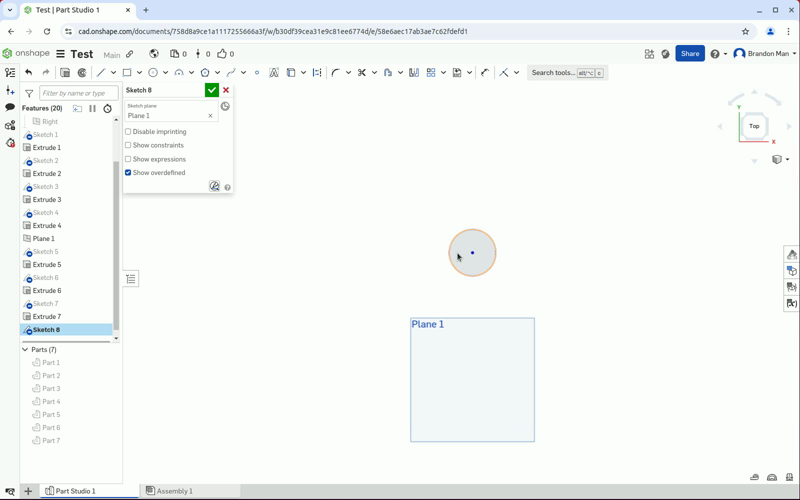
scroll(6)
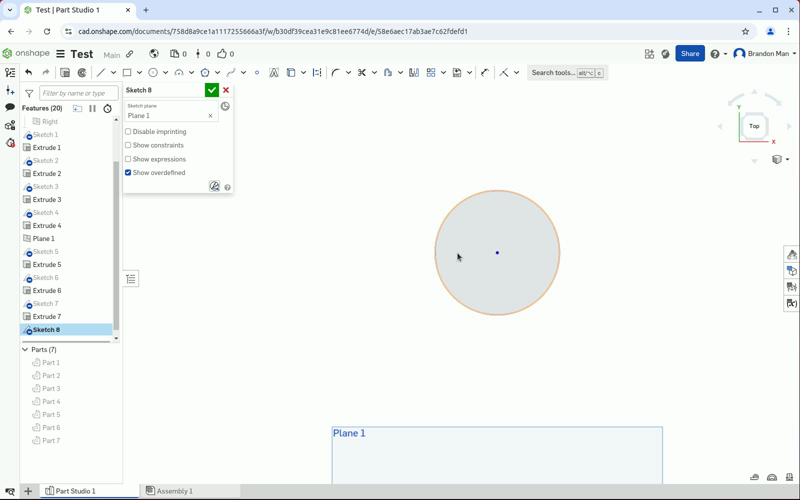
click(457, 252)
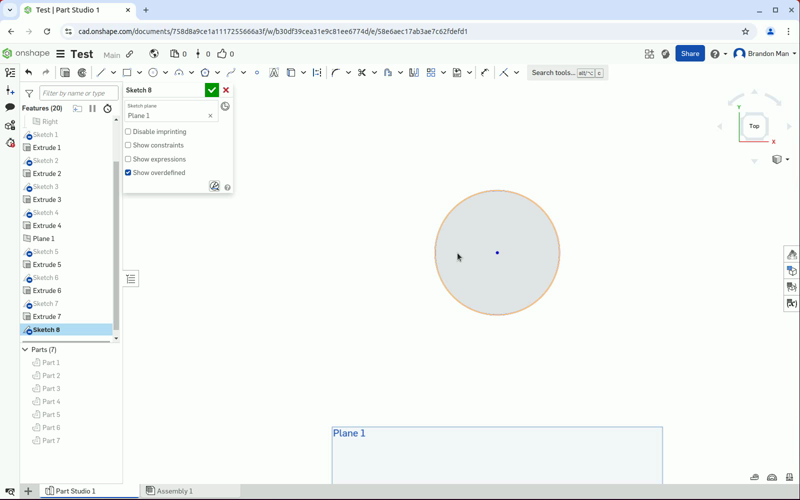
scroll(-6)
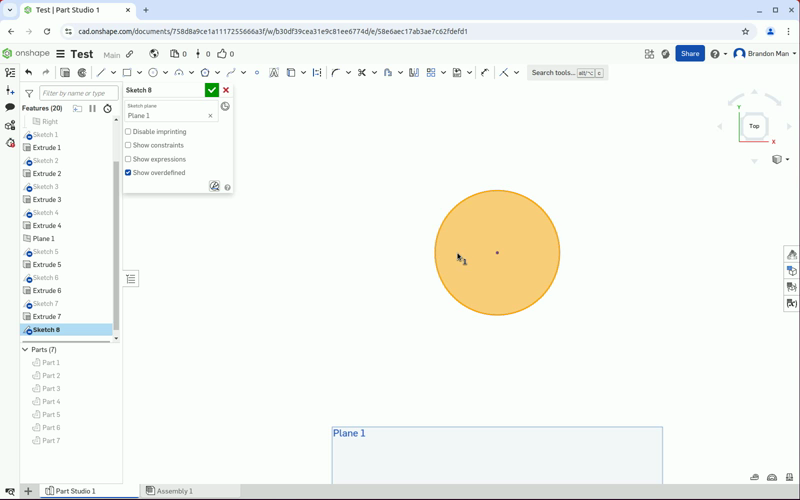
scroll(-6)
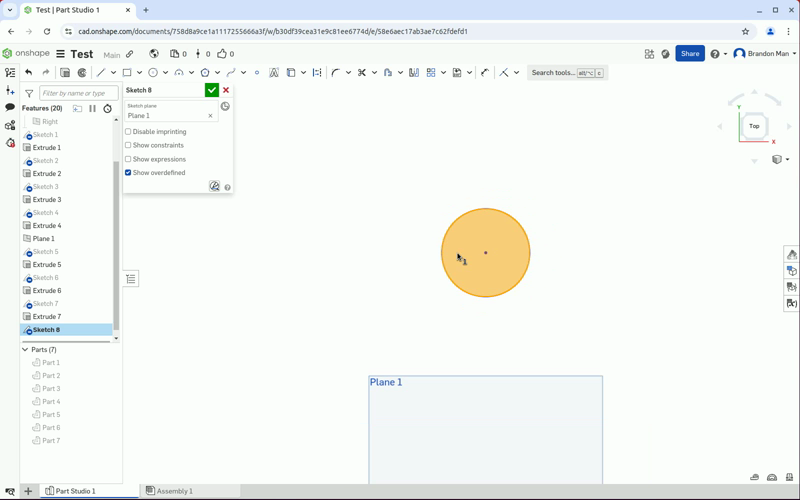
scroll(-6)
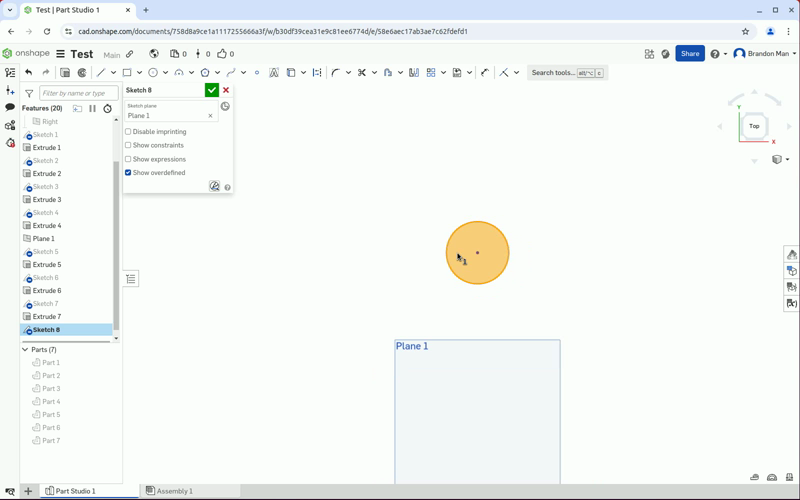
scroll(-6)
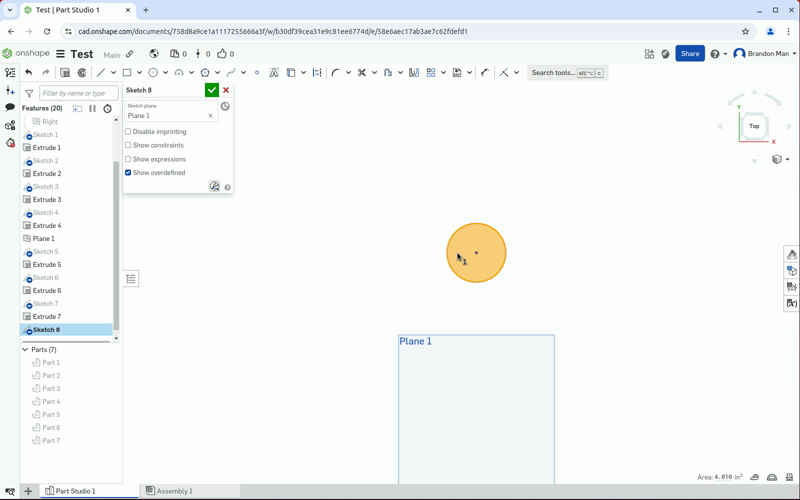
scroll(-6)
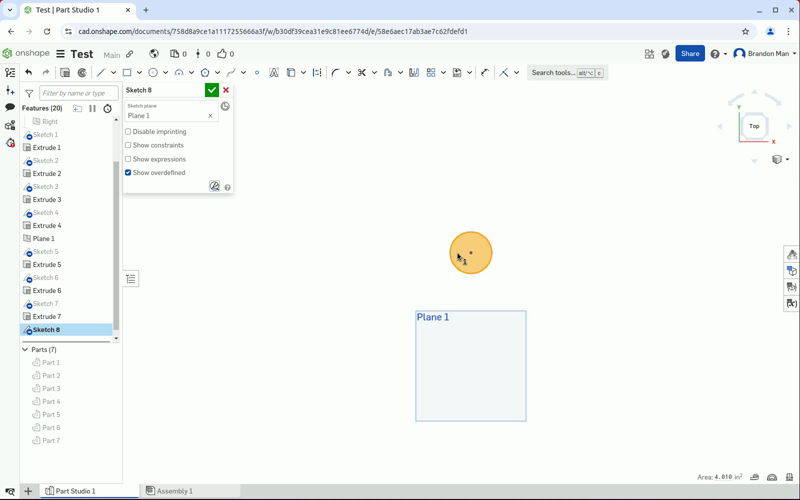
scroll(-6)
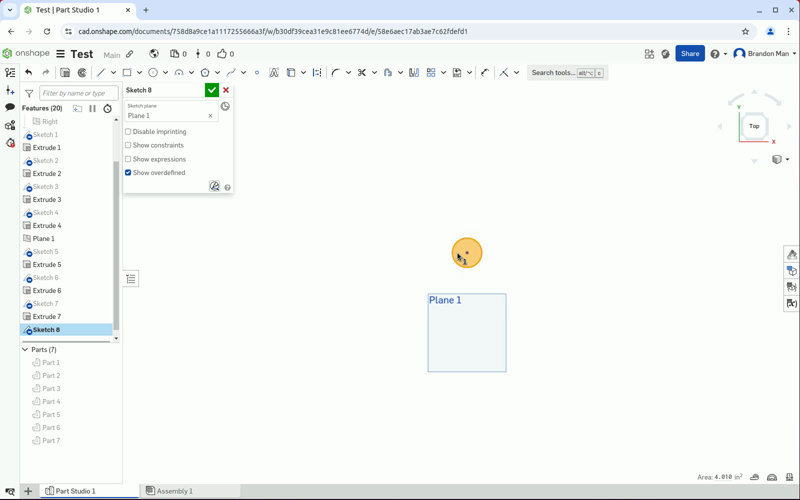
scroll(-6)
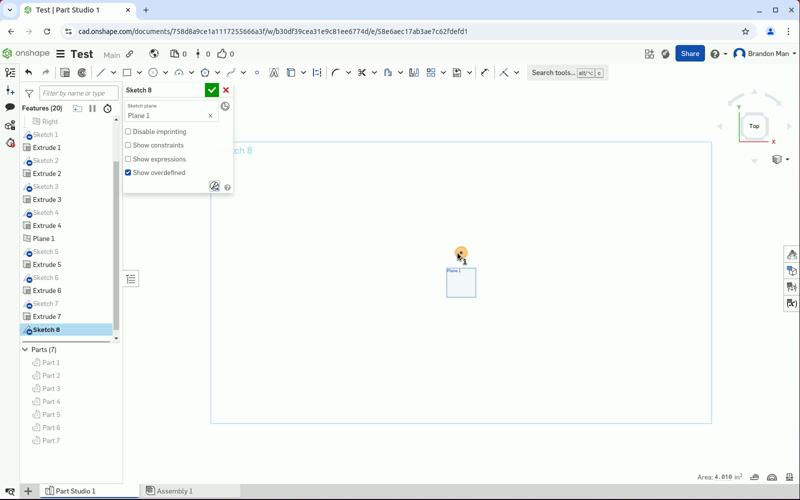
mouse_move(73, 352)
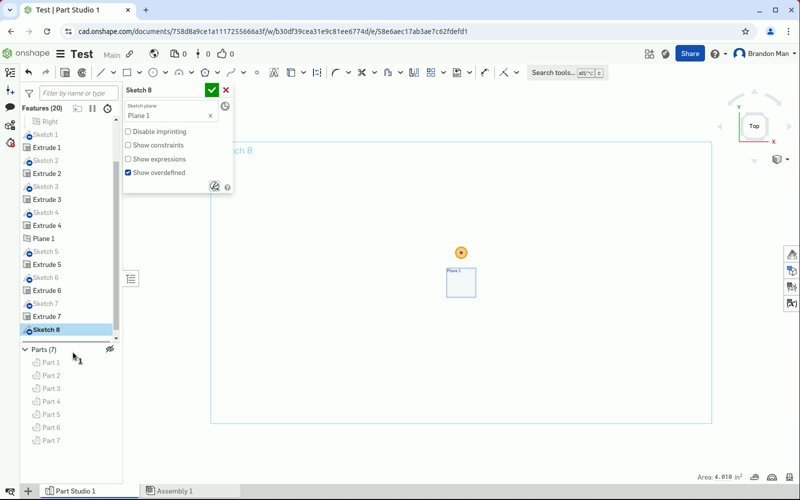
key(shift+y)
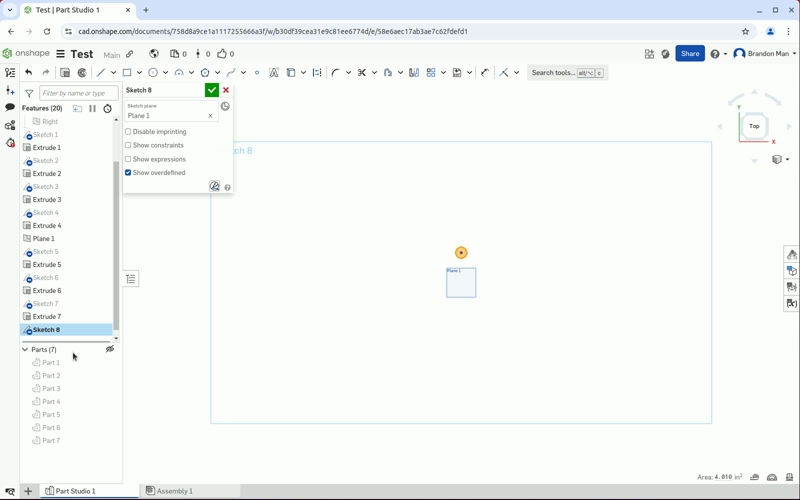
key(shift+e)
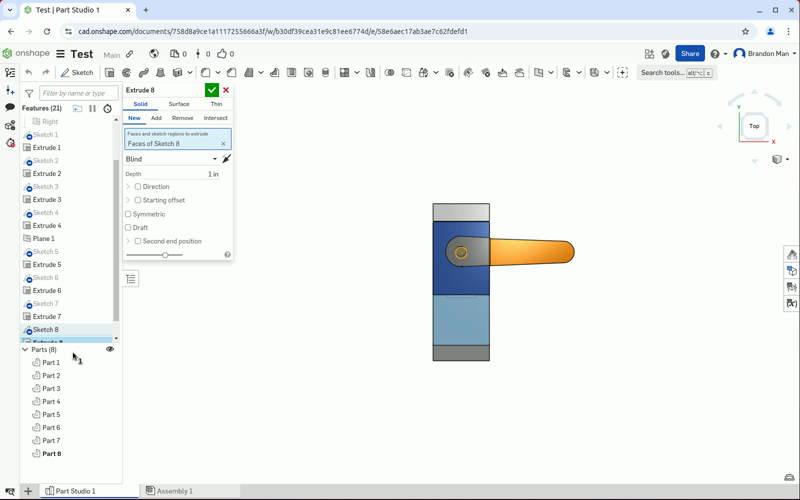
mouse_move(143, 106)
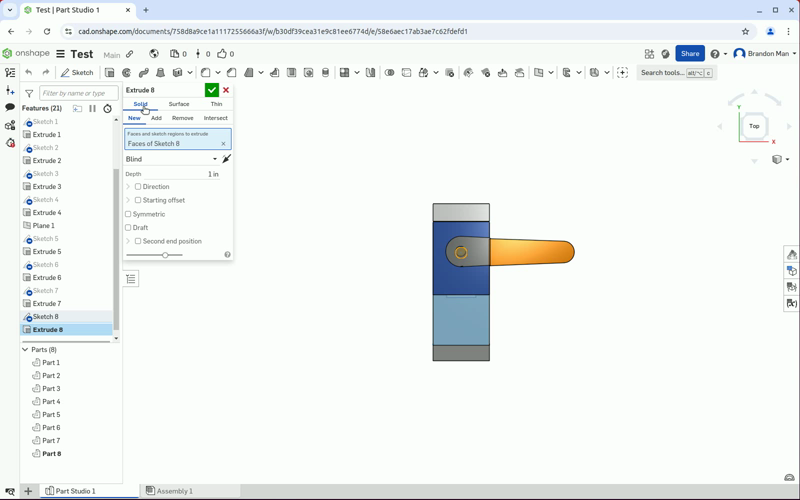
click(143, 106)
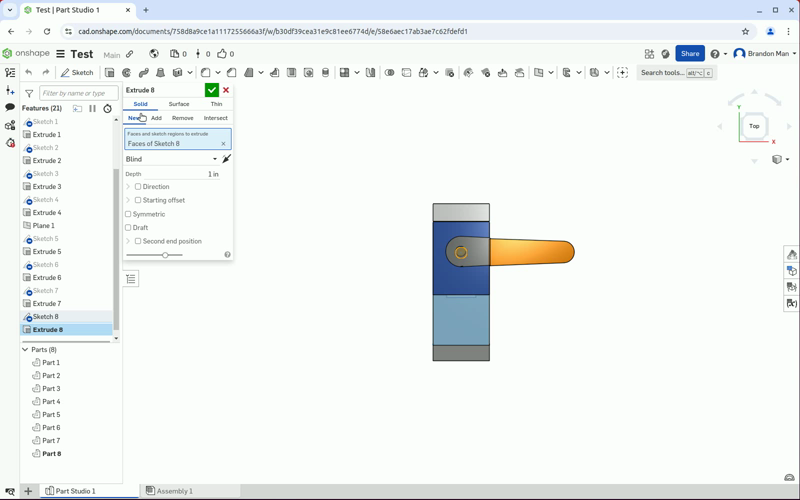
mouse_move(137, 120)
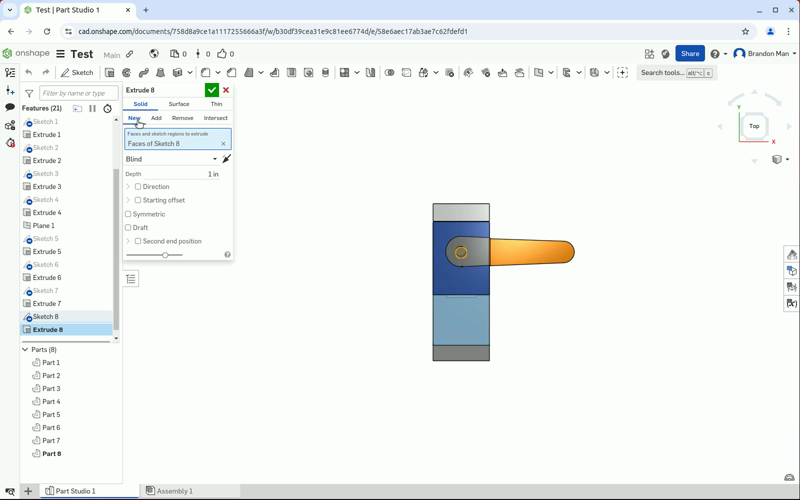
click(137, 120)
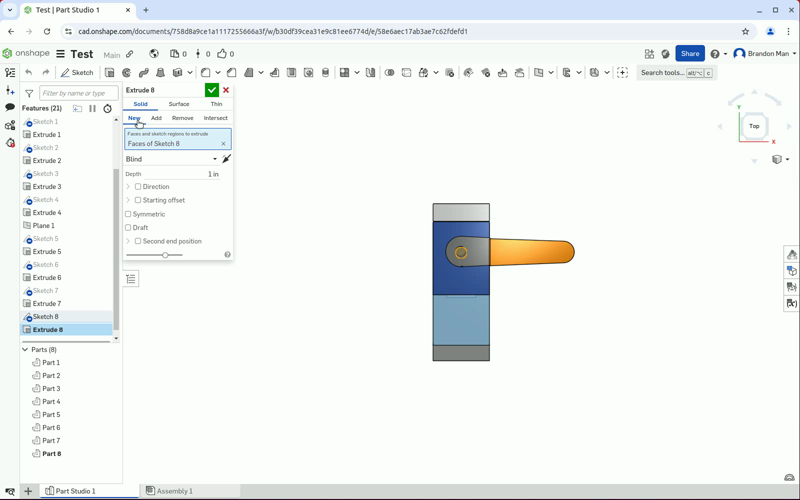
key(tab, 4)
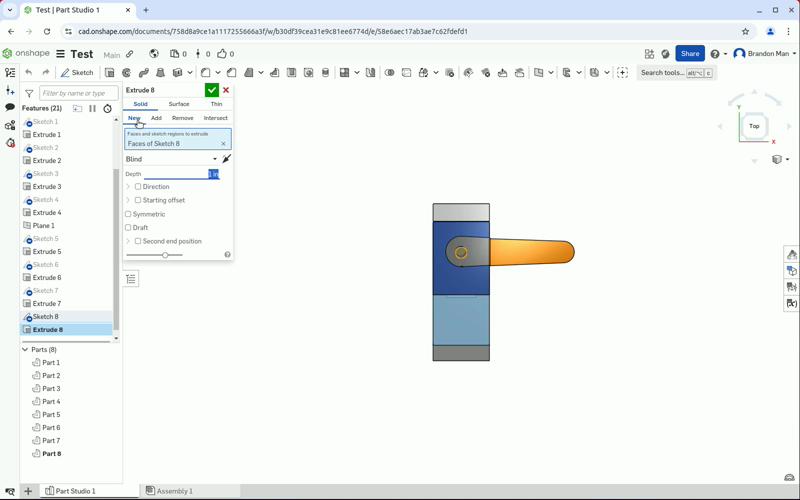
text(5.055)
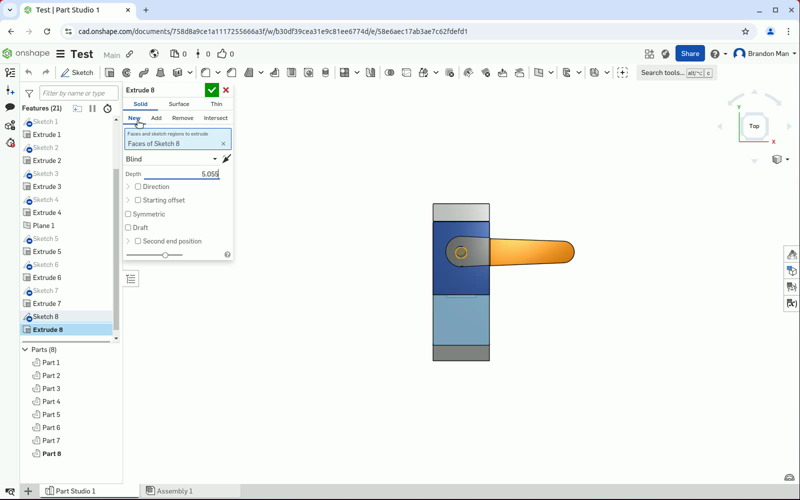
key(enter)
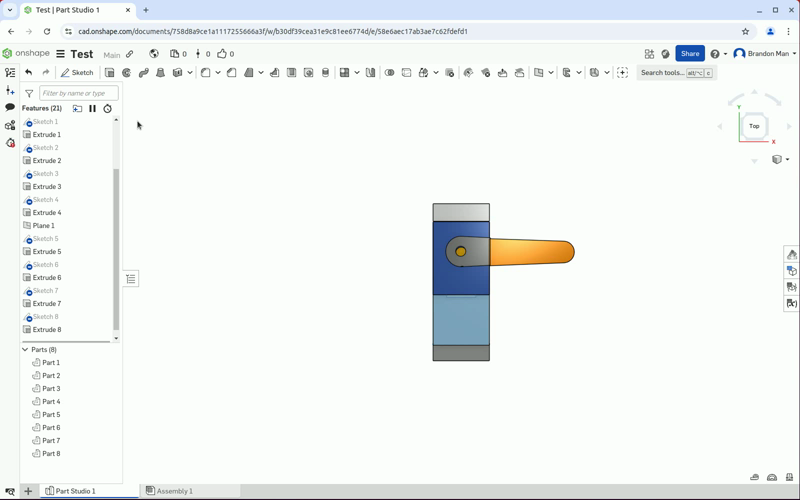
key(shift+h)
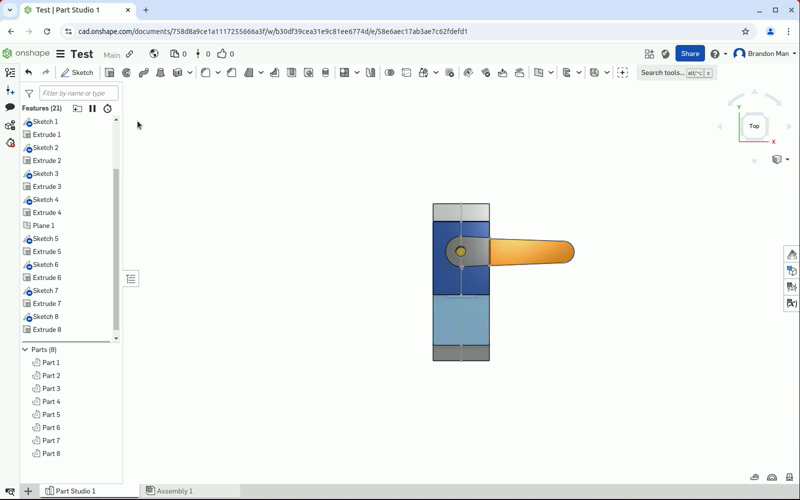
key(shift+h)
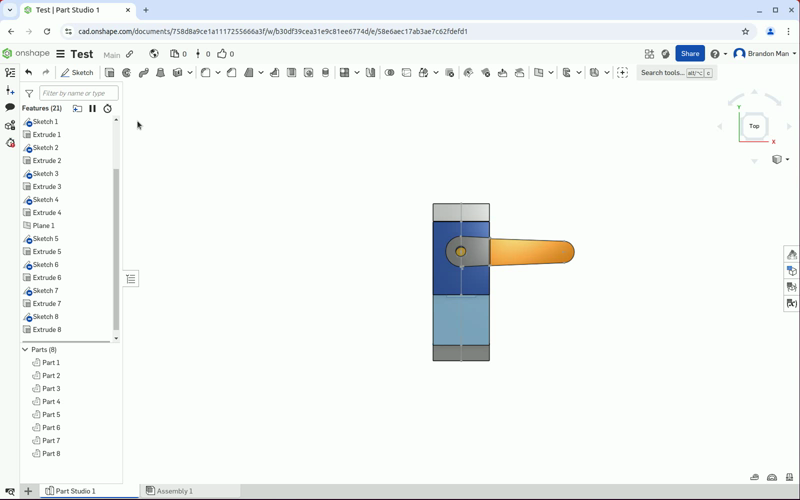
key(shift+7)
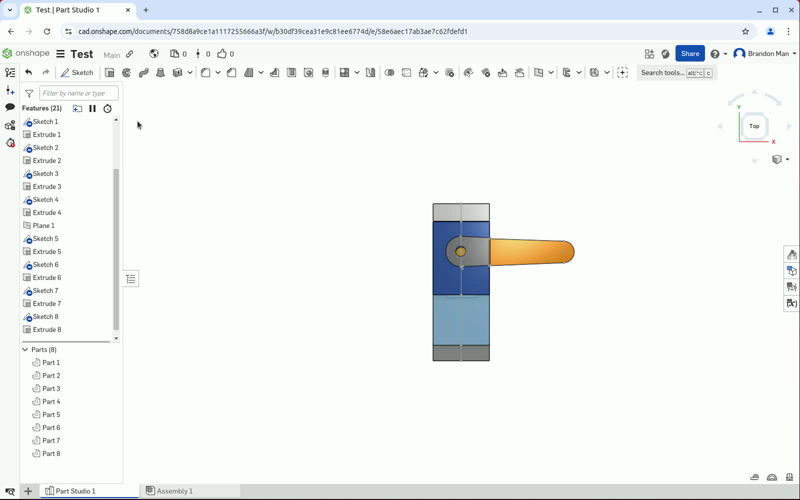
key(up, 3)
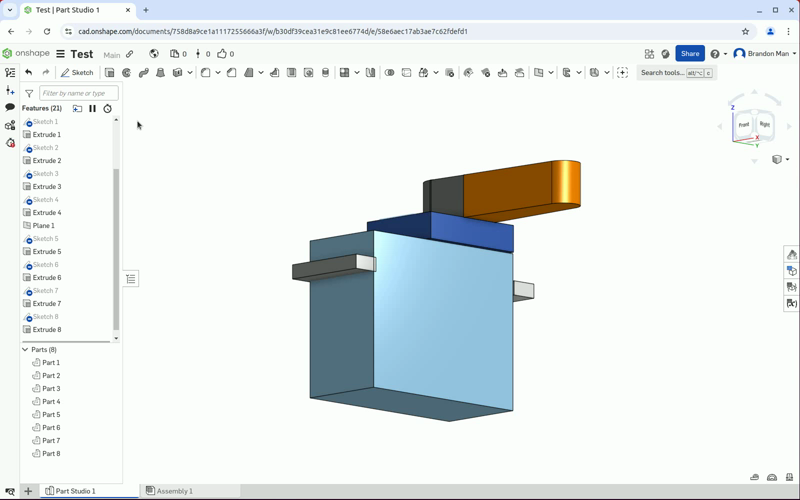
key(left, 3)
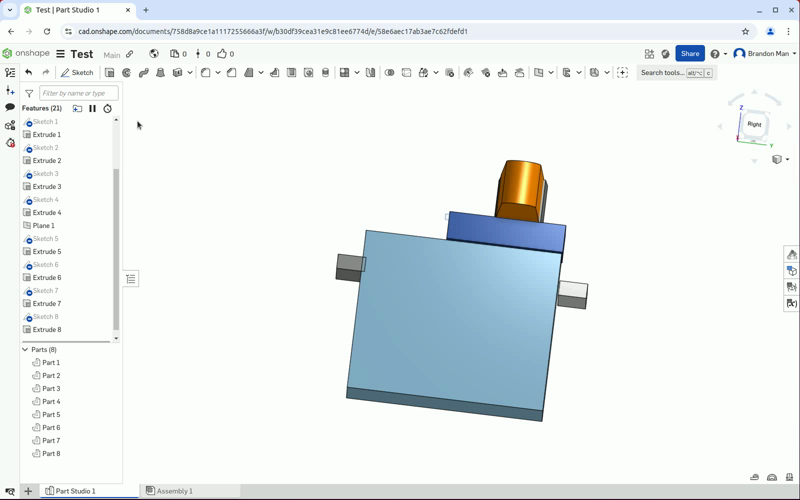
key(right, 3)
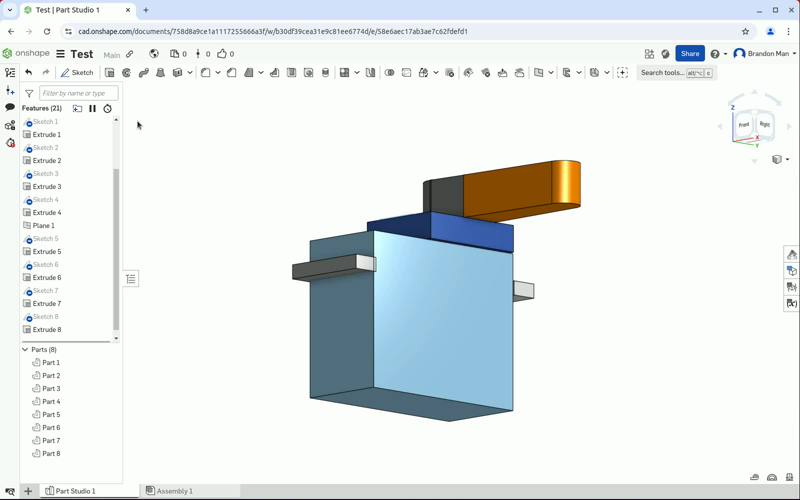
key(down, 3)
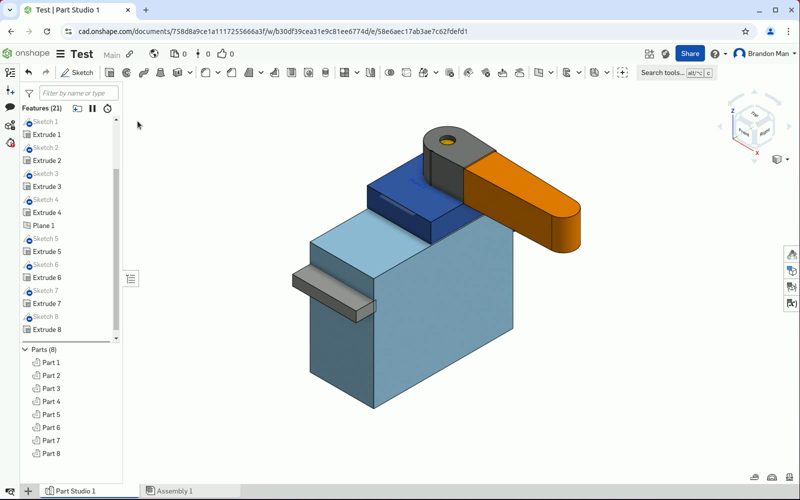
mouse_move(69, 124)
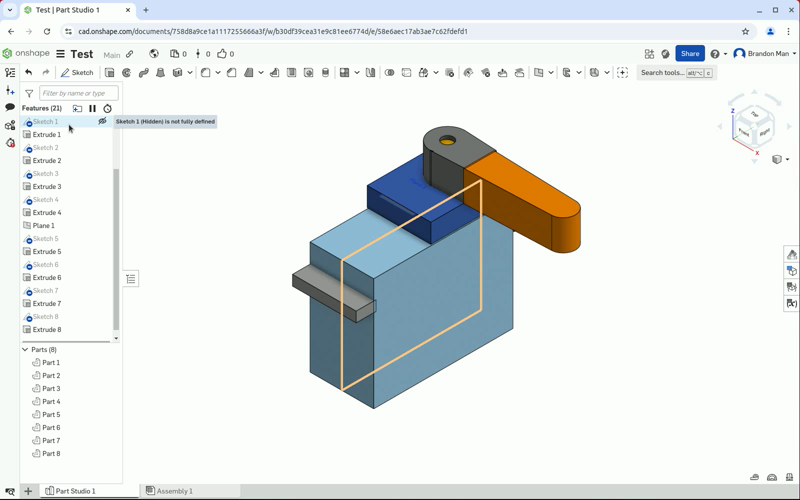
click(69, 124)